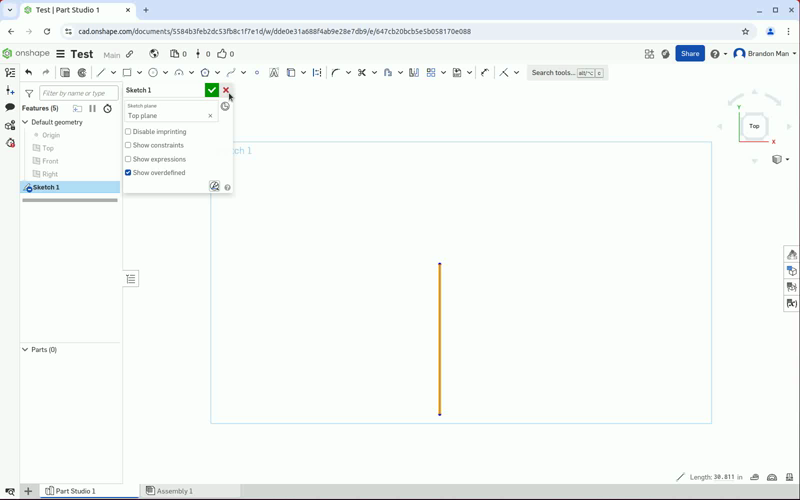
key(shift+h)
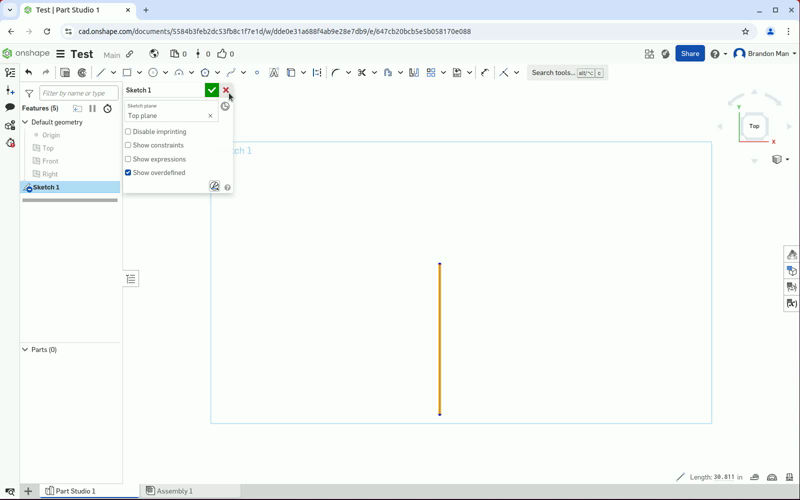
key(shift+s)
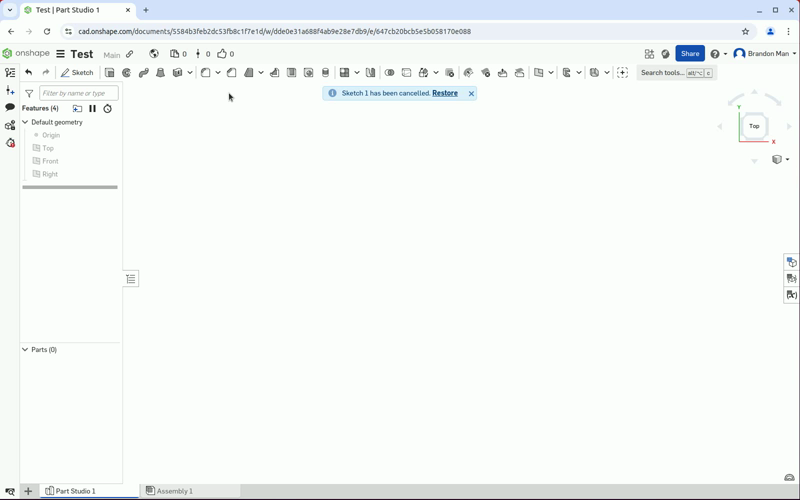
mouse_move(73, 150)
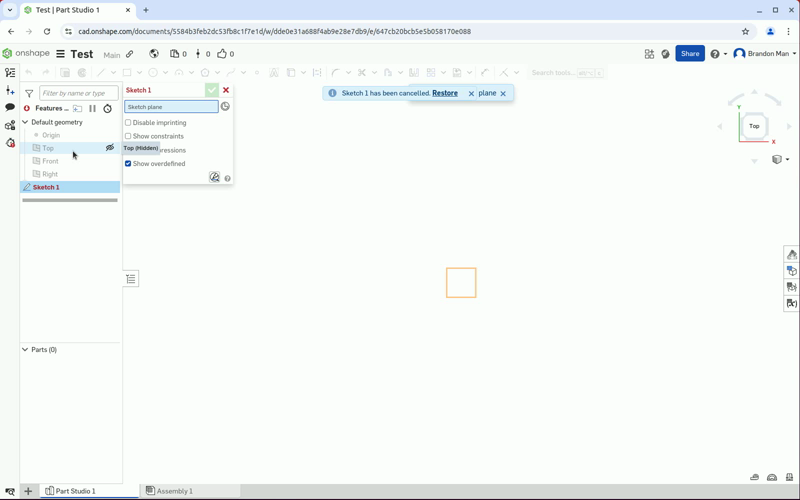
click(73, 150)
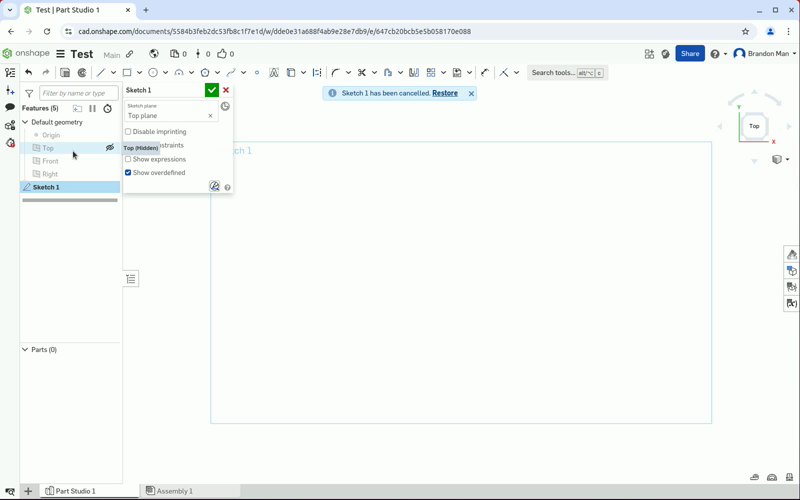
mouse_move(73, 352)
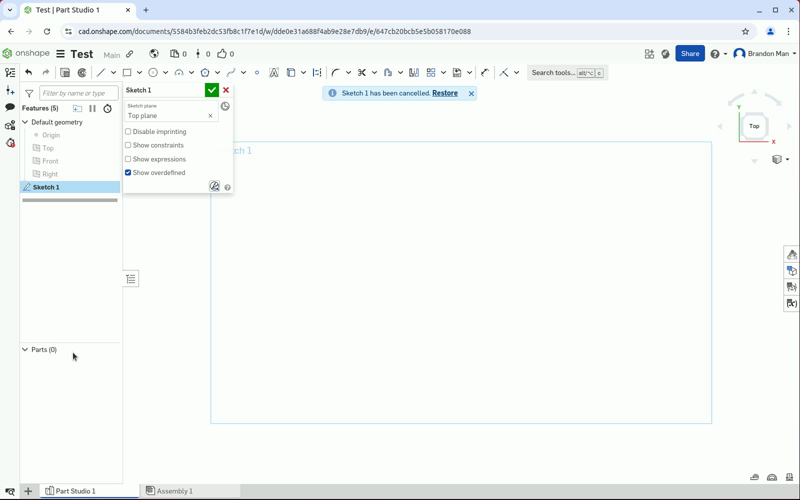
key(y)
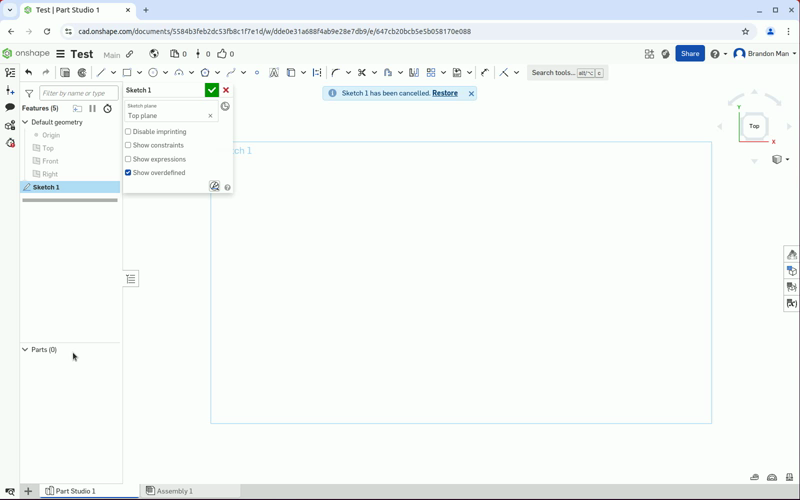
key(a)
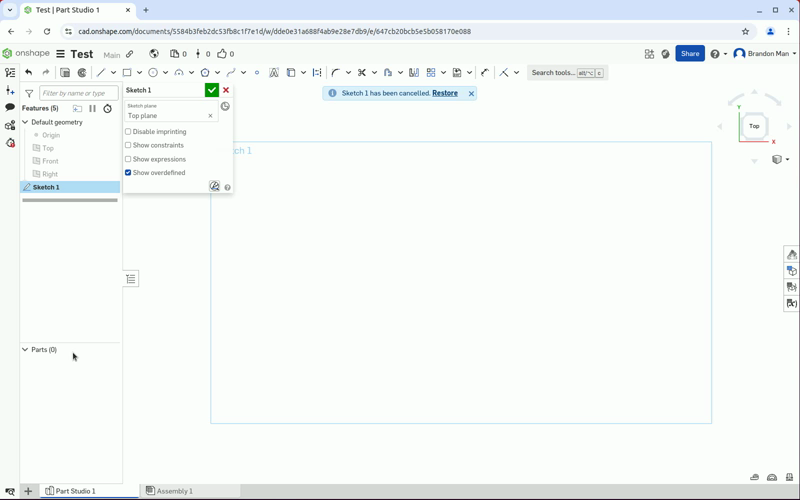
key_down(shift)
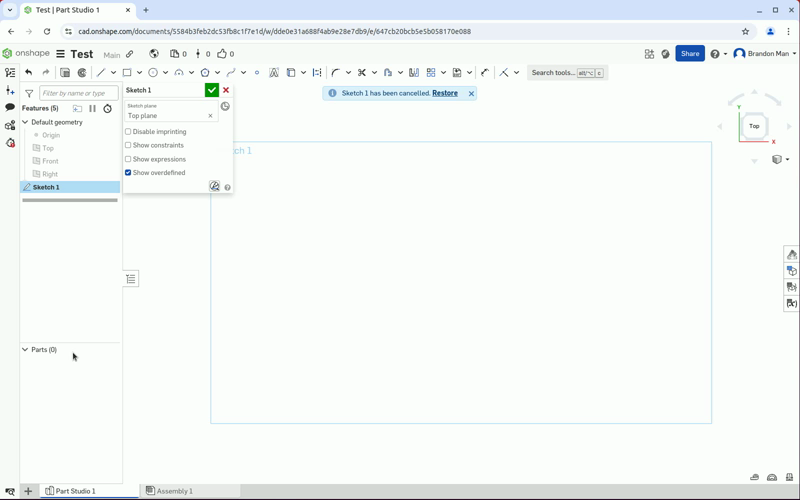
mouse_move(456, 285)
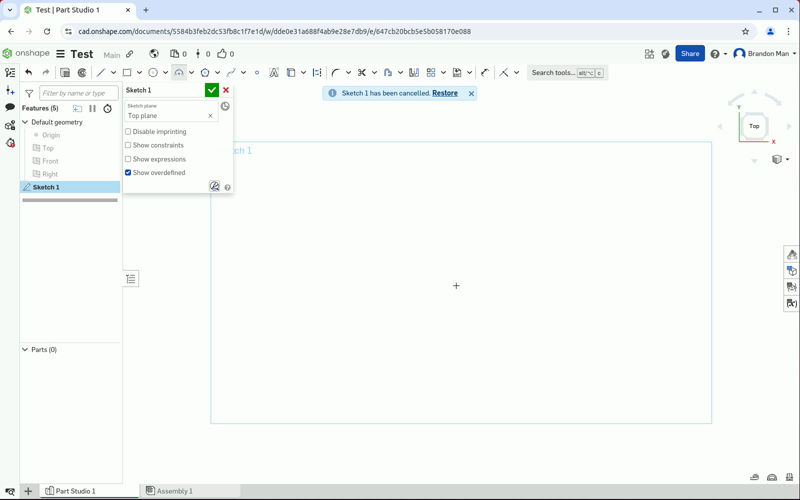
click(456, 285)
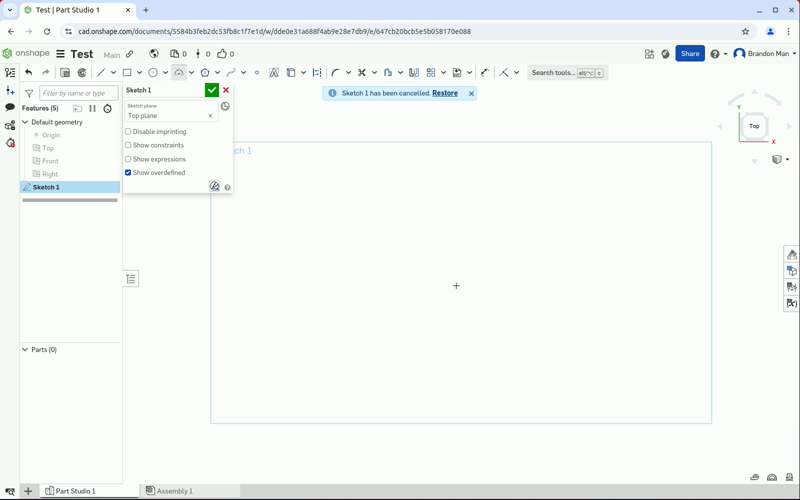
key_up(shift)
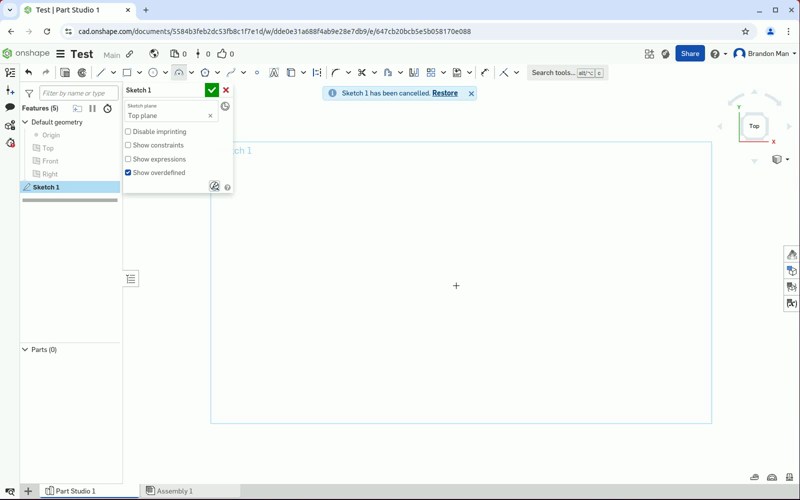
key_down(shift)
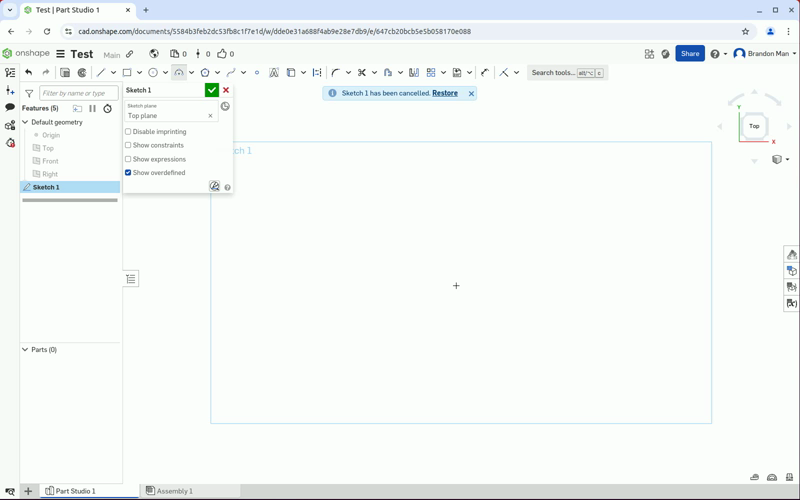
mouse_move(458, 287)
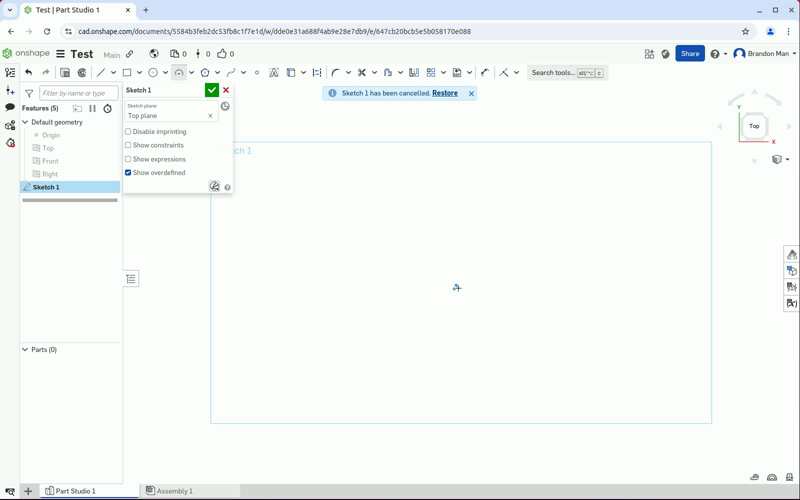
scroll(6)
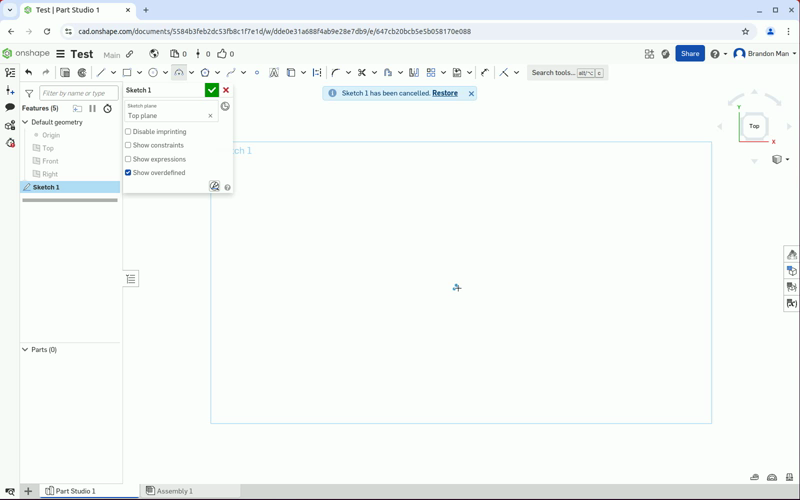
scroll(6)
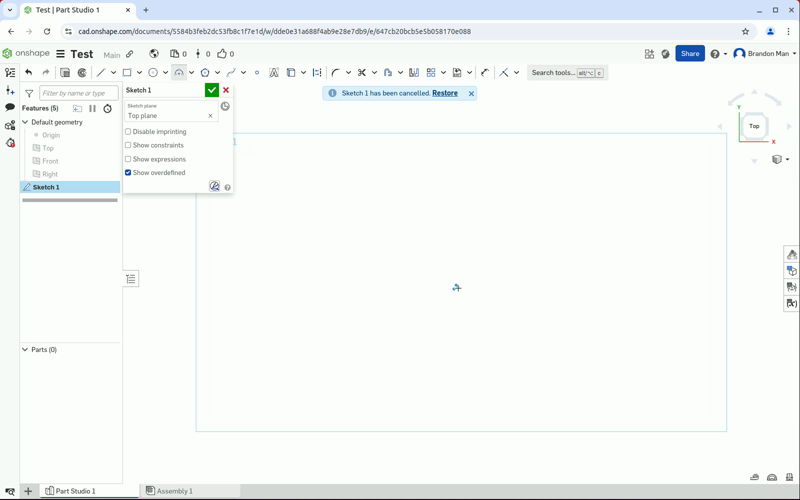
scroll(6)
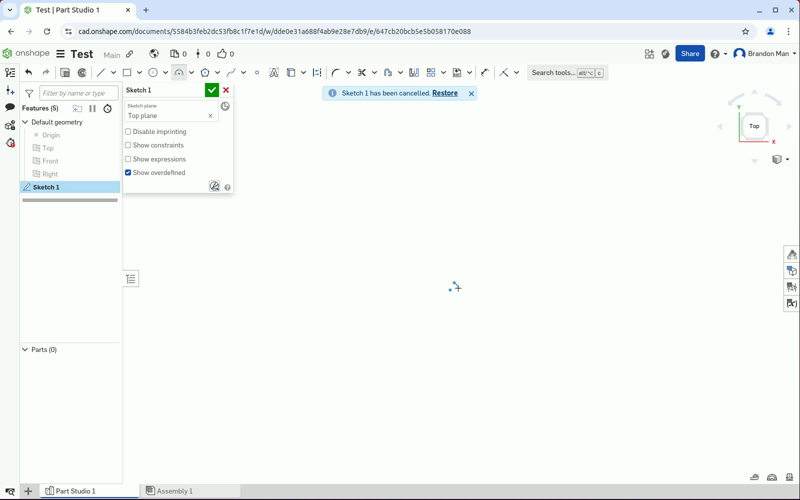
scroll(6)
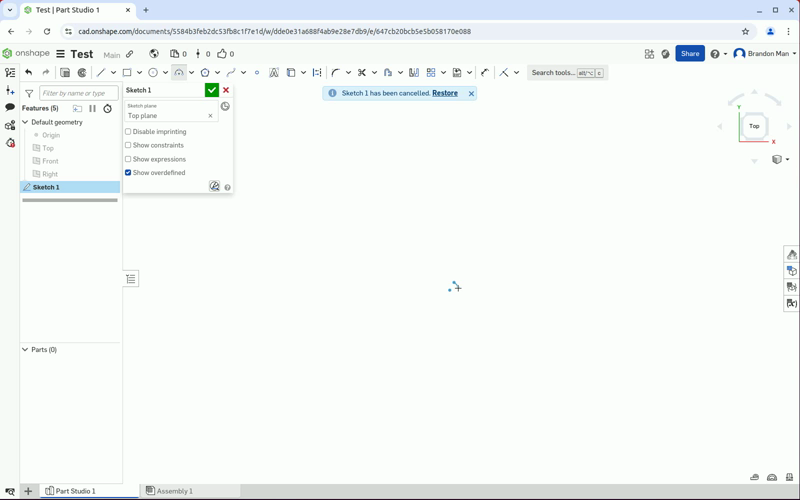
scroll(6)
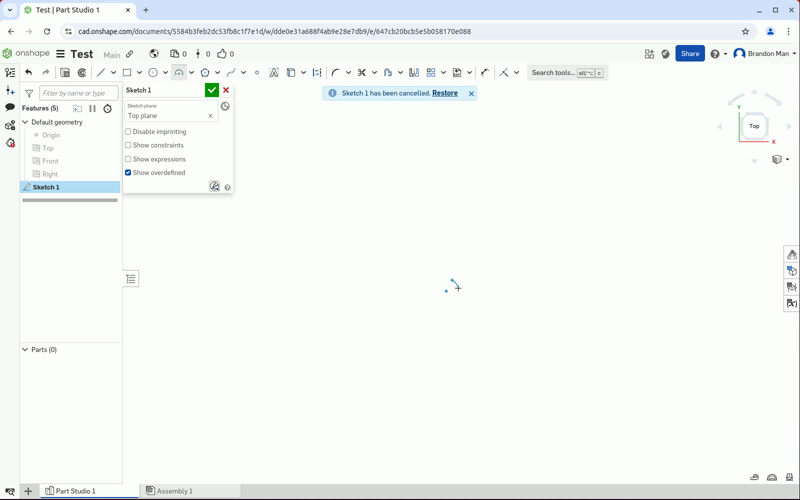
scroll(6)
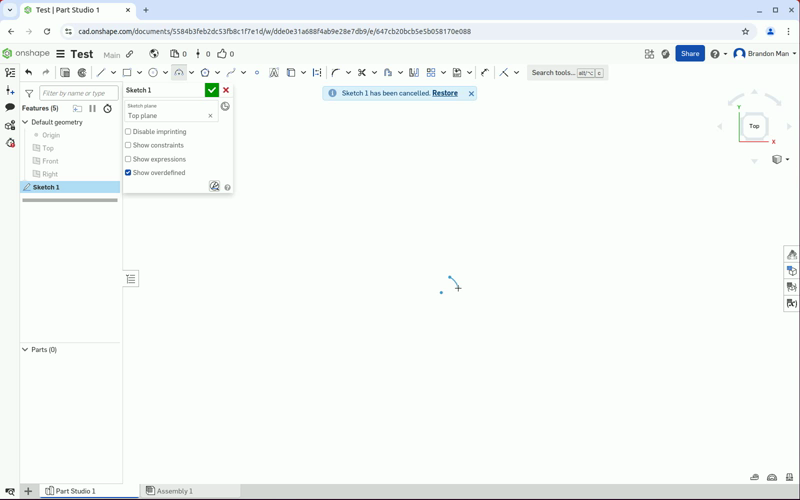
scroll(6)
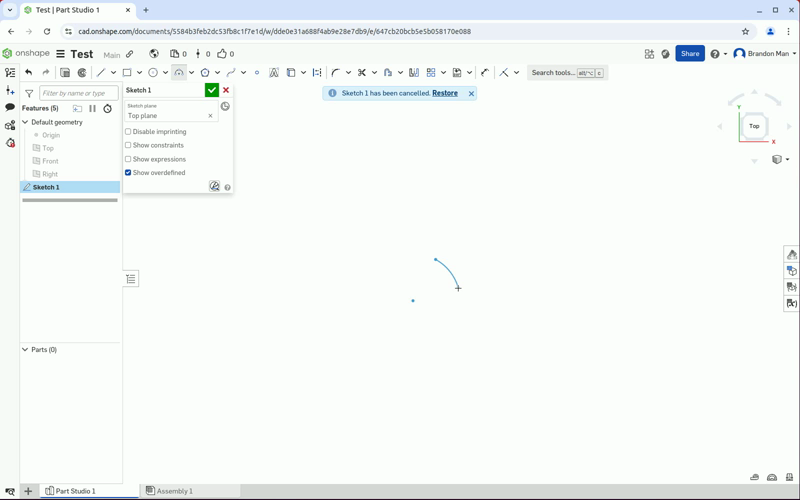
click(458, 287)
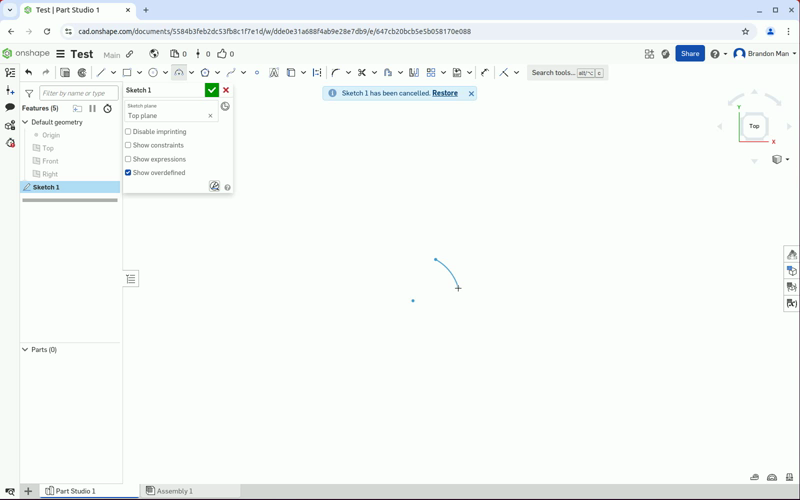
scroll(-6)
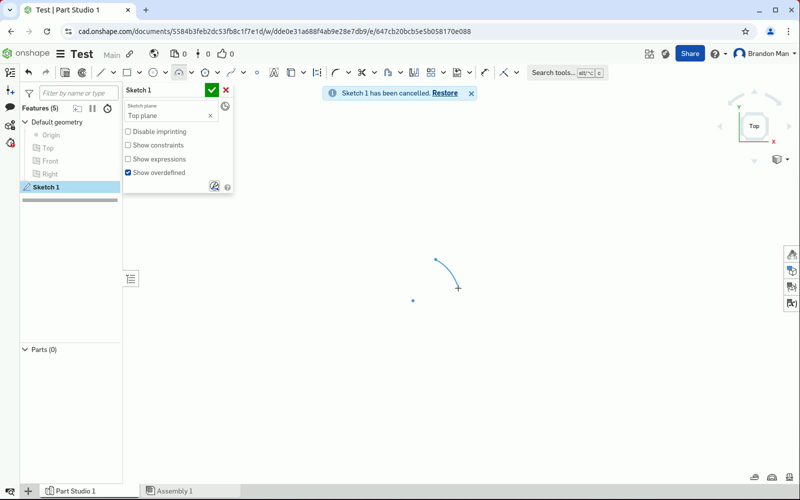
scroll(-6)
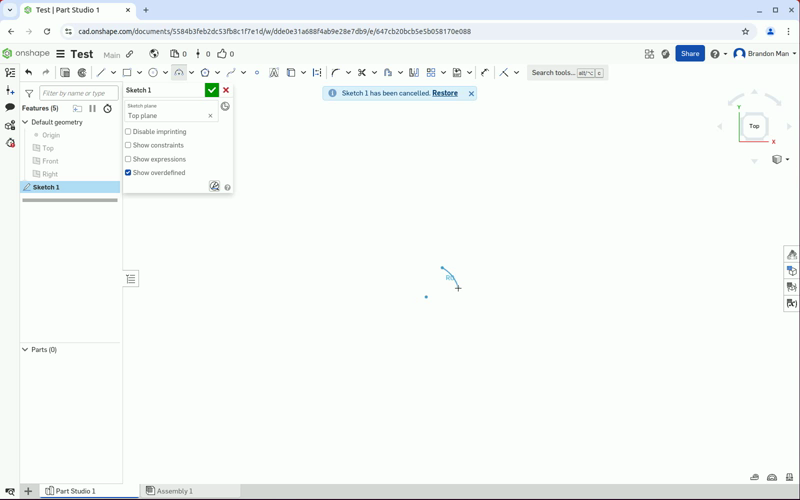
scroll(-6)
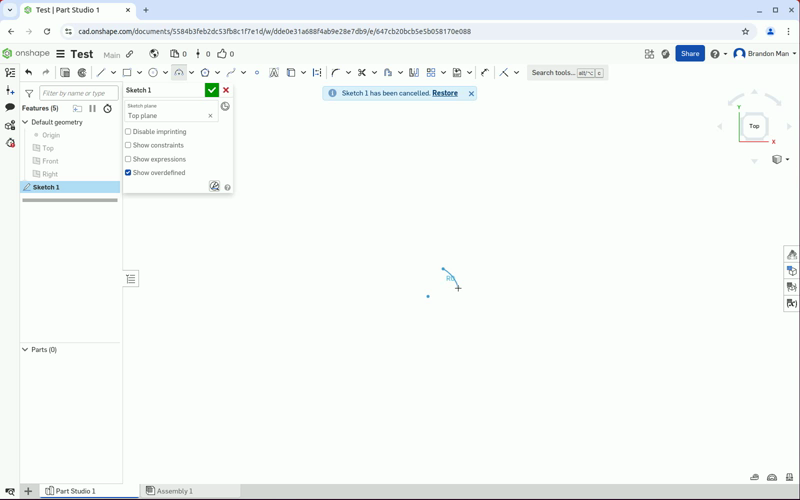
scroll(-6)
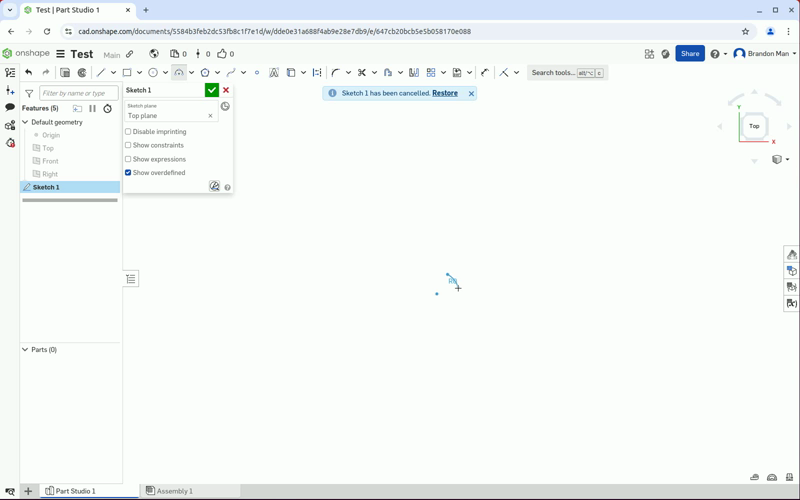
scroll(-6)
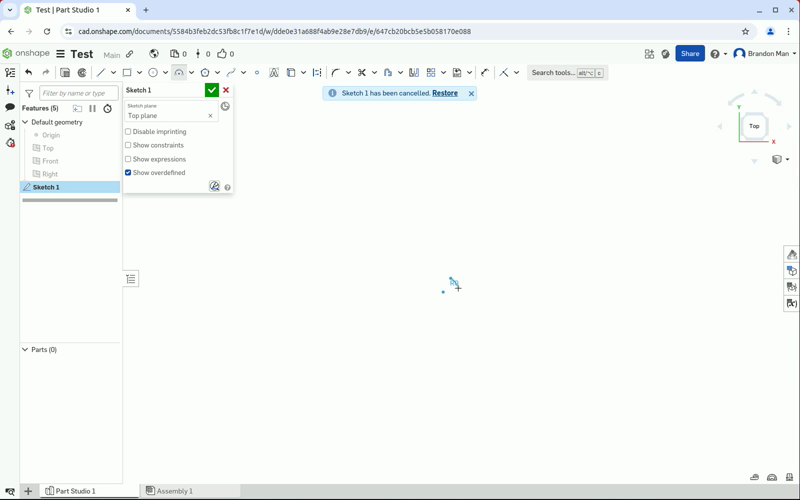
scroll(-6)
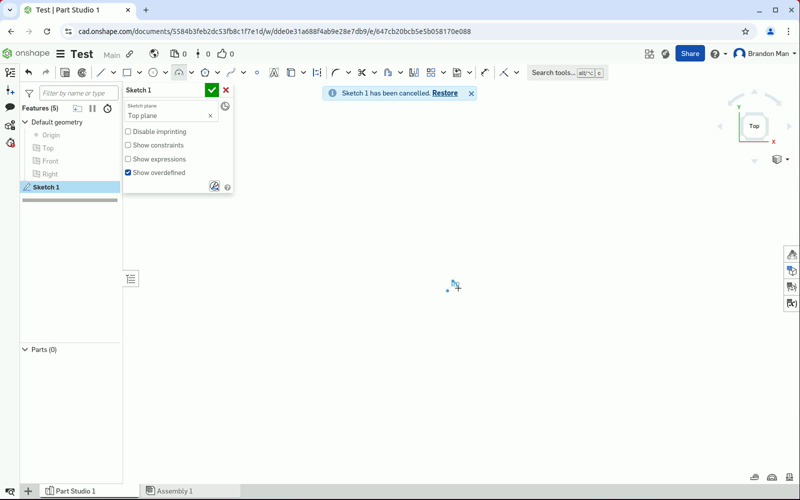
scroll(-6)
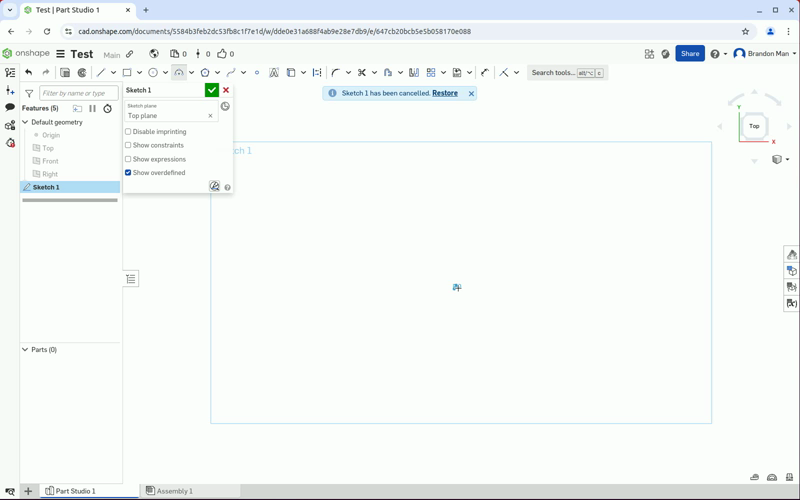
mouse_move(456, 287)
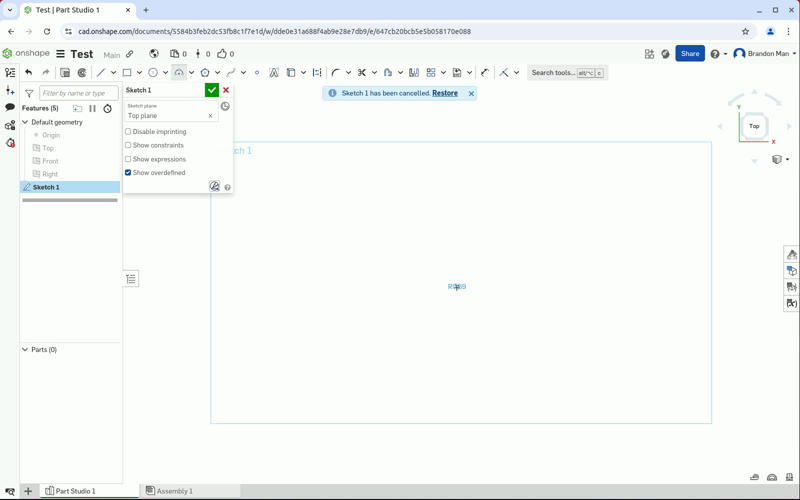
scroll(6)
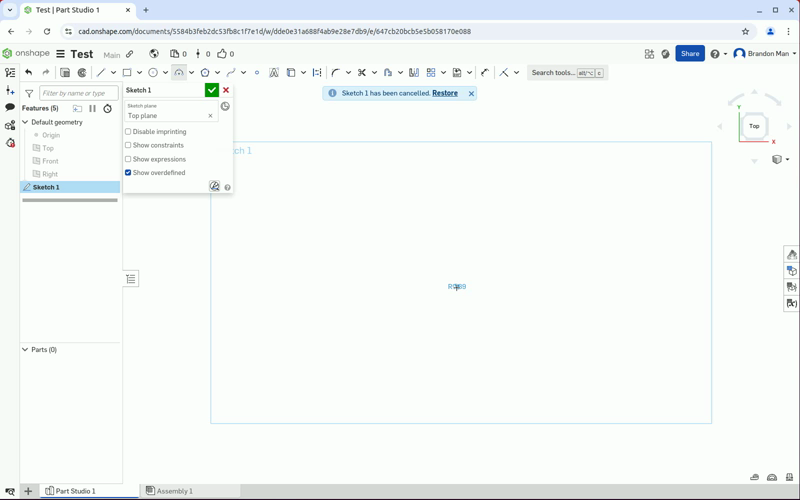
scroll(6)
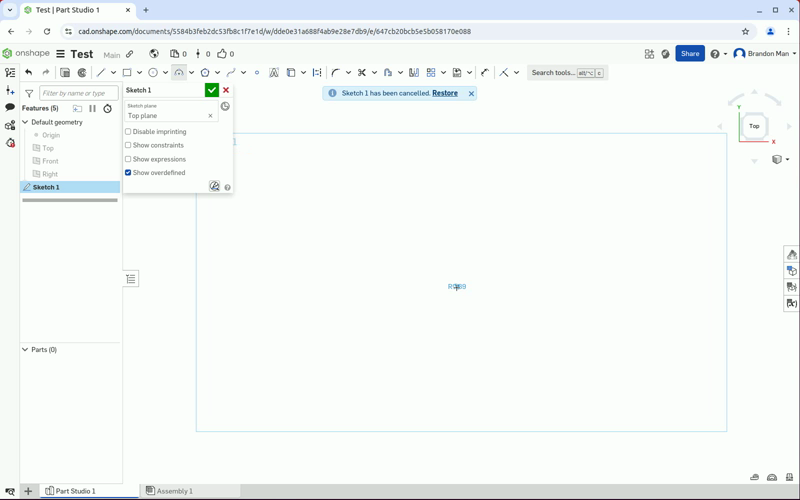
scroll(6)
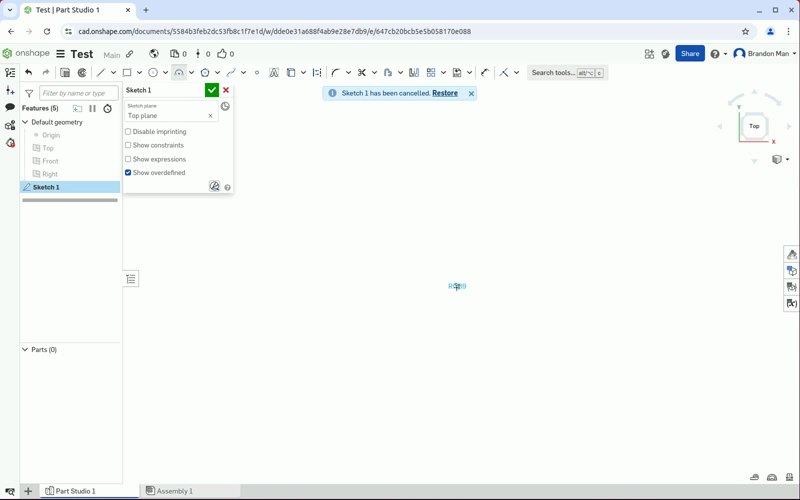
scroll(6)
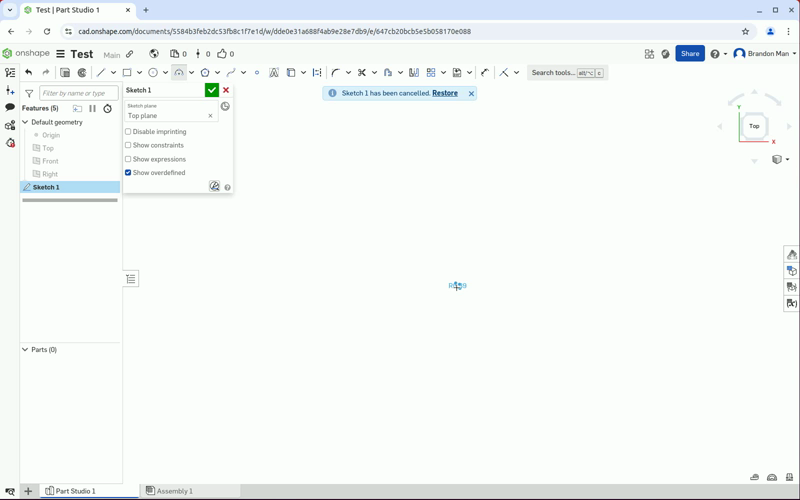
scroll(6)
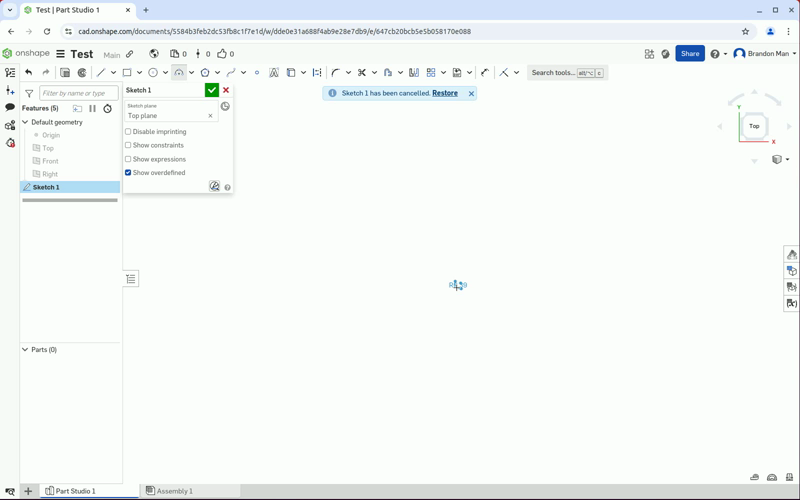
scroll(6)
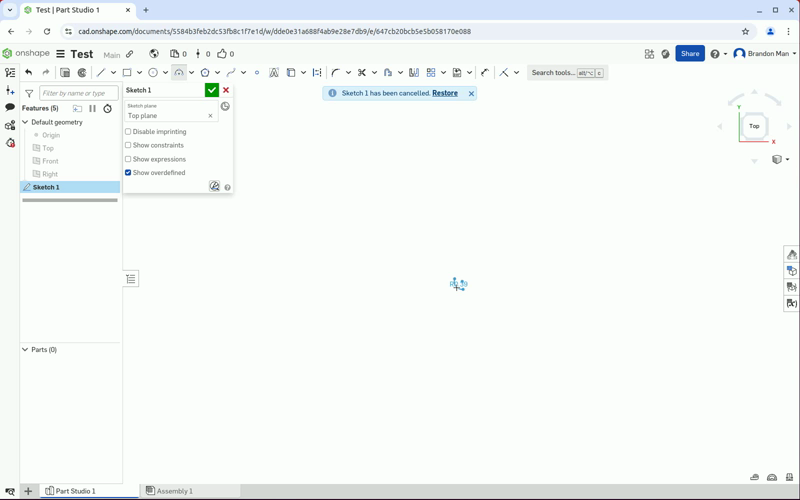
scroll(6)
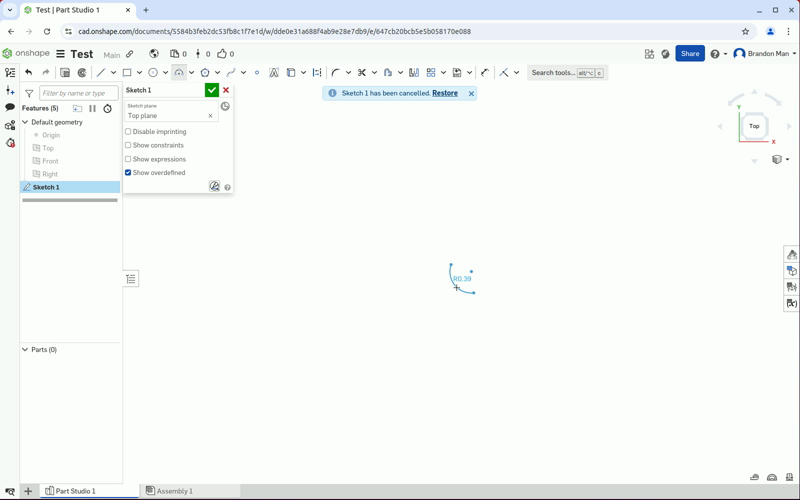
click(456, 287)
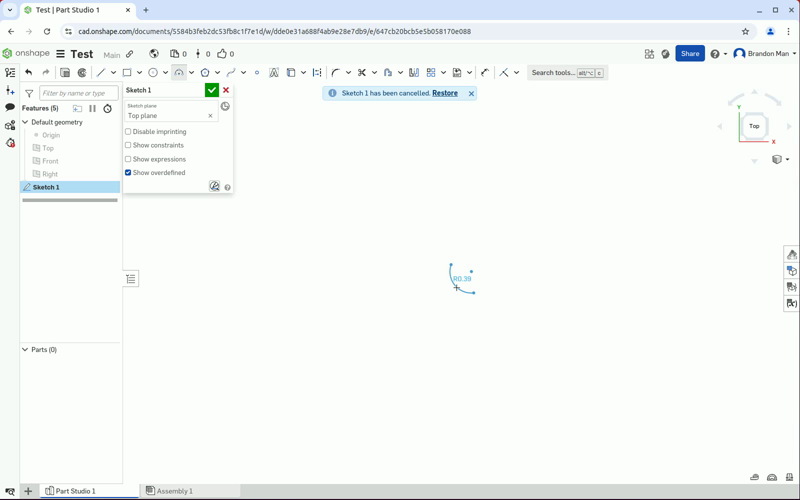
scroll(-6)
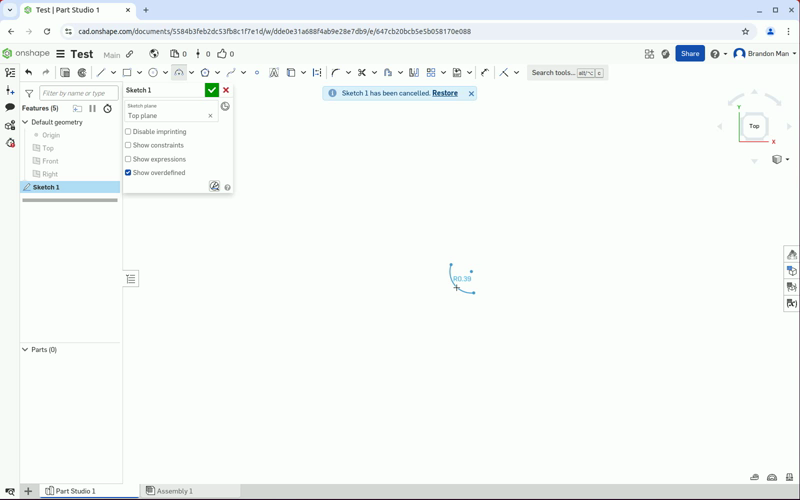
scroll(-6)
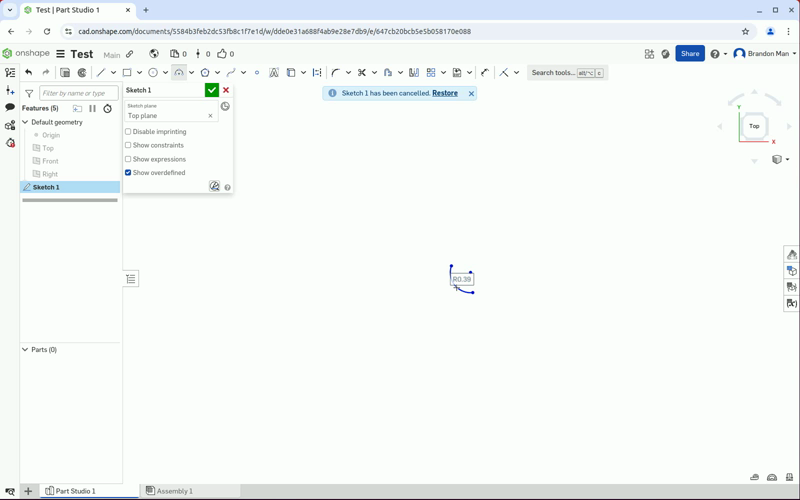
scroll(-6)
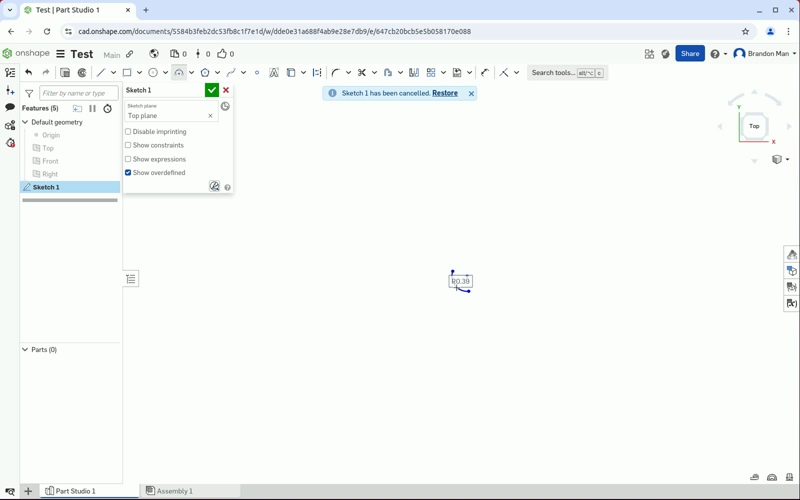
scroll(-6)
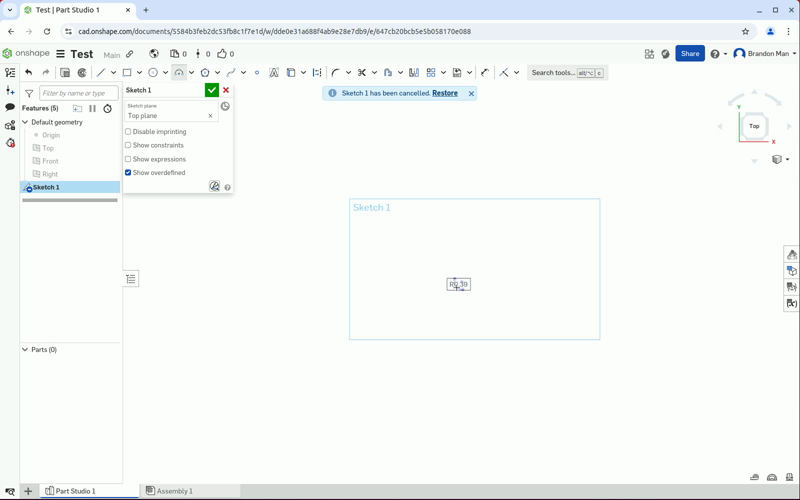
scroll(-6)
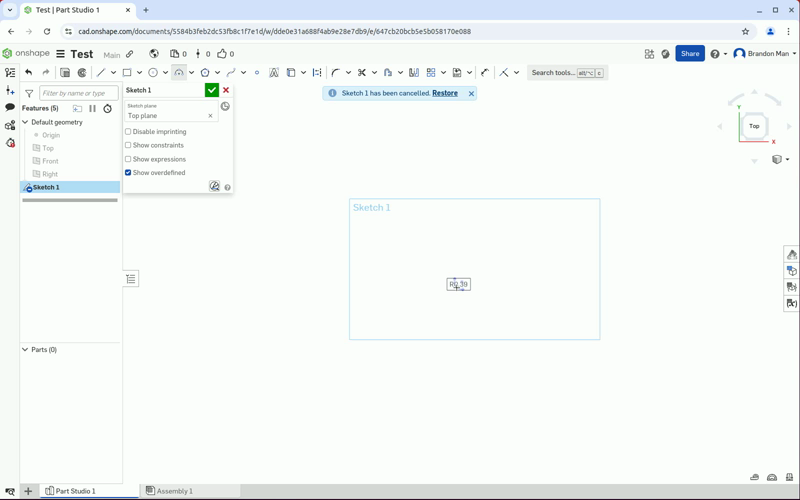
scroll(-6)
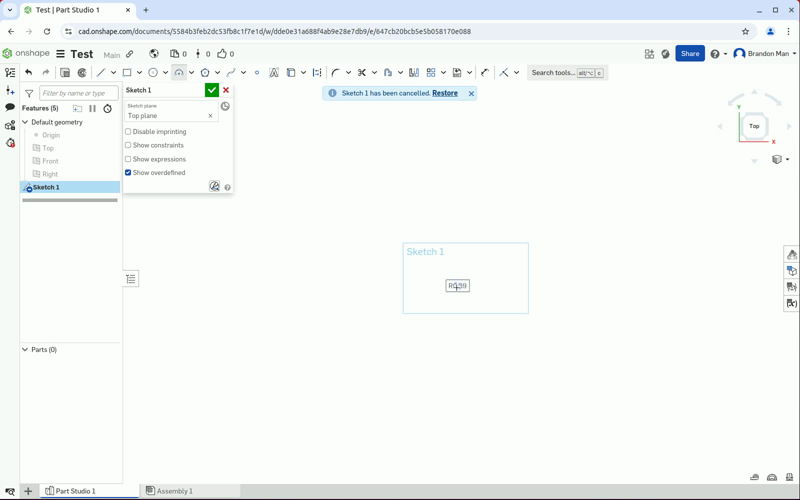
scroll(-6)
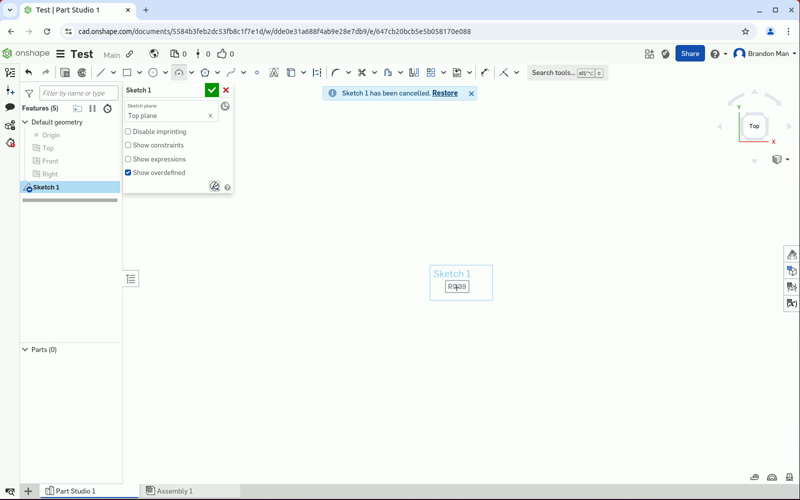
key_up(shift)
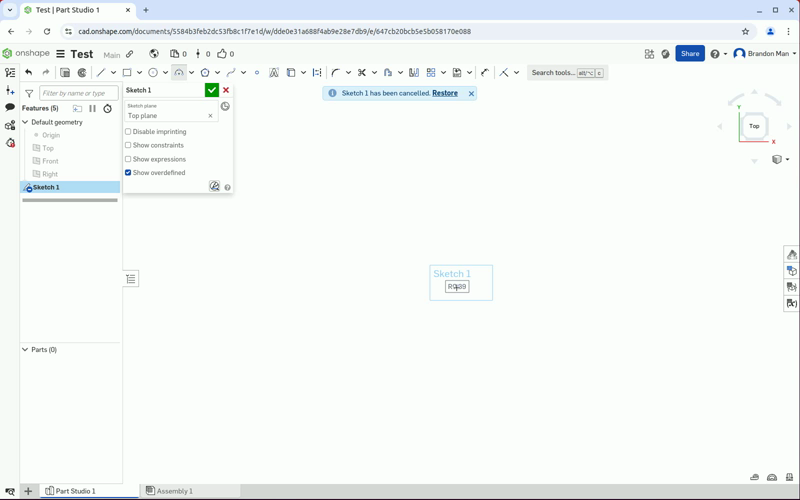
key(esc)
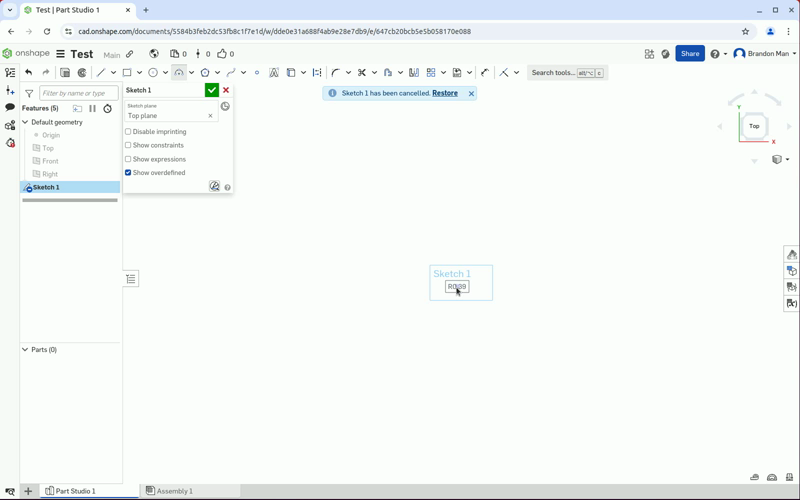
key(l)
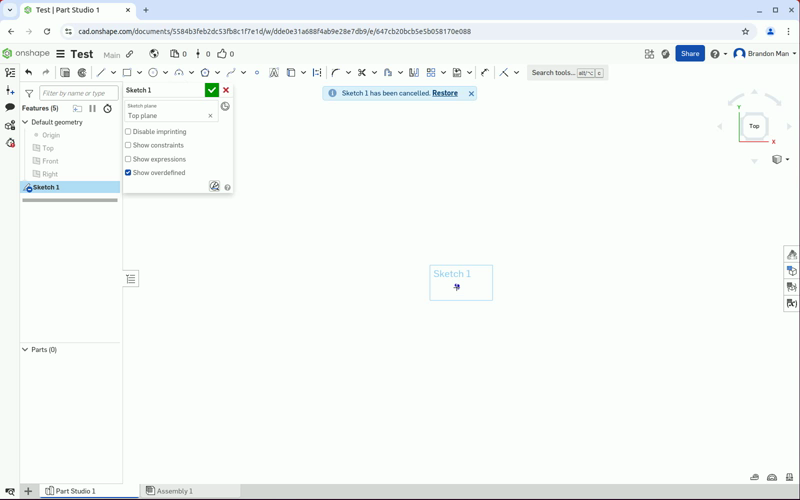
mouse_move(458, 287)
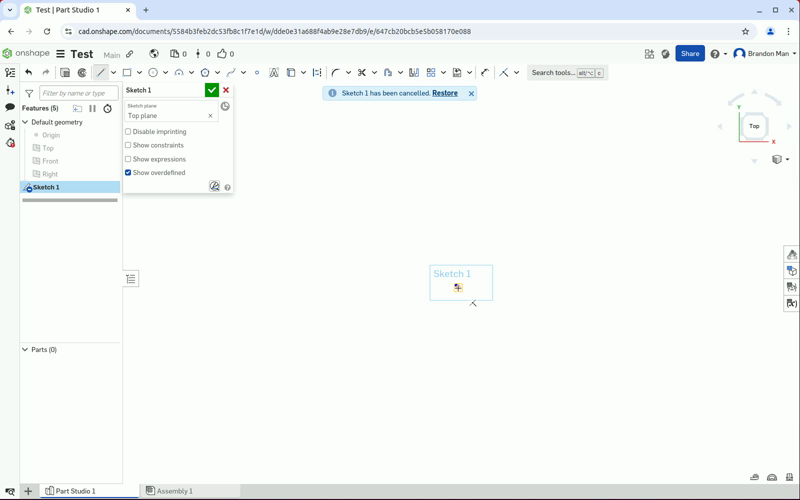
scroll(6)
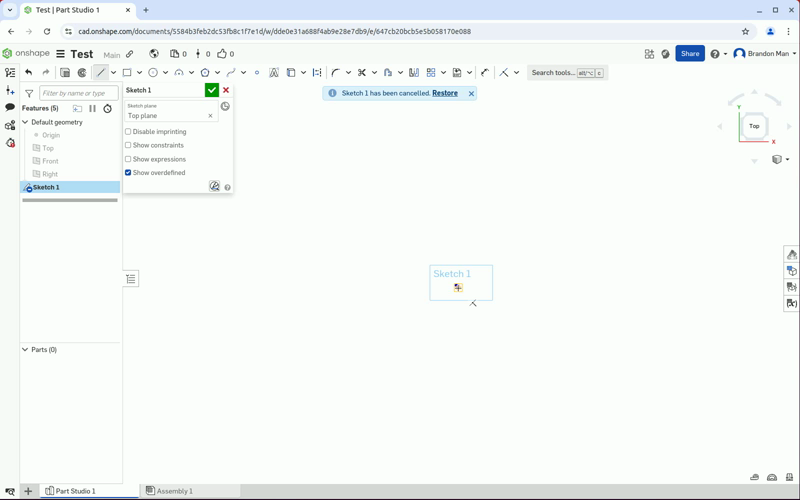
scroll(6)
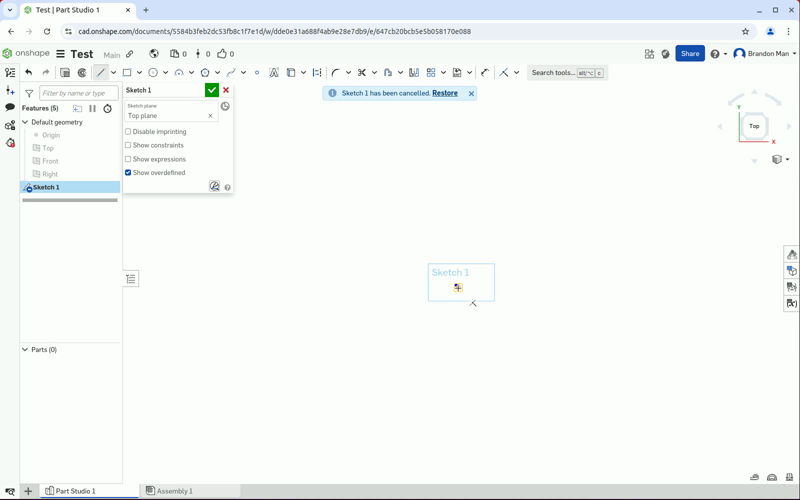
scroll(6)
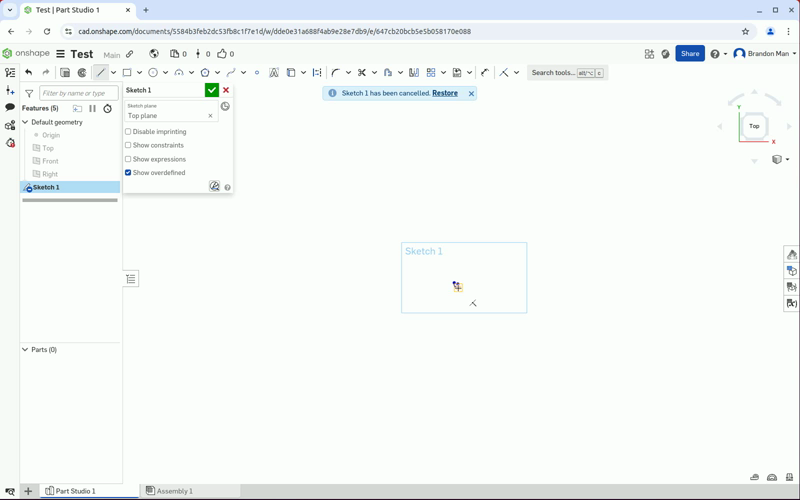
scroll(6)
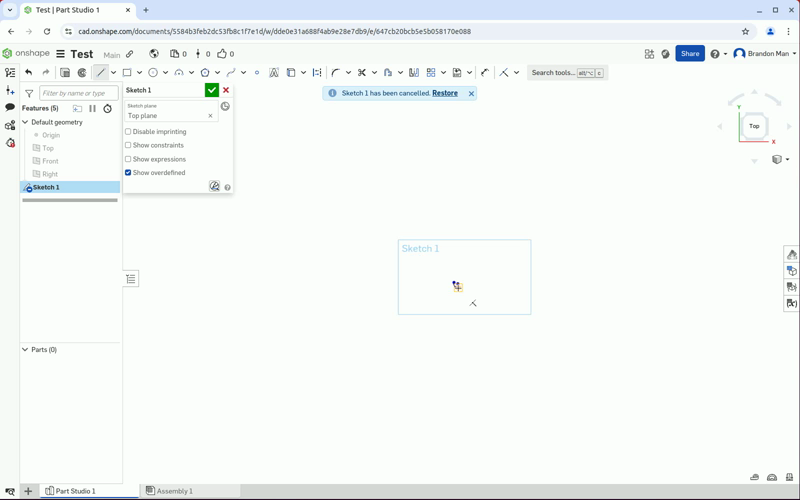
scroll(6)
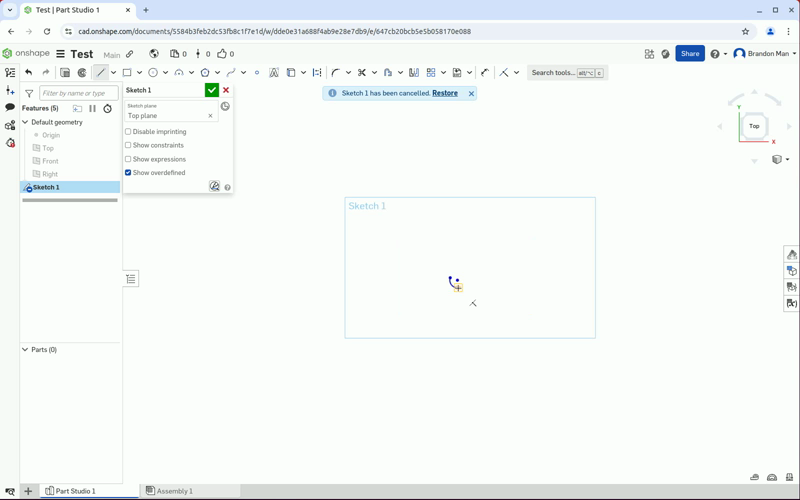
scroll(6)
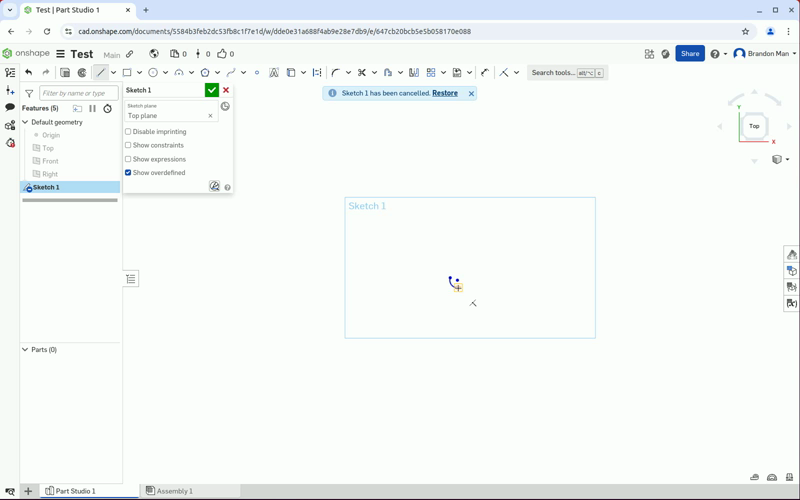
scroll(6)
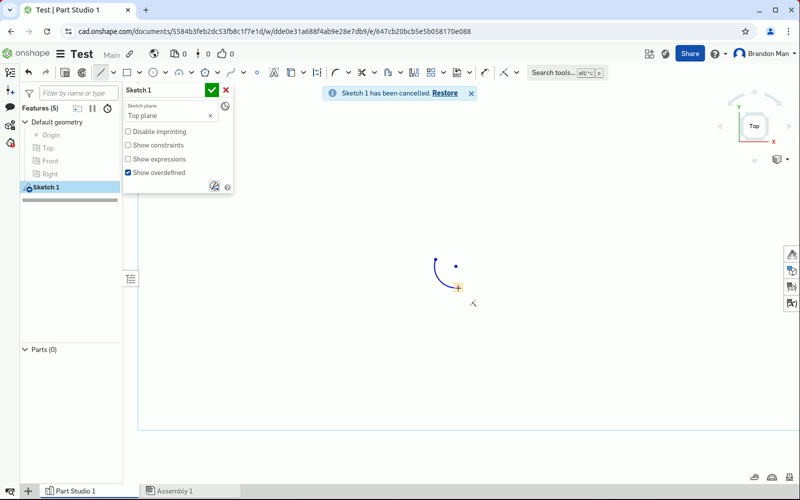
click(458, 287)
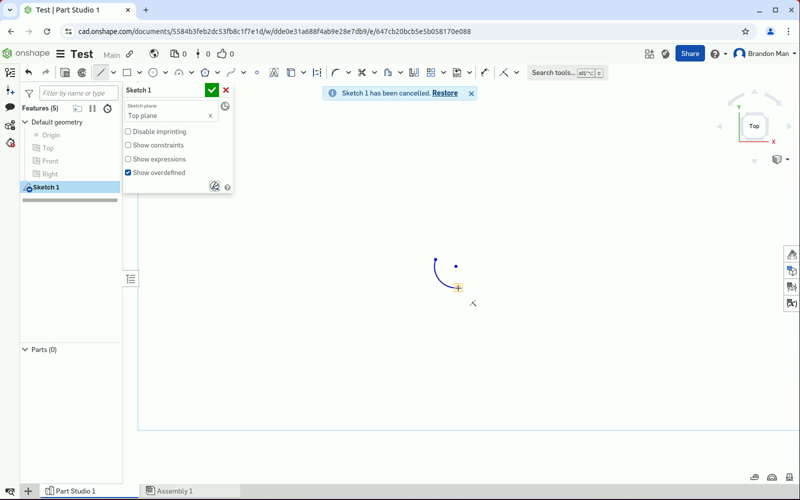
scroll(-6)
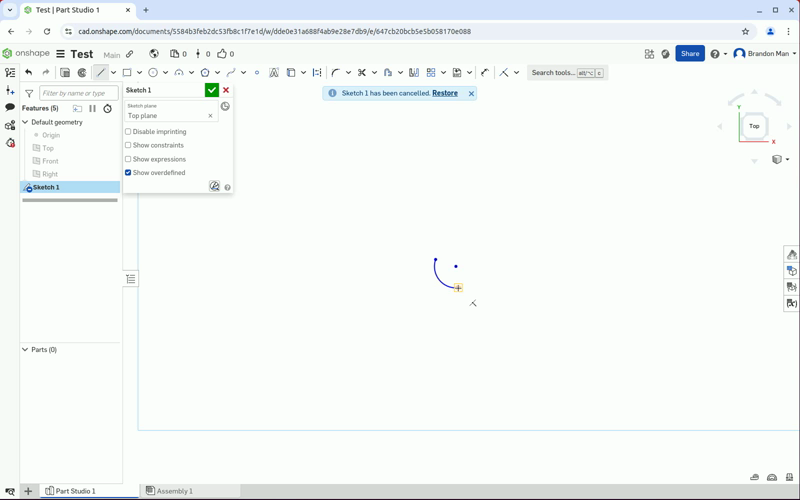
scroll(-6)
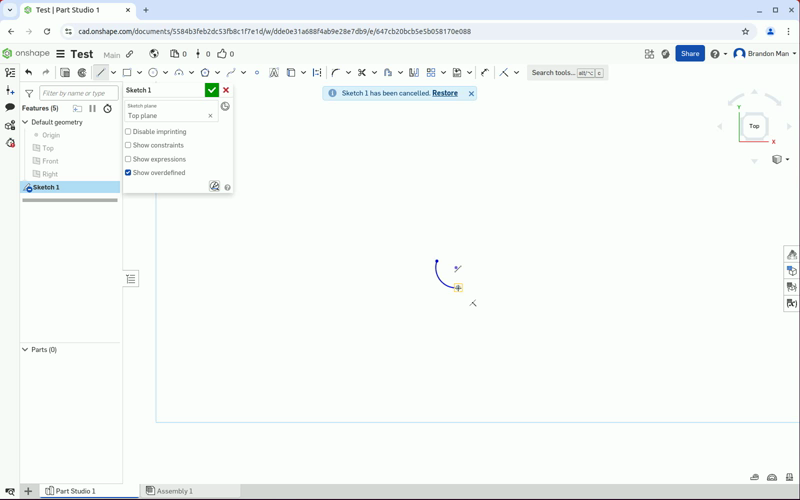
scroll(-6)
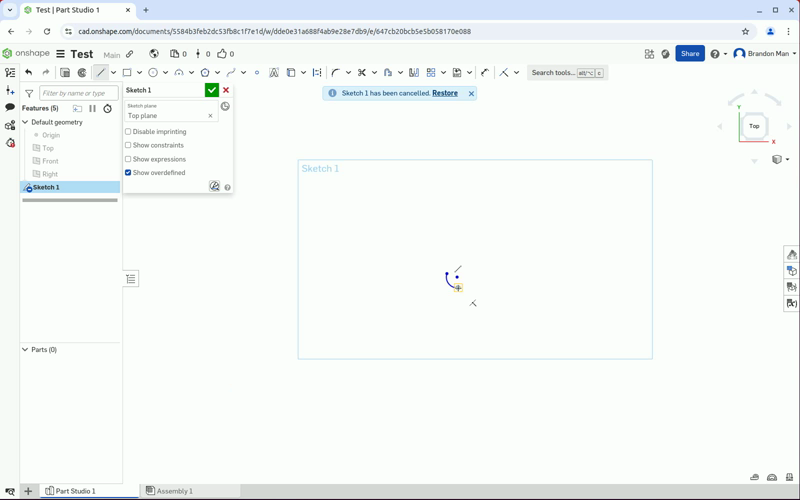
scroll(-6)
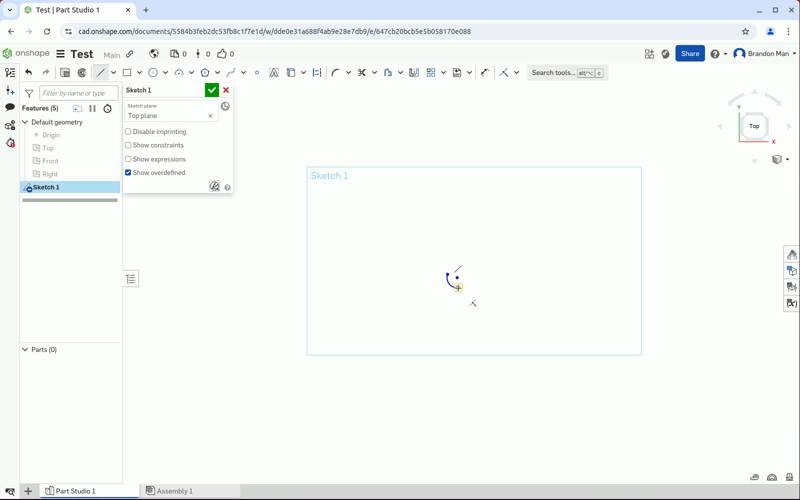
scroll(-6)
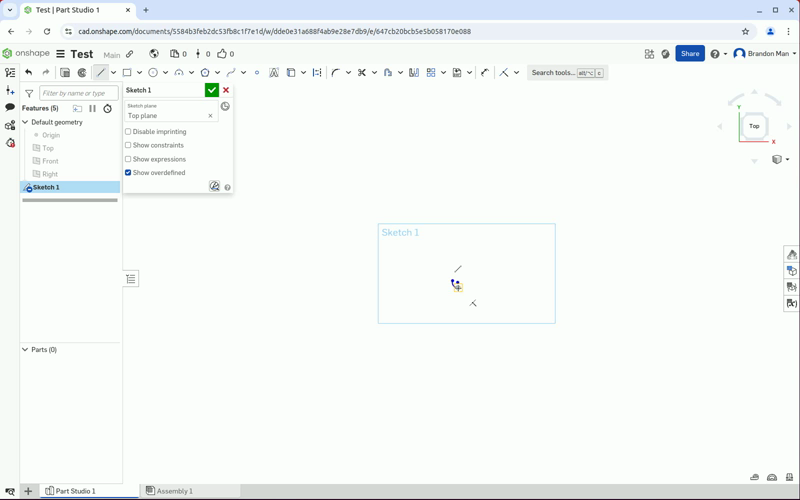
scroll(-6)
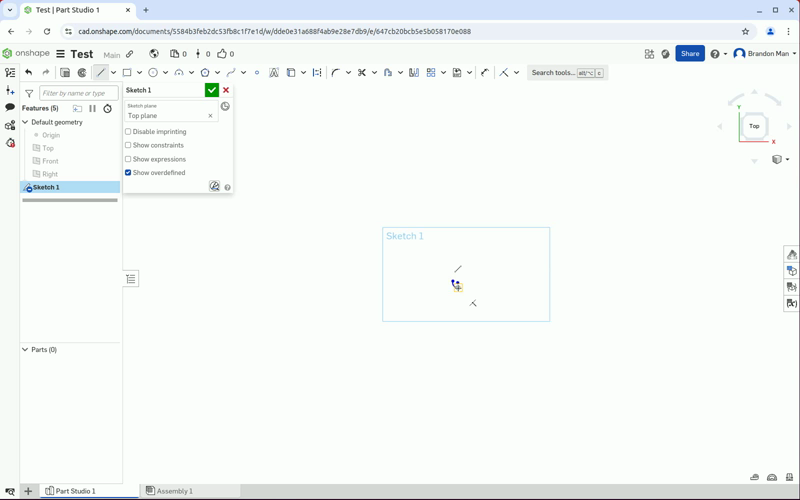
scroll(-6)
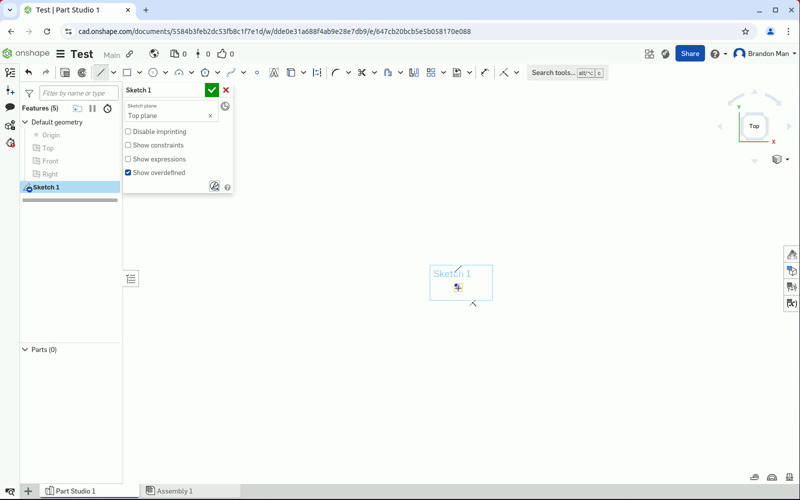
key_down(shift)
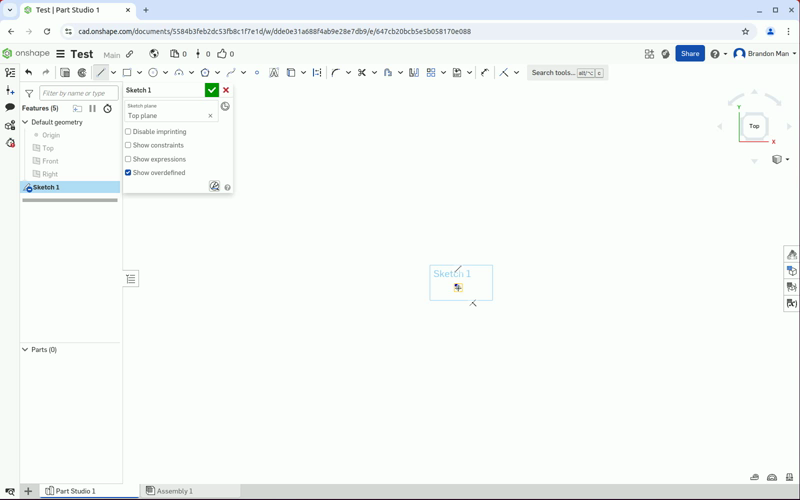
mouse_move(488, 287)
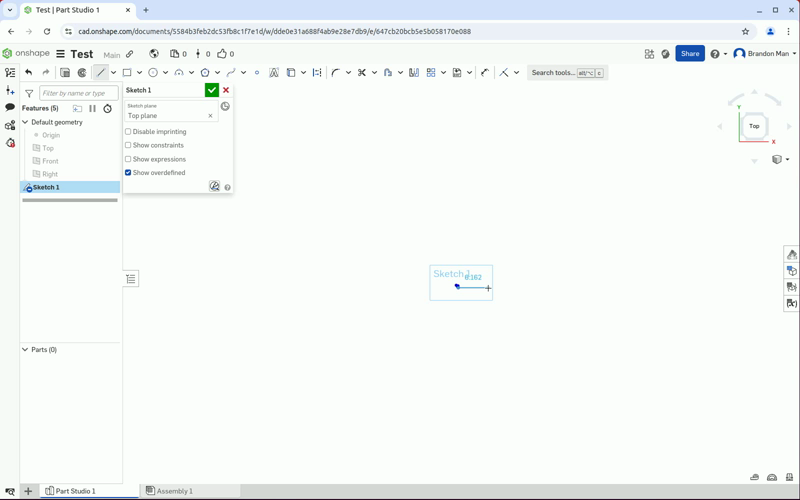
mouse_move(463, 287)
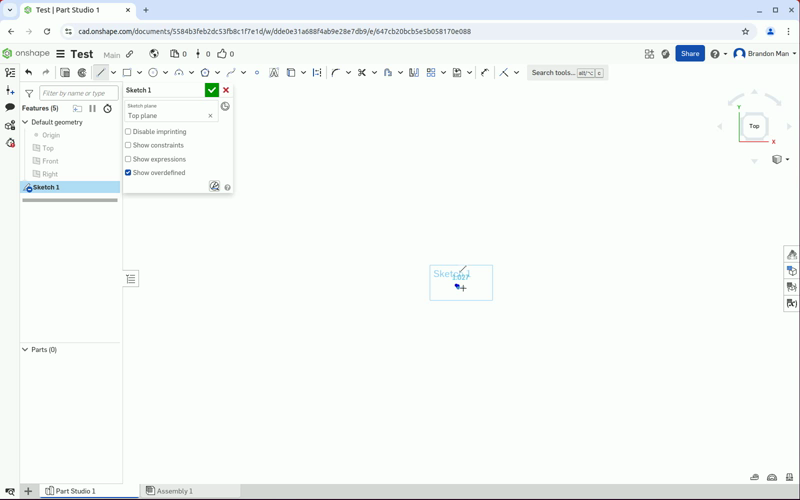
scroll(6)
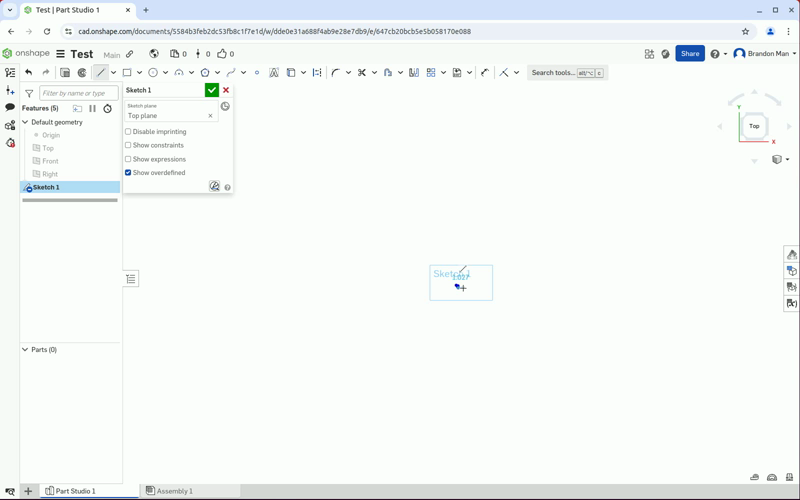
scroll(6)
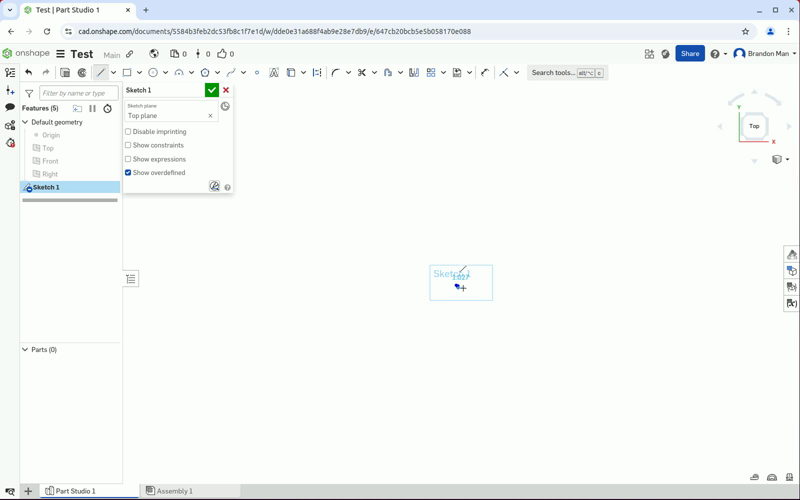
scroll(6)
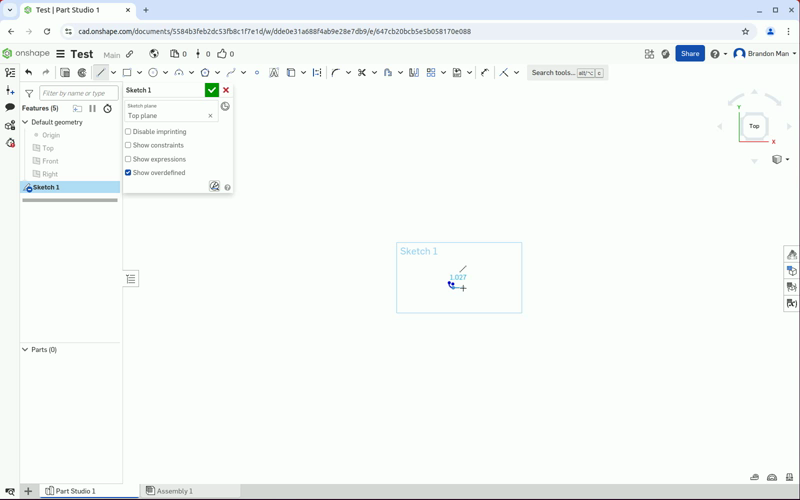
scroll(6)
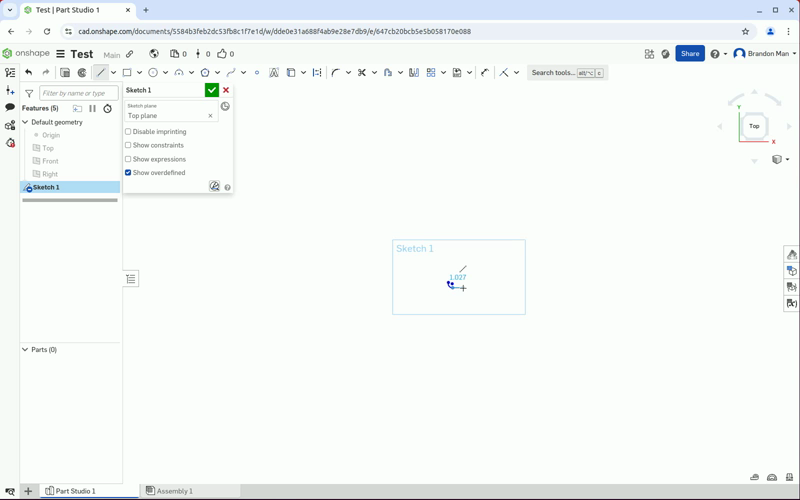
scroll(6)
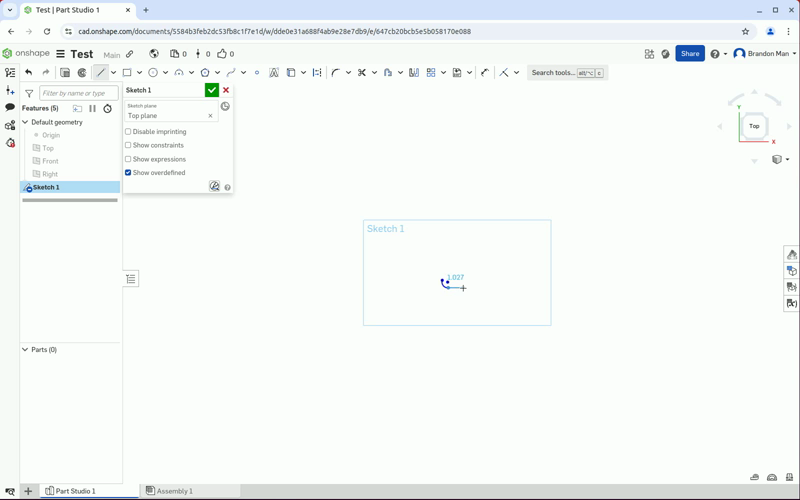
scroll(6)
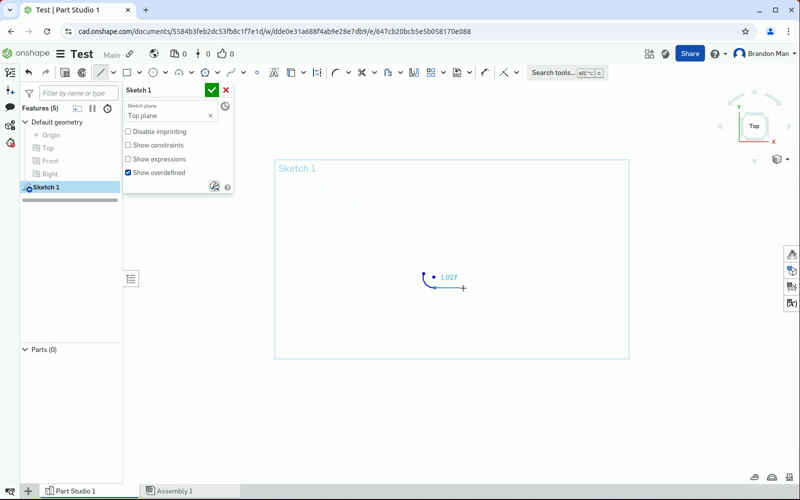
scroll(6)
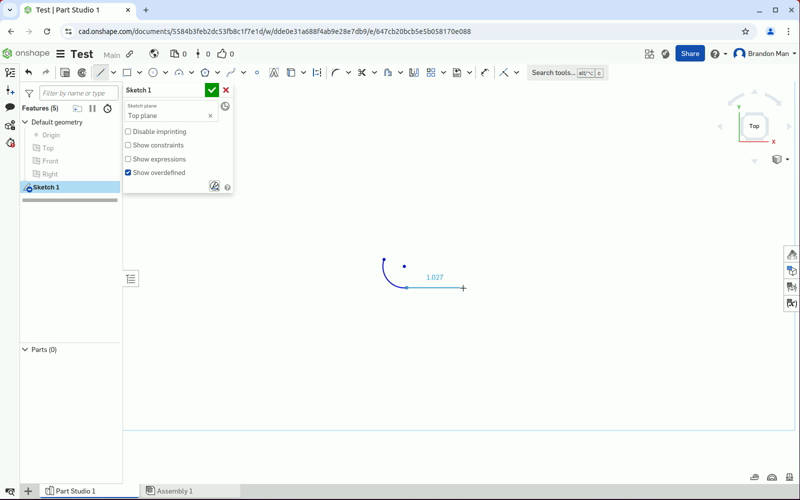
click(463, 287)
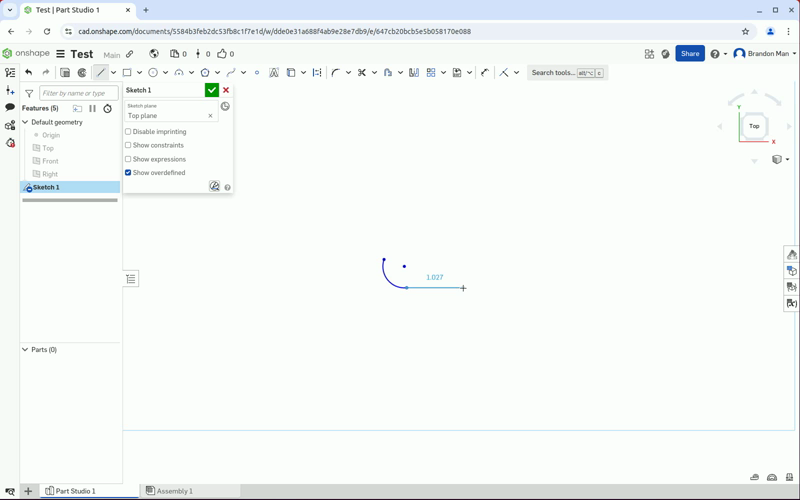
scroll(-6)
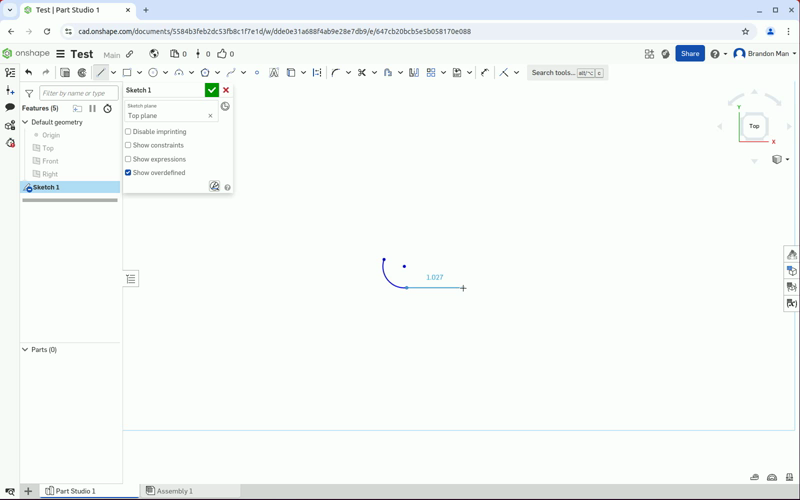
scroll(-6)
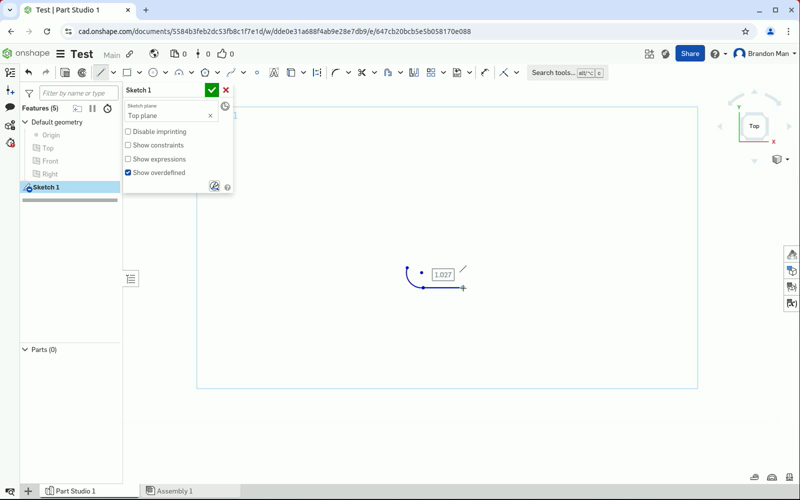
scroll(-6)
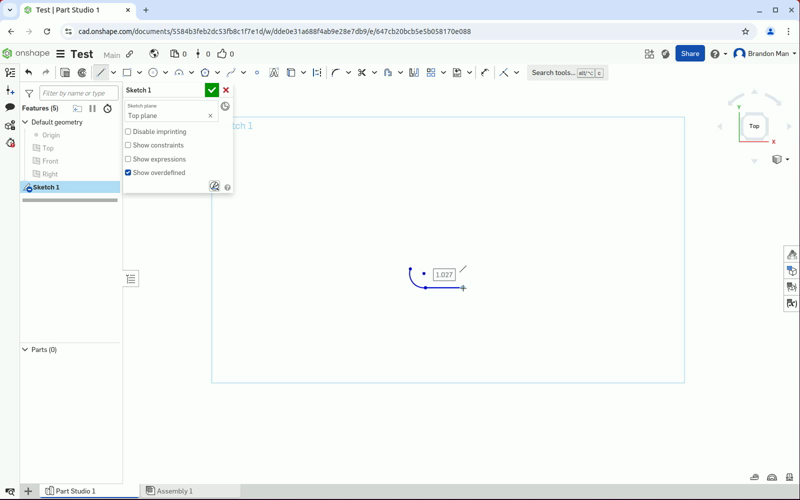
scroll(-6)
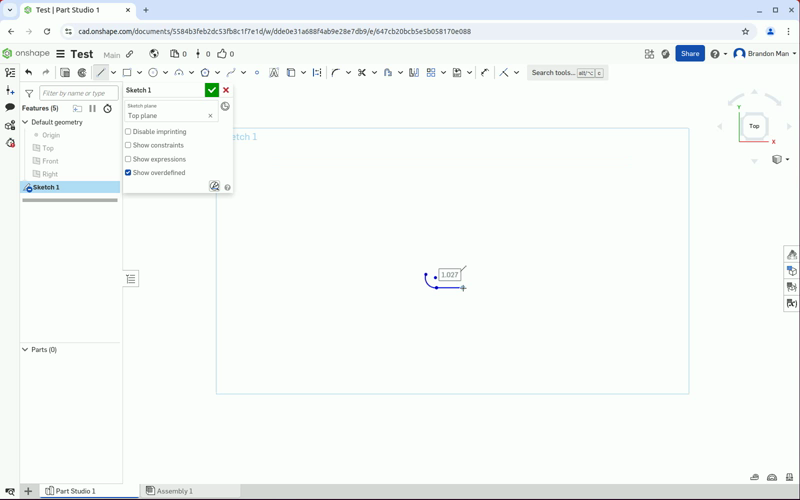
scroll(-6)
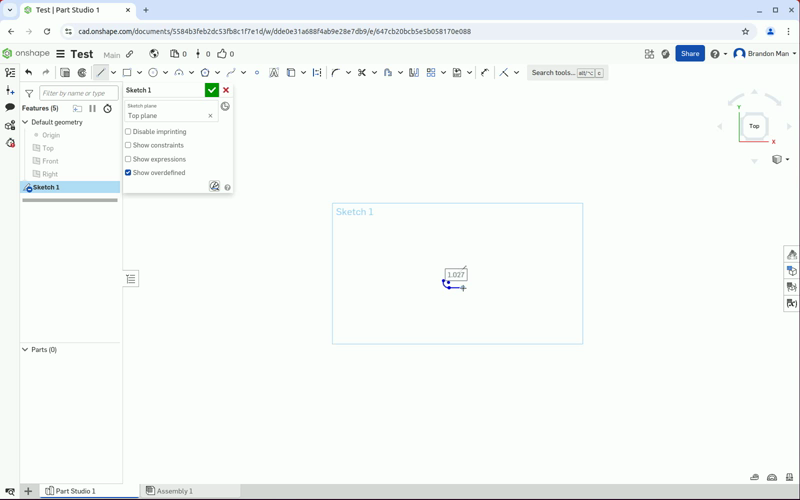
scroll(-6)
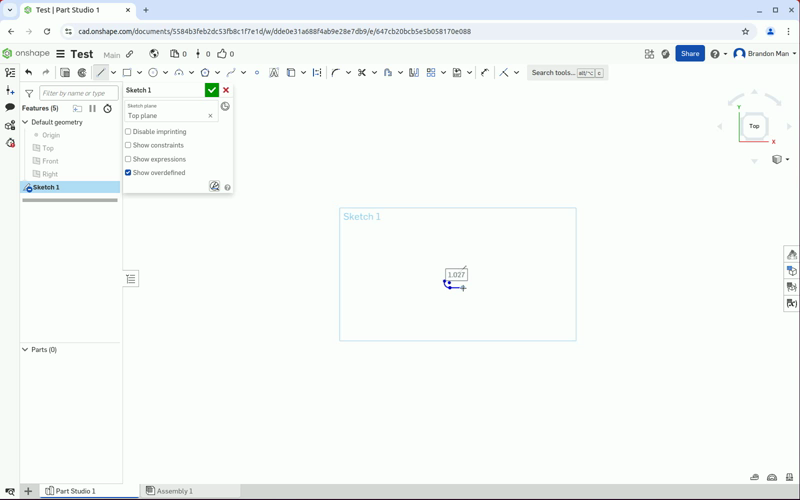
scroll(-6)
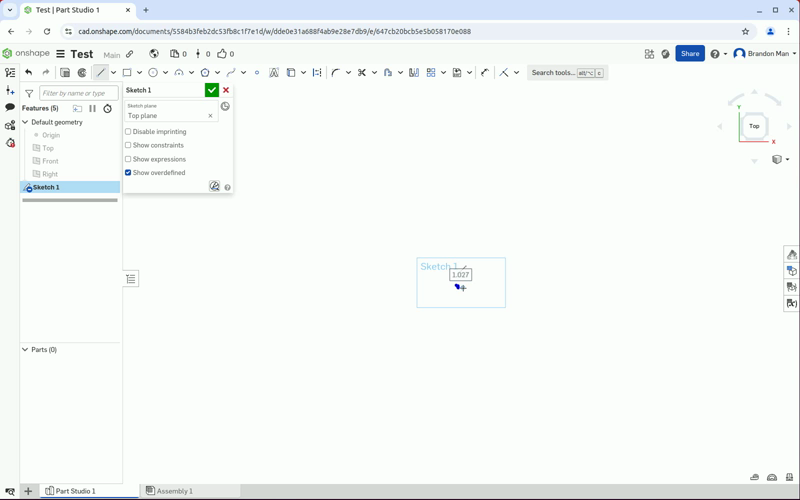
key_up(shift)
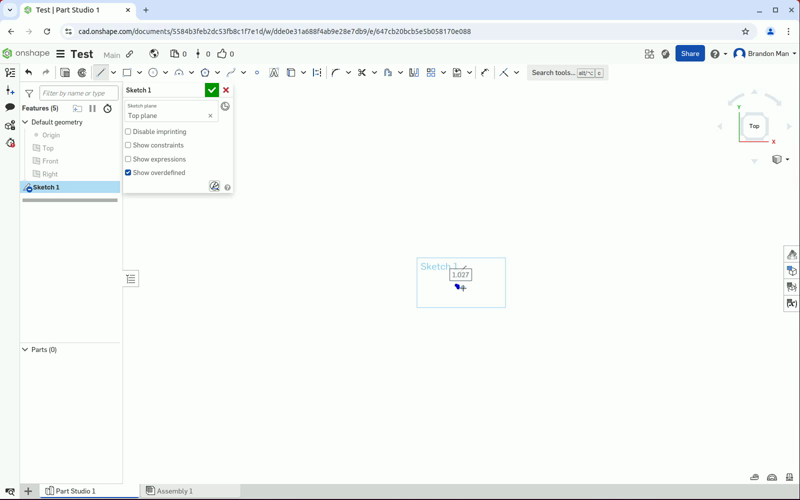
key(esc)
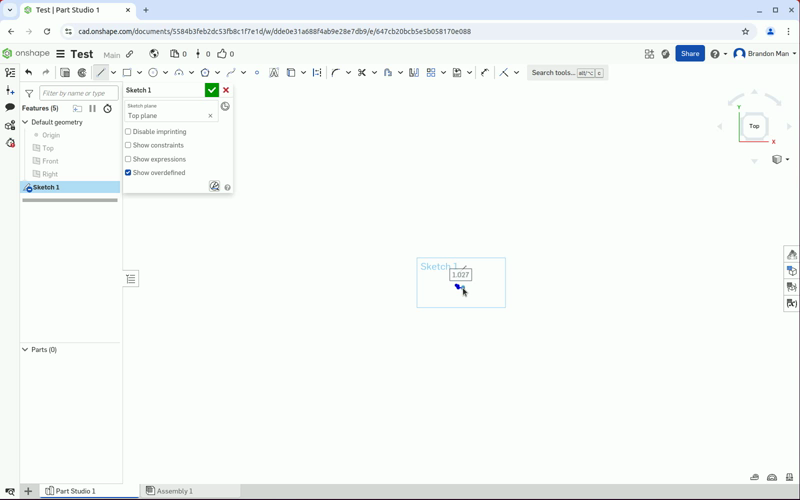
key(a)
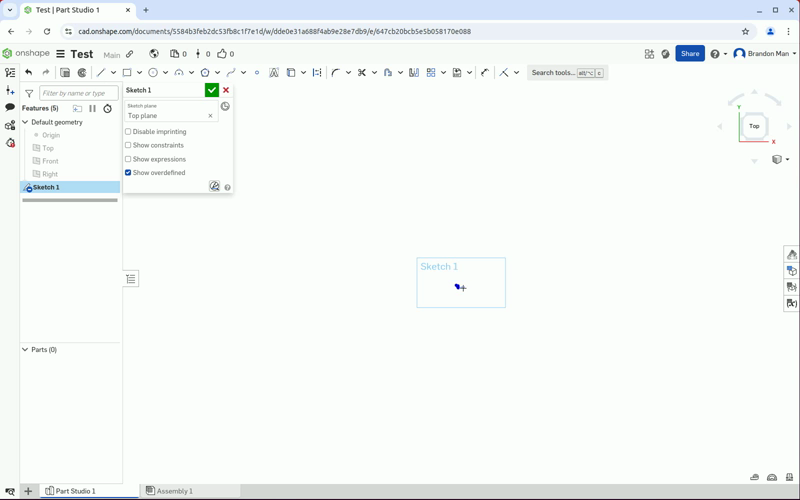
mouse_move(463, 287)
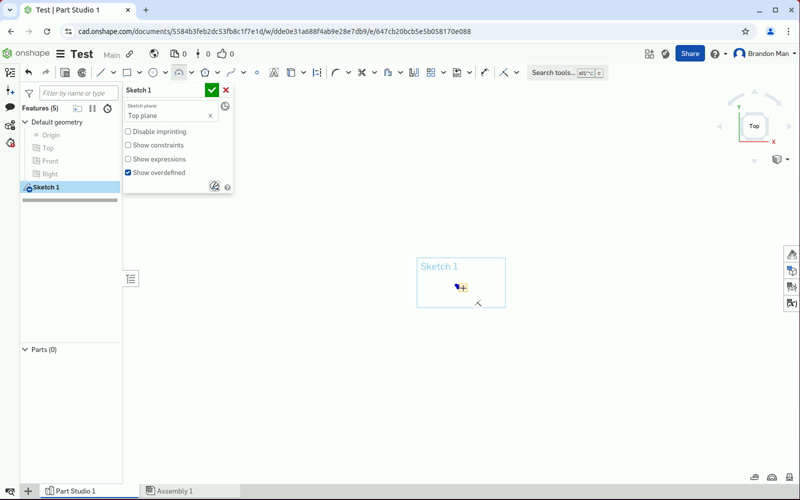
click(463, 287)
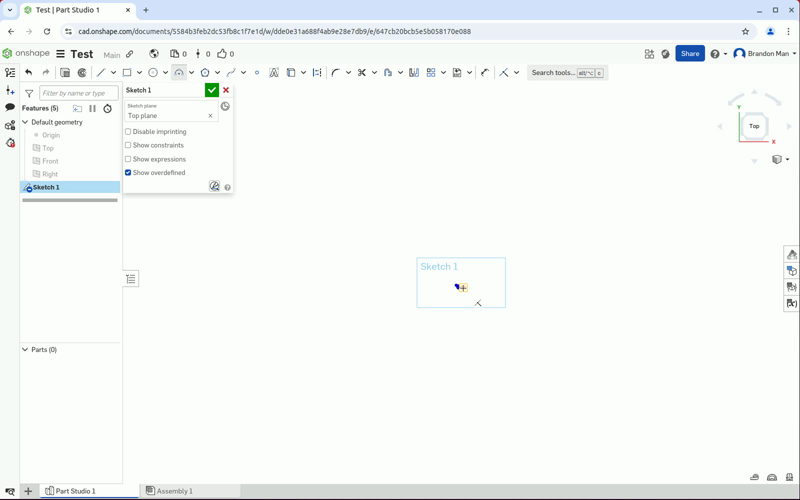
key_down(shift)
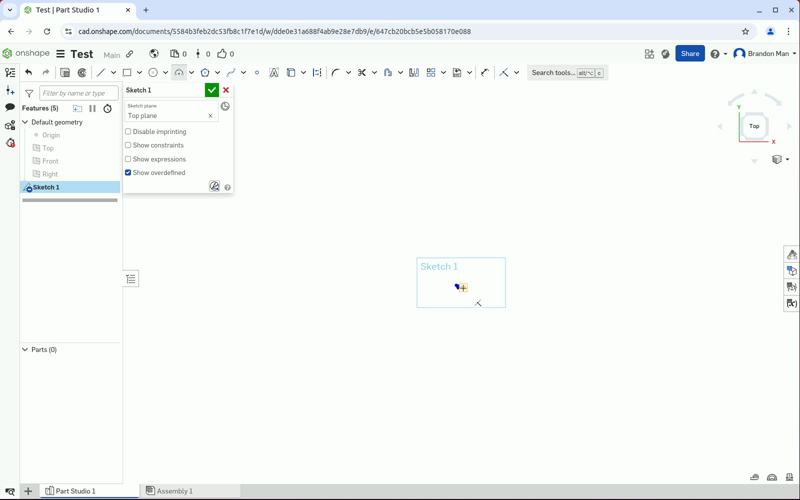
mouse_move(465, 285)
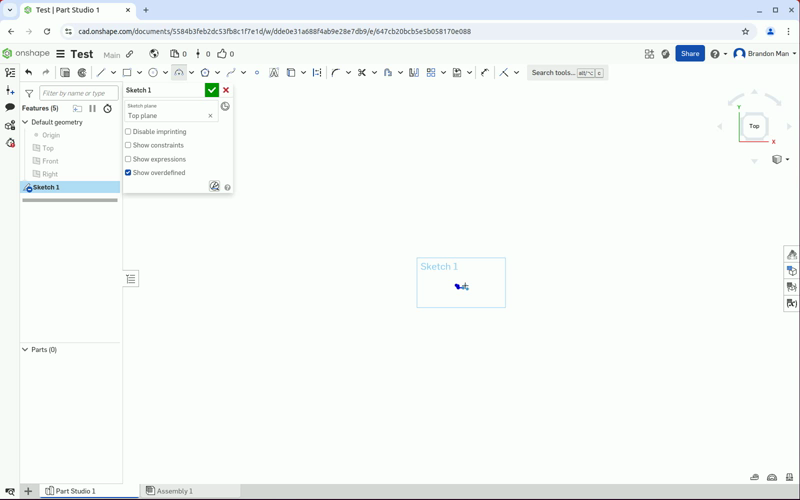
scroll(6)
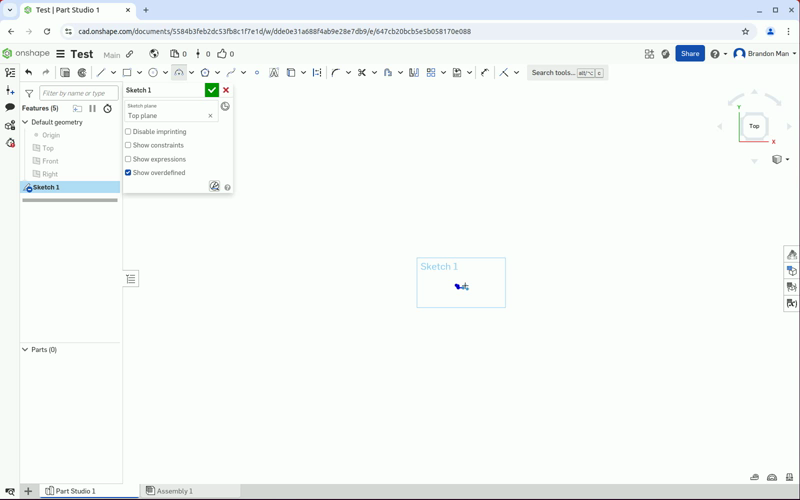
scroll(6)
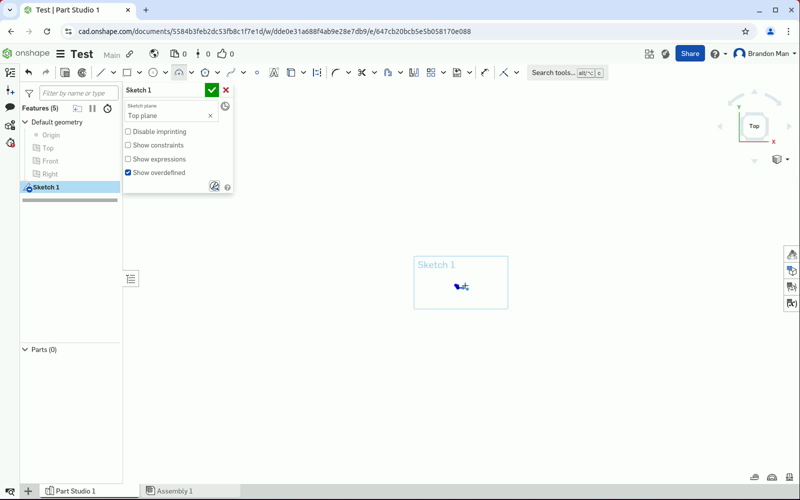
scroll(6)
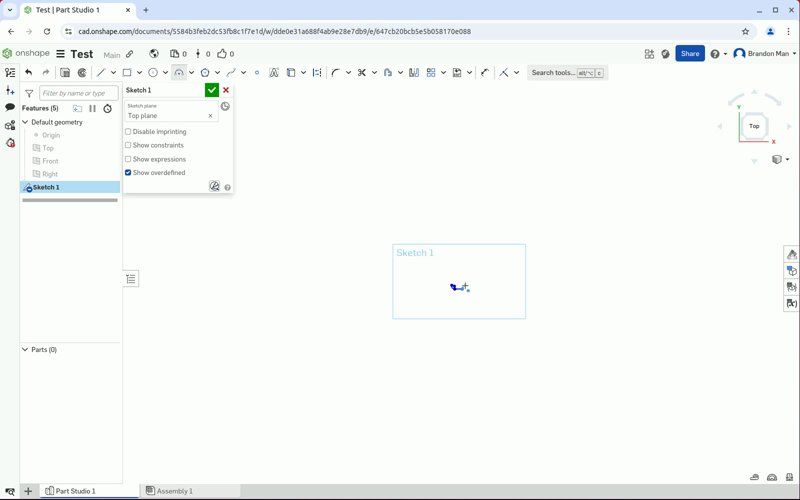
scroll(6)
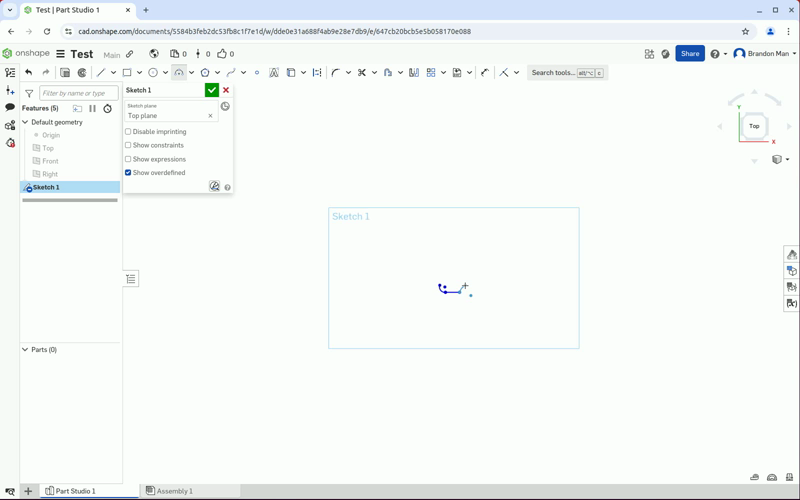
scroll(6)
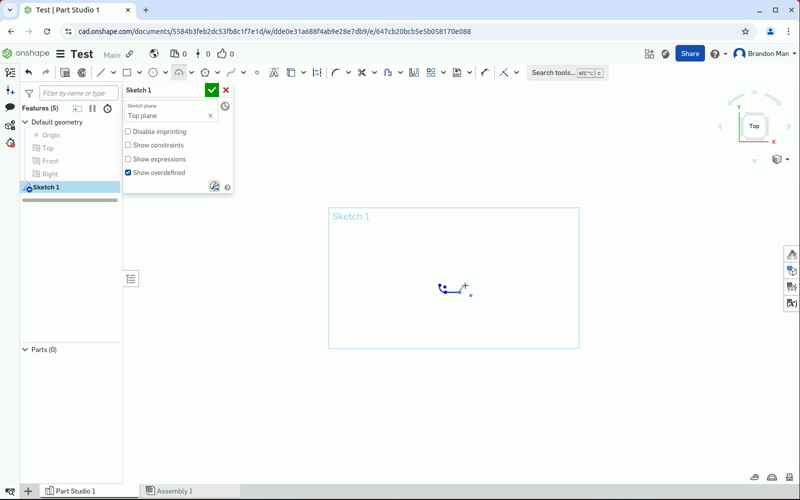
scroll(6)
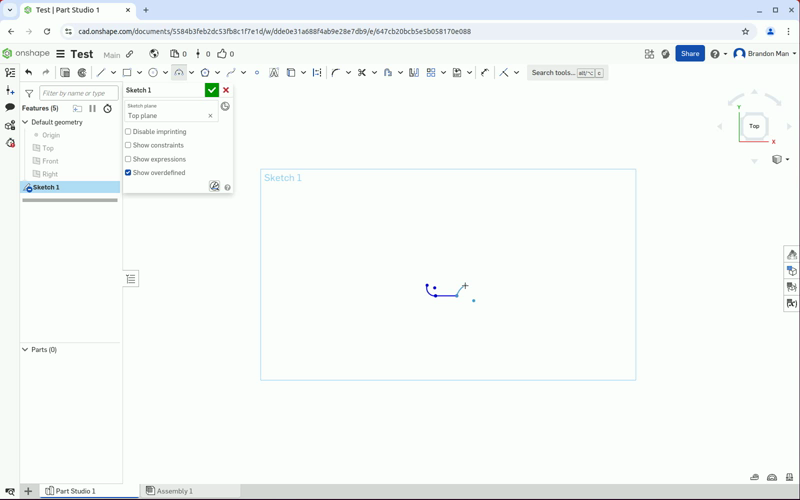
scroll(6)
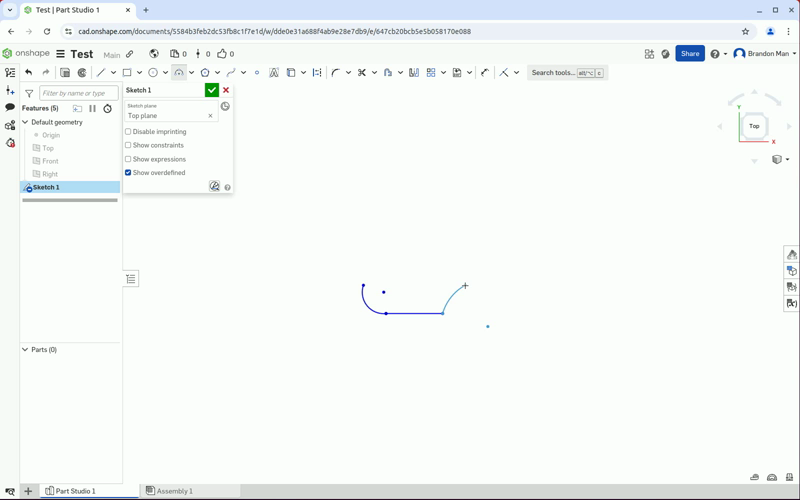
click(465, 285)
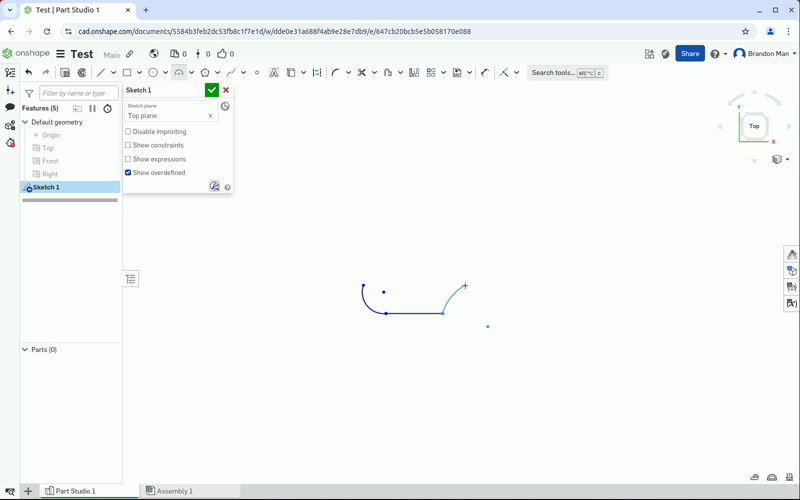
scroll(-6)
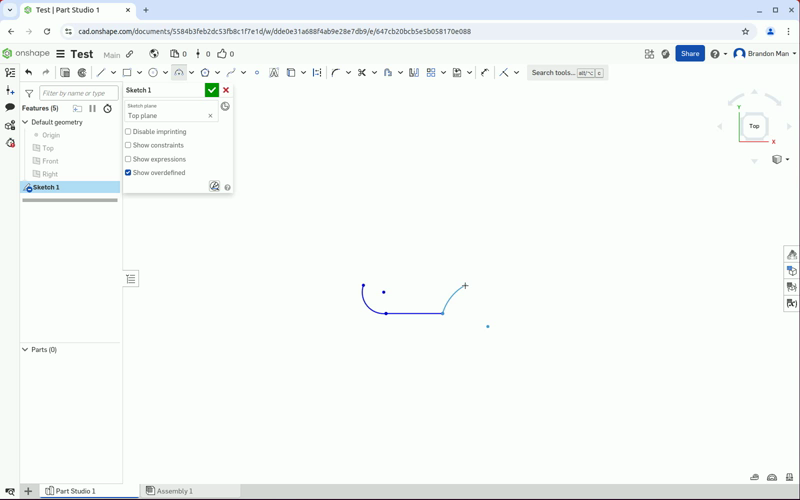
scroll(-6)
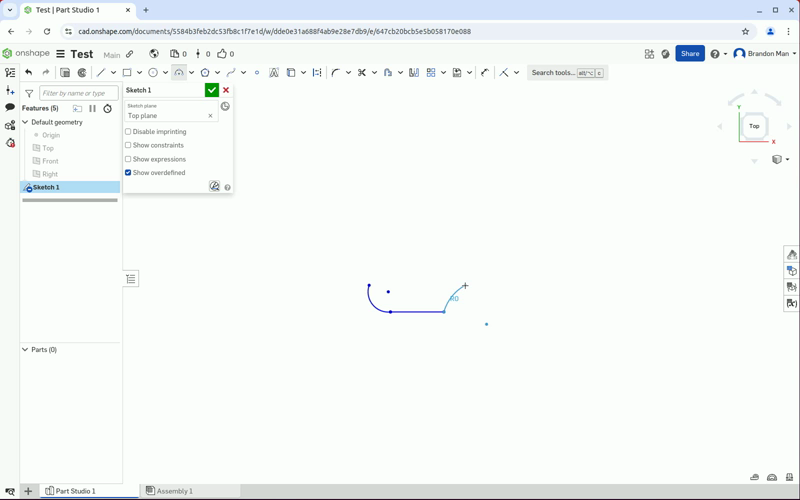
scroll(-6)
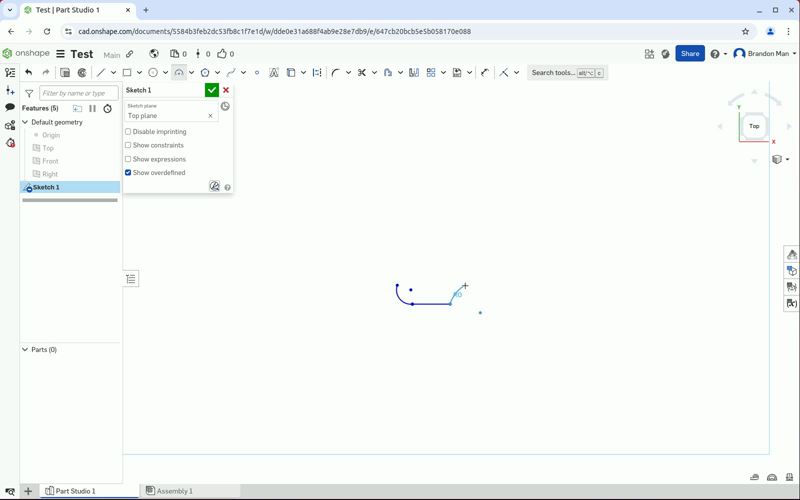
scroll(-6)
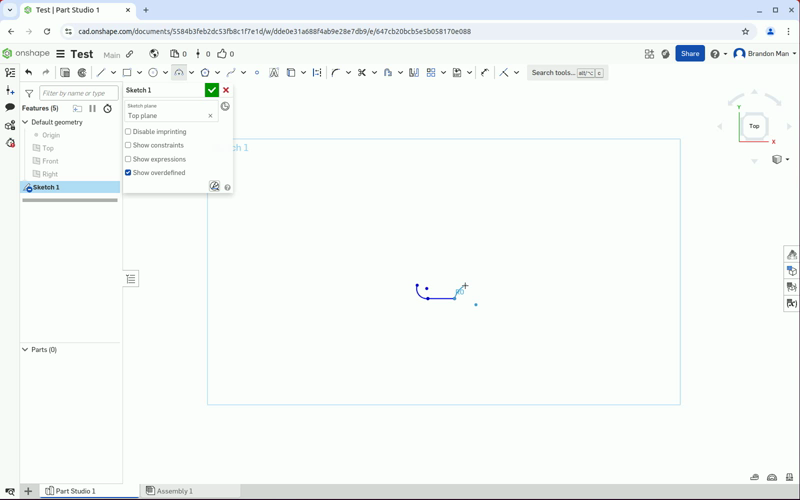
scroll(-6)
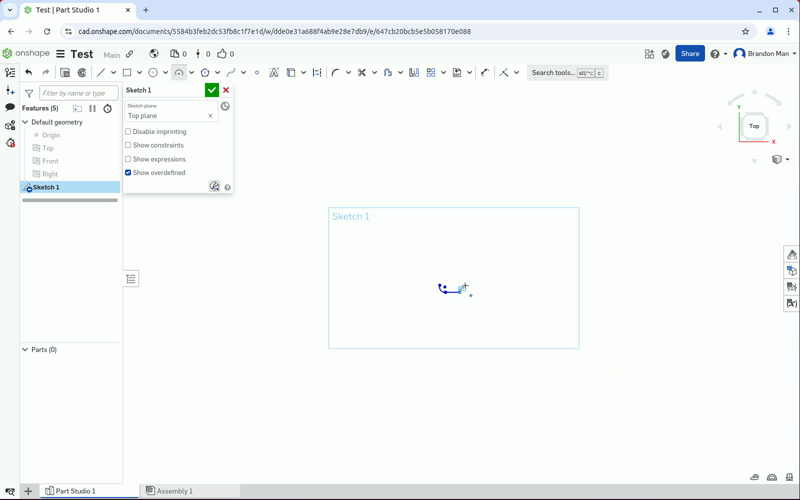
scroll(-6)
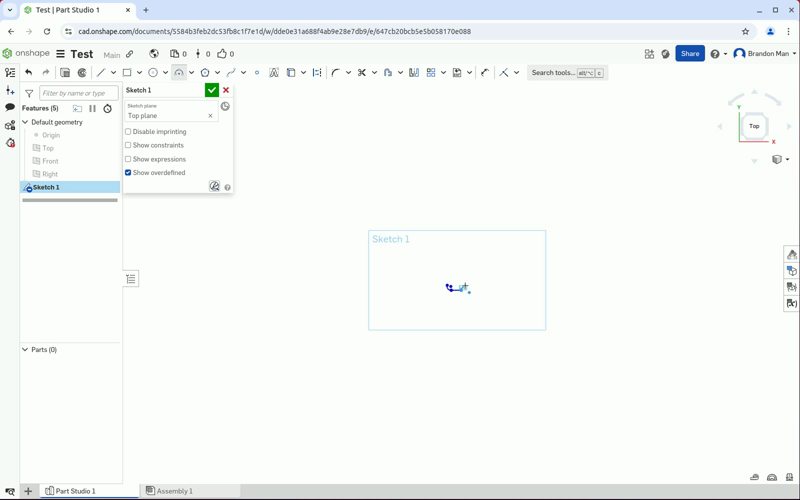
scroll(-6)
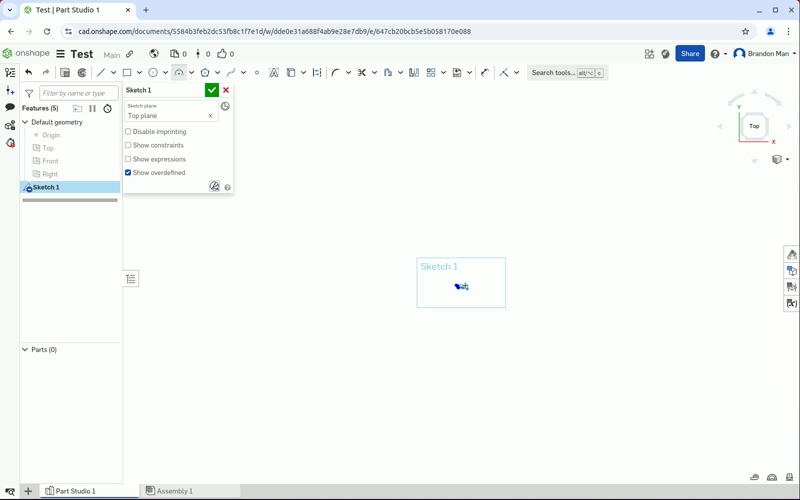
mouse_move(464, 287)
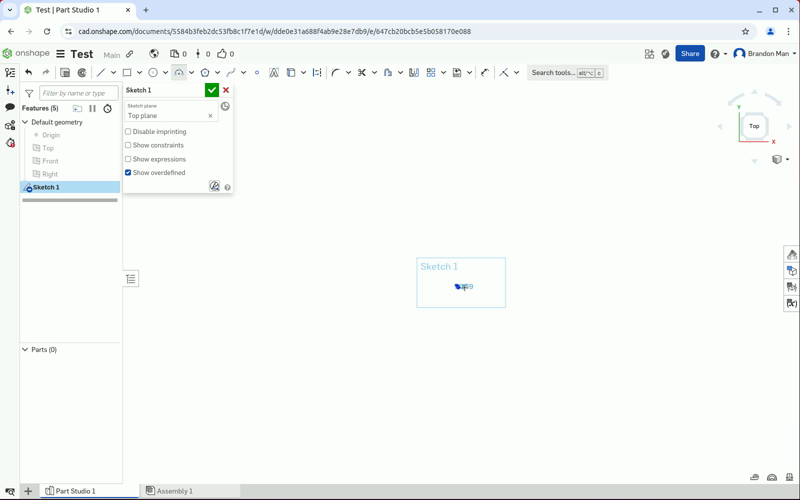
scroll(6)
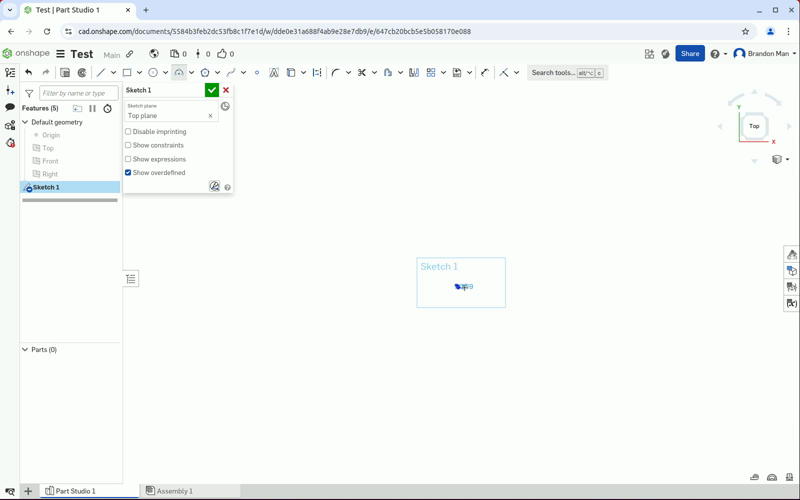
scroll(6)
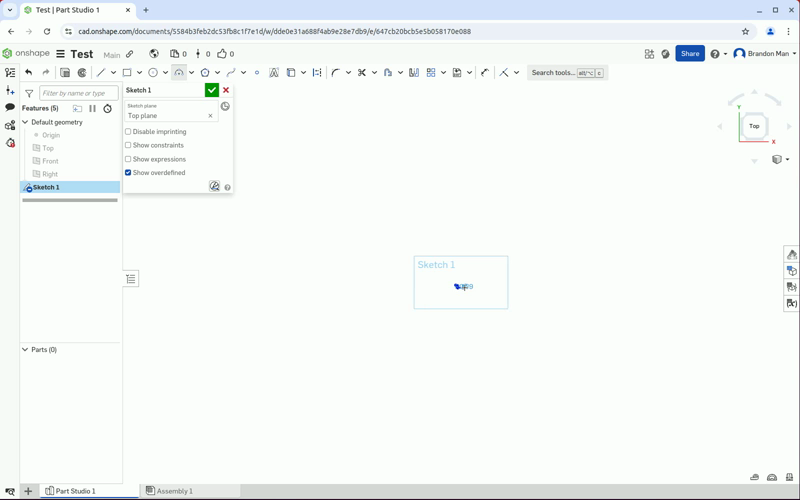
scroll(6)
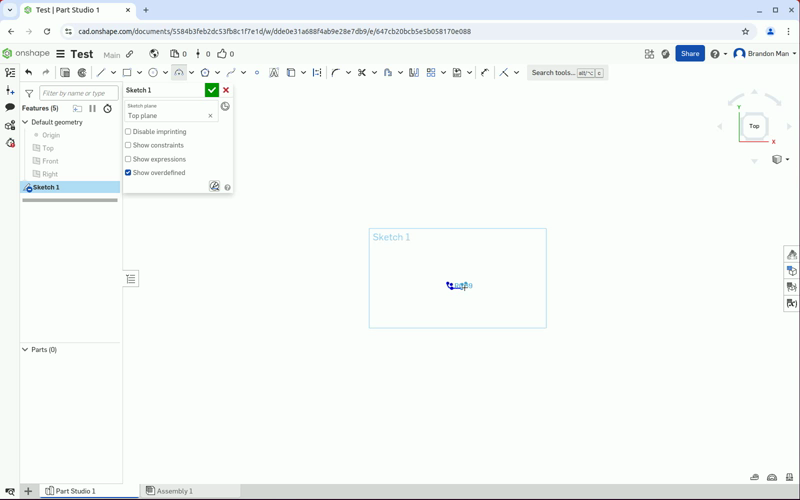
scroll(6)
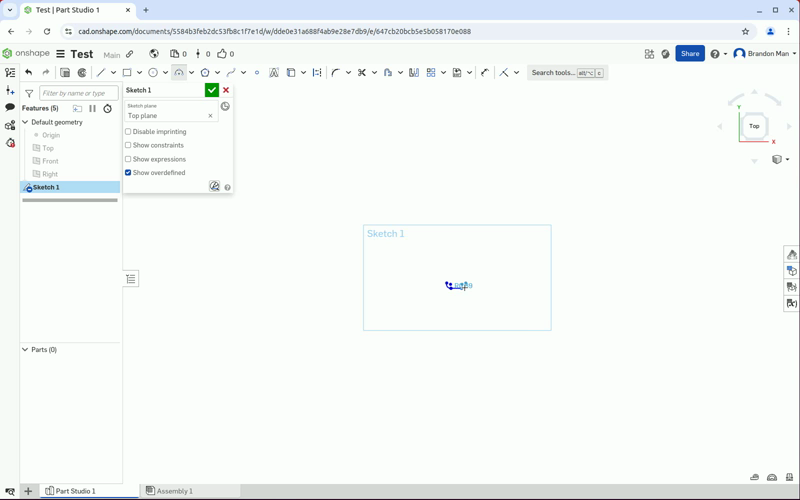
scroll(6)
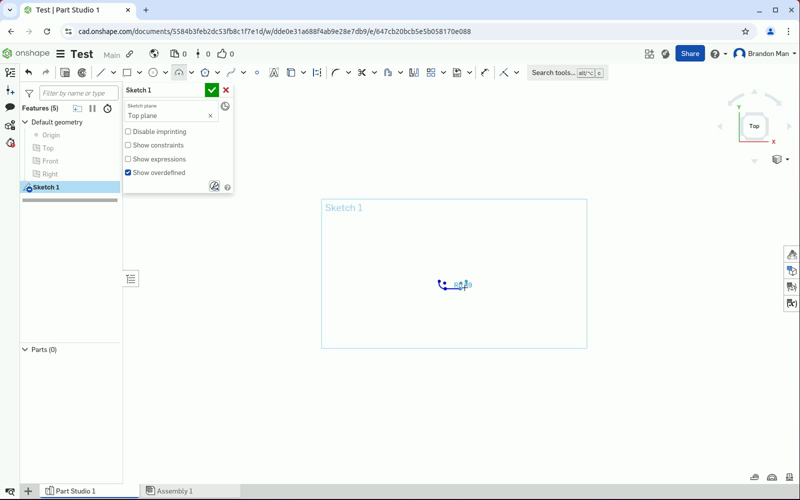
scroll(6)
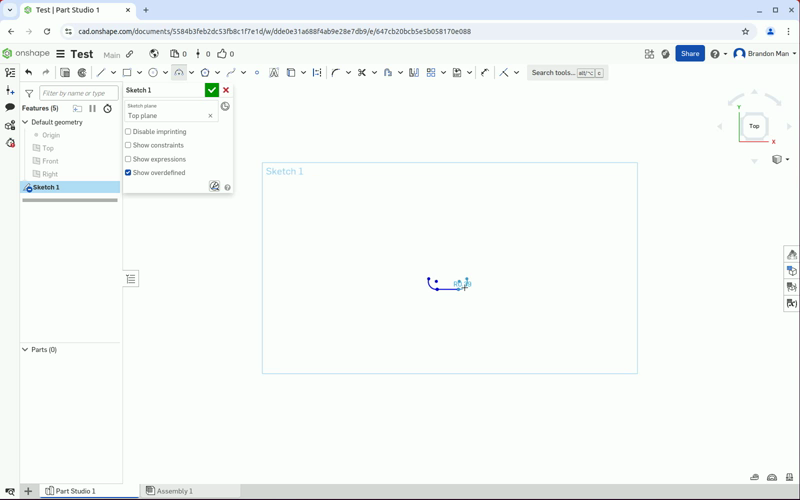
scroll(6)
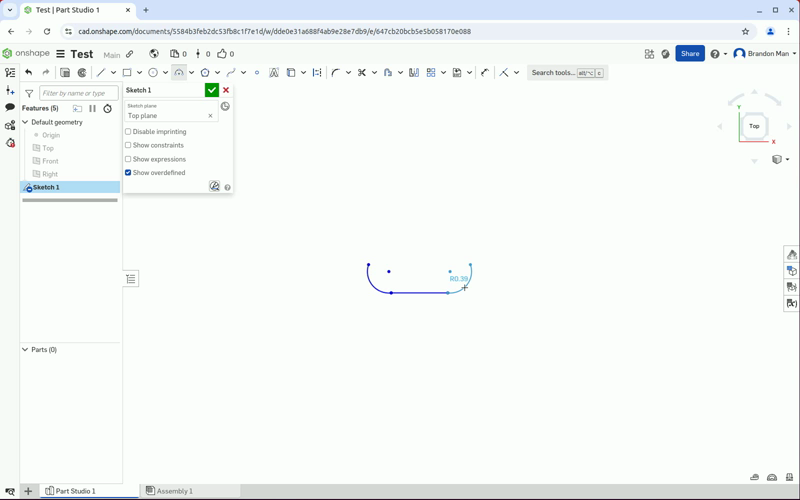
click(464, 287)
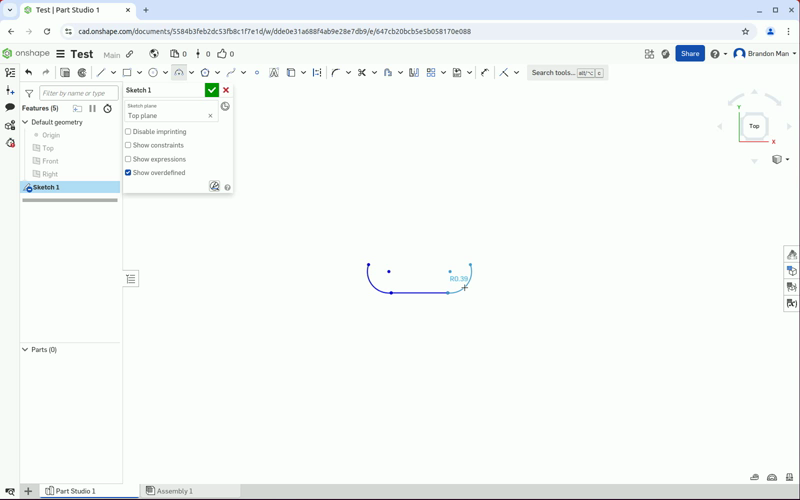
scroll(-6)
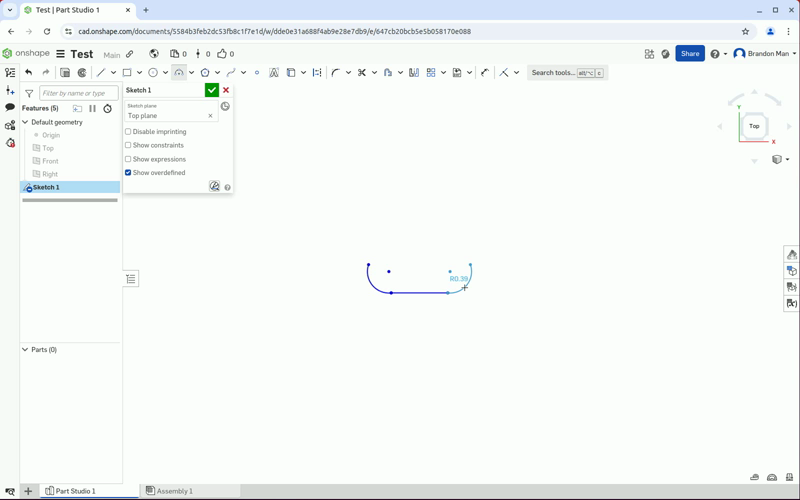
scroll(-6)
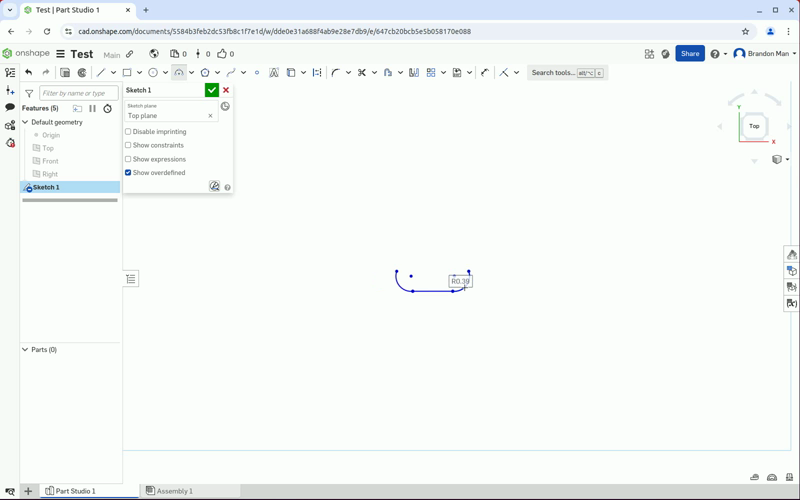
scroll(-6)
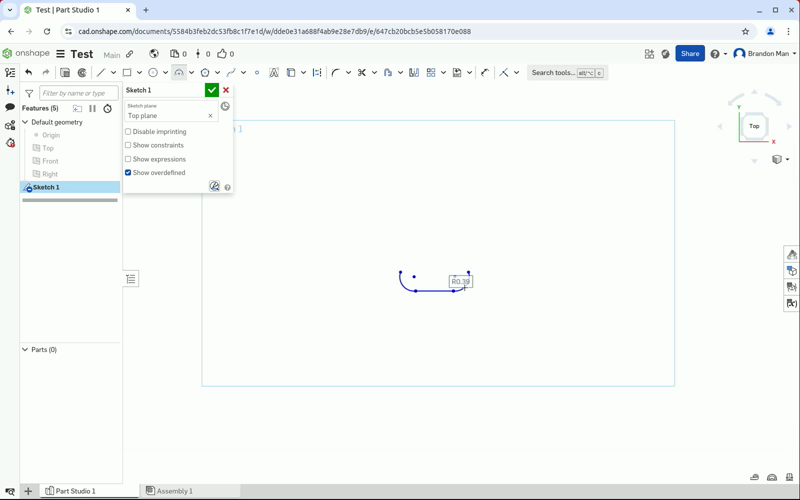
scroll(-6)
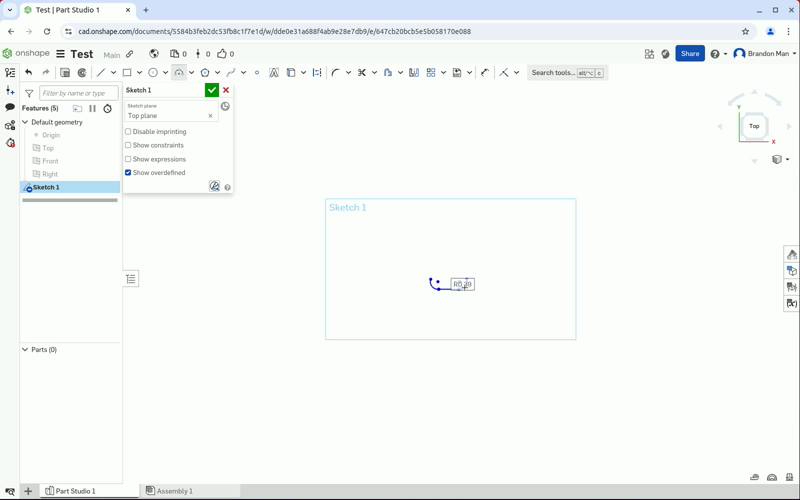
scroll(-6)
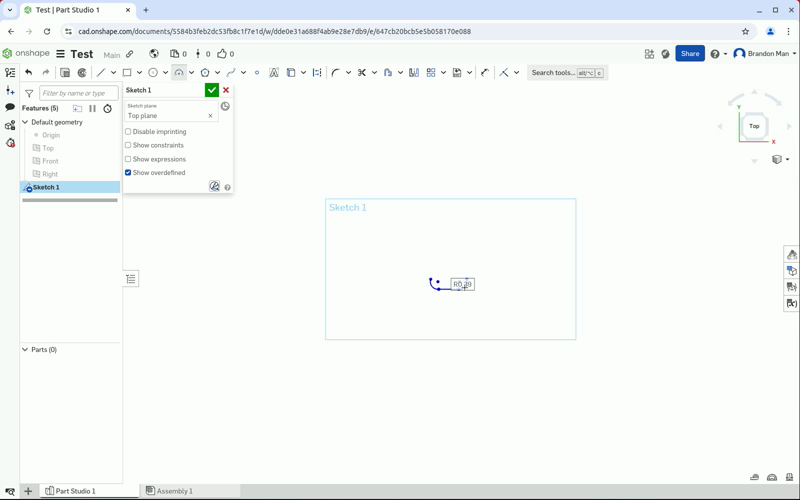
scroll(-6)
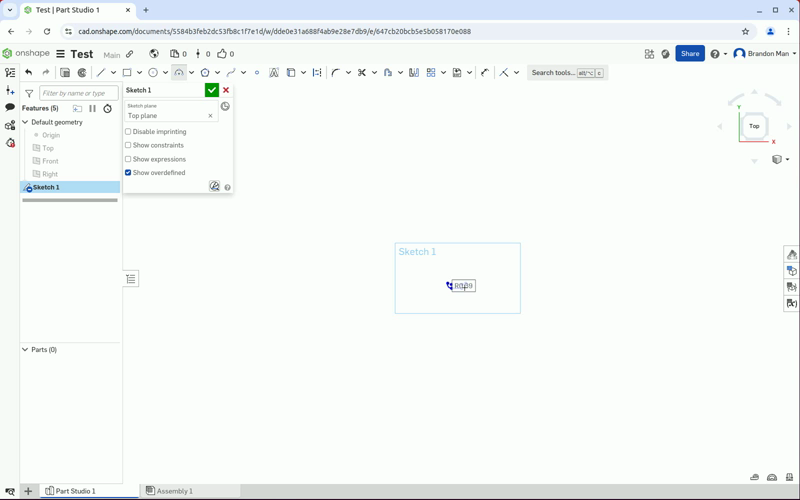
scroll(-6)
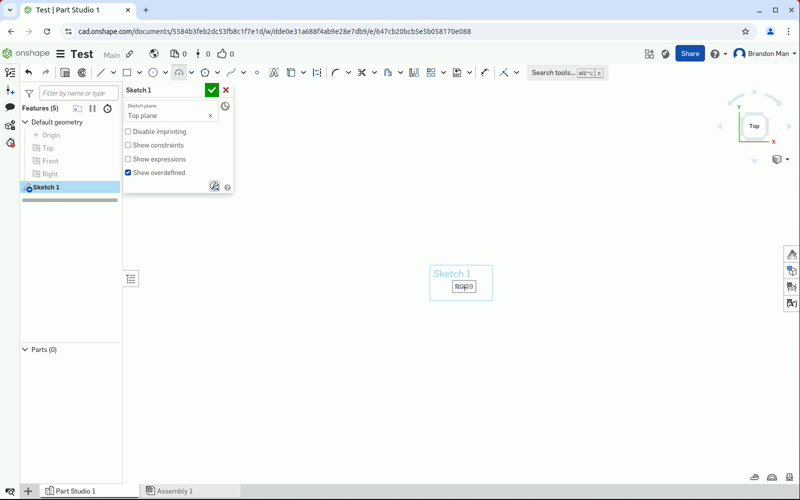
key_up(shift)
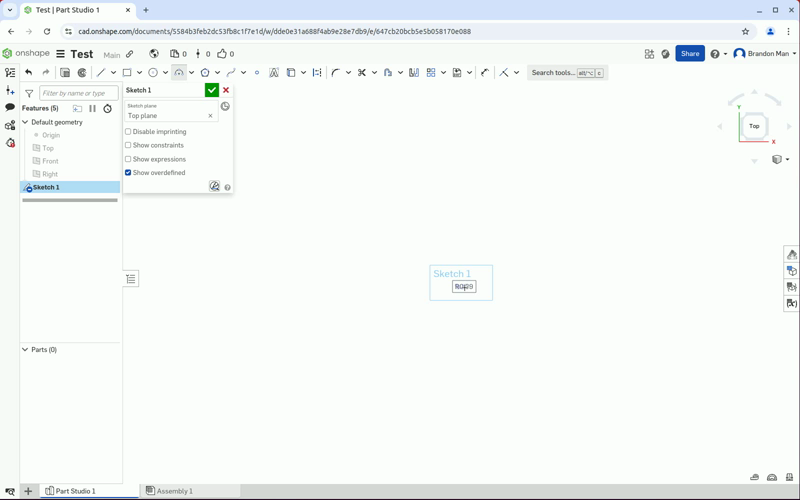
key(esc)
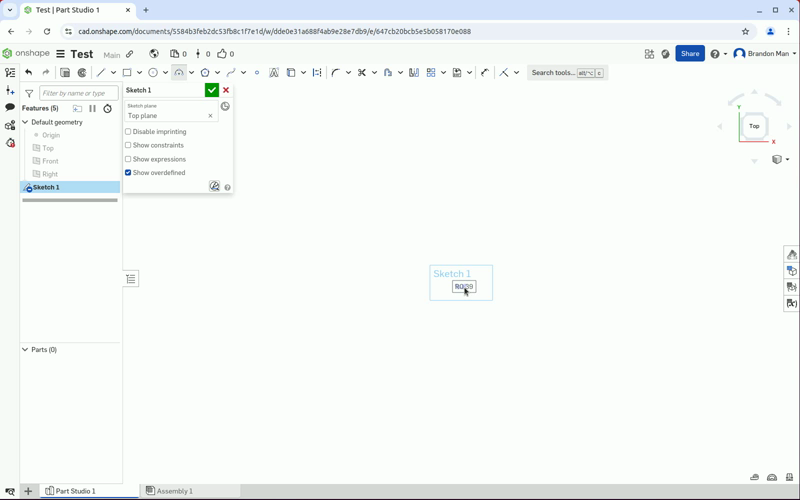
key(l)
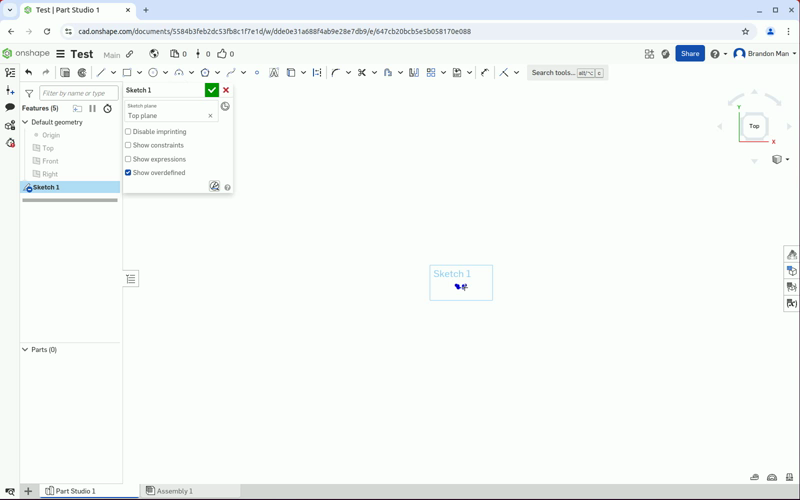
mouse_move(465, 285)
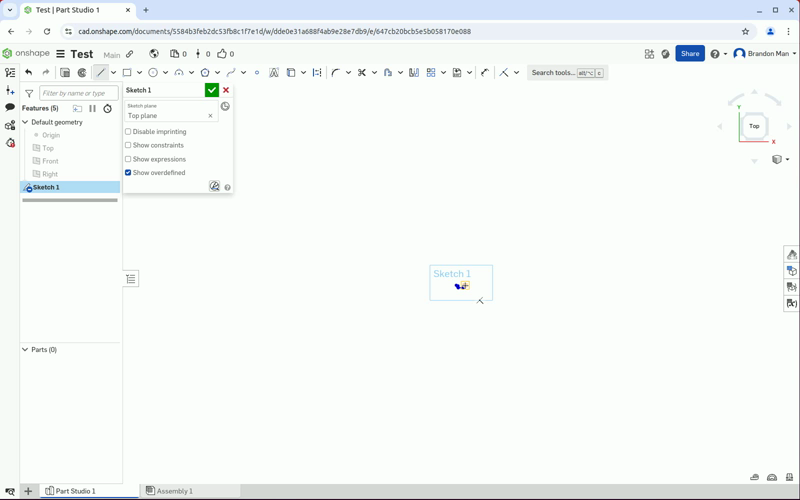
scroll(6)
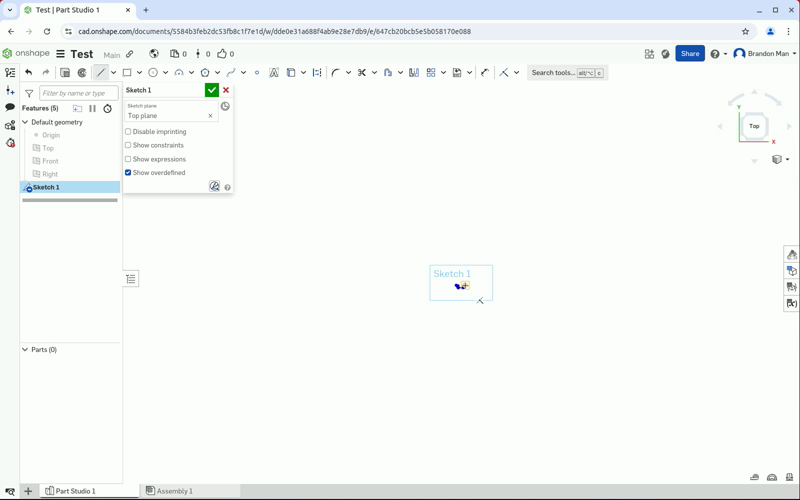
scroll(6)
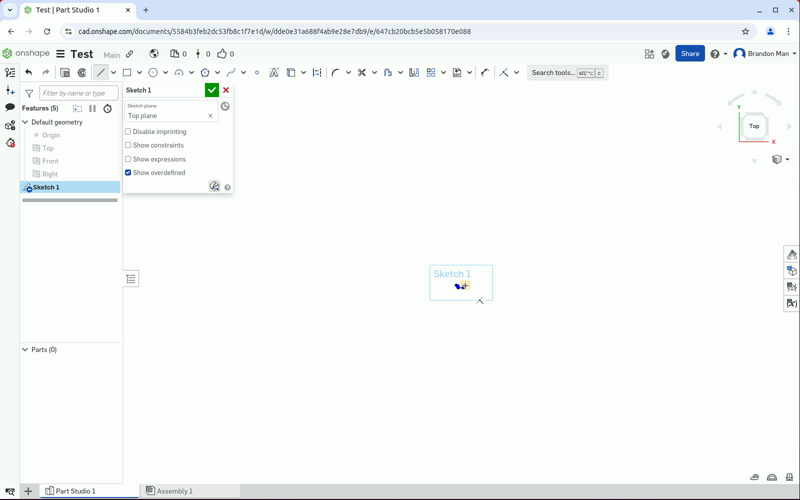
scroll(6)
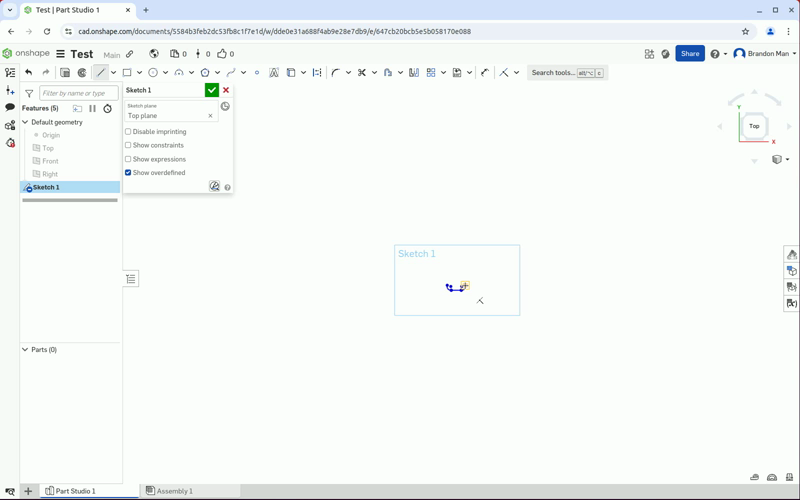
scroll(6)
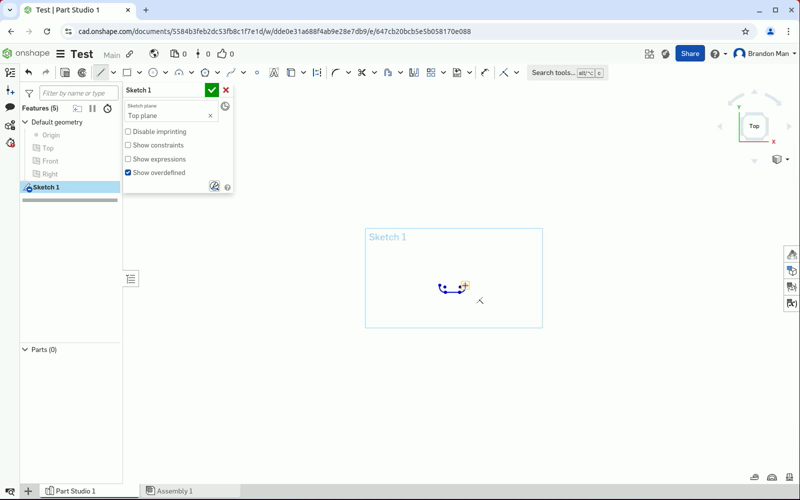
scroll(6)
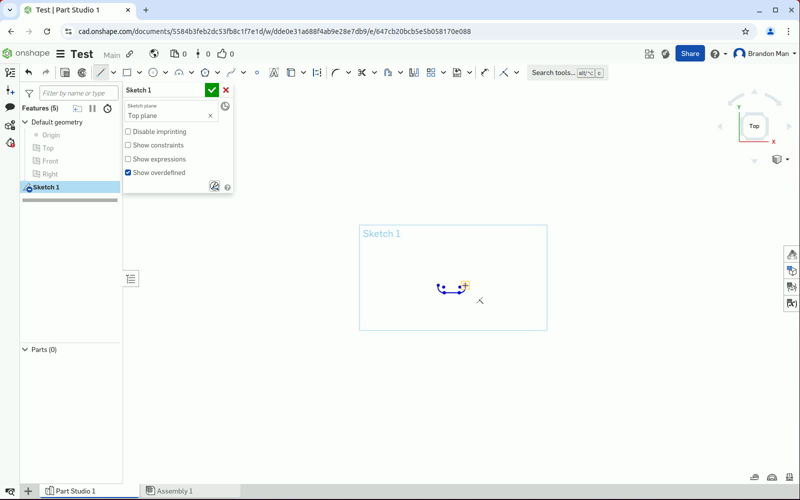
scroll(6)
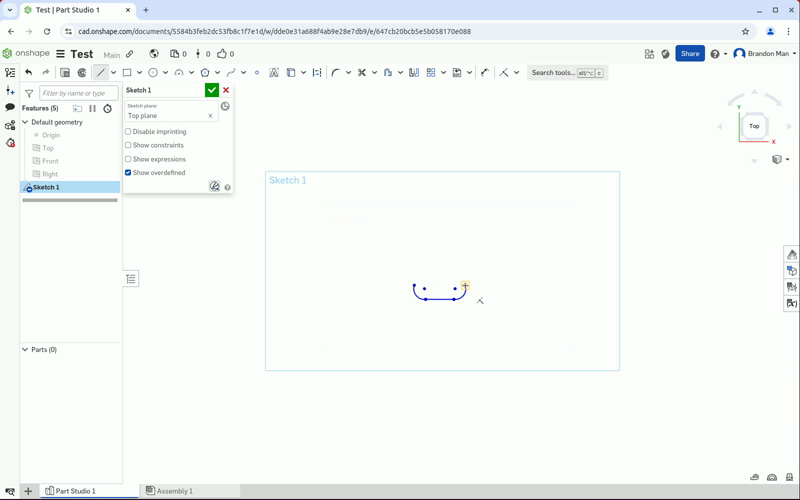
scroll(6)
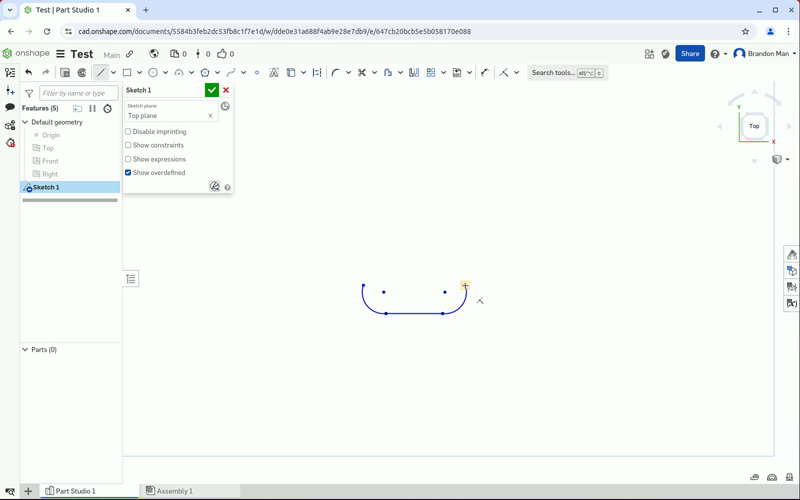
click(465, 285)
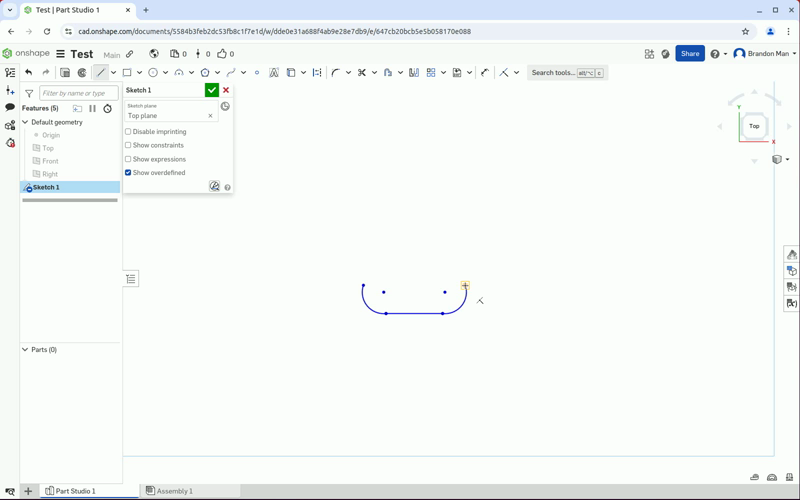
scroll(-6)
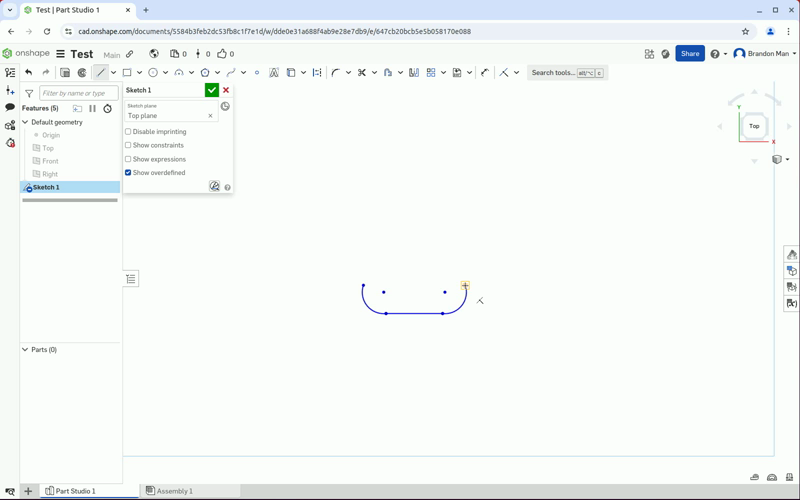
scroll(-6)
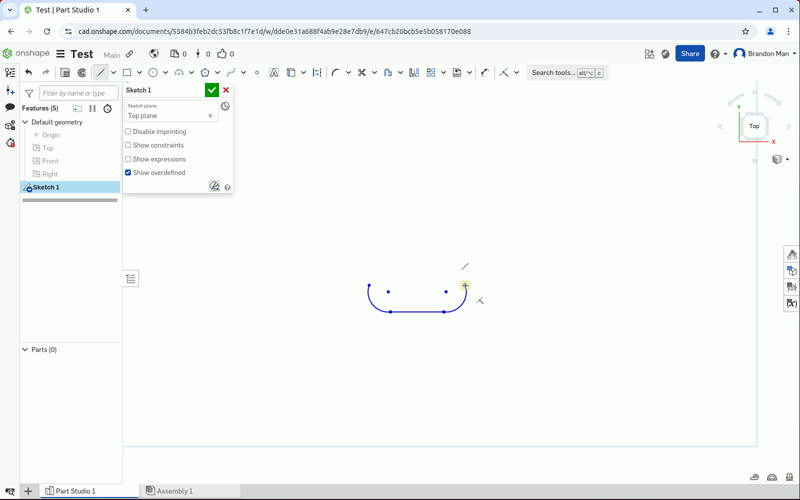
scroll(-6)
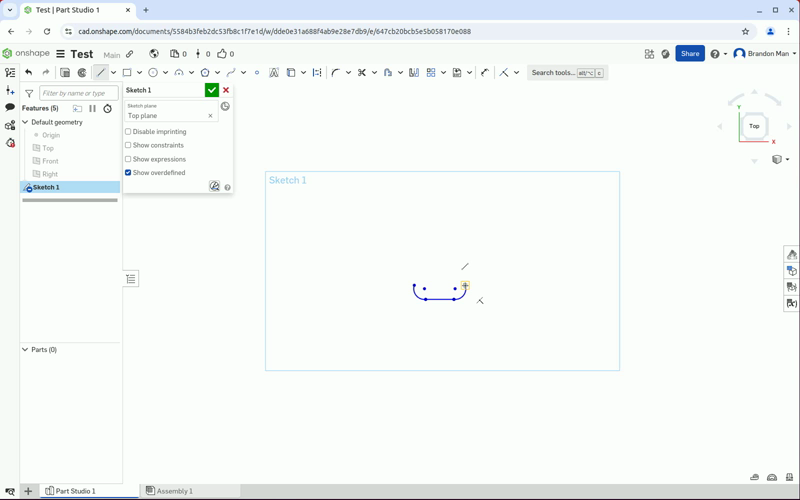
scroll(-6)
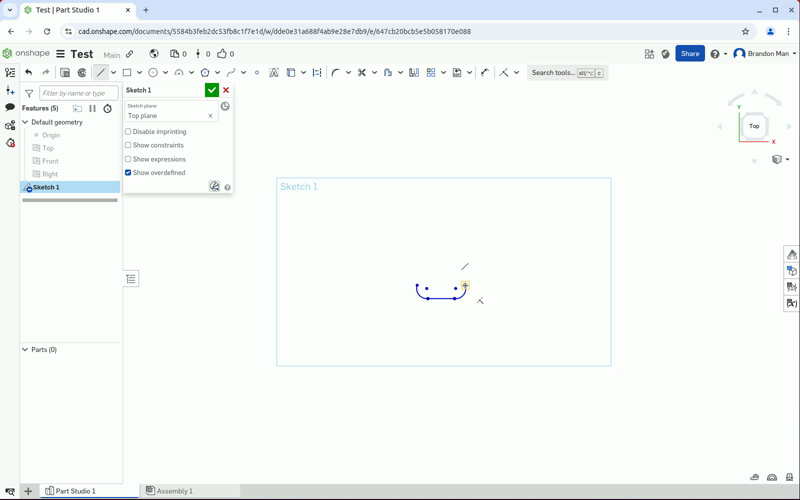
scroll(-6)
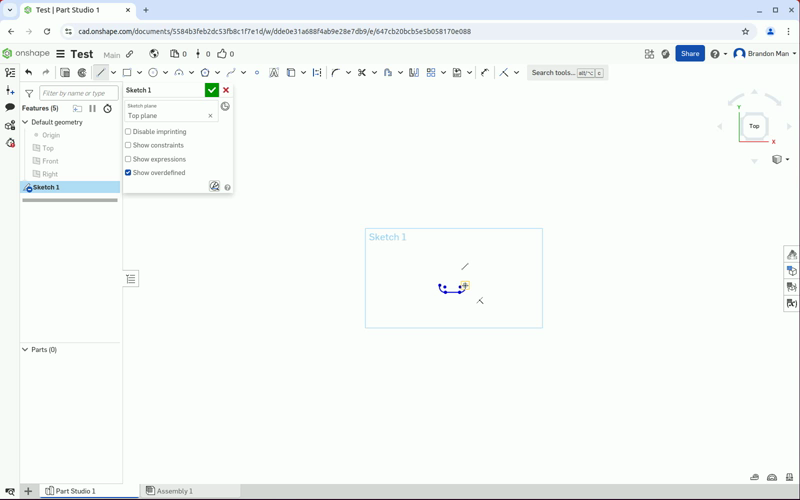
scroll(-6)
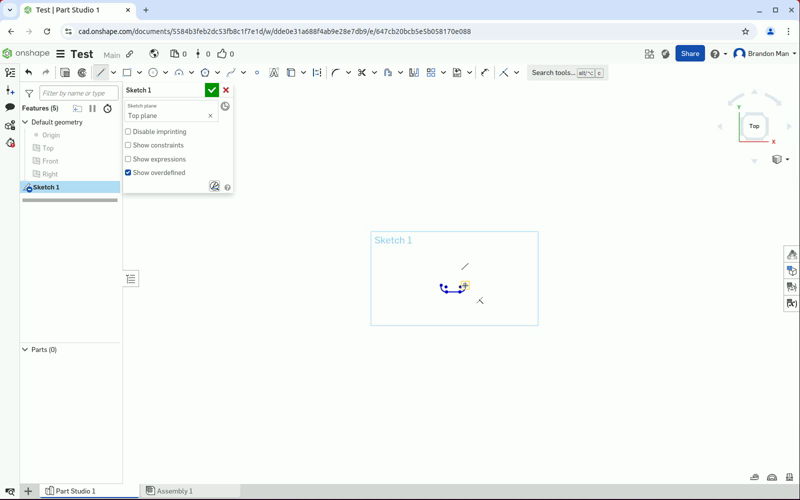
scroll(-6)
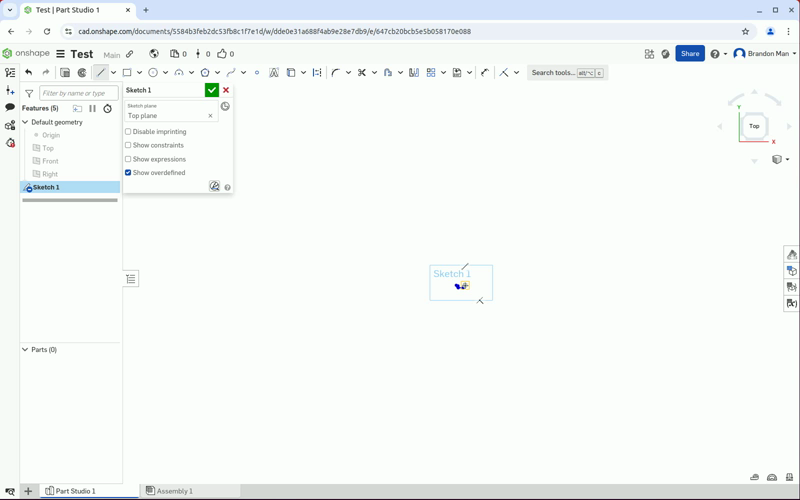
key_down(shift)
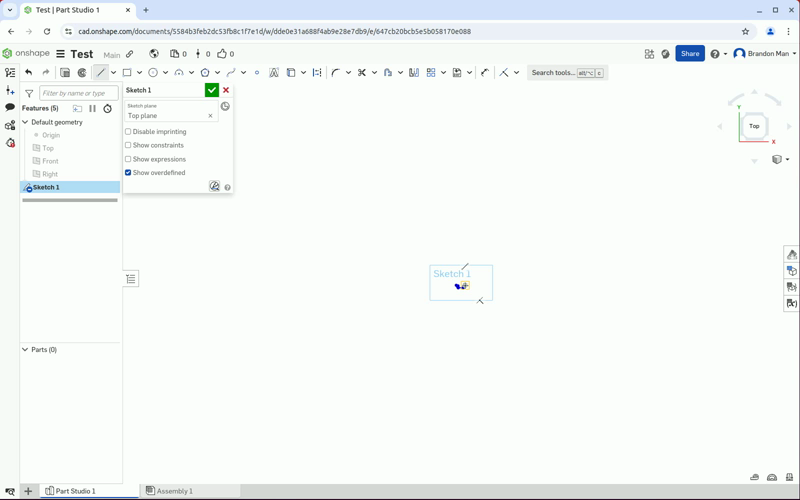
mouse_move(495, 285)
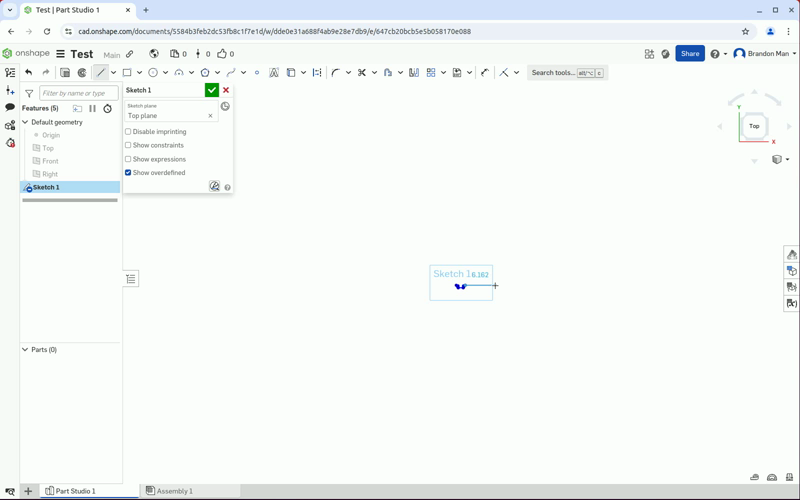
mouse_move(465, 280)
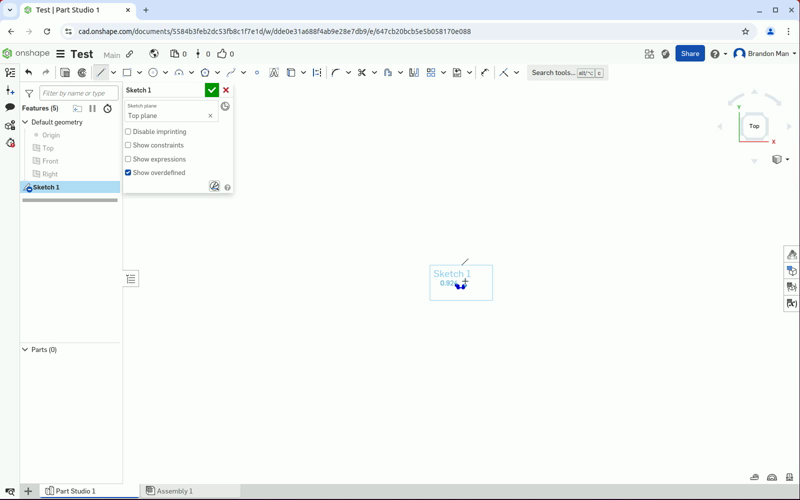
scroll(6)
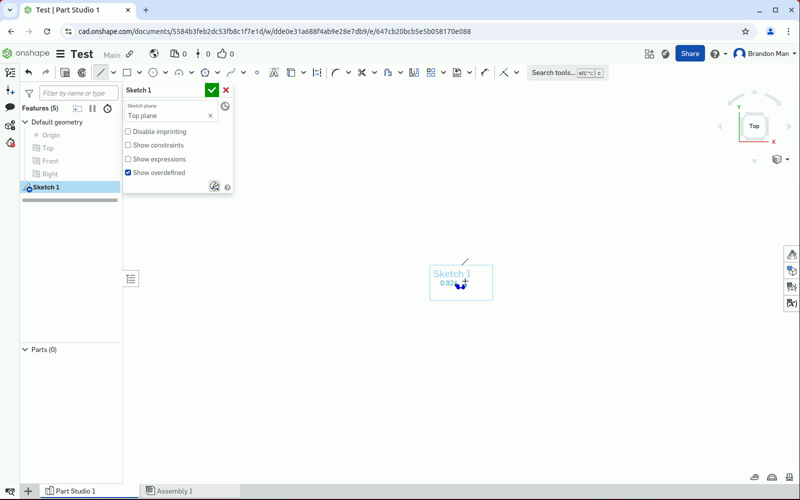
scroll(6)
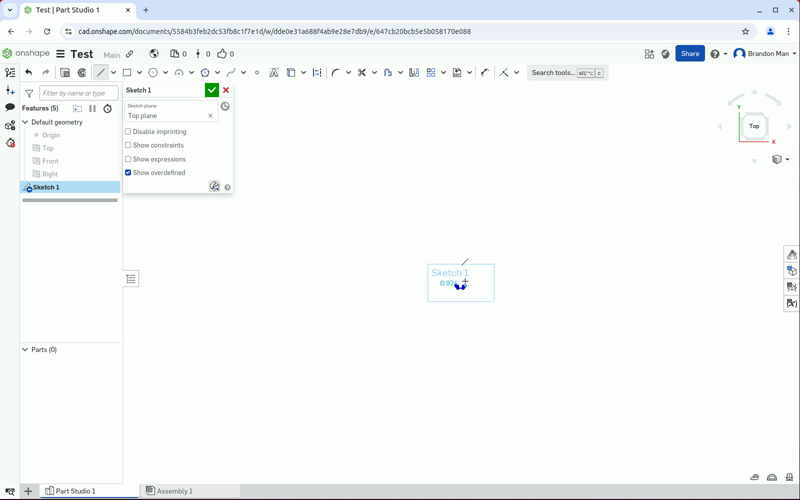
scroll(6)
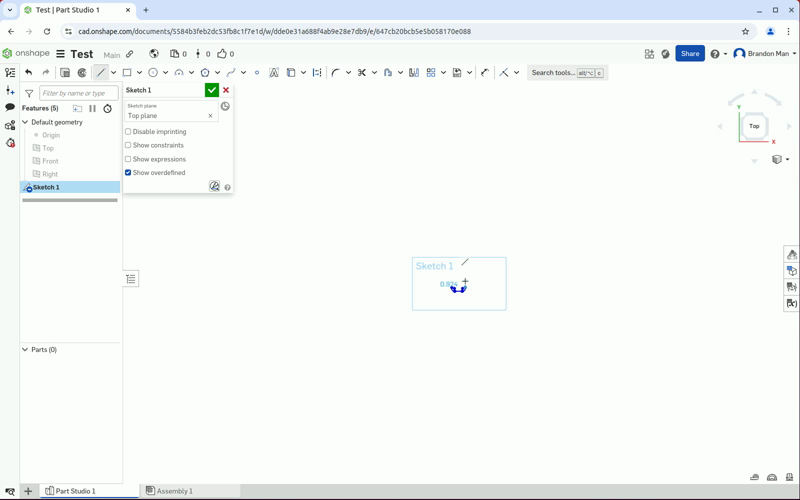
scroll(6)
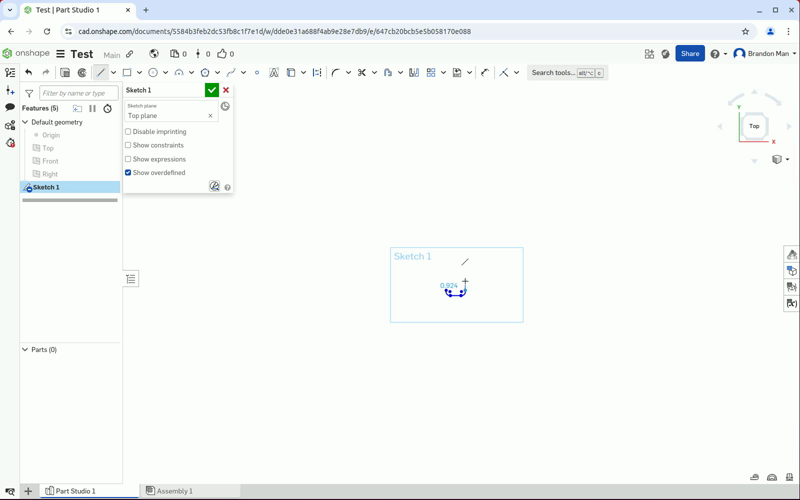
scroll(6)
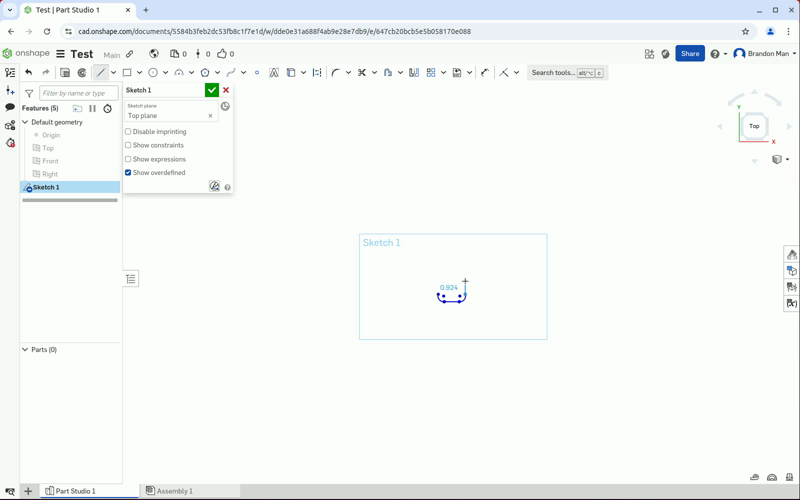
scroll(6)
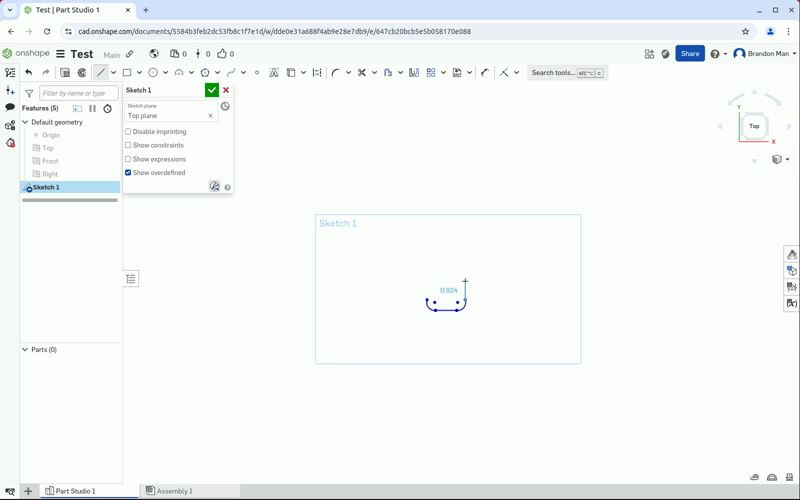
scroll(6)
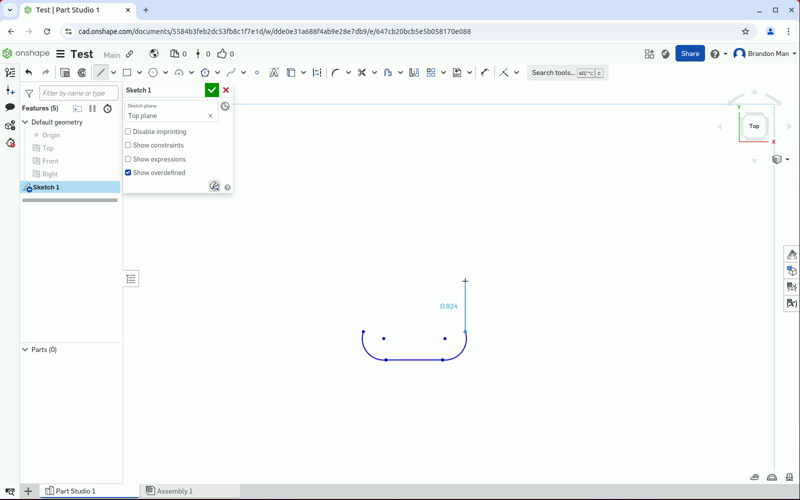
click(465, 280)
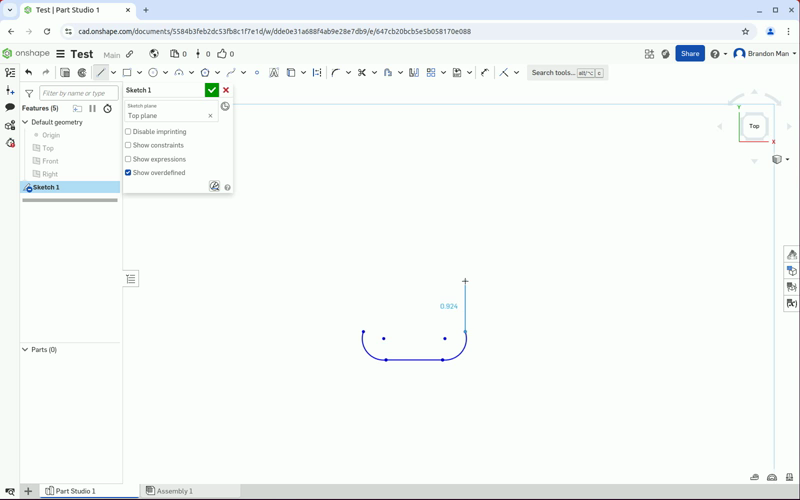
scroll(-6)
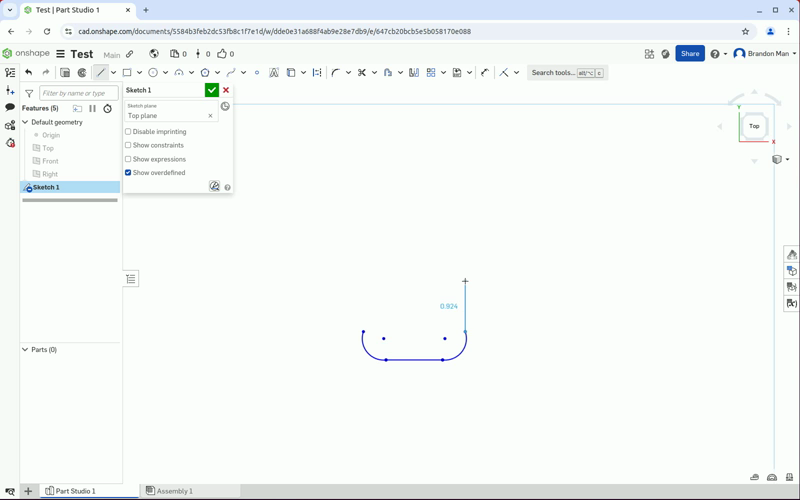
scroll(-6)
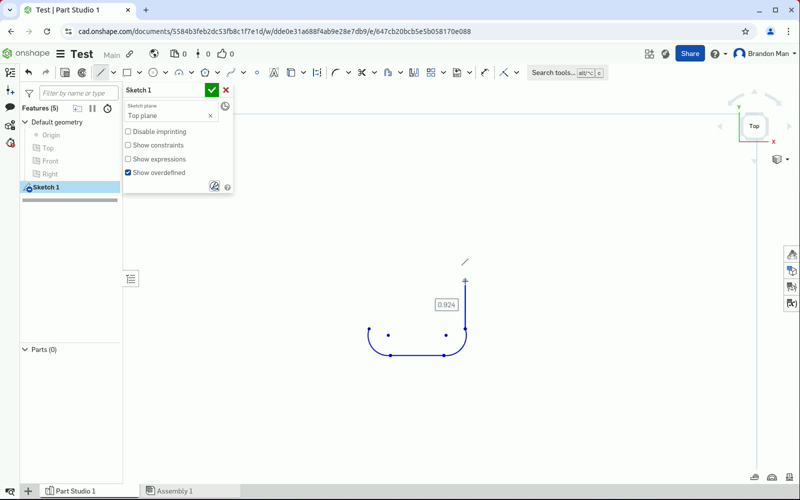
scroll(-6)
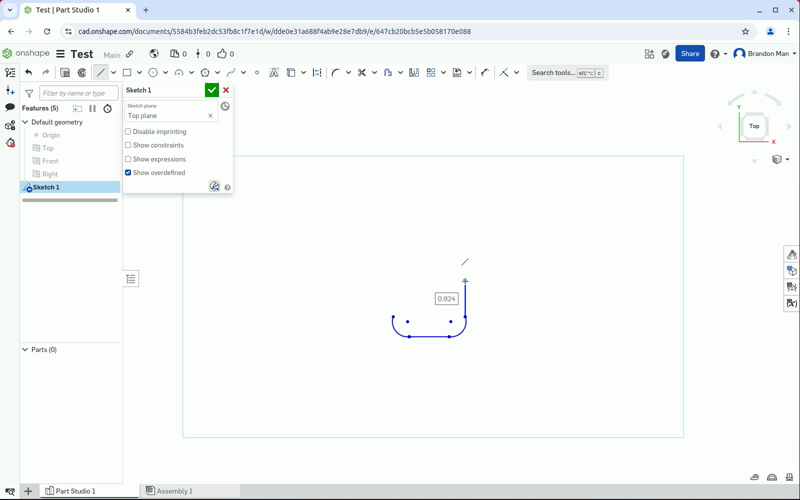
scroll(-6)
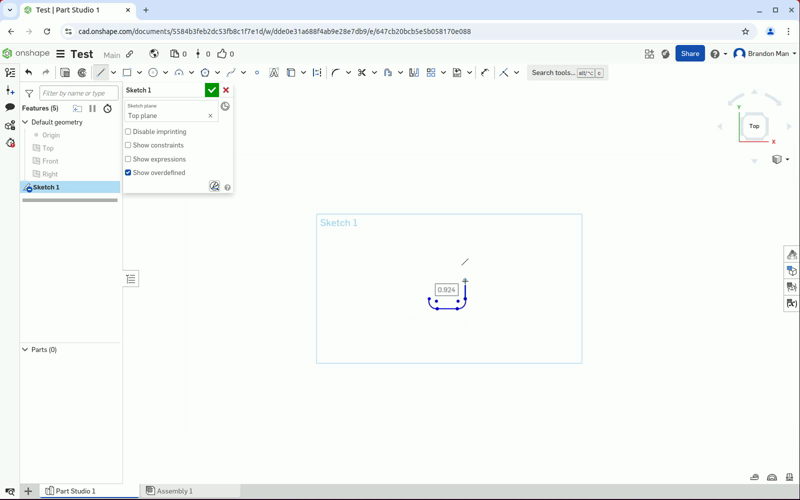
scroll(-6)
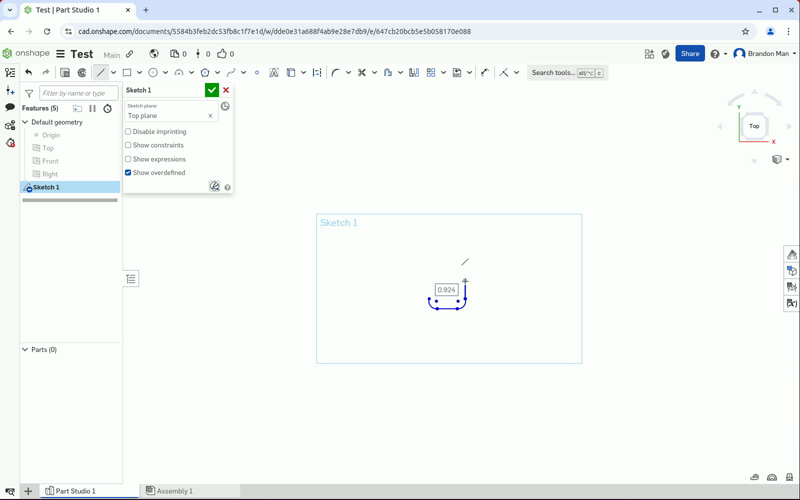
scroll(-6)
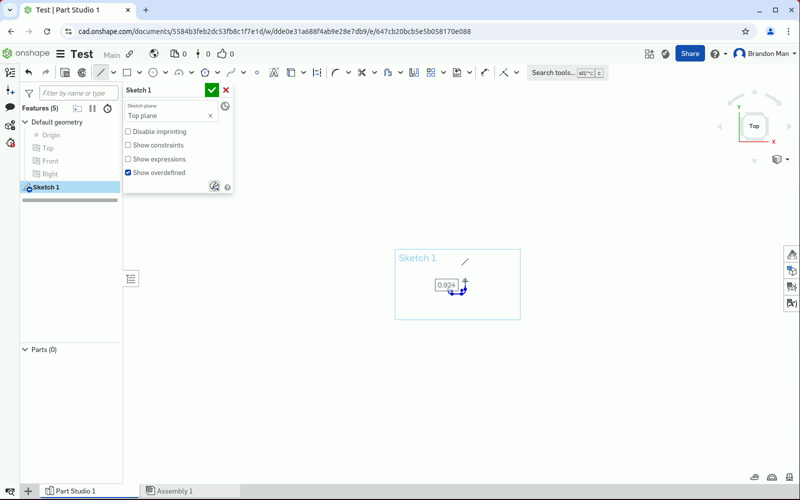
scroll(-6)
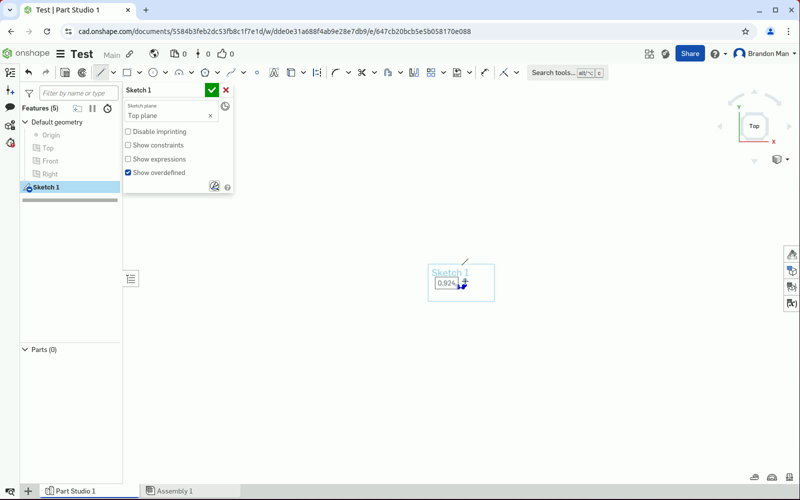
key_up(shift)
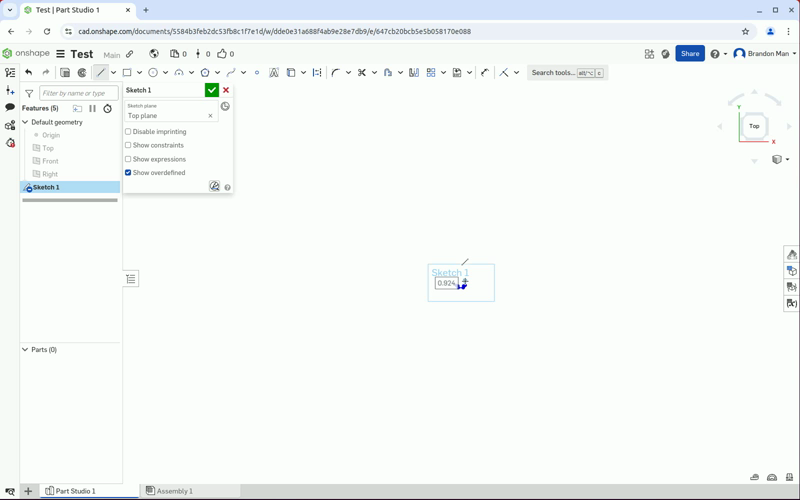
key(esc)
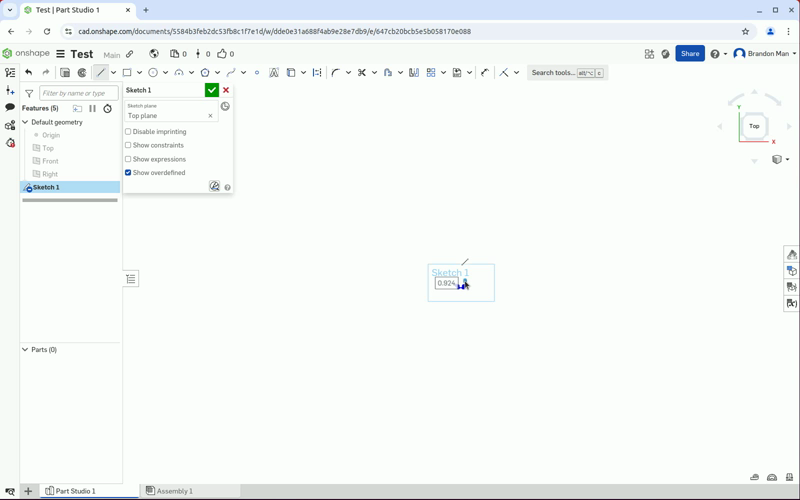
key(a)
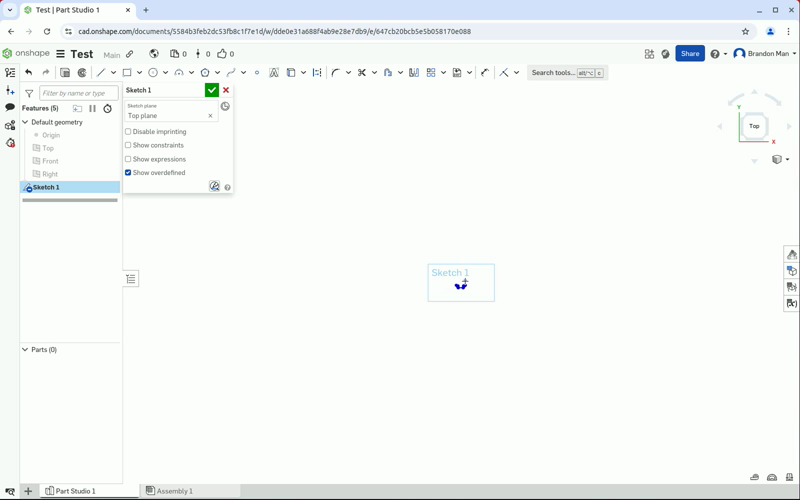
mouse_move(465, 280)
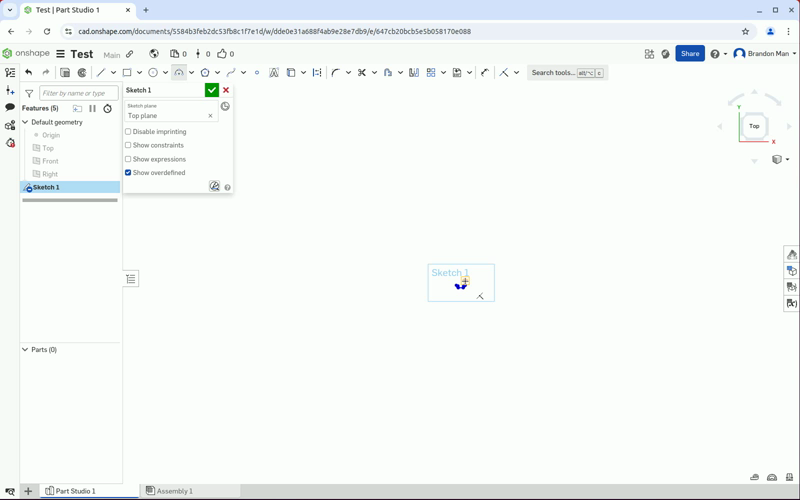
click(465, 280)
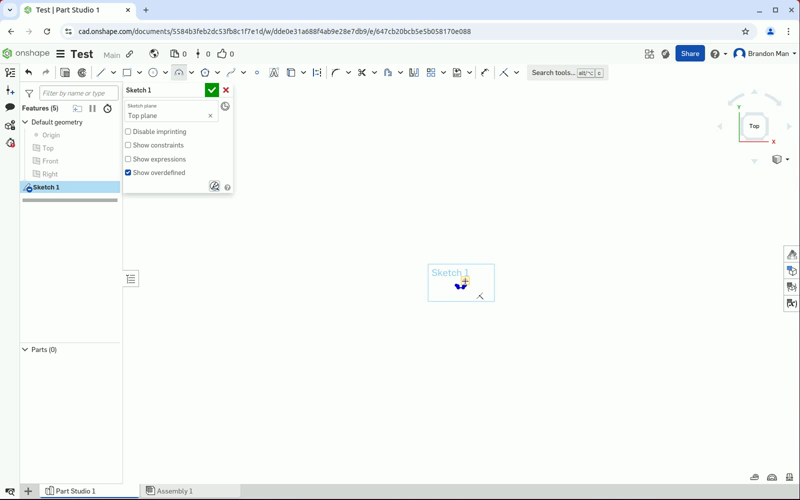
key_down(shift)
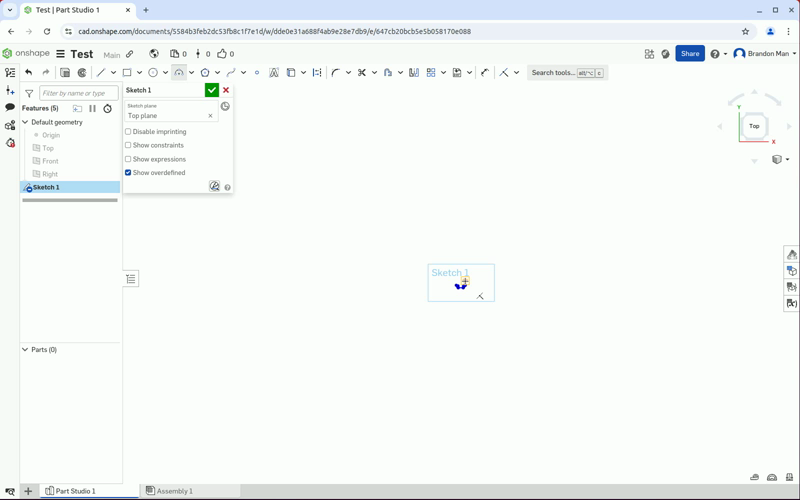
mouse_move(463, 278)
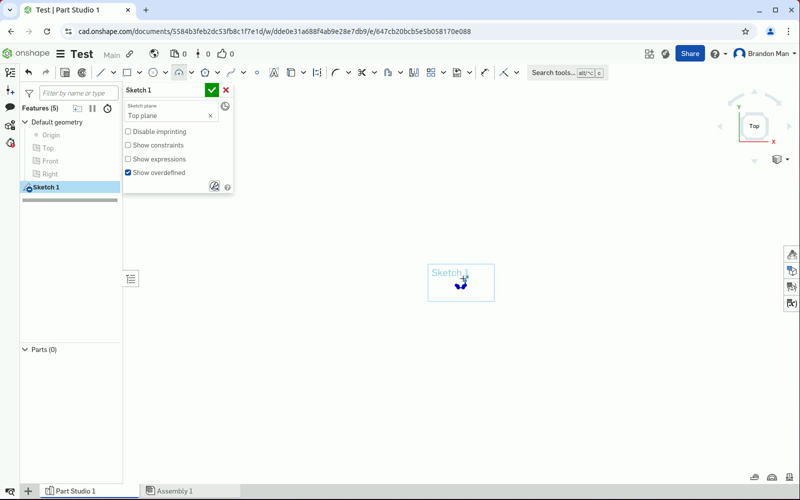
scroll(6)
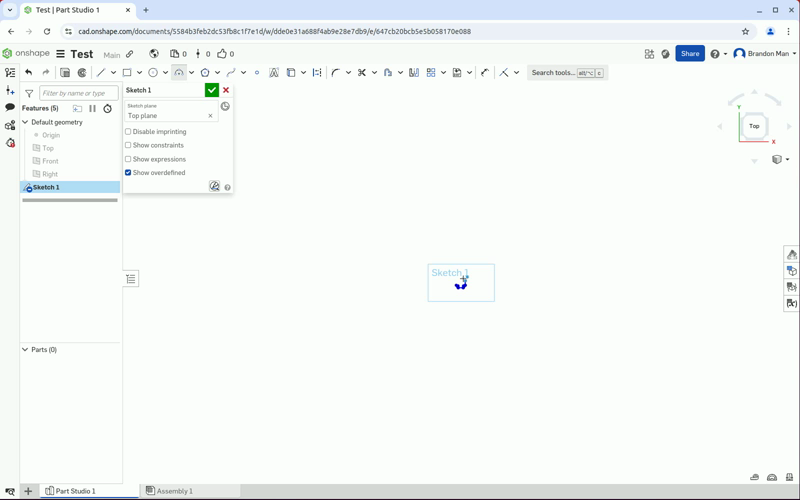
scroll(6)
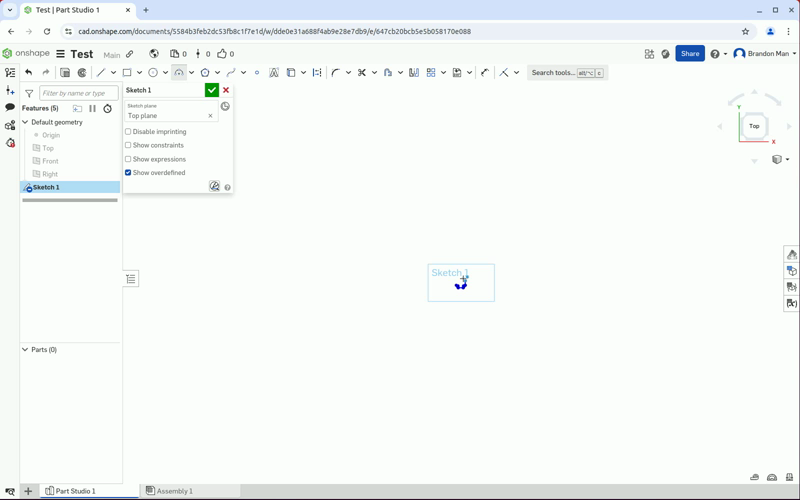
scroll(6)
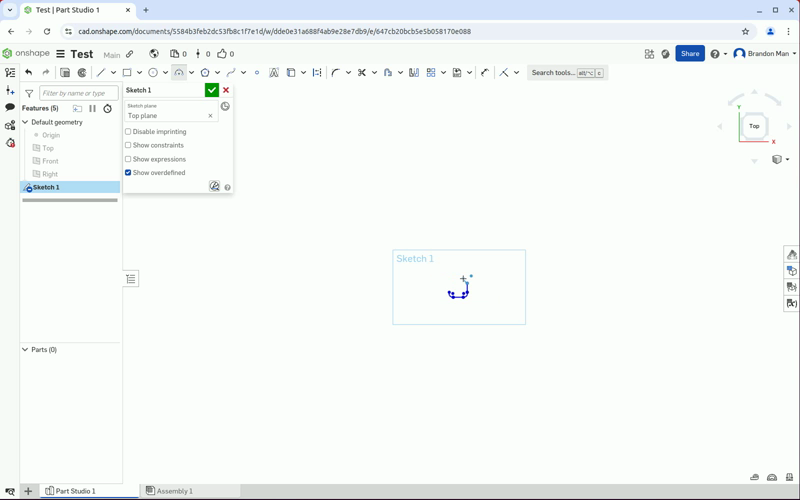
scroll(6)
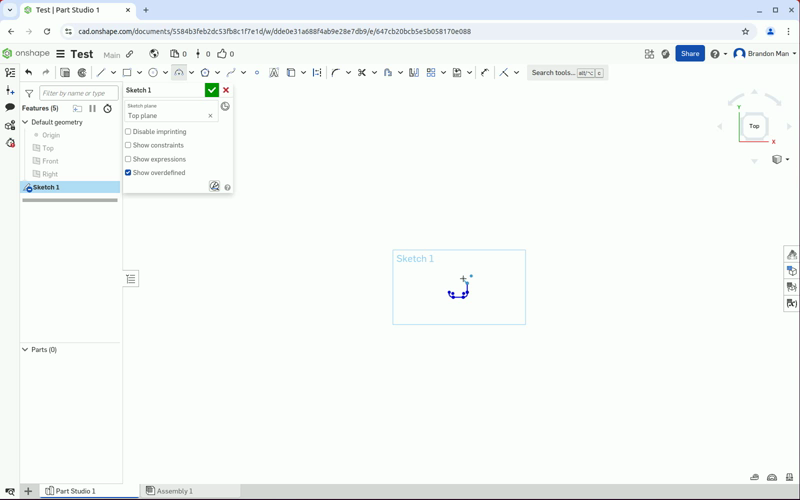
scroll(6)
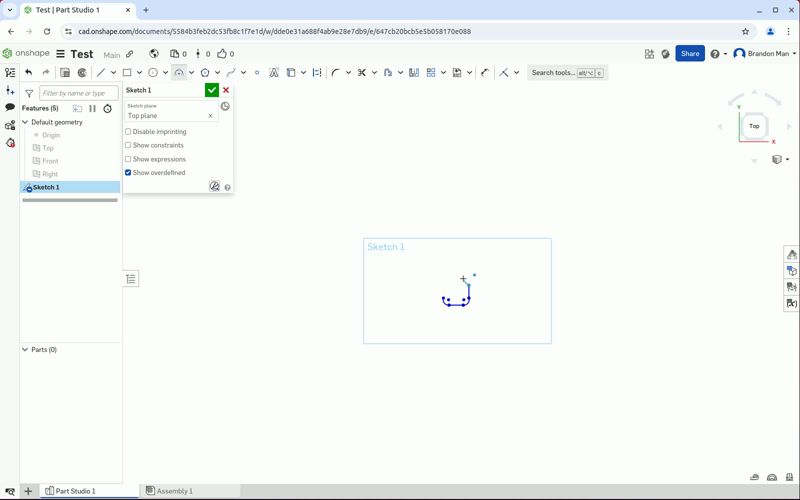
scroll(6)
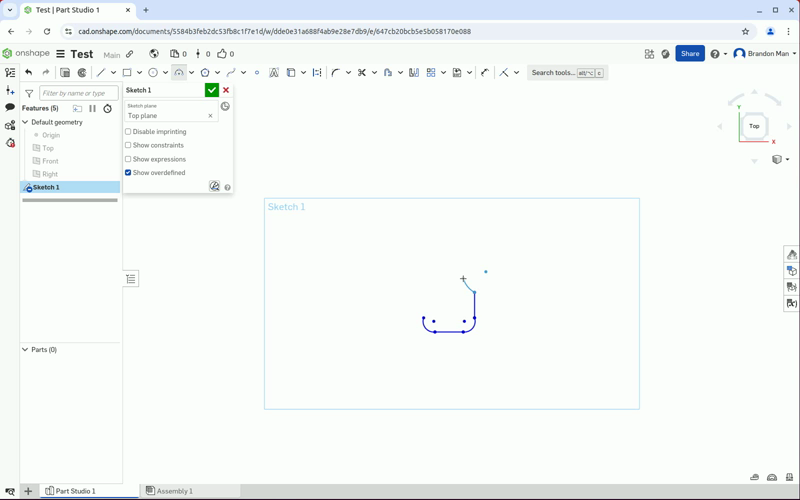
scroll(6)
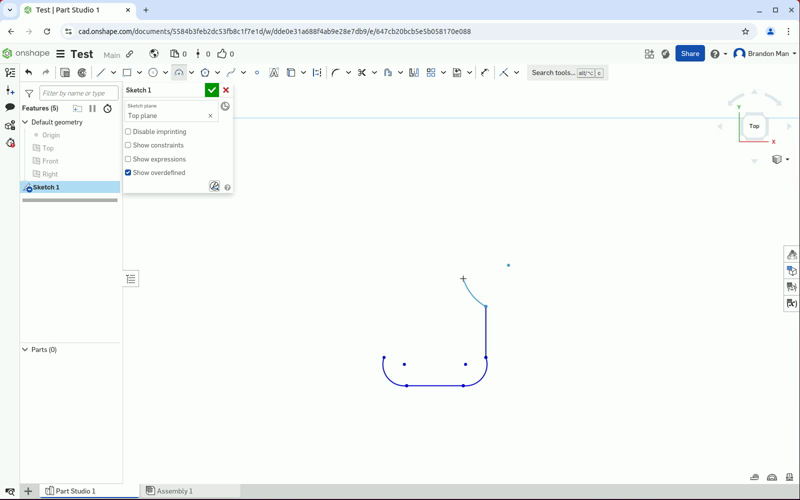
click(463, 278)
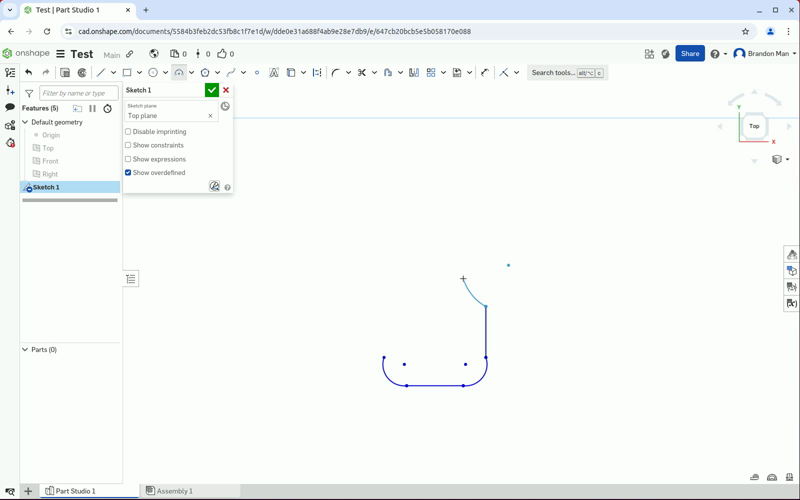
scroll(-6)
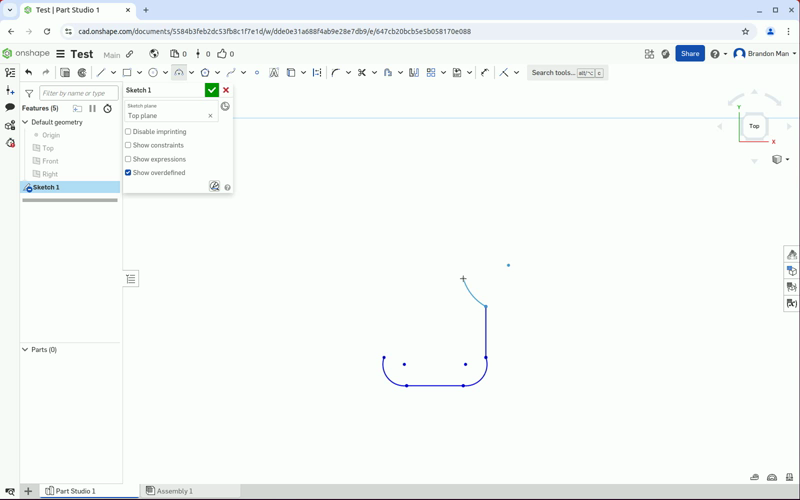
scroll(-6)
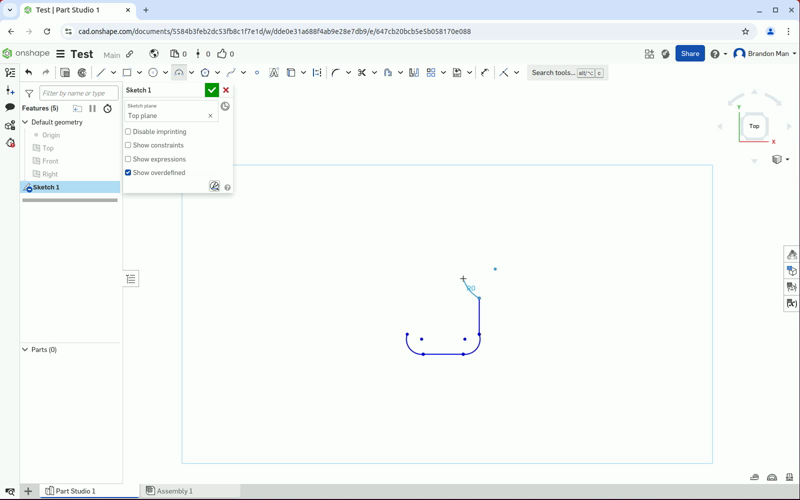
scroll(-6)
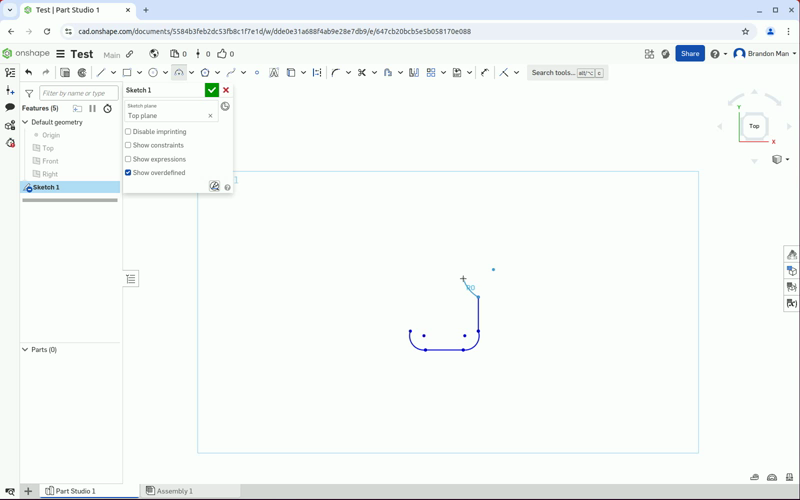
scroll(-6)
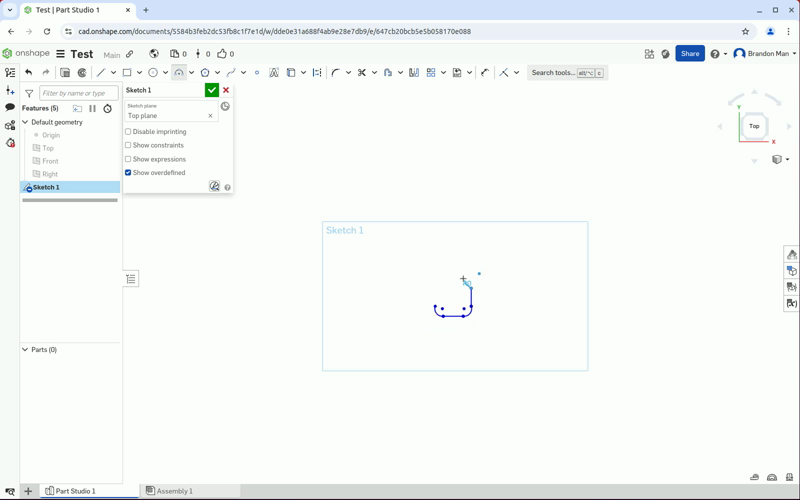
scroll(-6)
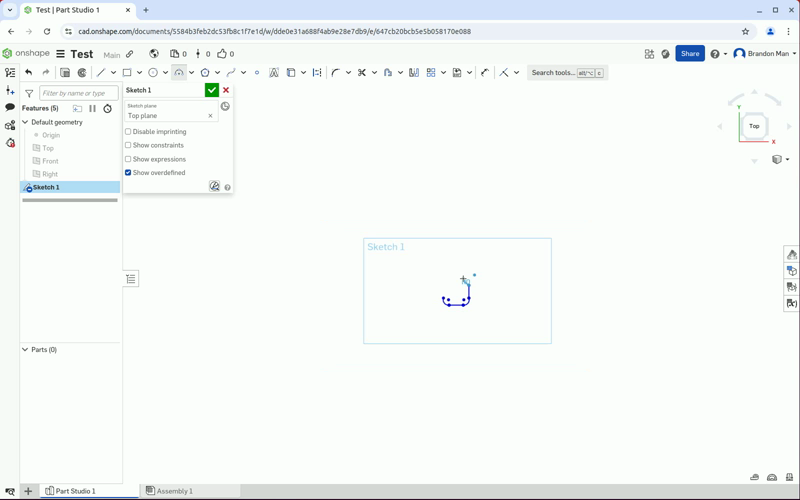
scroll(-6)
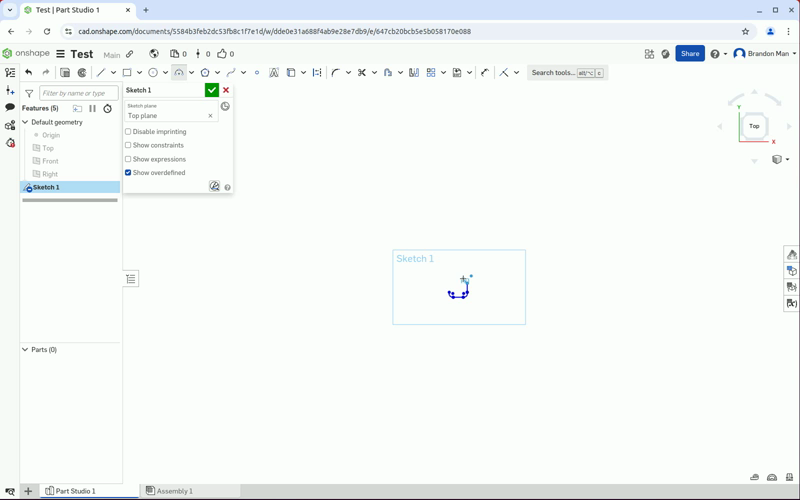
scroll(-6)
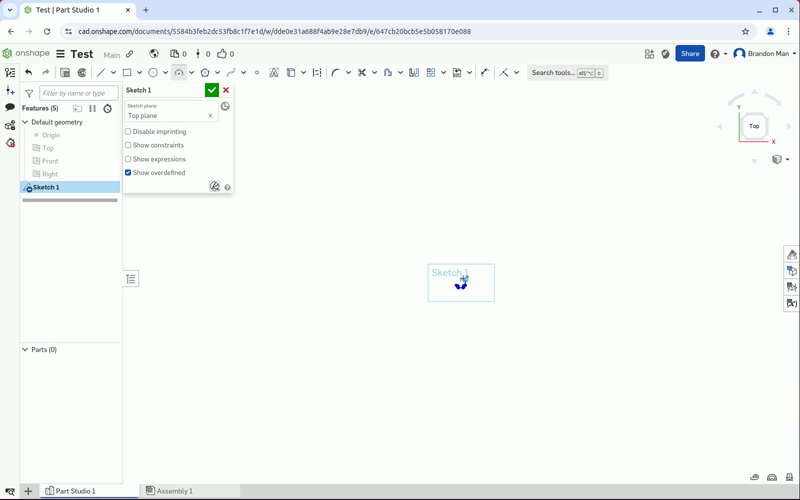
mouse_move(464, 279)
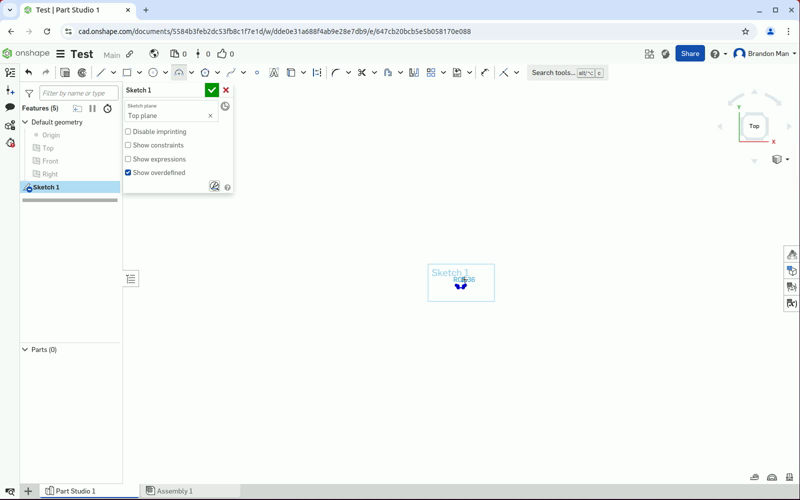
scroll(6)
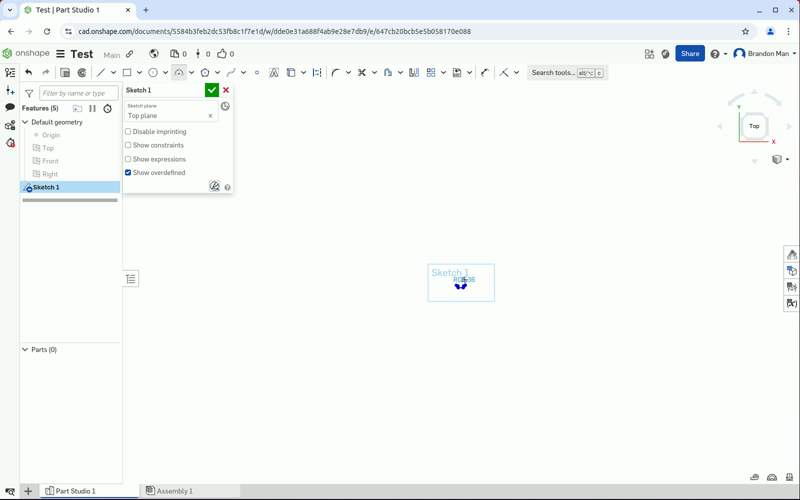
scroll(6)
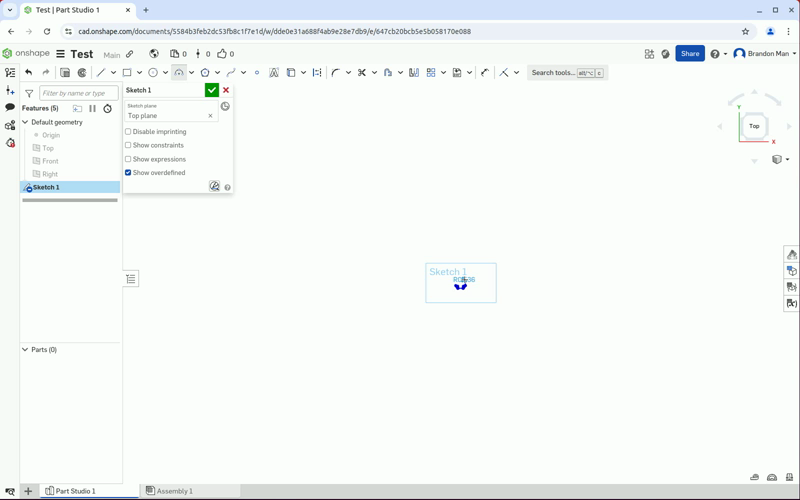
scroll(6)
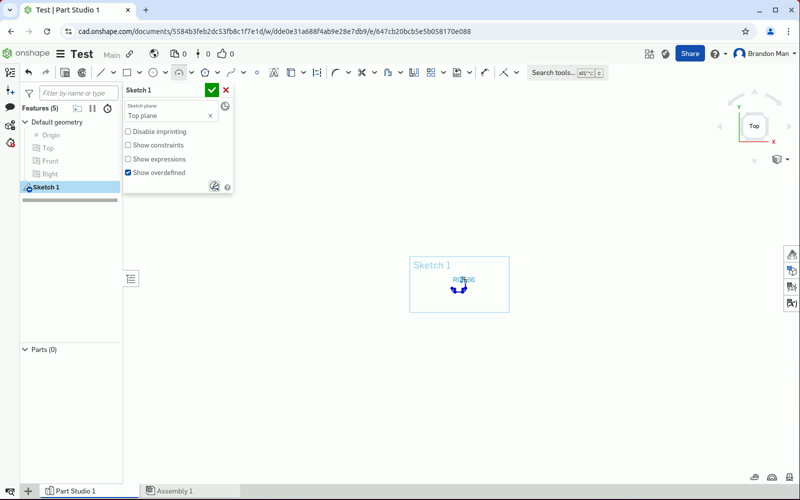
scroll(6)
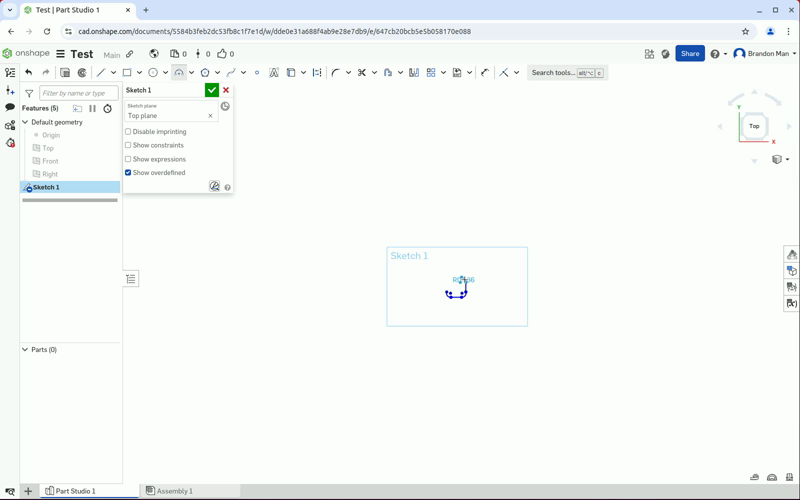
scroll(6)
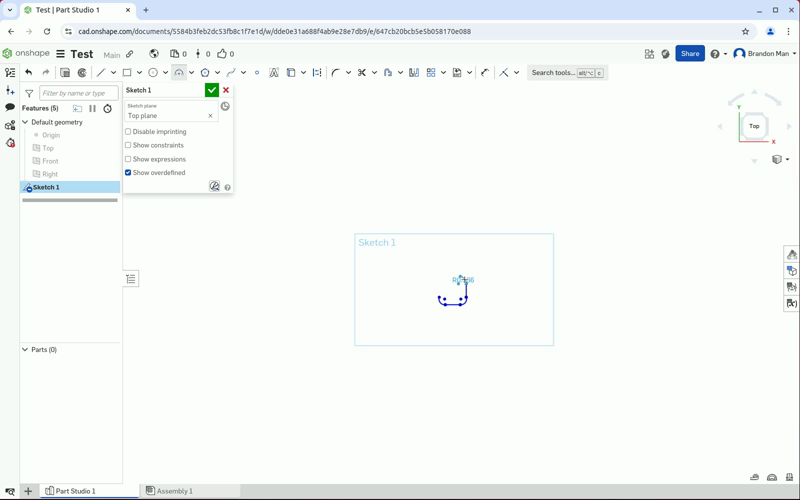
scroll(6)
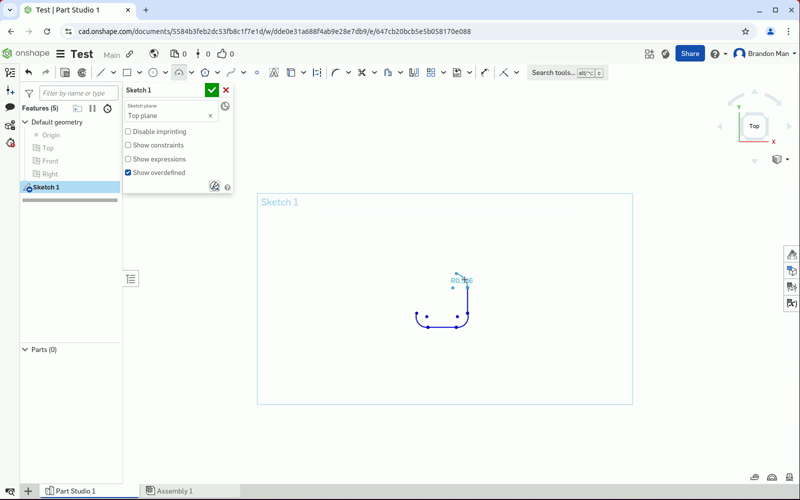
scroll(6)
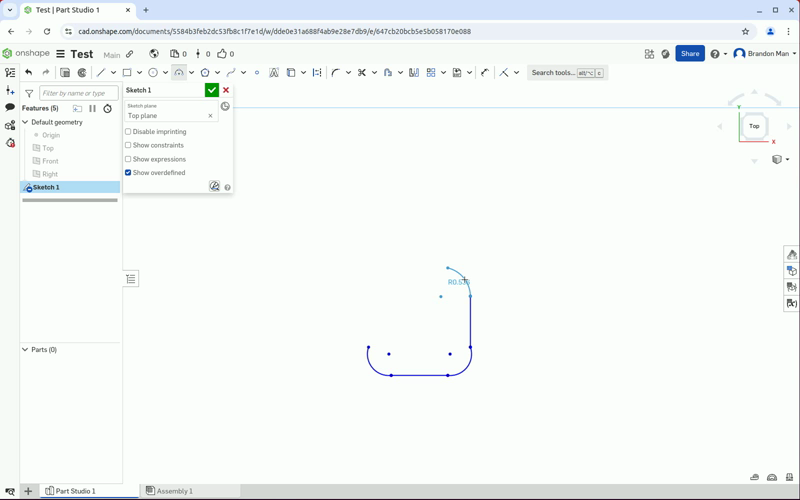
click(464, 279)
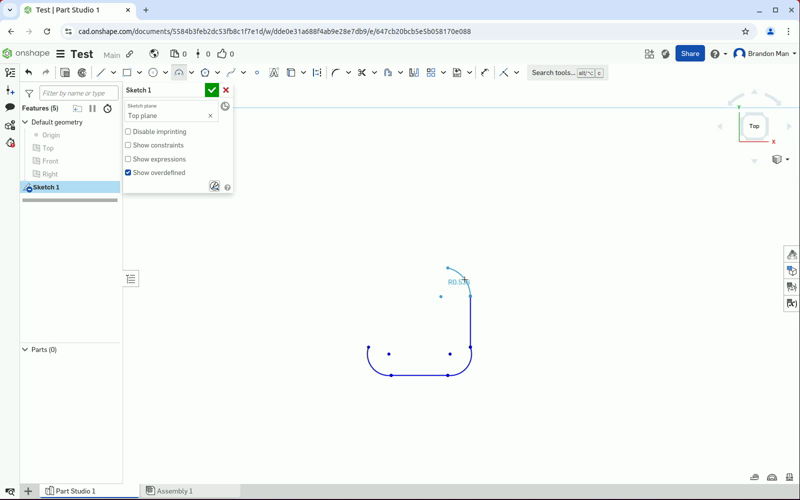
scroll(-6)
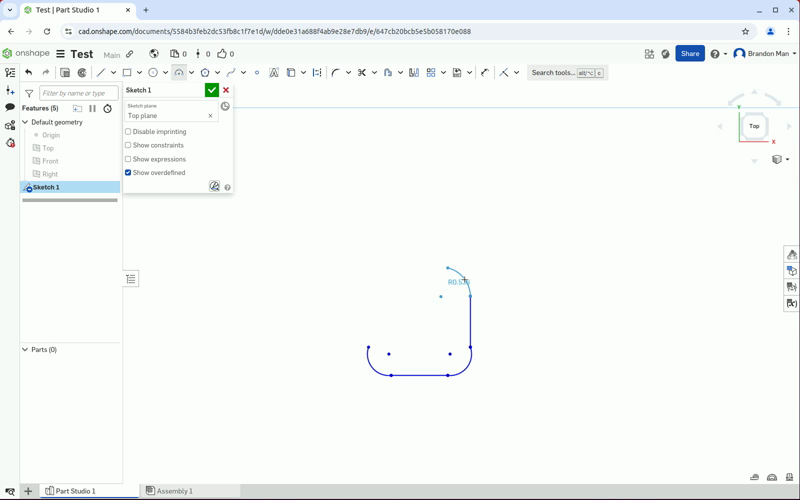
scroll(-6)
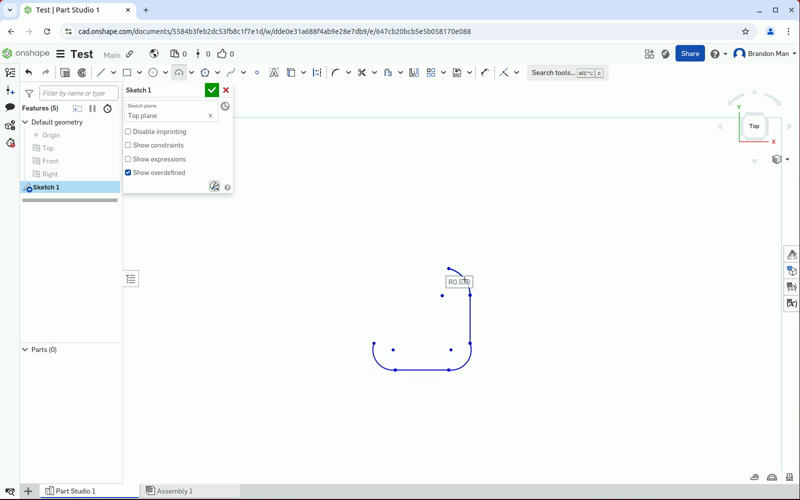
scroll(-6)
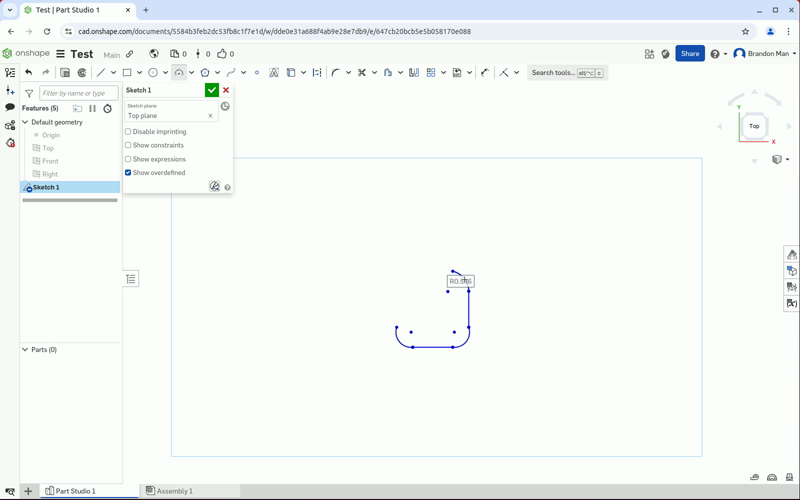
scroll(-6)
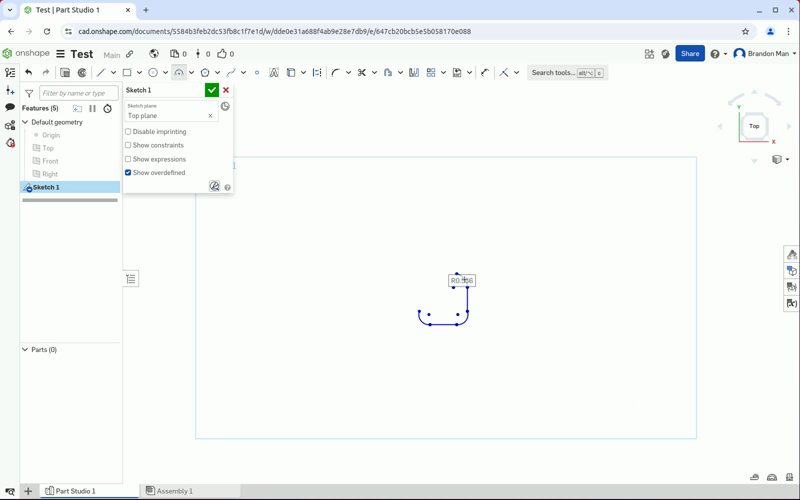
scroll(-6)
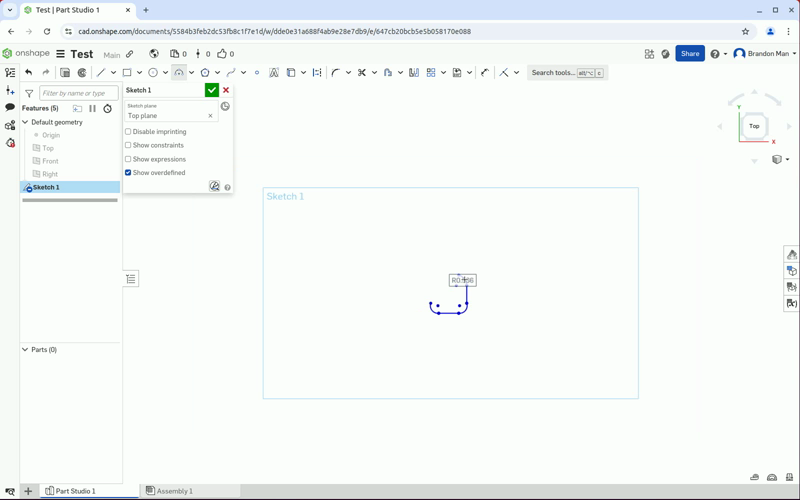
scroll(-6)
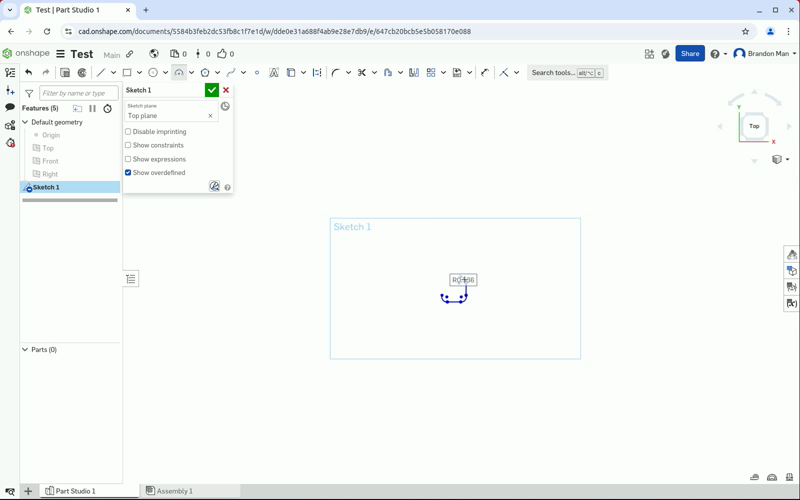
scroll(-6)
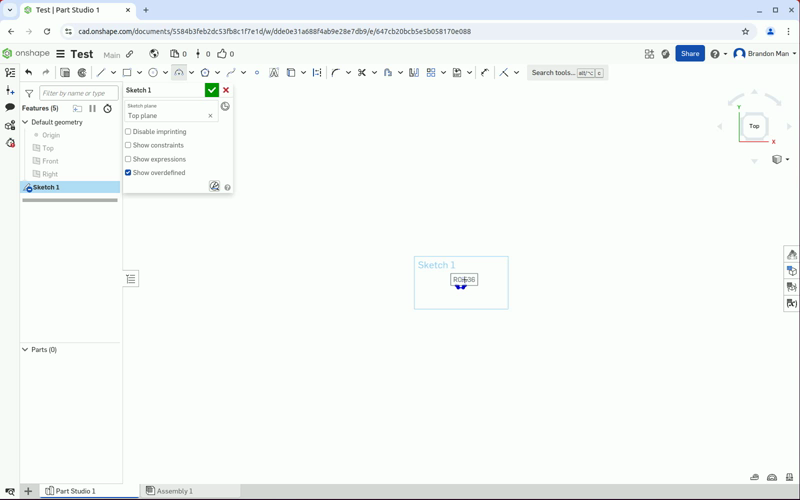
key_up(shift)
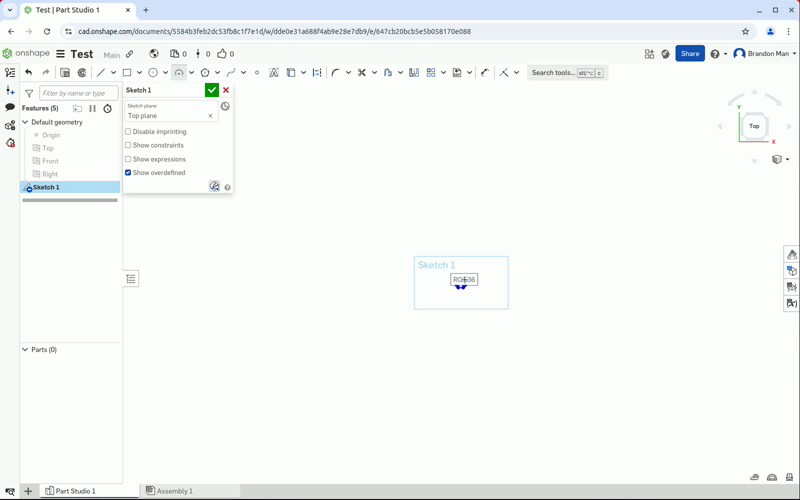
key(esc)
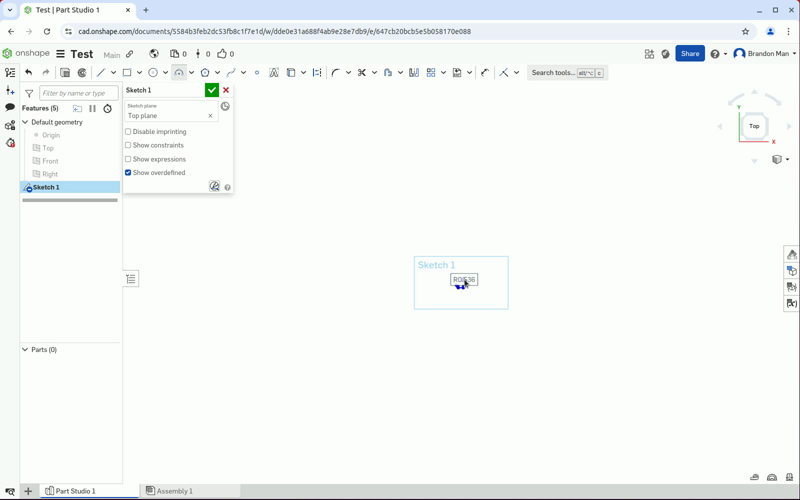
key(l)
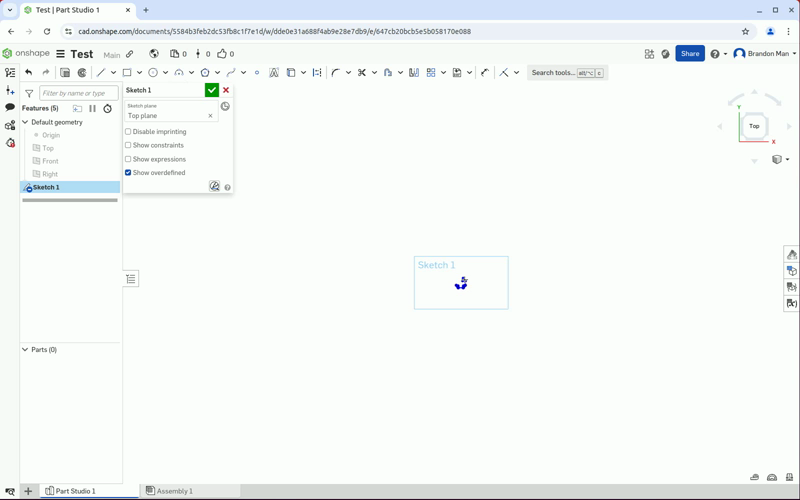
mouse_move(463, 278)
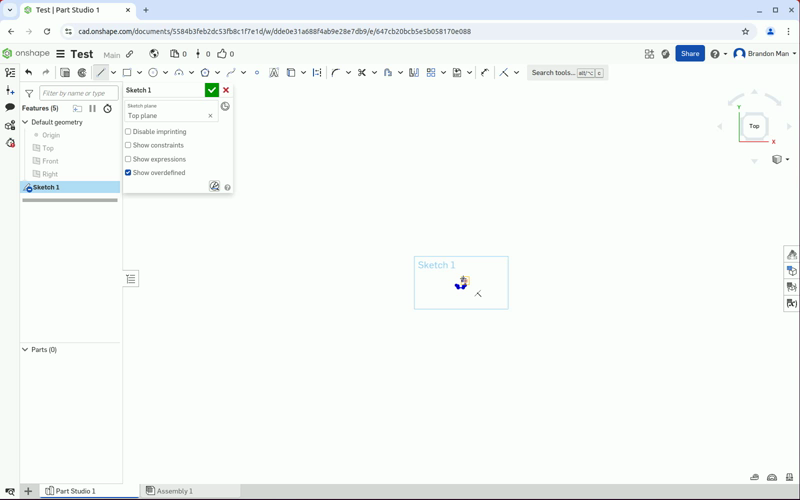
scroll(6)
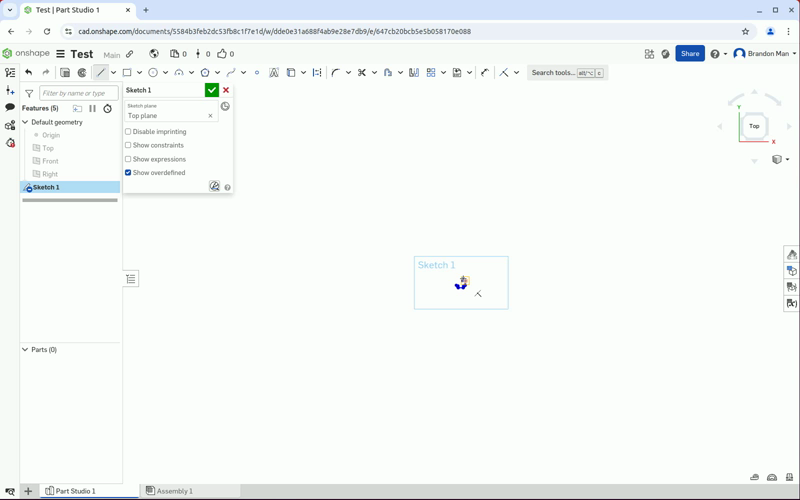
scroll(6)
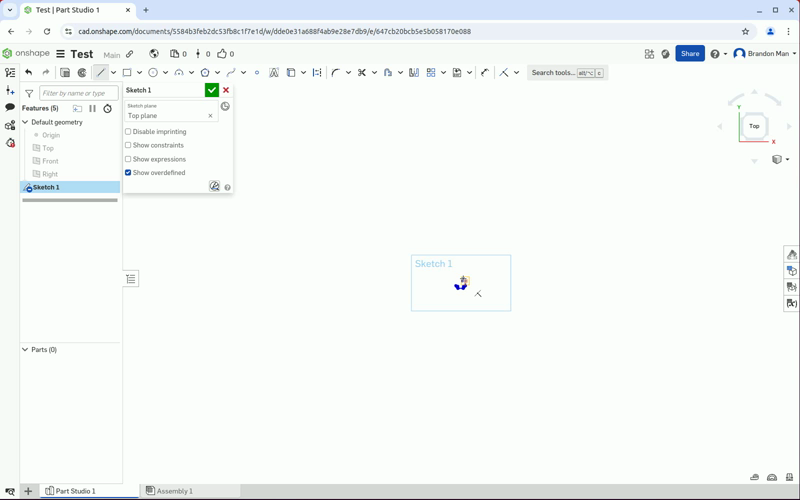
scroll(6)
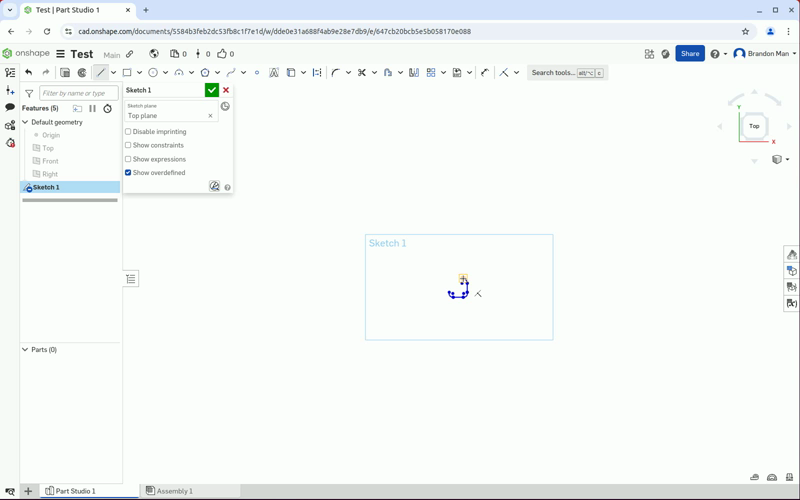
scroll(6)
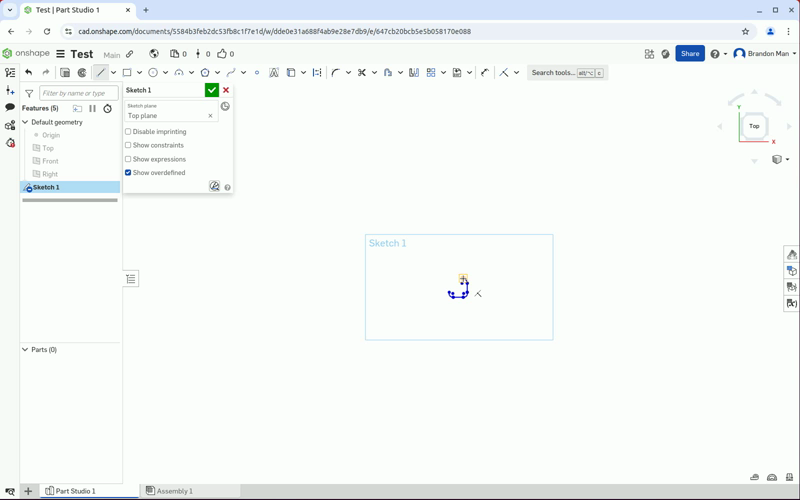
scroll(6)
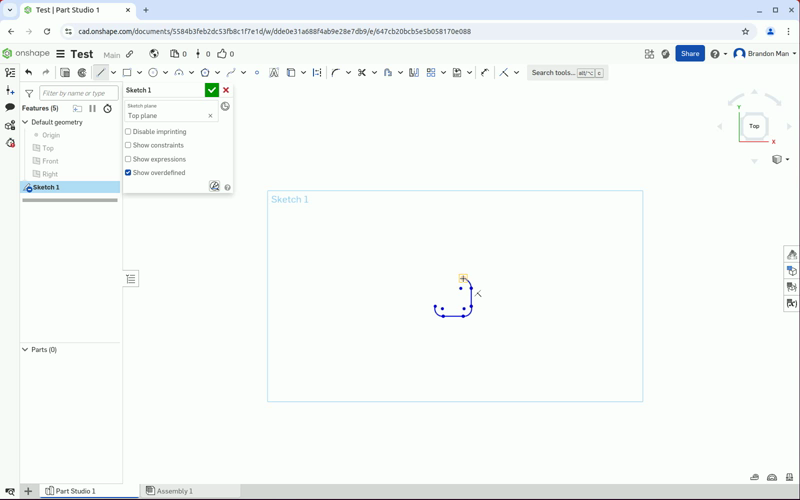
scroll(6)
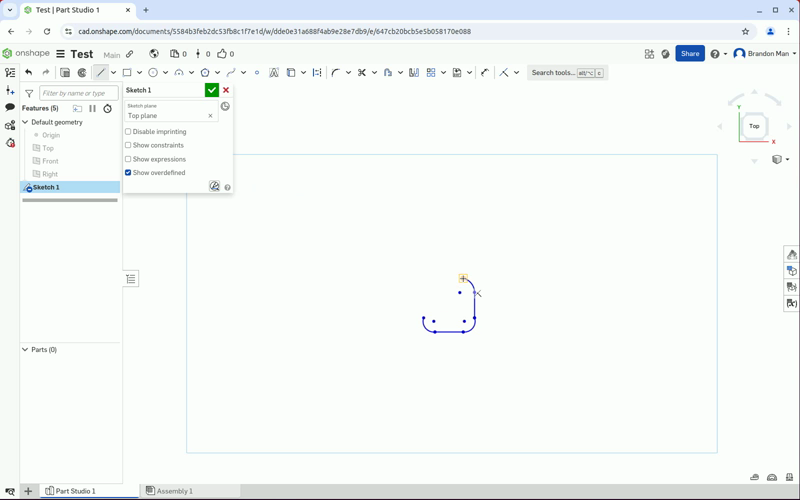
scroll(6)
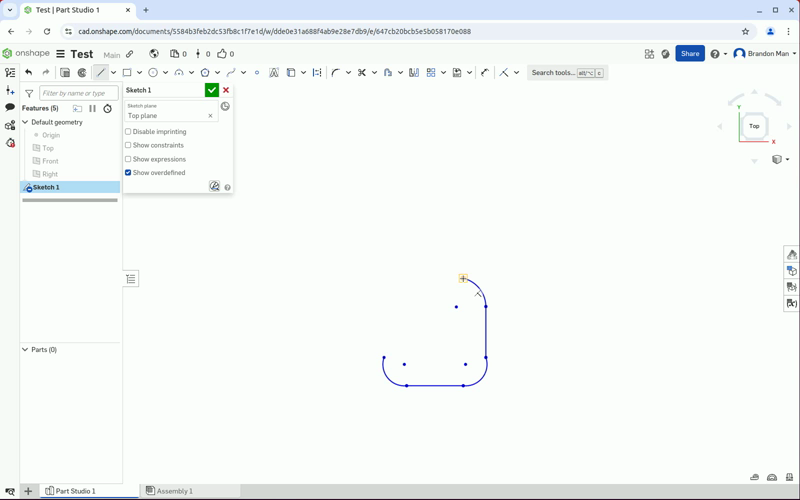
click(463, 278)
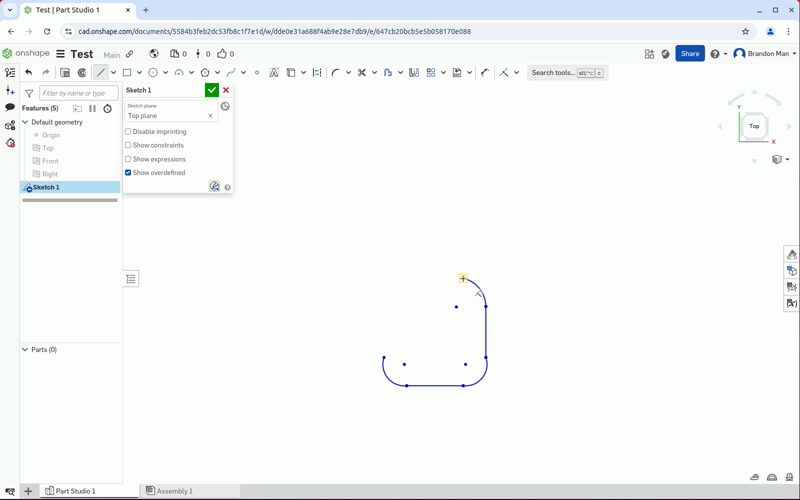
scroll(-6)
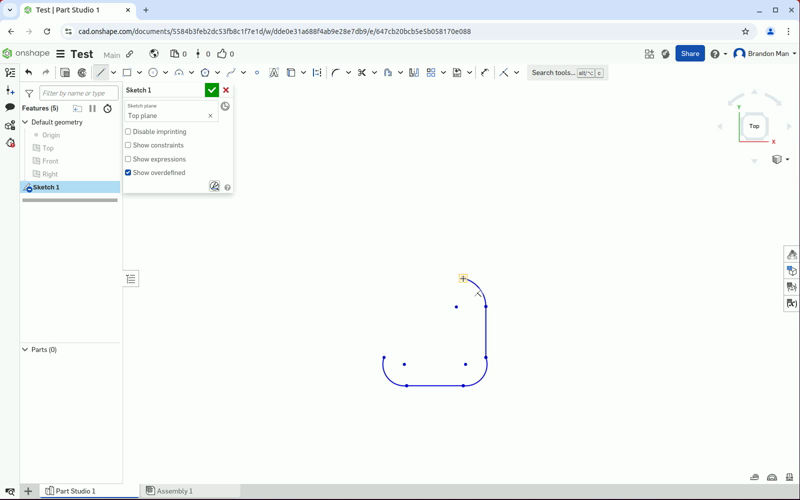
scroll(-6)
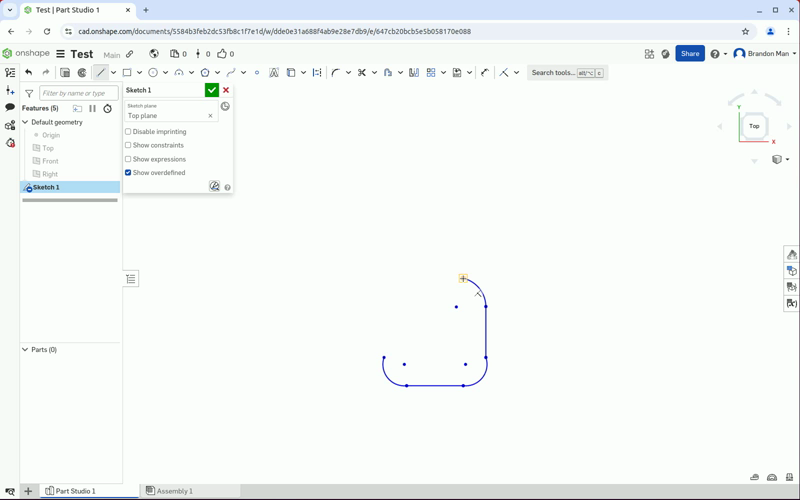
scroll(-6)
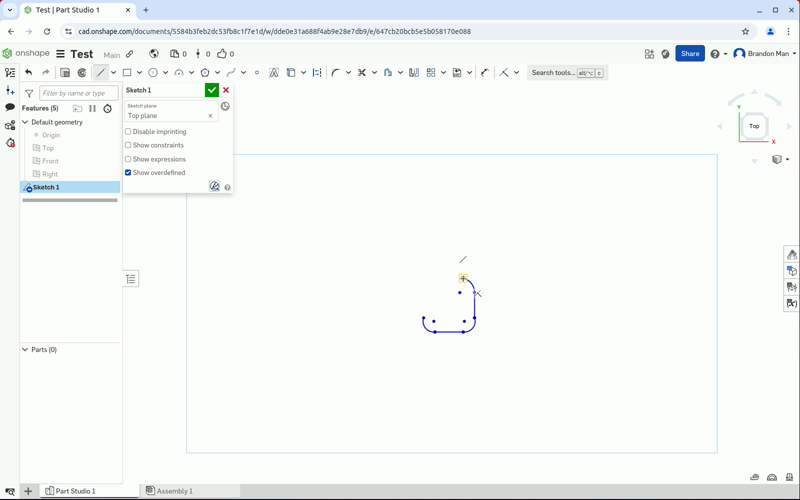
scroll(-6)
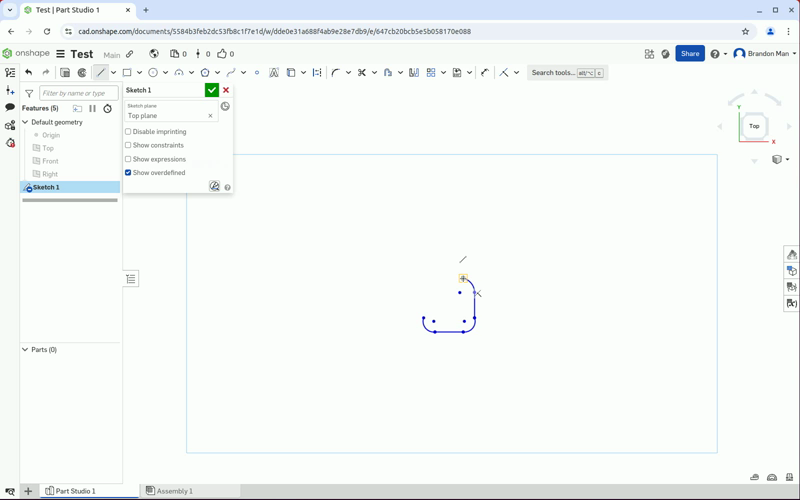
scroll(-6)
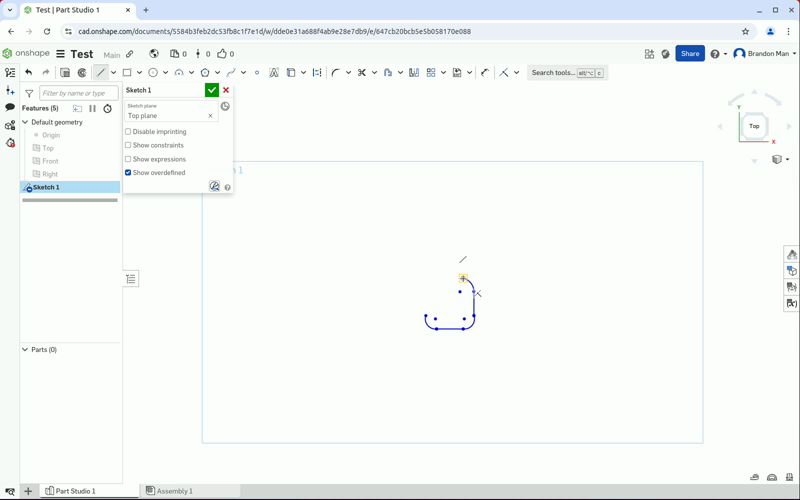
scroll(-6)
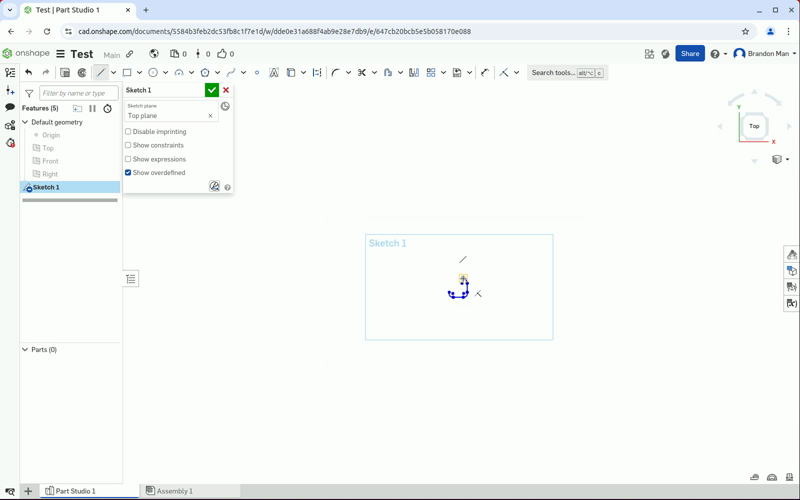
scroll(-6)
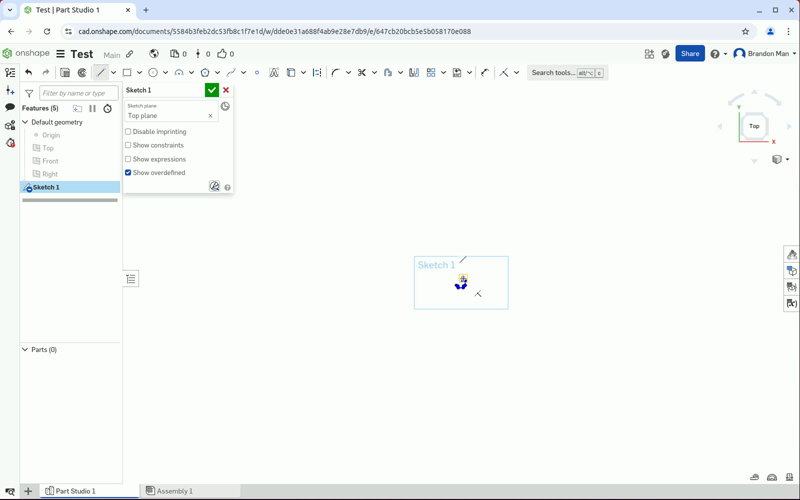
key_down(shift)
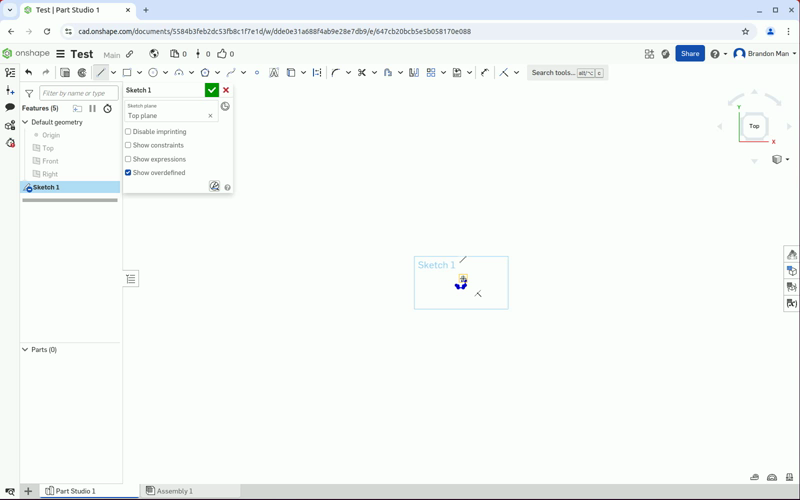
mouse_move(493, 278)
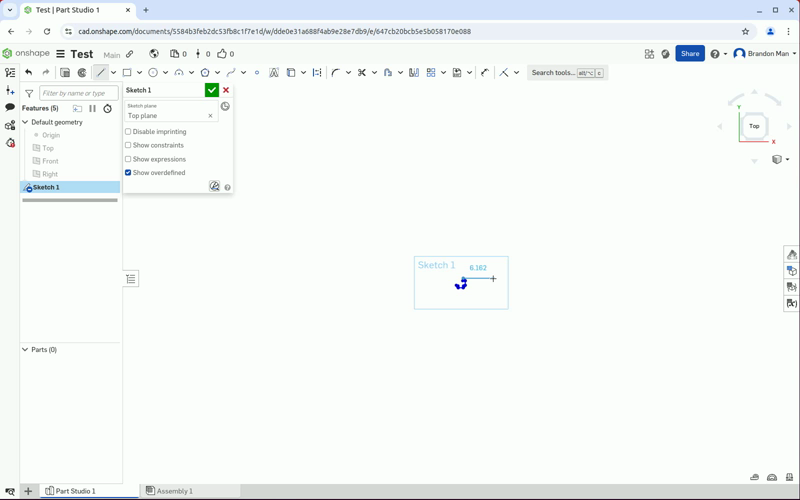
mouse_move(458, 278)
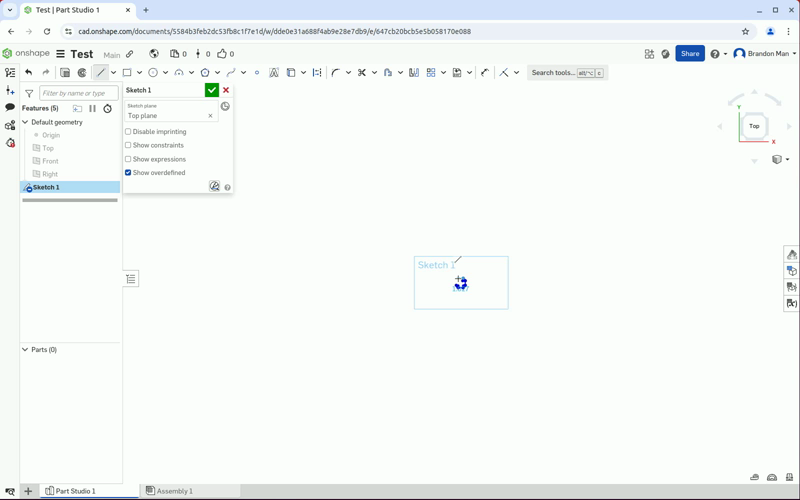
scroll(6)
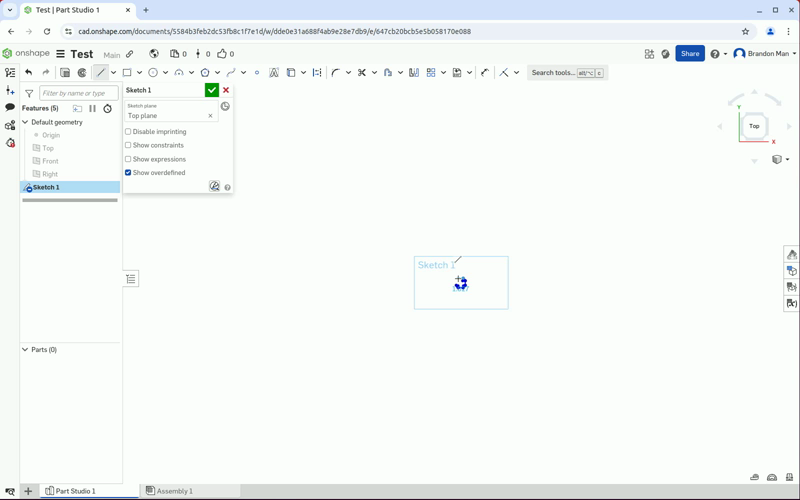
scroll(6)
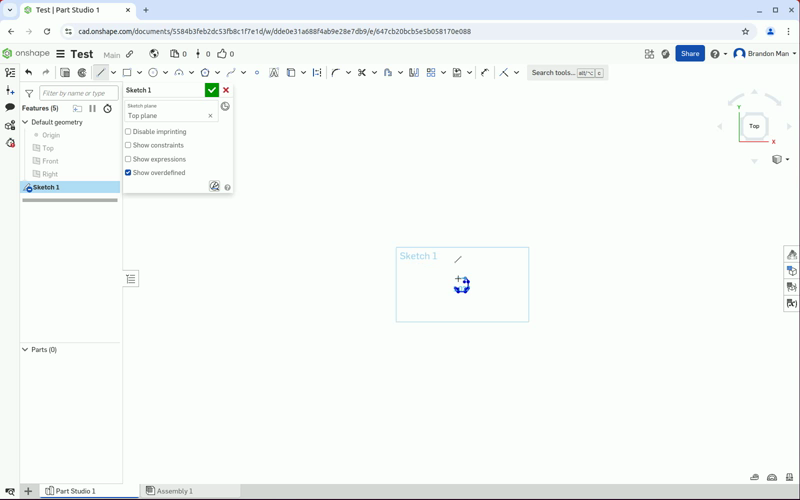
scroll(6)
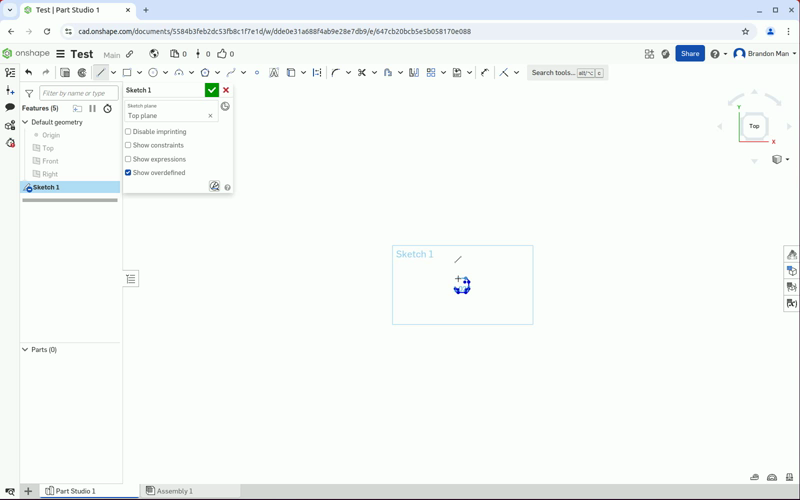
scroll(6)
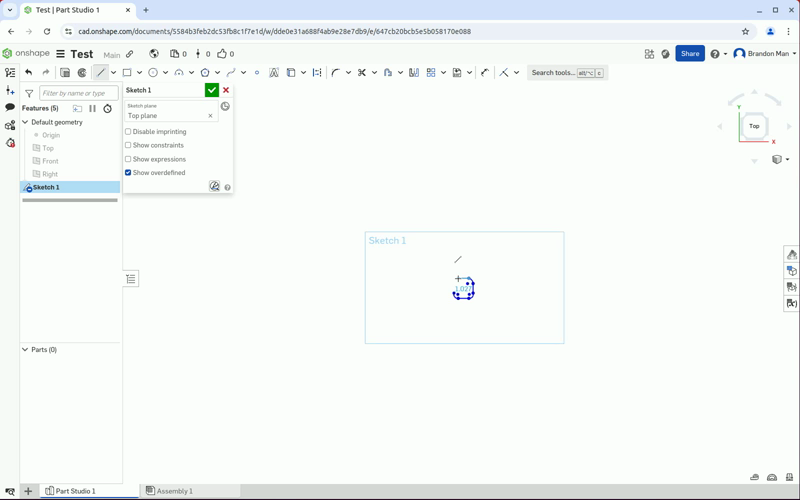
scroll(6)
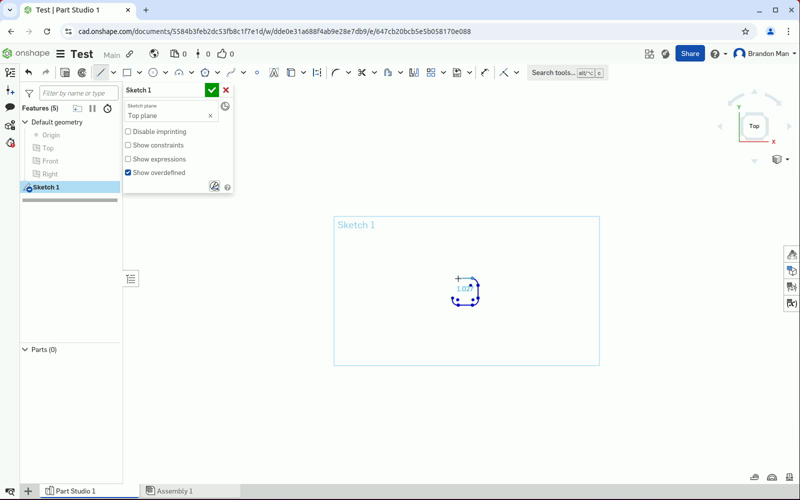
scroll(6)
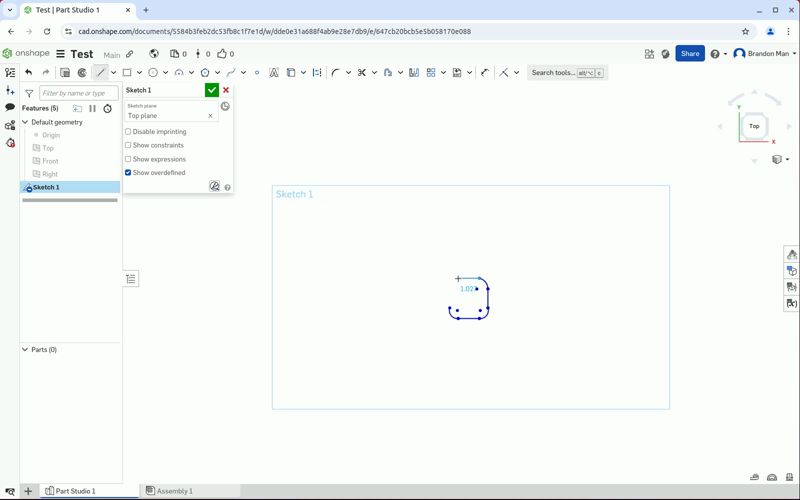
scroll(6)
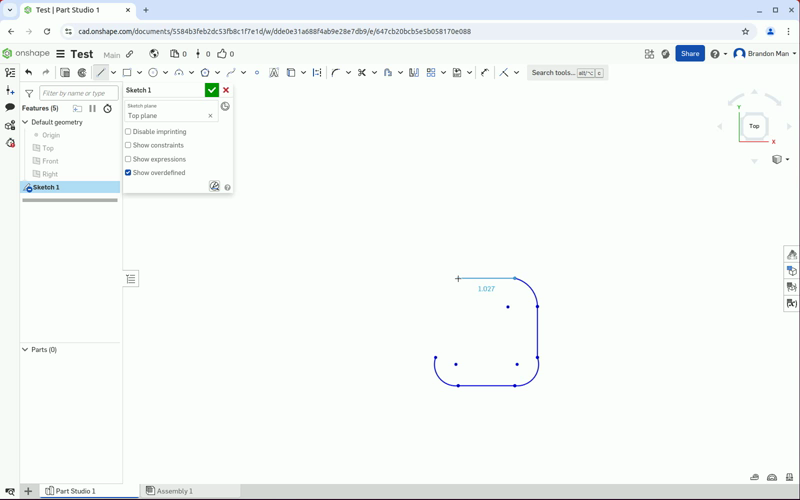
click(458, 278)
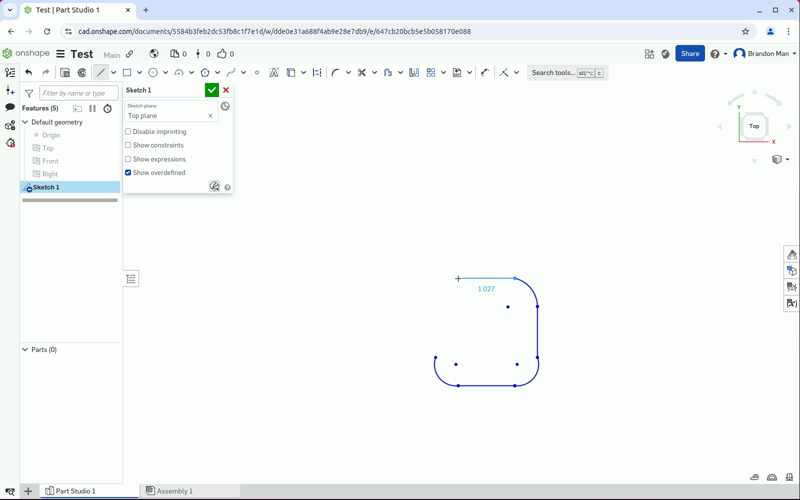
scroll(-6)
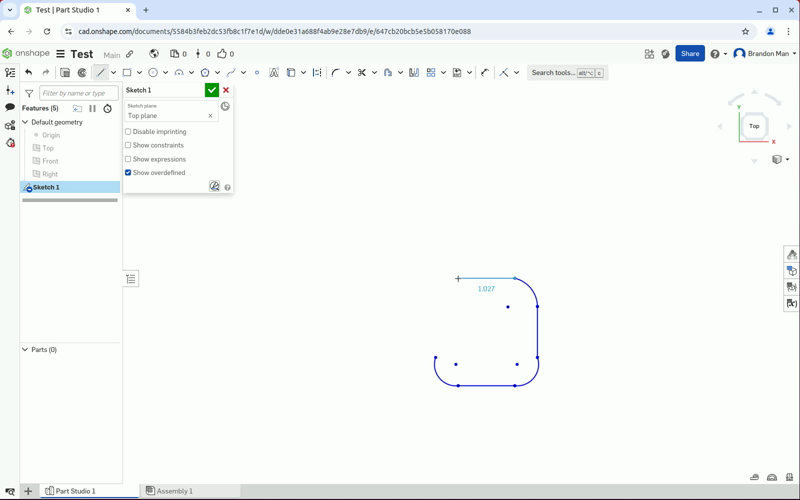
scroll(-6)
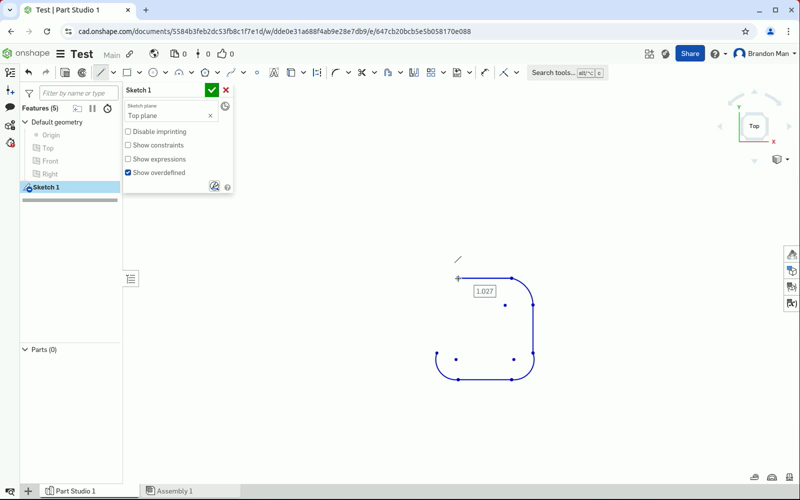
scroll(-6)
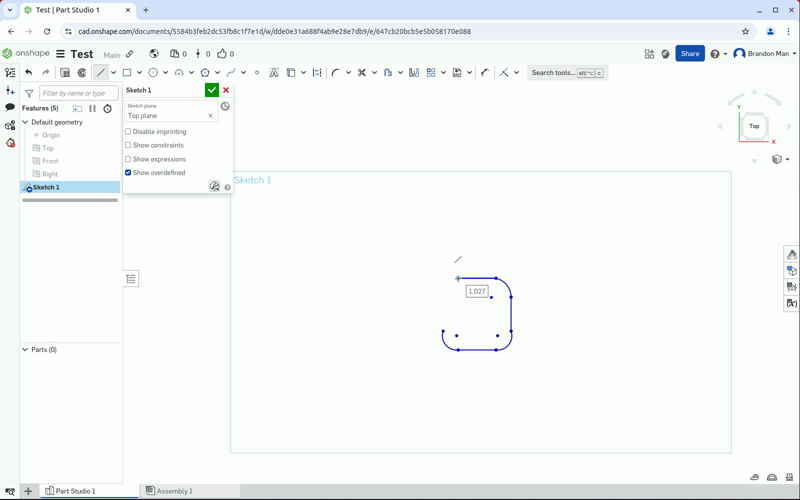
scroll(-6)
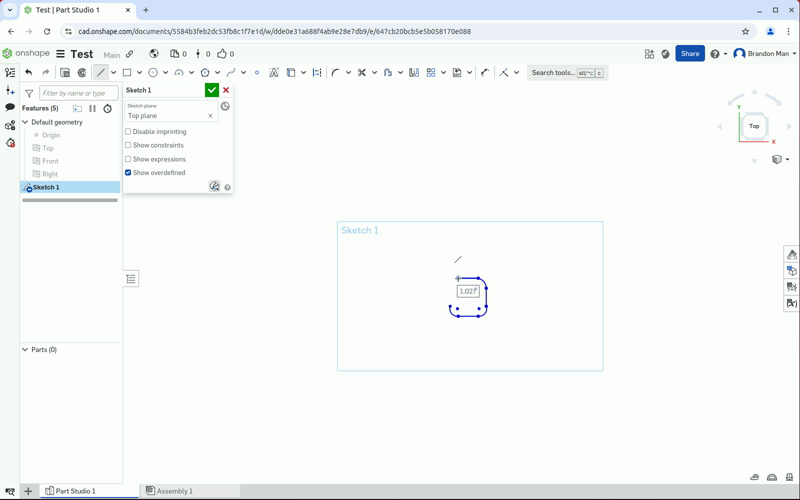
scroll(-6)
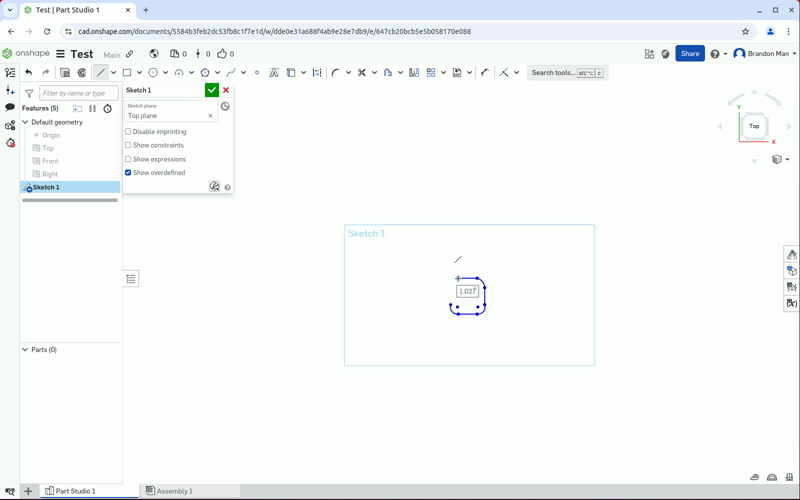
scroll(-6)
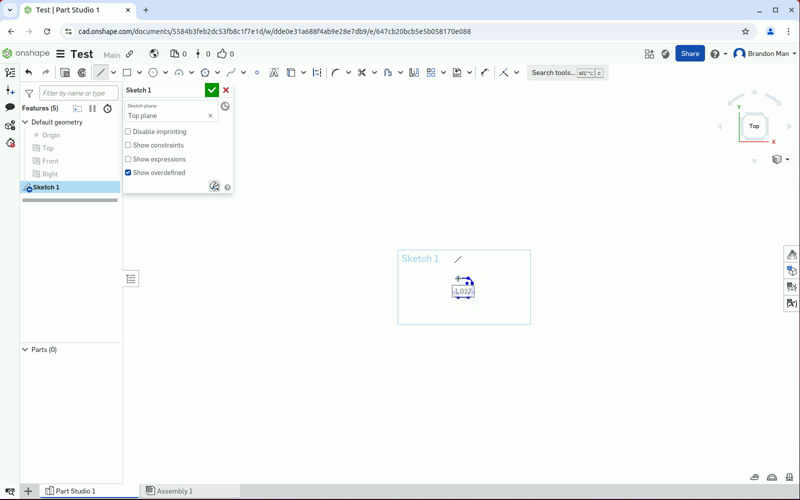
scroll(-6)
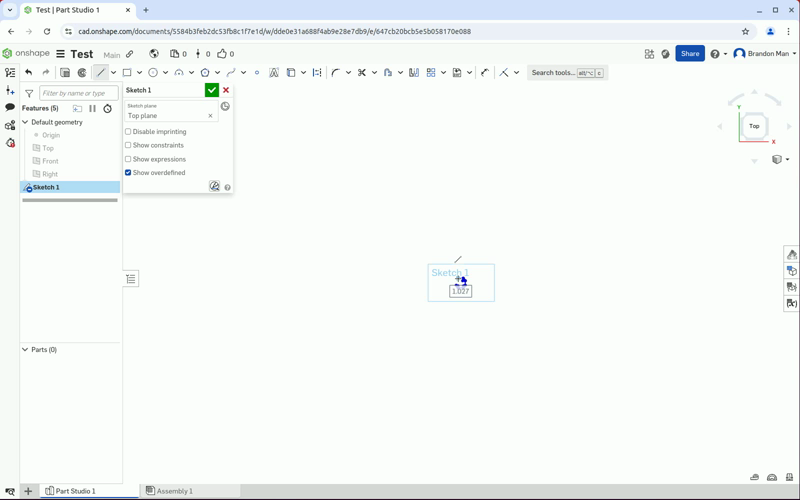
key_up(shift)
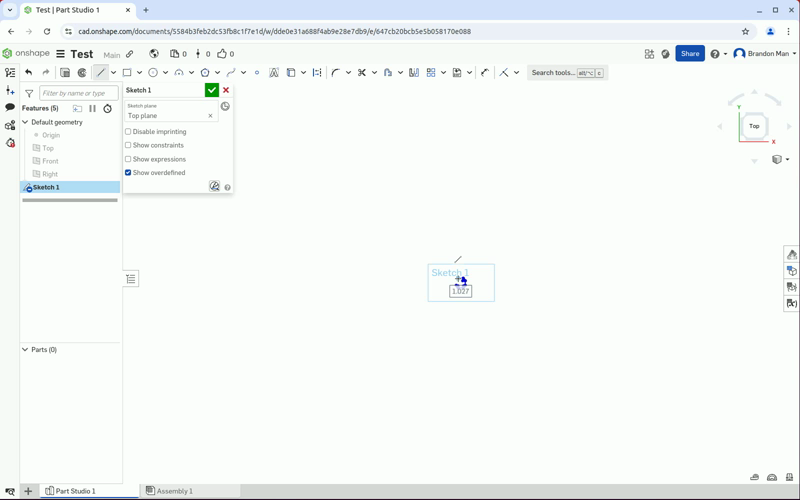
key(esc)
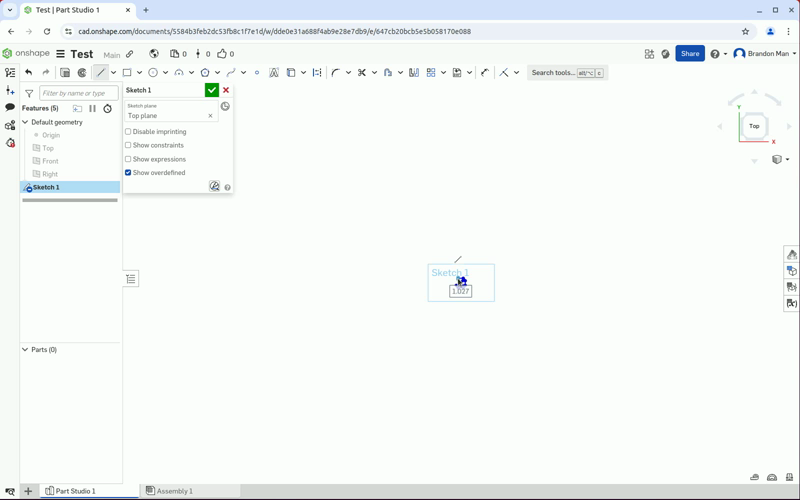
key(a)
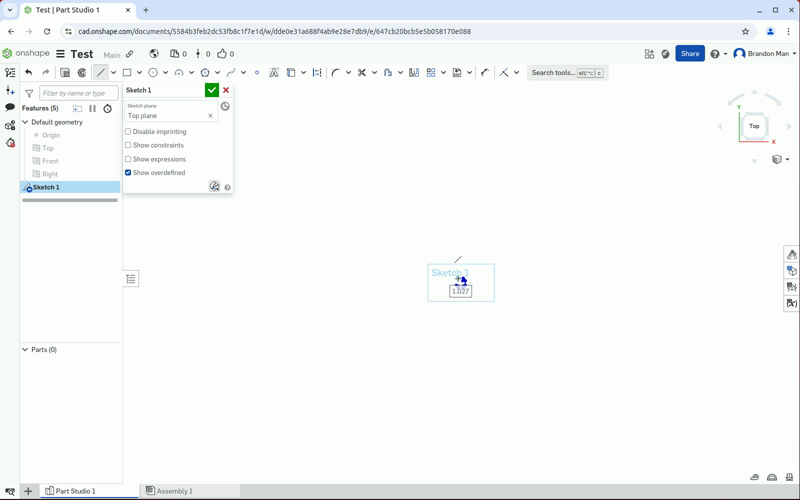
mouse_move(458, 278)
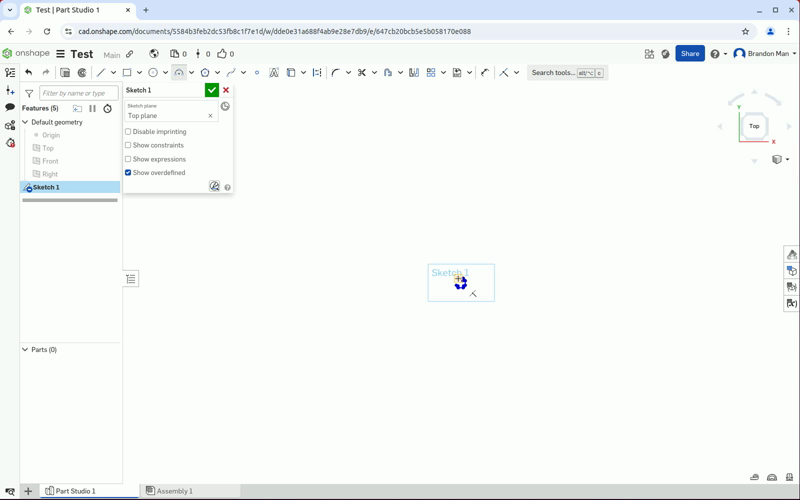
click(458, 278)
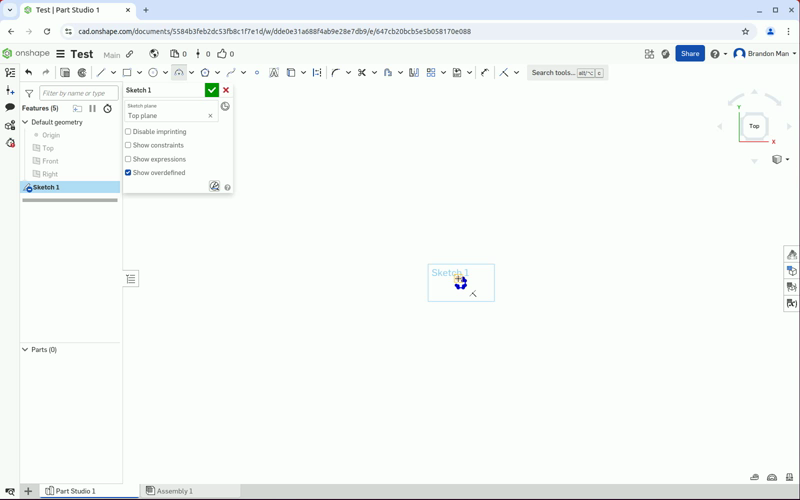
key_down(shift)
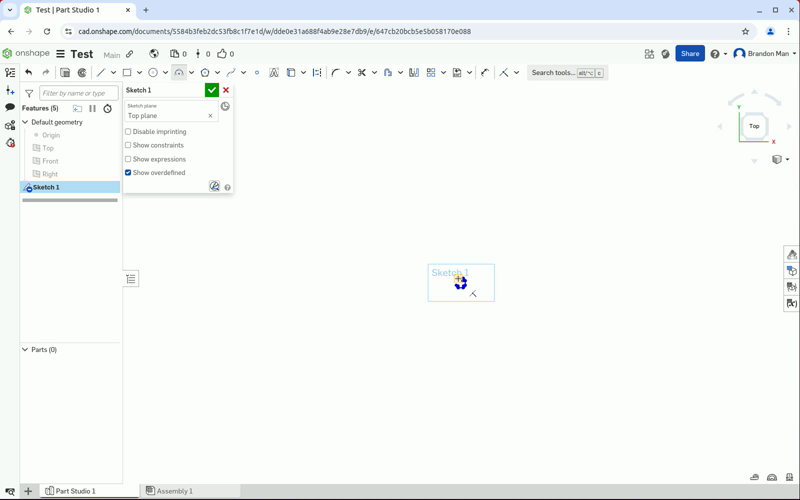
mouse_move(456, 280)
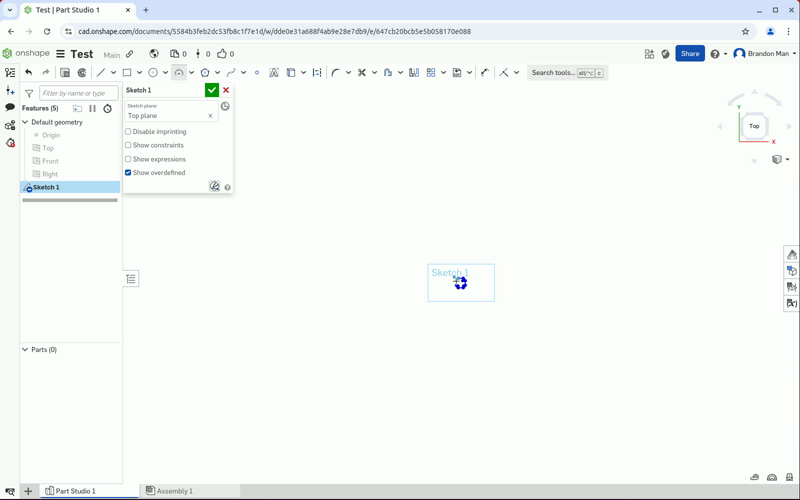
scroll(6)
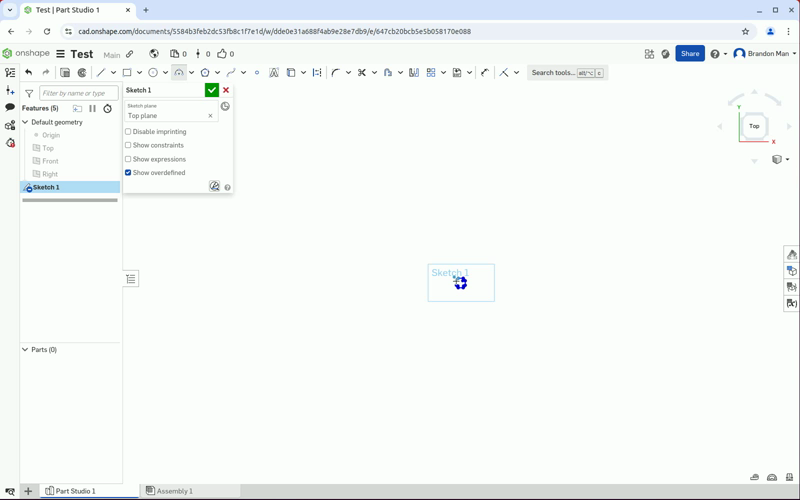
scroll(6)
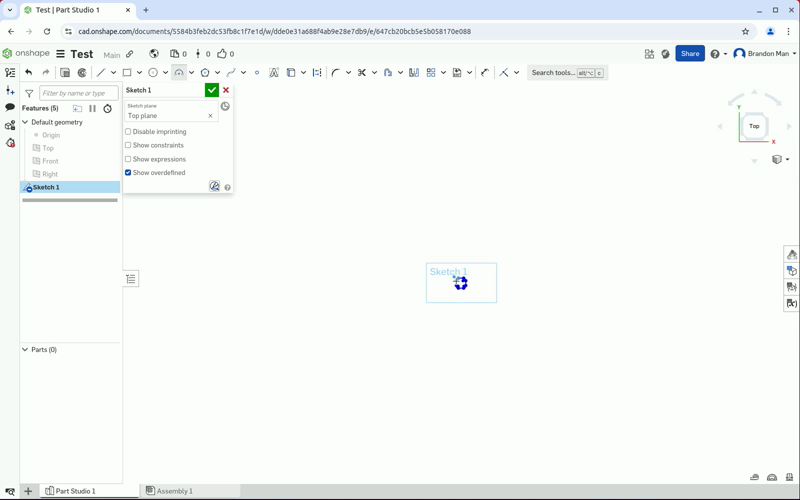
scroll(6)
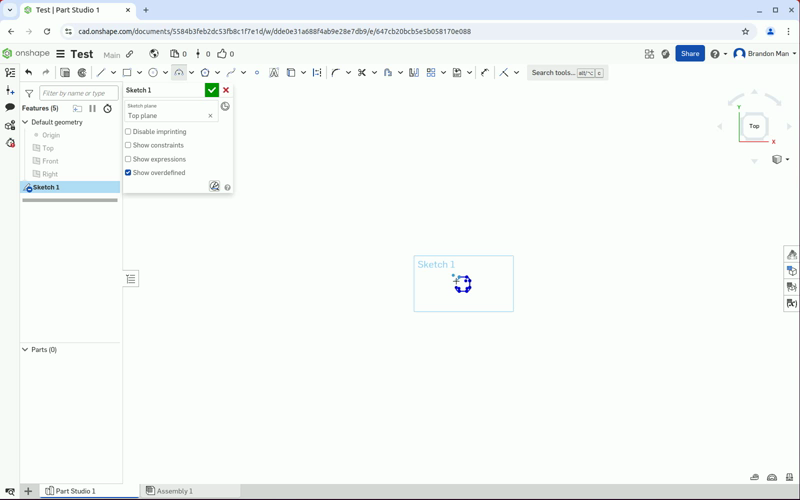
scroll(6)
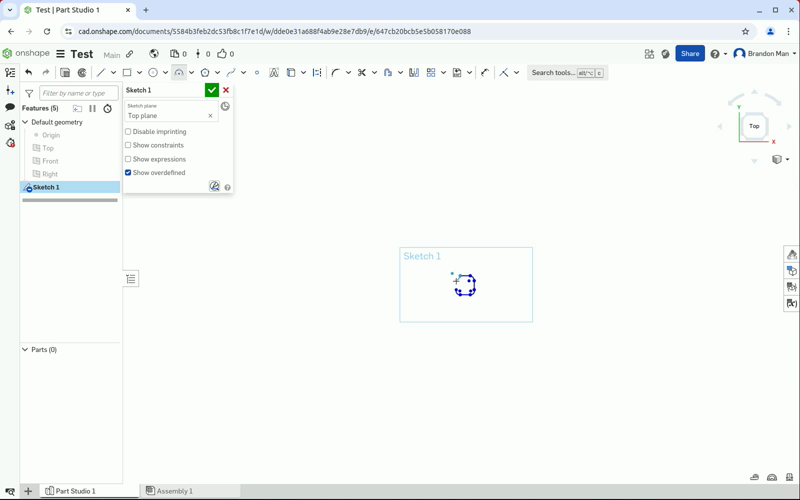
scroll(6)
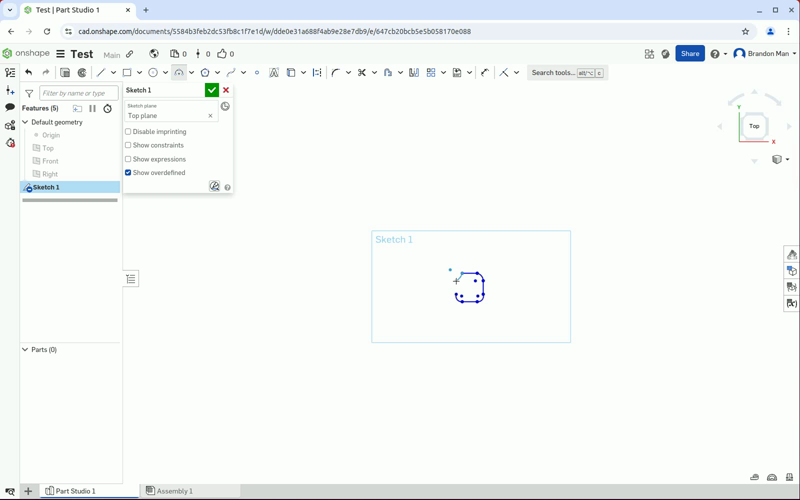
scroll(6)
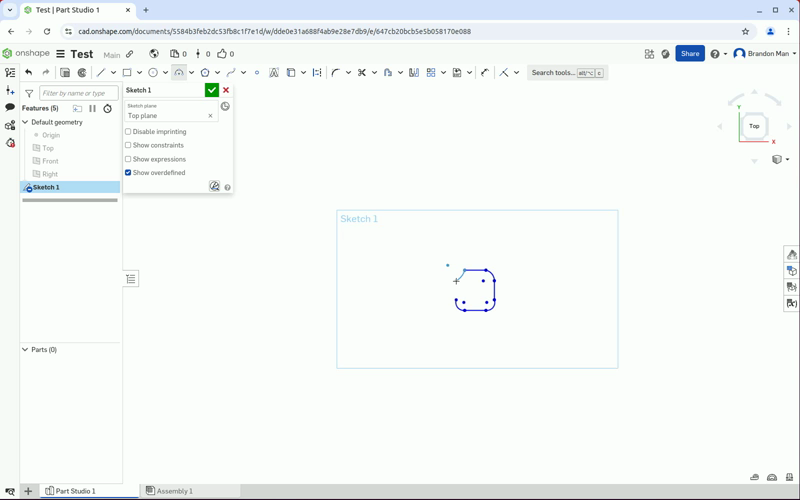
scroll(6)
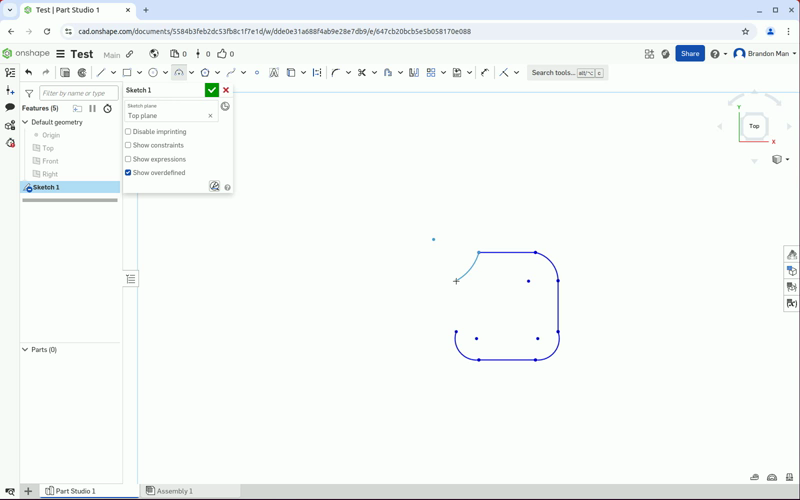
click(456, 280)
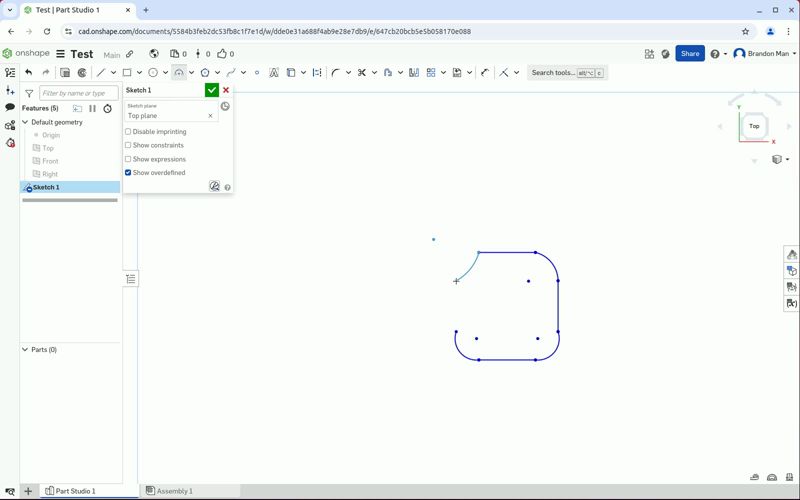
scroll(-6)
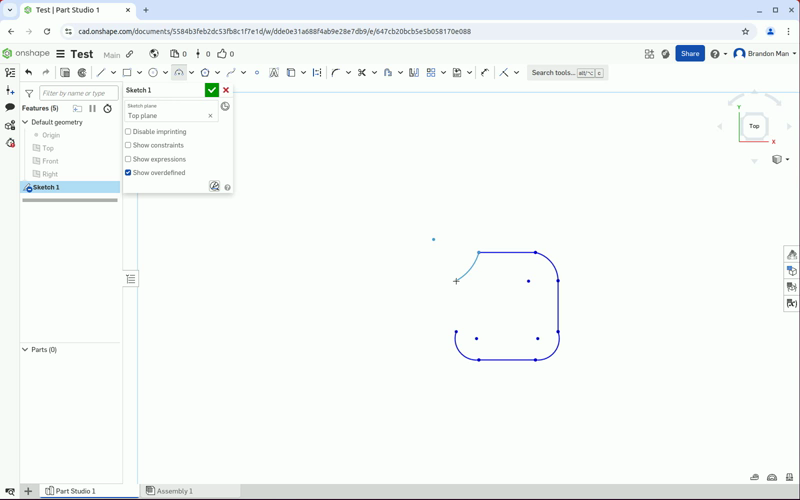
scroll(-6)
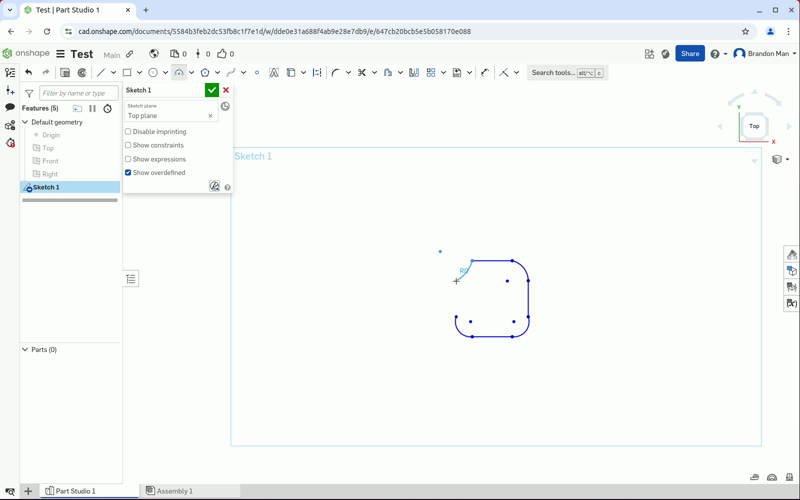
scroll(-6)
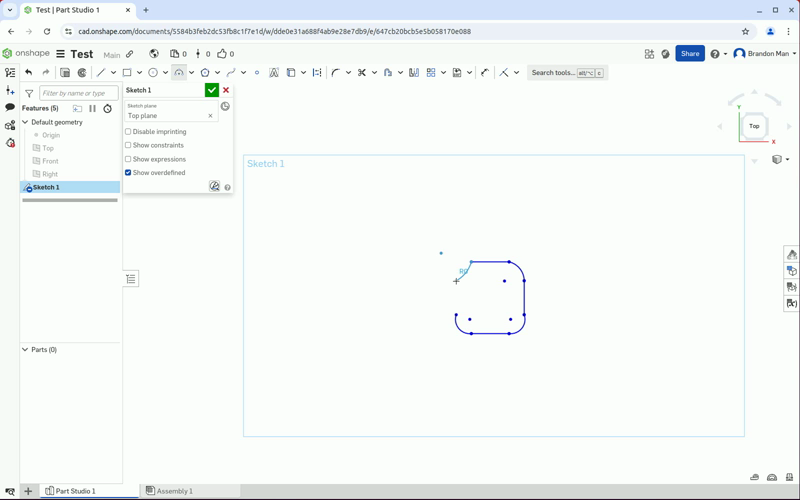
scroll(-6)
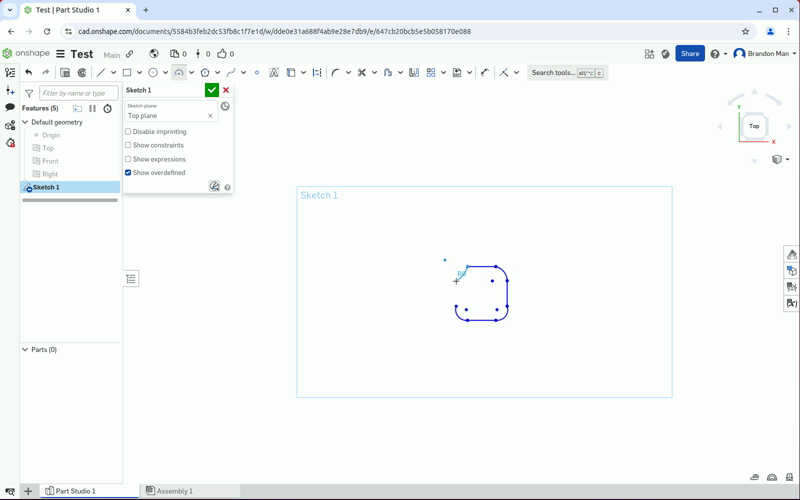
scroll(-6)
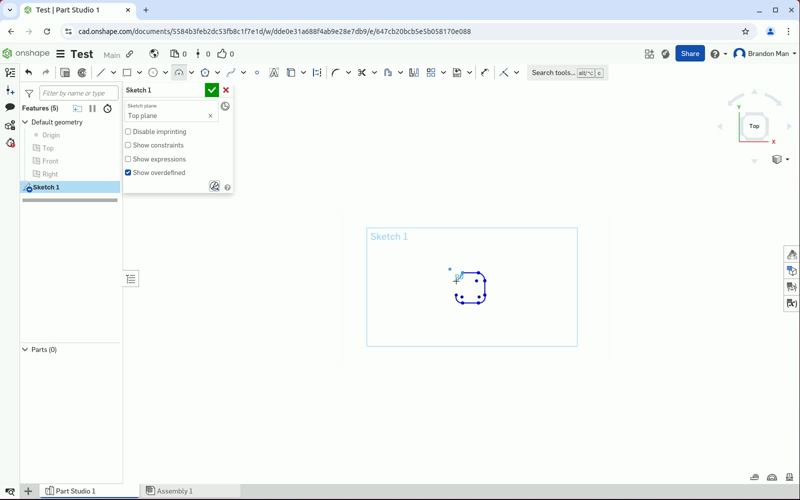
scroll(-6)
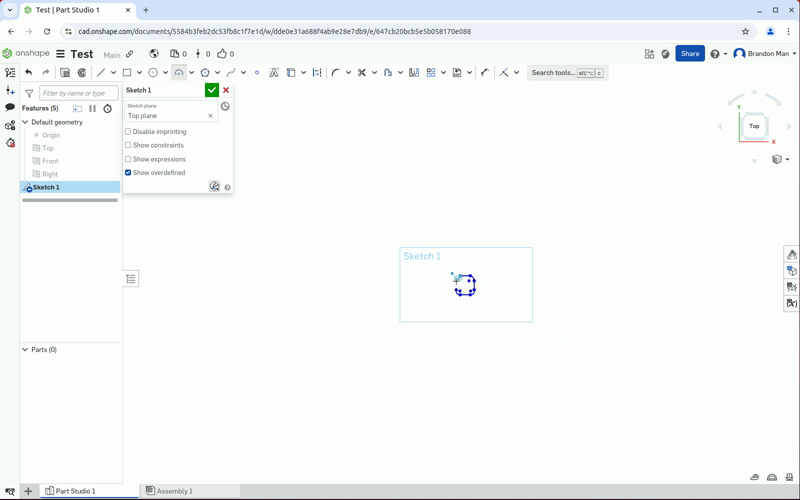
scroll(-6)
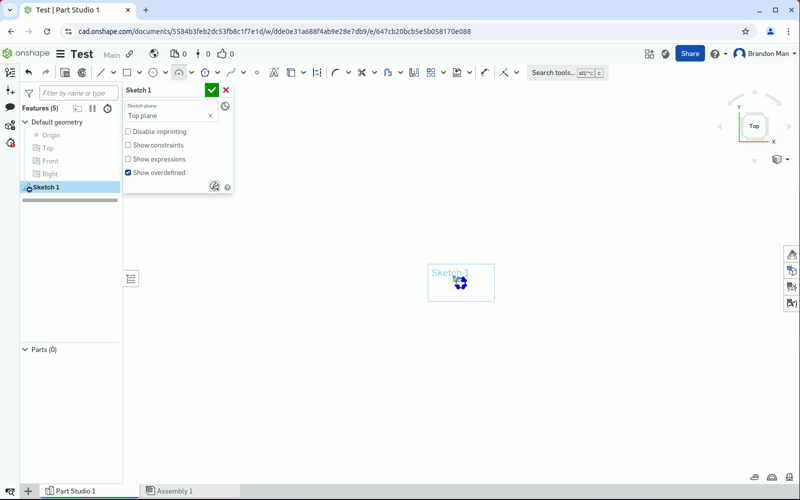
mouse_move(456, 279)
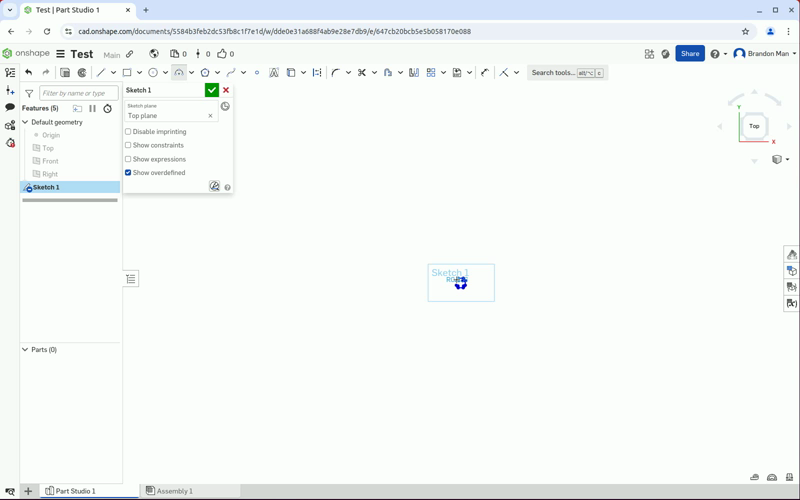
scroll(6)
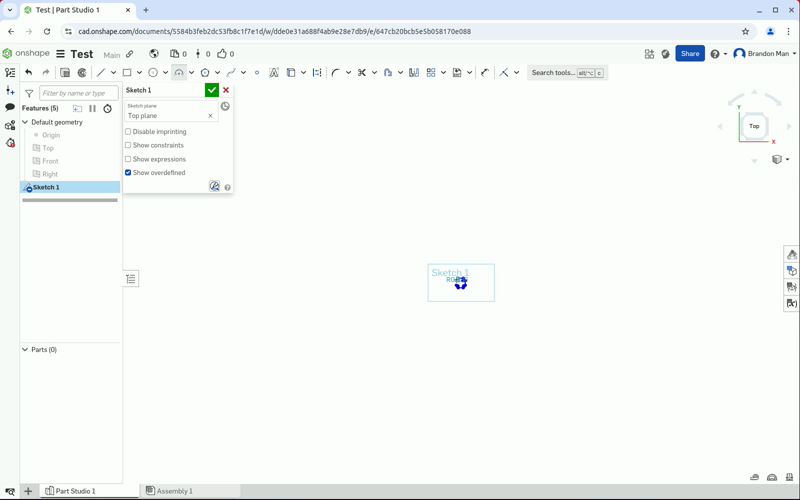
scroll(6)
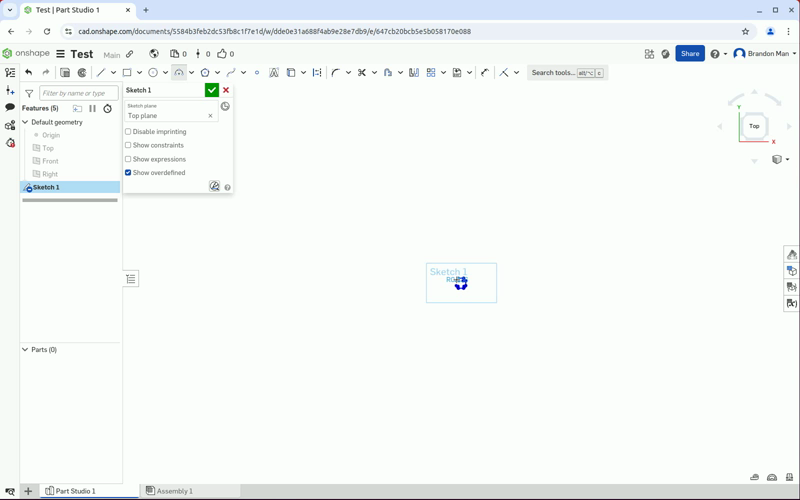
scroll(6)
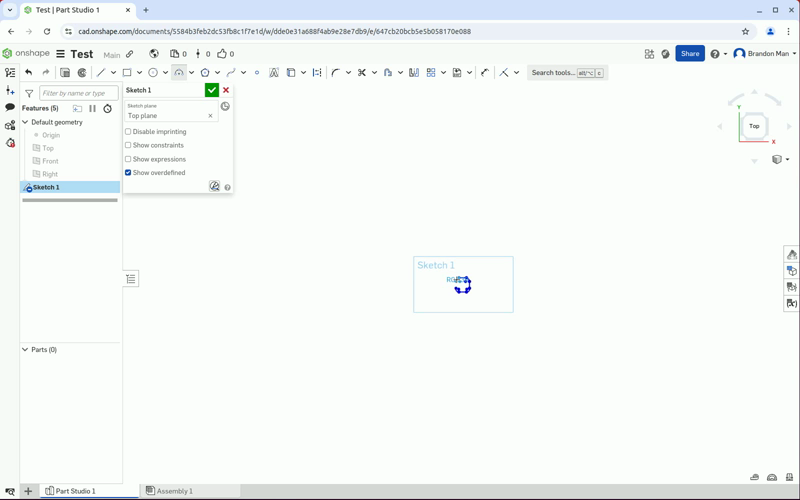
scroll(6)
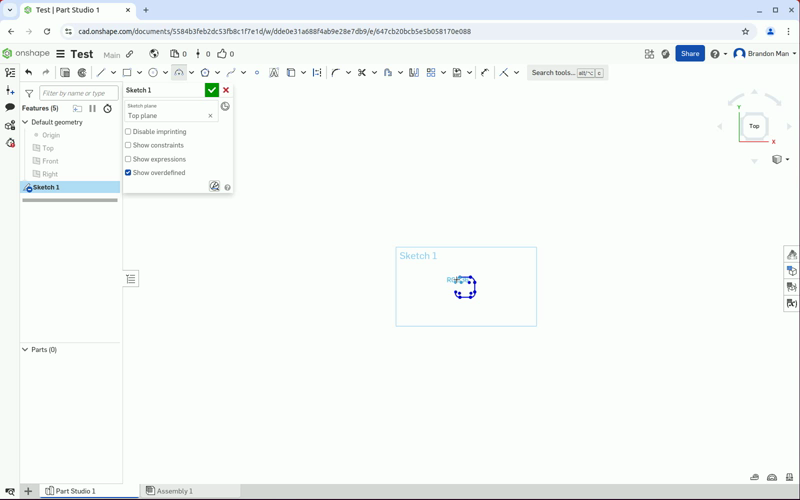
scroll(6)
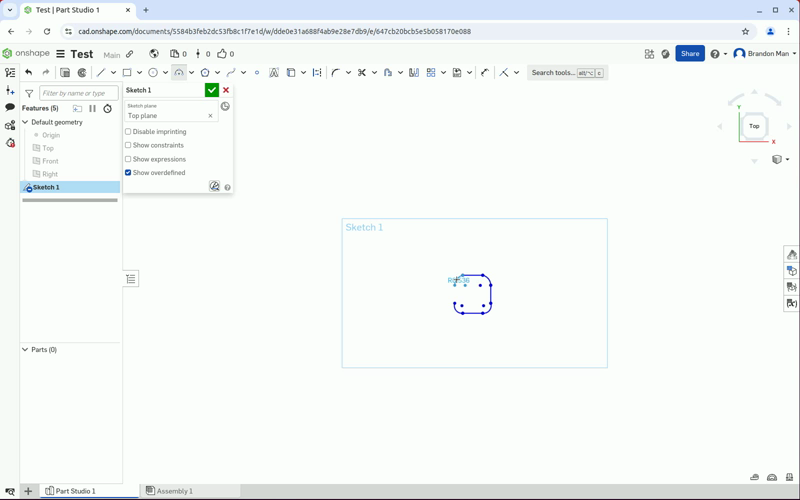
scroll(6)
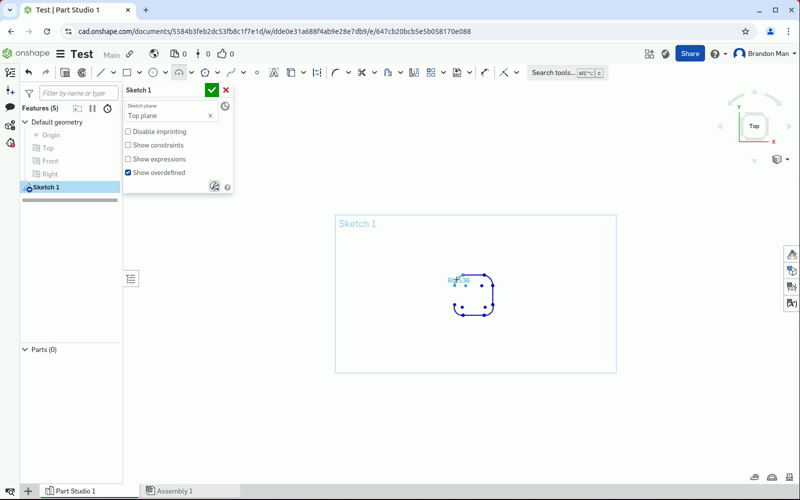
scroll(6)
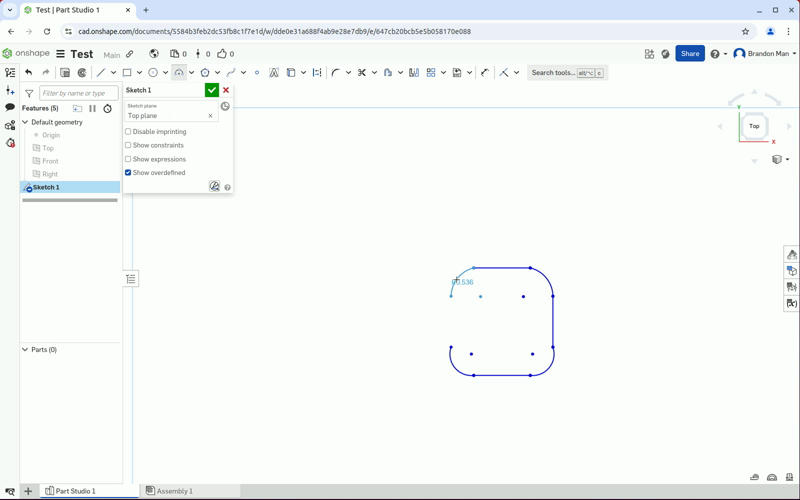
click(456, 279)
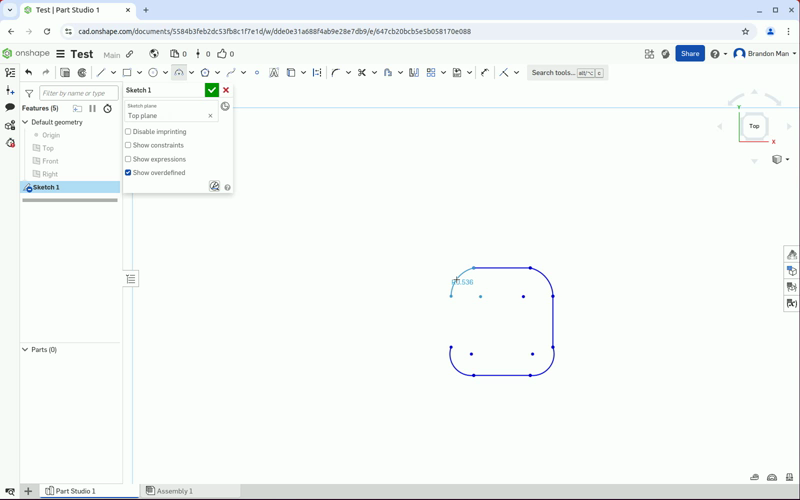
scroll(-6)
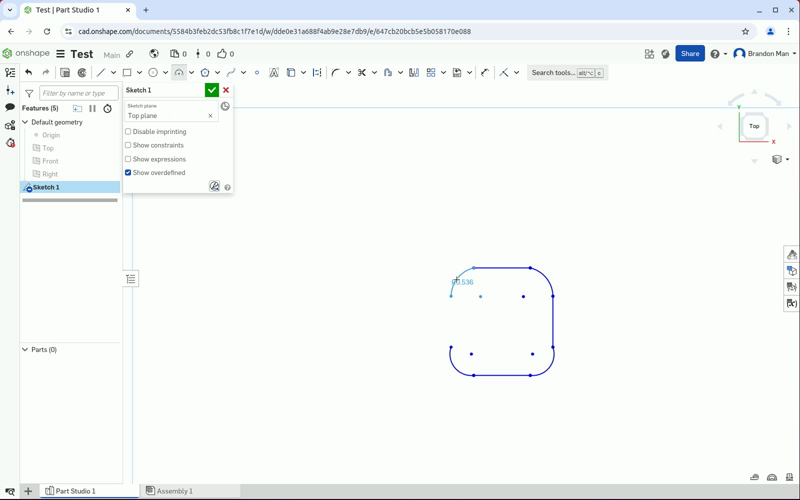
scroll(-6)
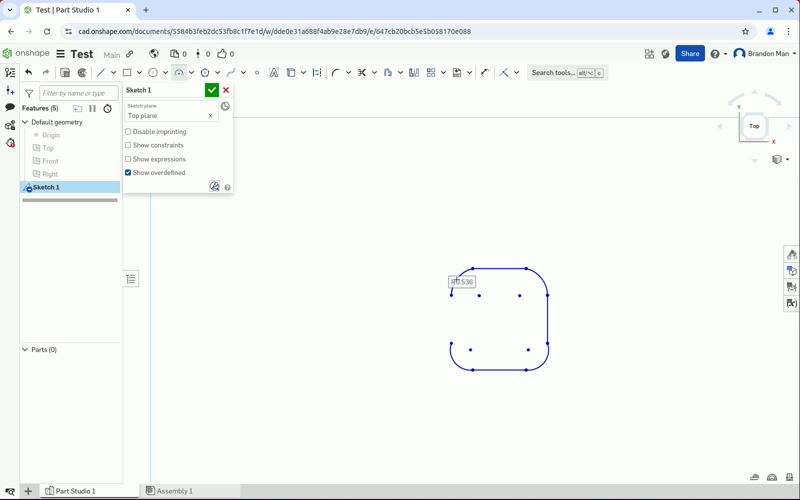
scroll(-6)
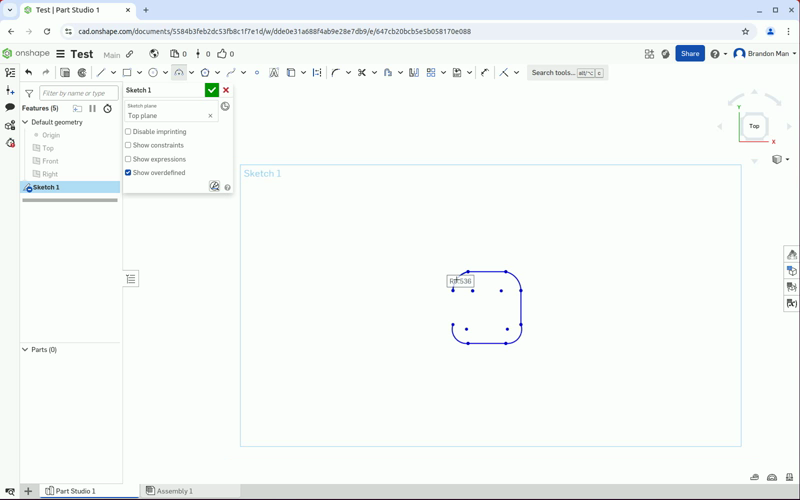
scroll(-6)
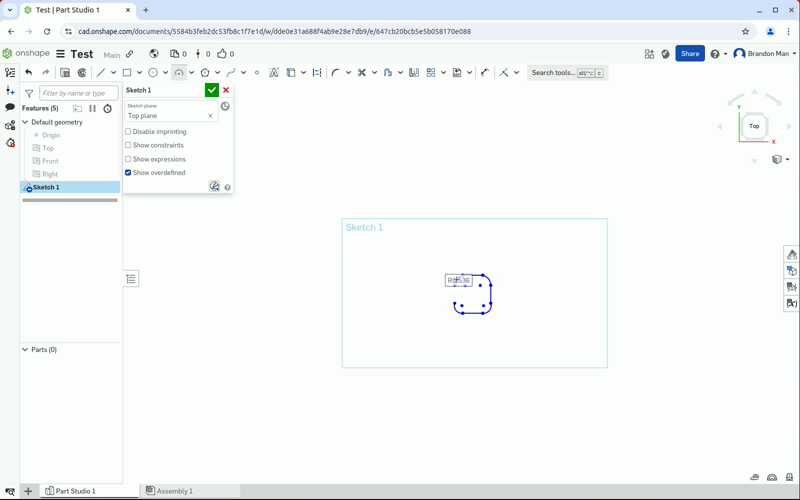
scroll(-6)
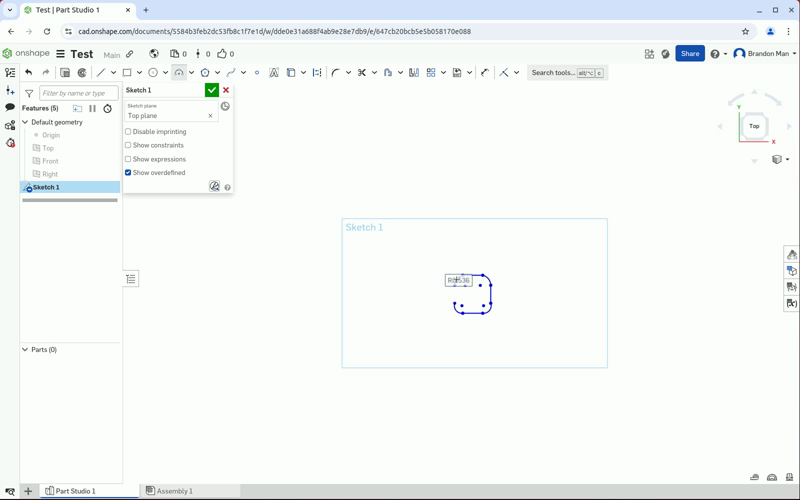
scroll(-6)
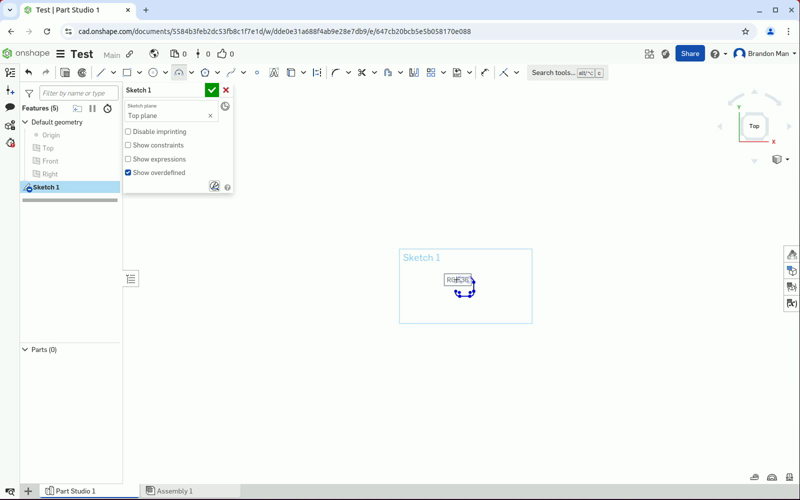
scroll(-6)
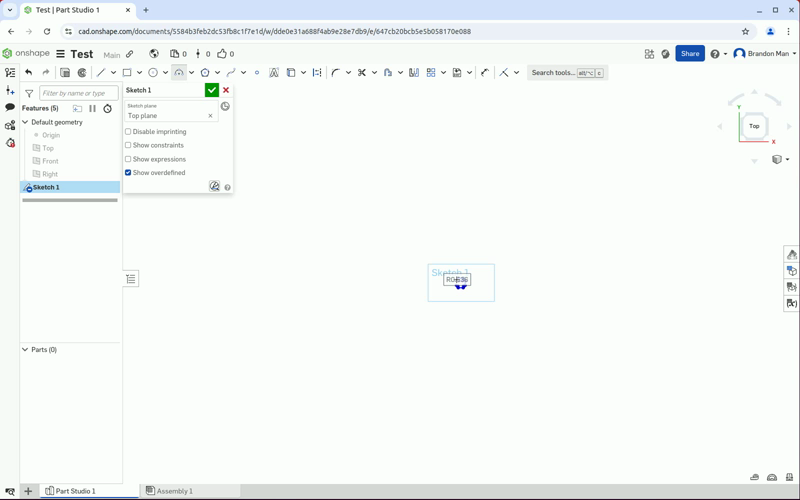
key_up(shift)
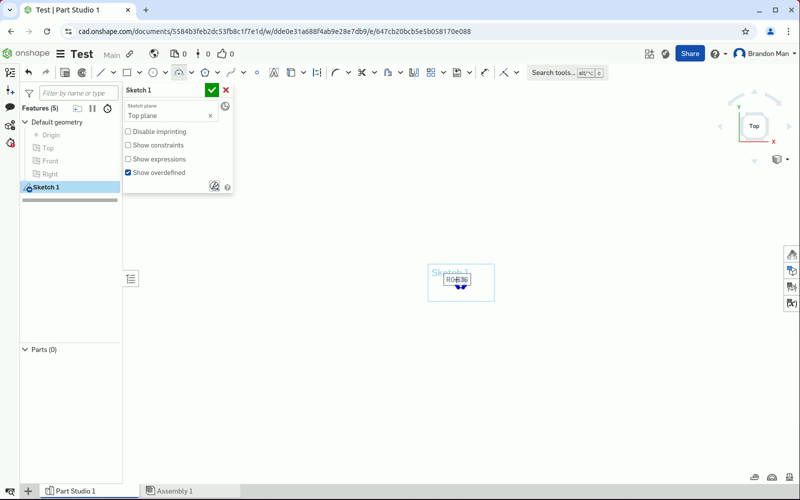
key(esc)
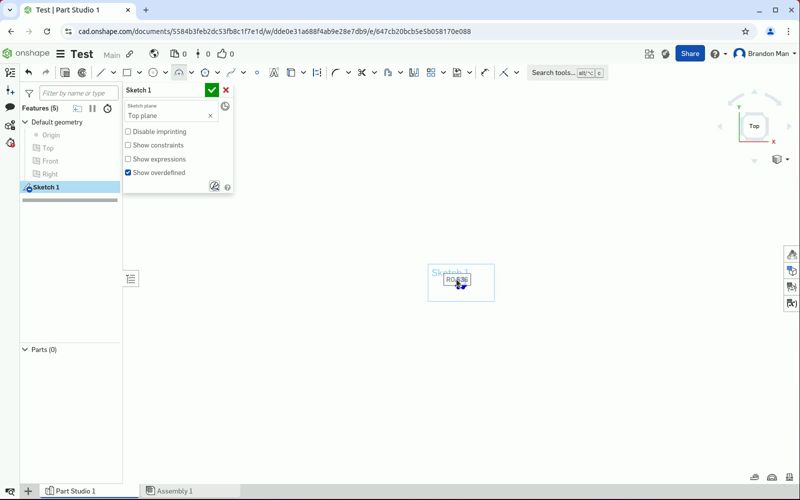
key(l)
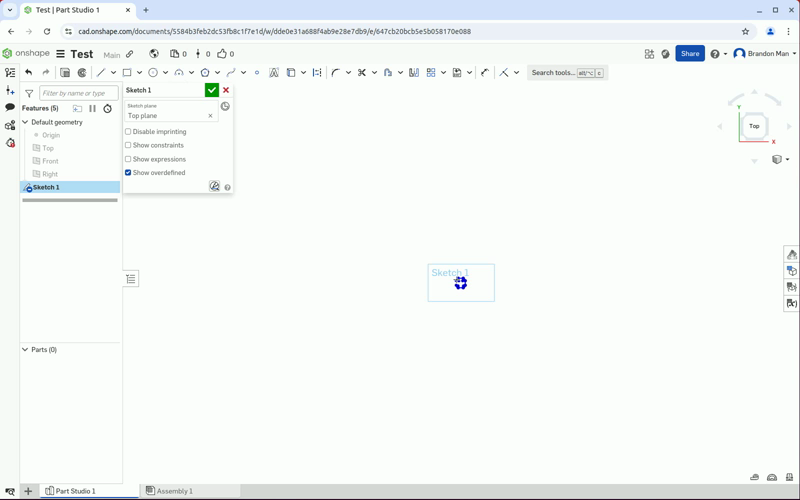
mouse_move(456, 280)
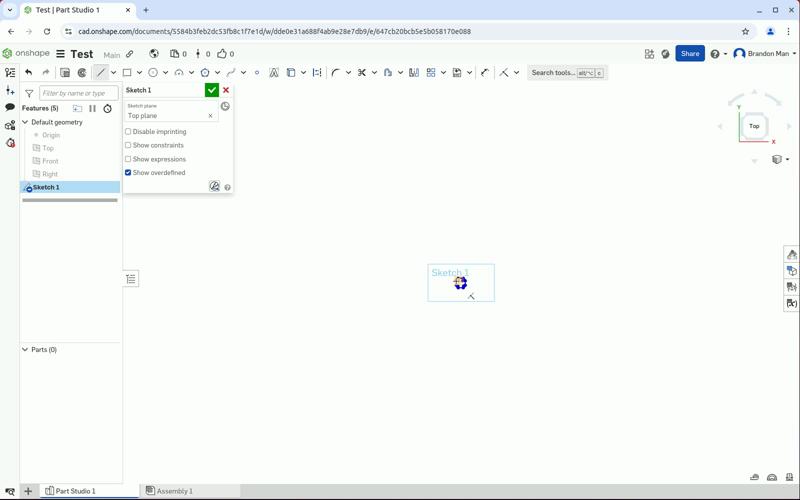
scroll(6)
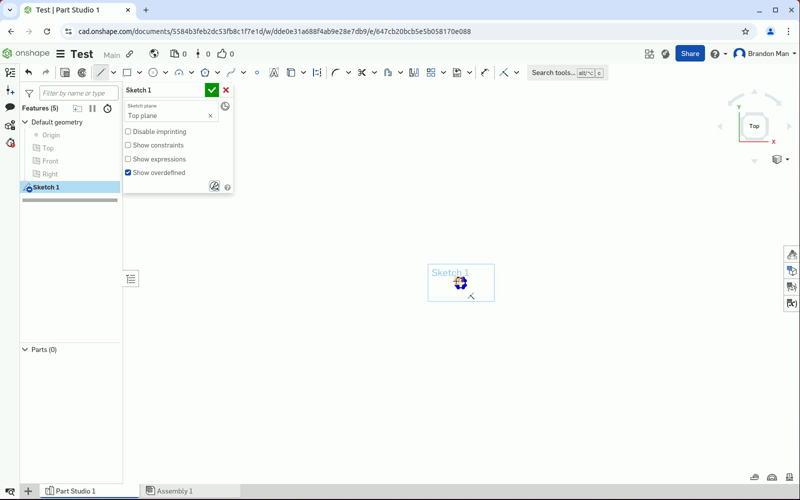
scroll(6)
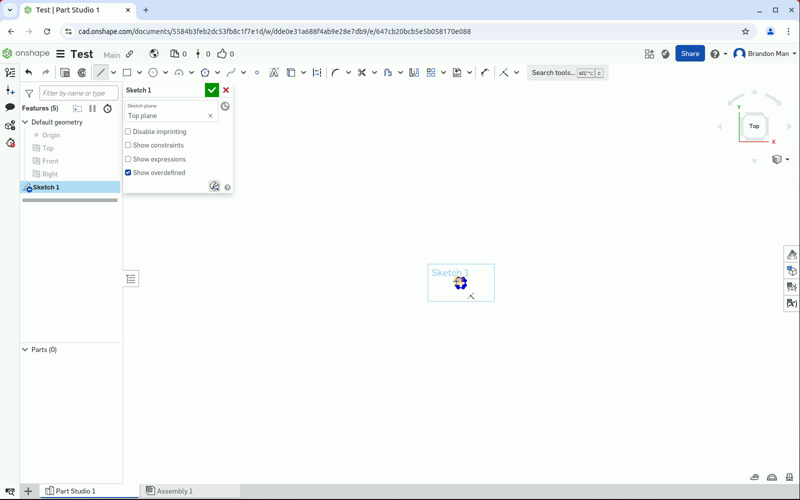
scroll(6)
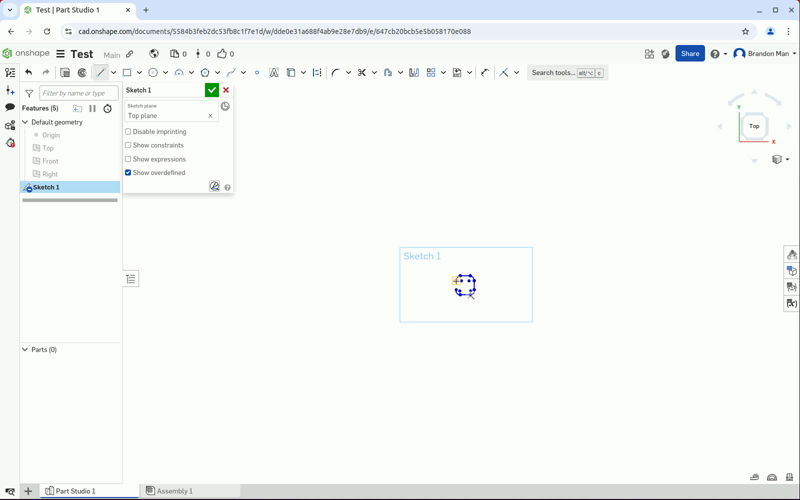
scroll(6)
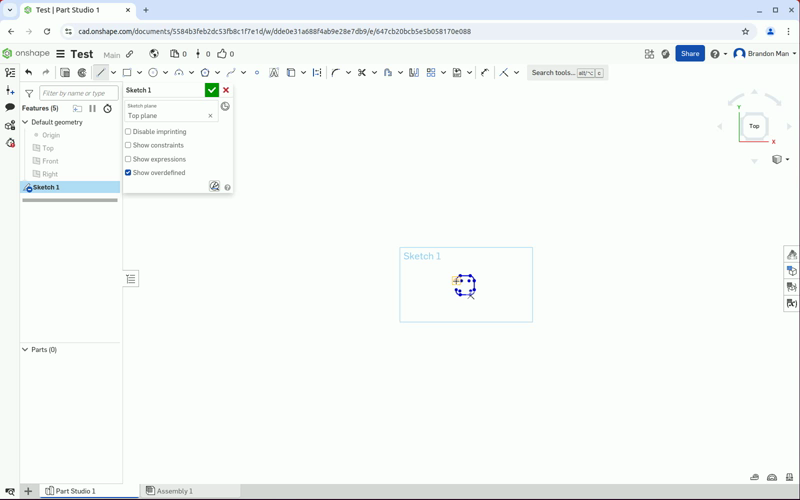
scroll(6)
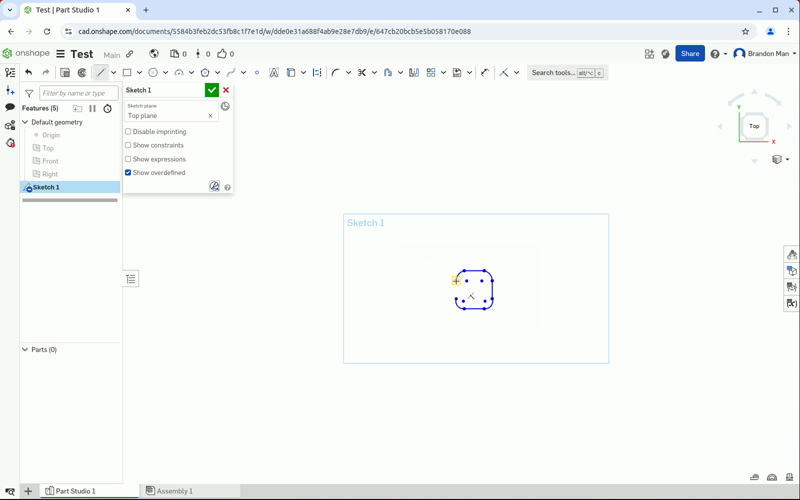
scroll(6)
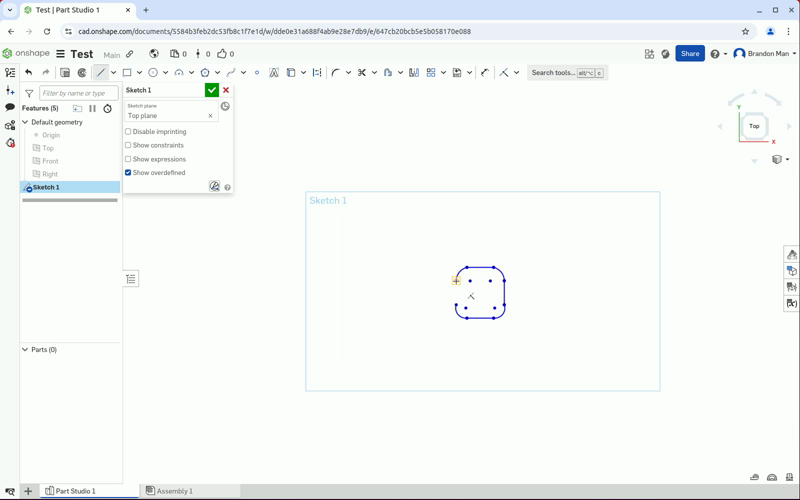
scroll(6)
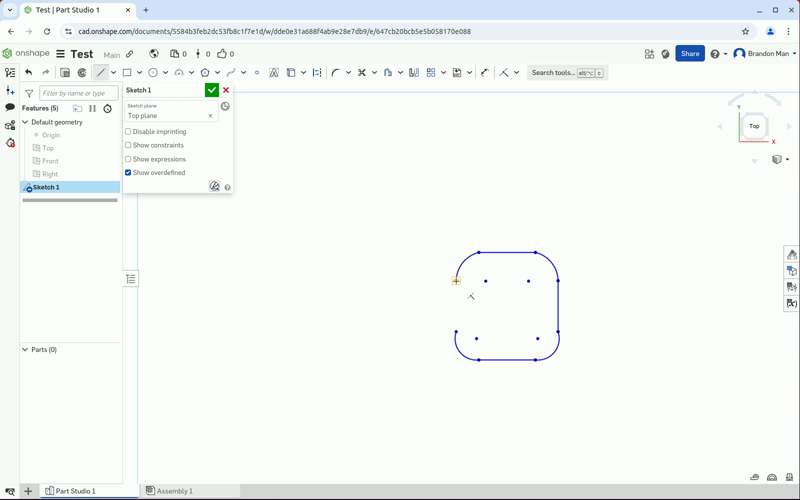
click(456, 280)
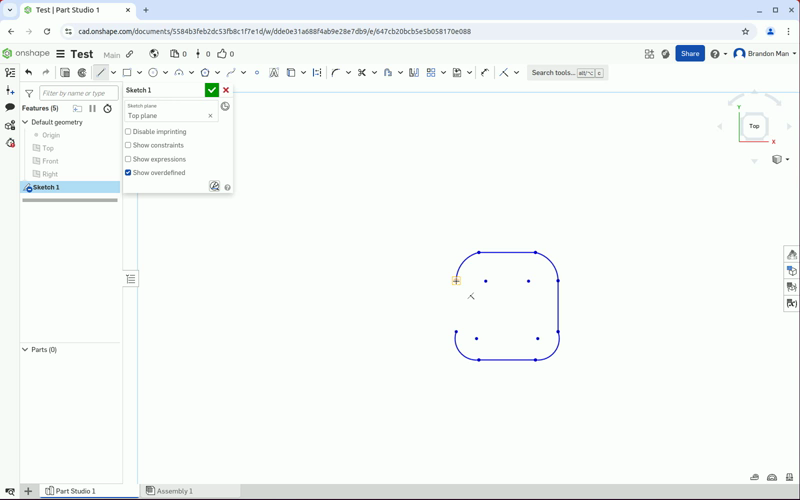
scroll(-6)
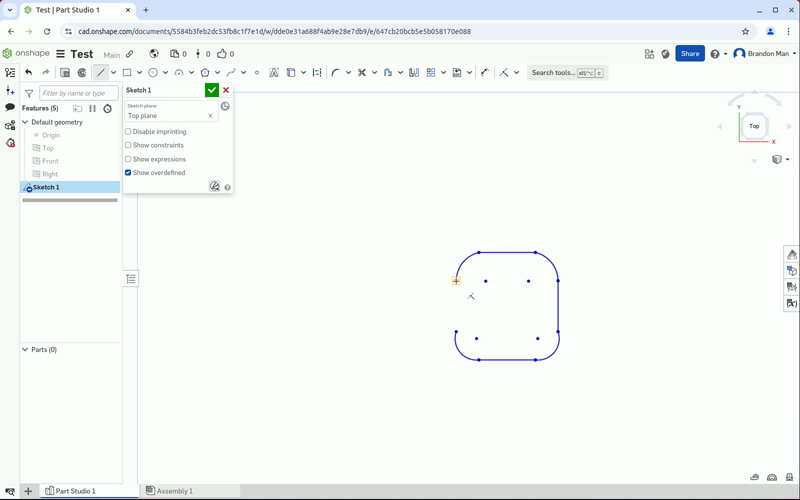
scroll(-6)
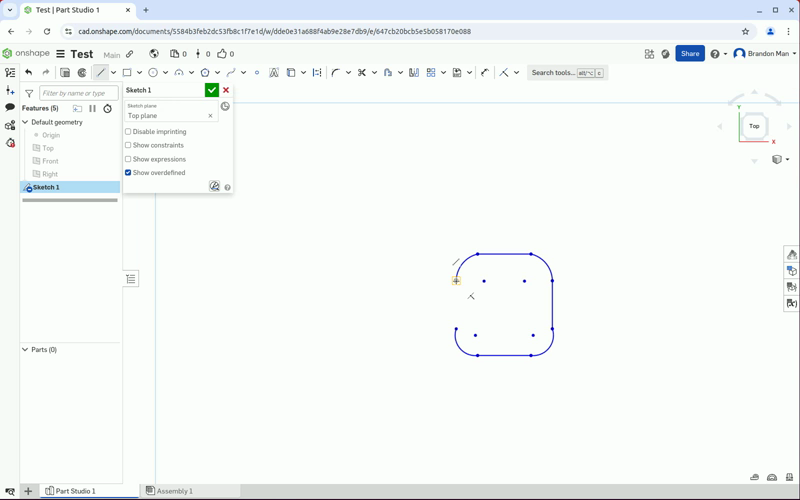
scroll(-6)
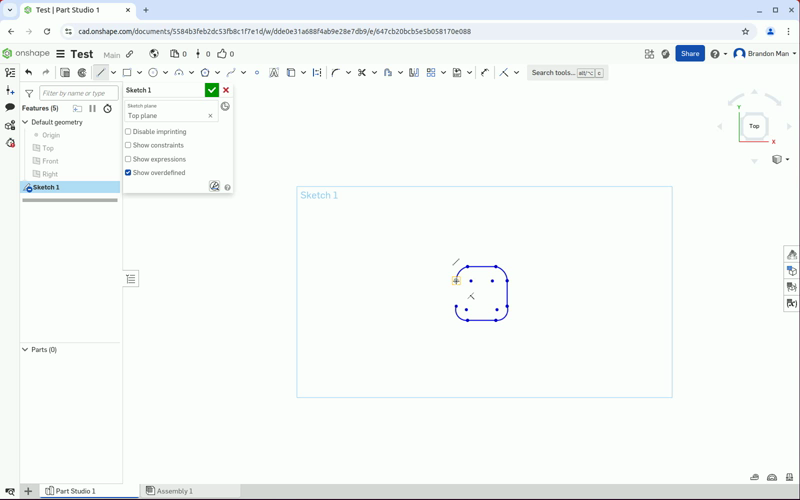
scroll(-6)
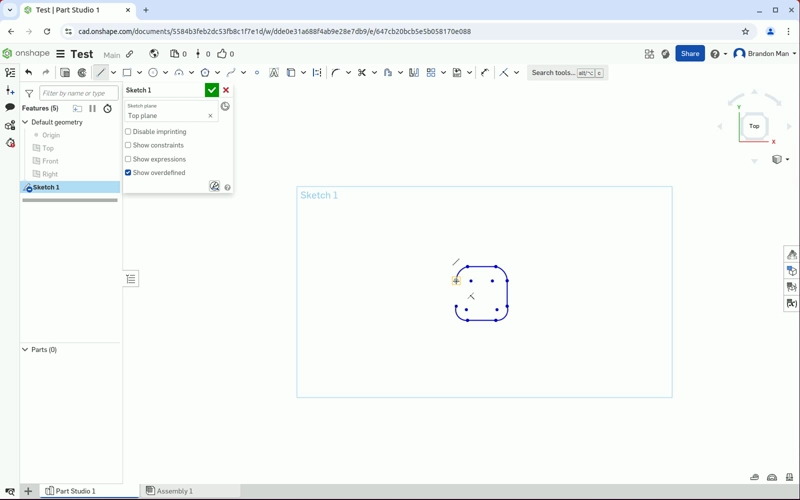
scroll(-6)
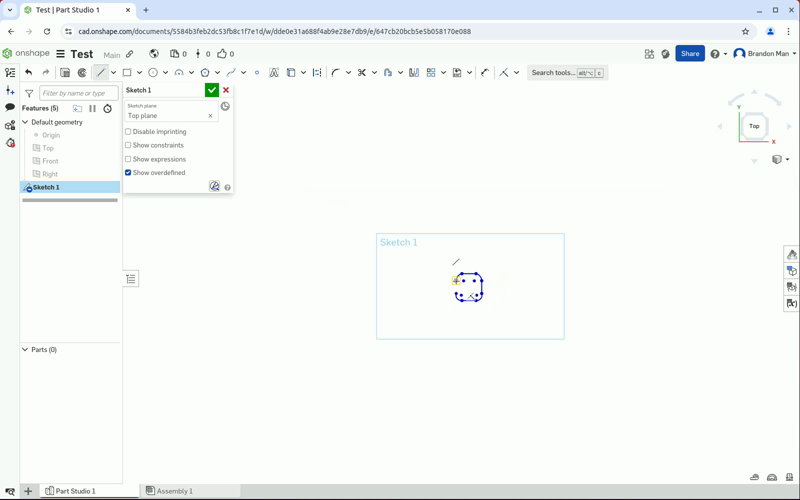
scroll(-6)
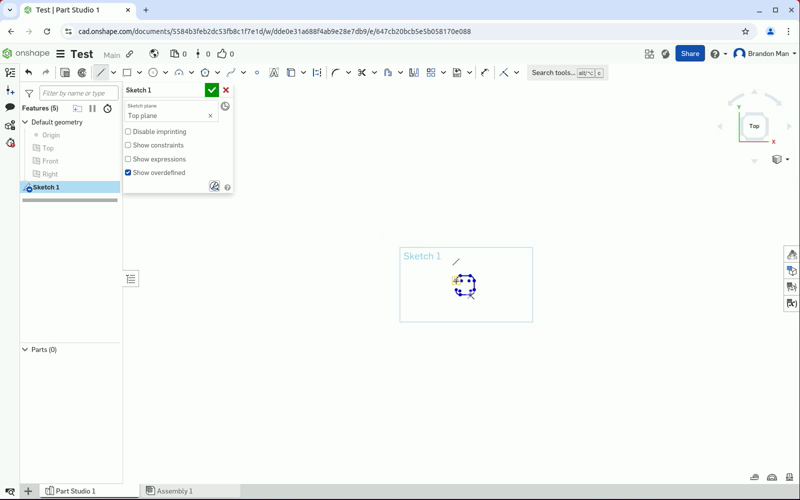
scroll(-6)
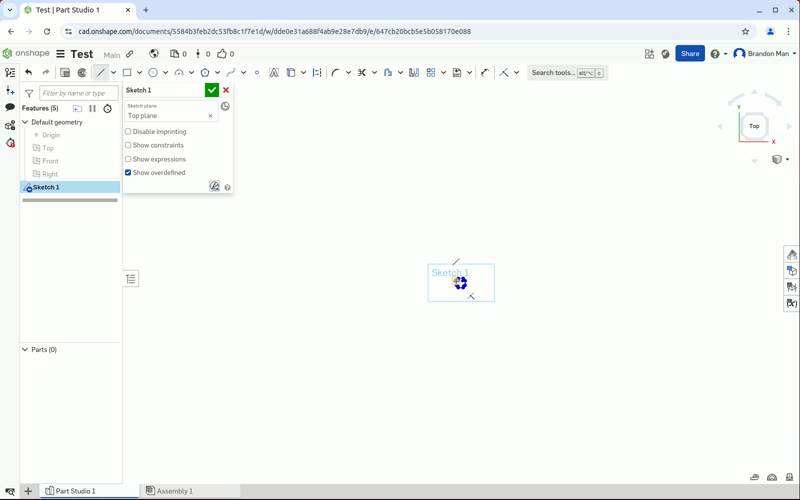
mouse_move(486, 280)
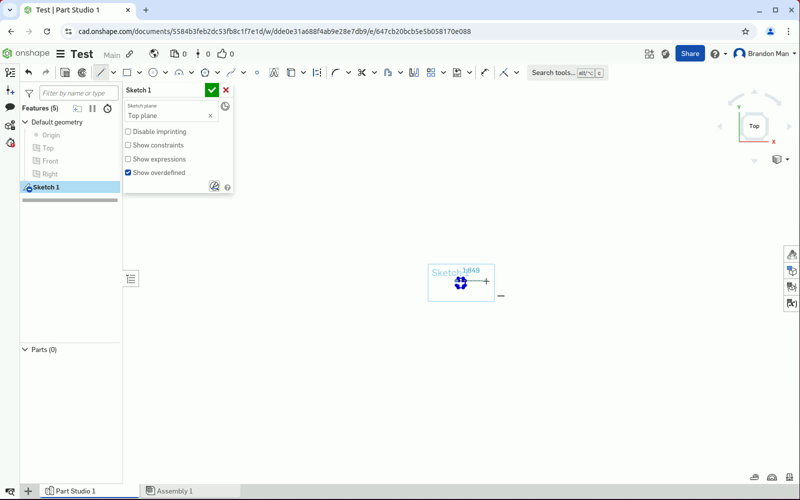
key_down(shift)
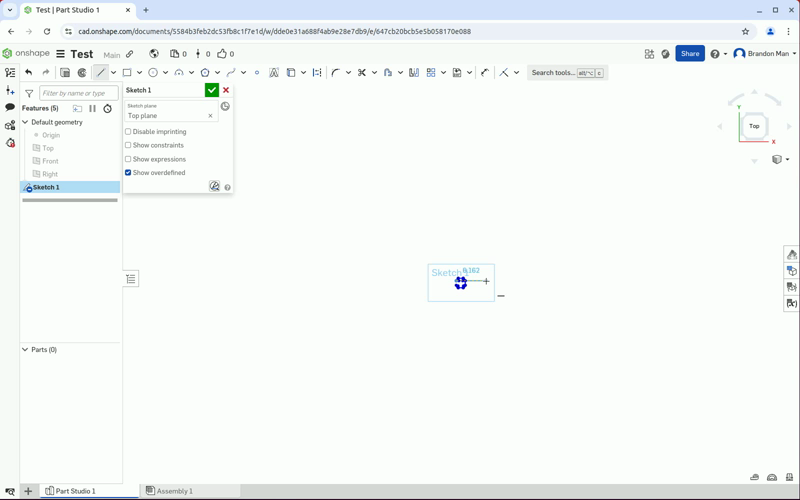
mouse_move(456, 285)
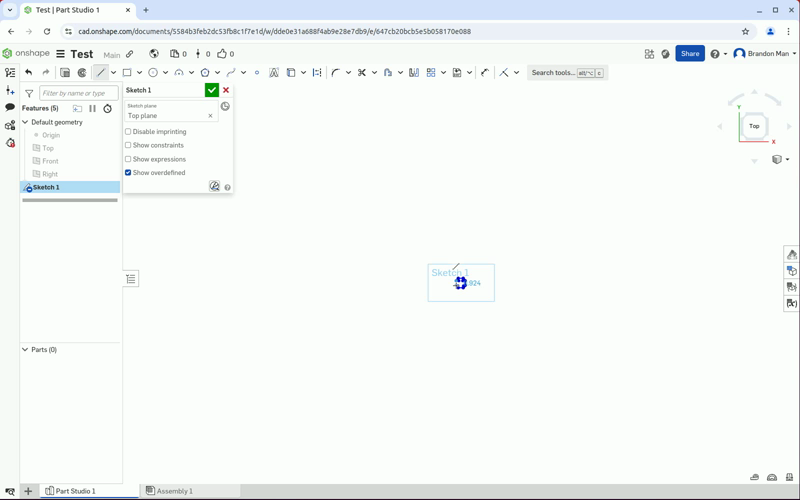
scroll(6)
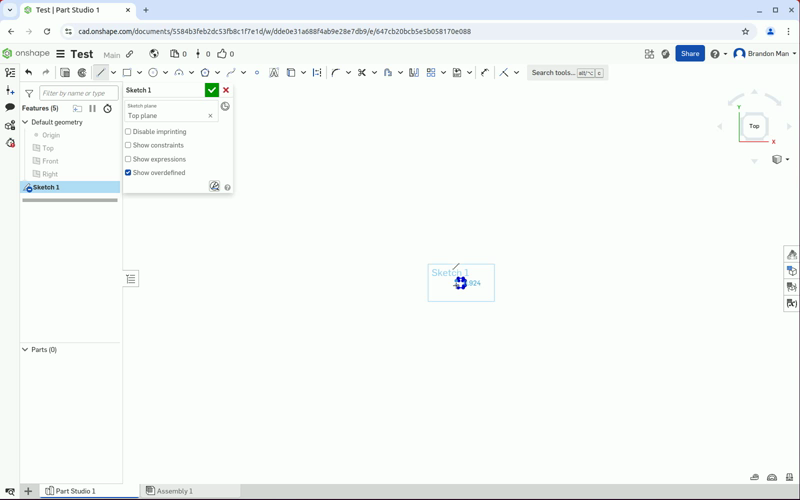
scroll(6)
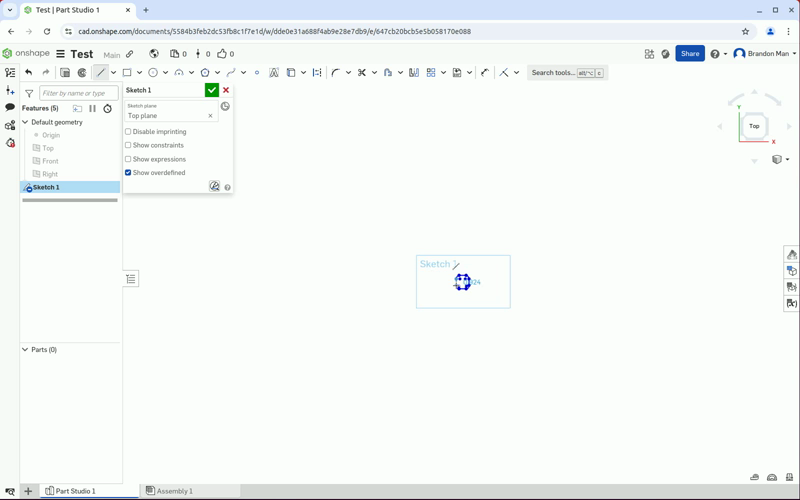
scroll(6)
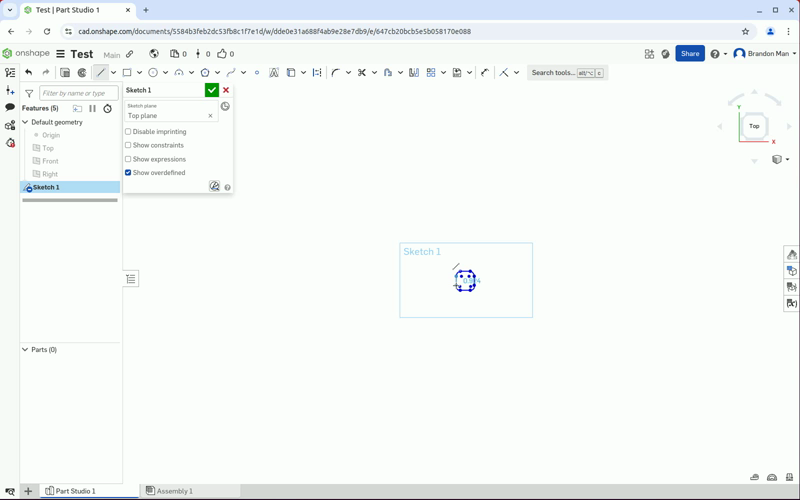
scroll(6)
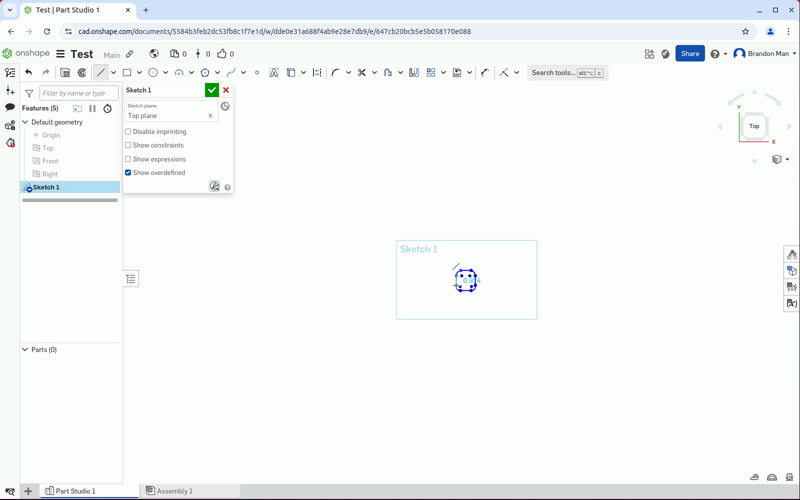
scroll(6)
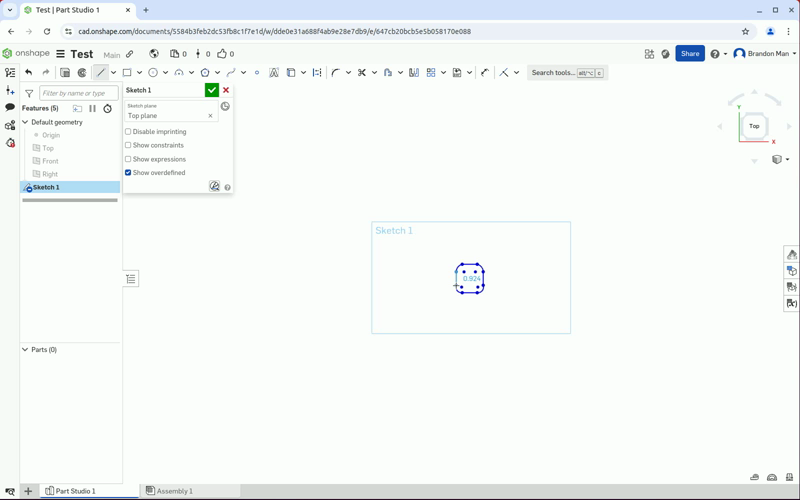
scroll(6)
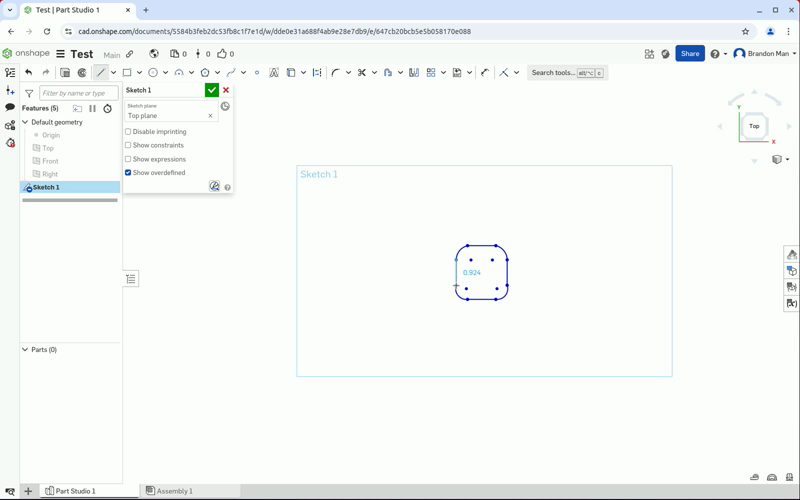
scroll(6)
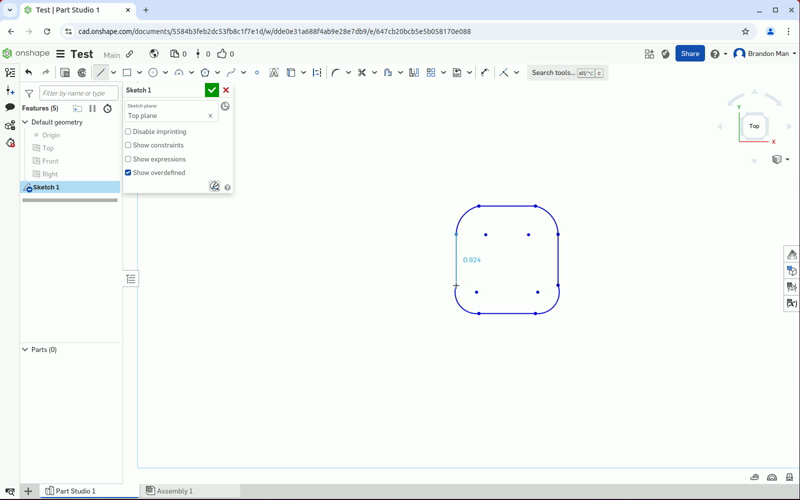
key_up(shift)
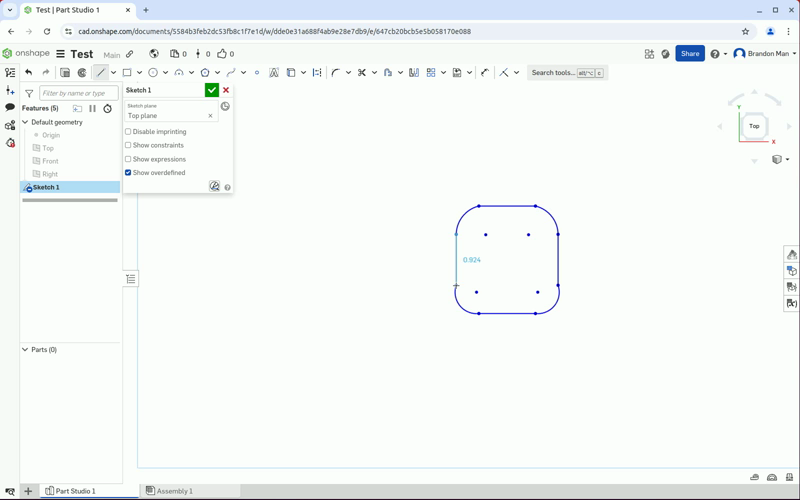
click(456, 285)
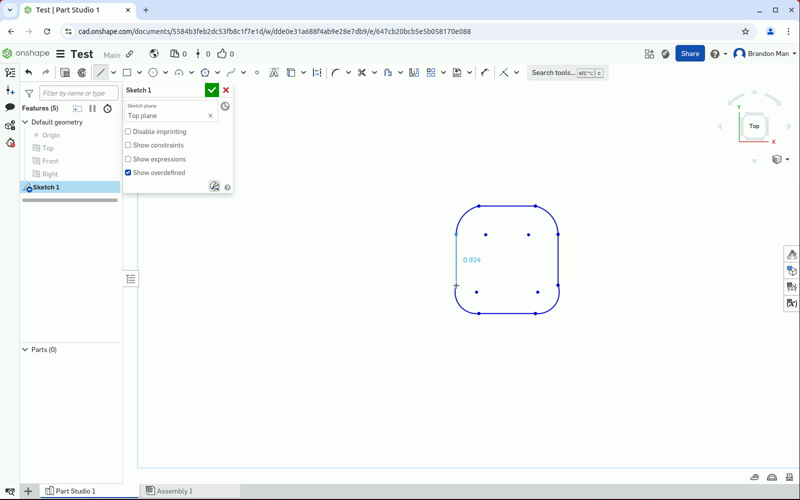
scroll(-6)
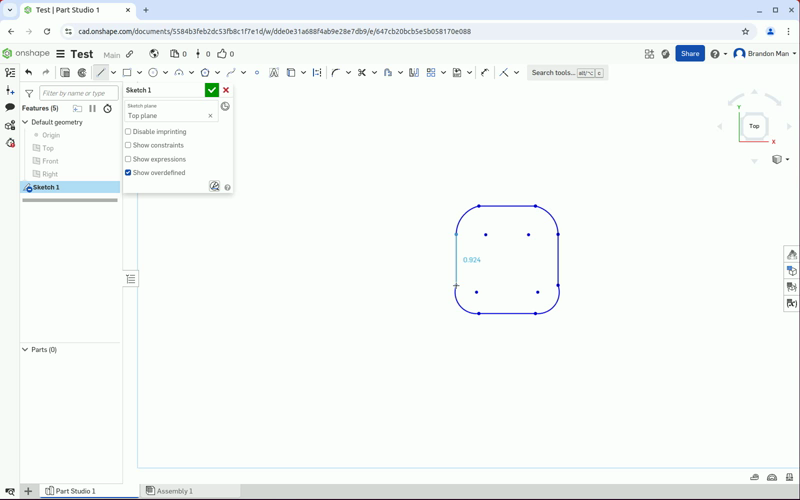
scroll(-6)
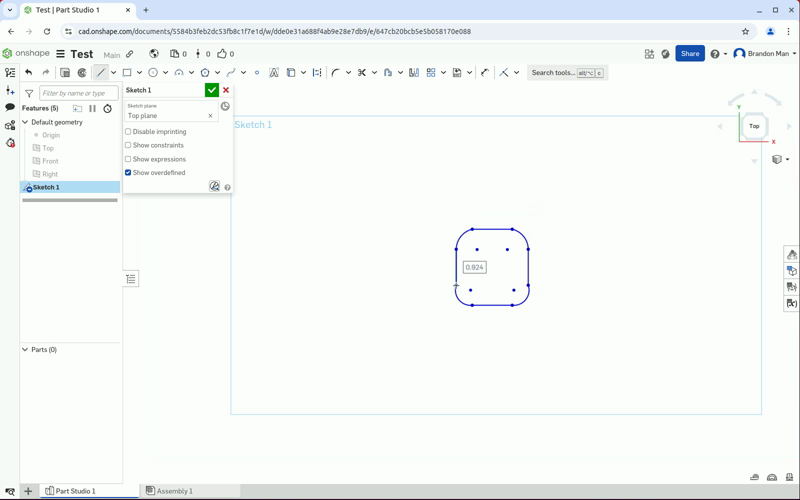
scroll(-6)
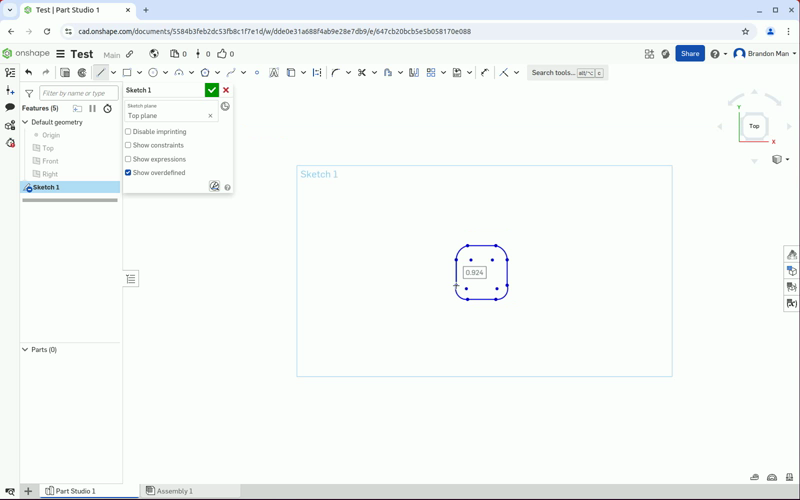
scroll(-6)
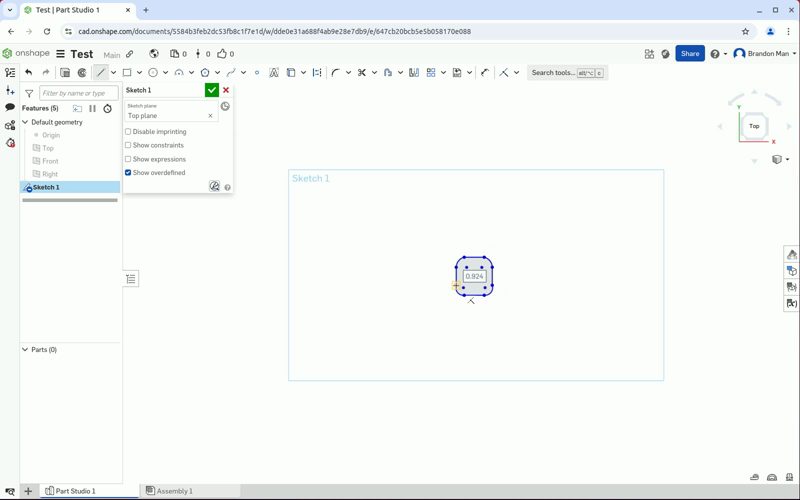
scroll(-6)
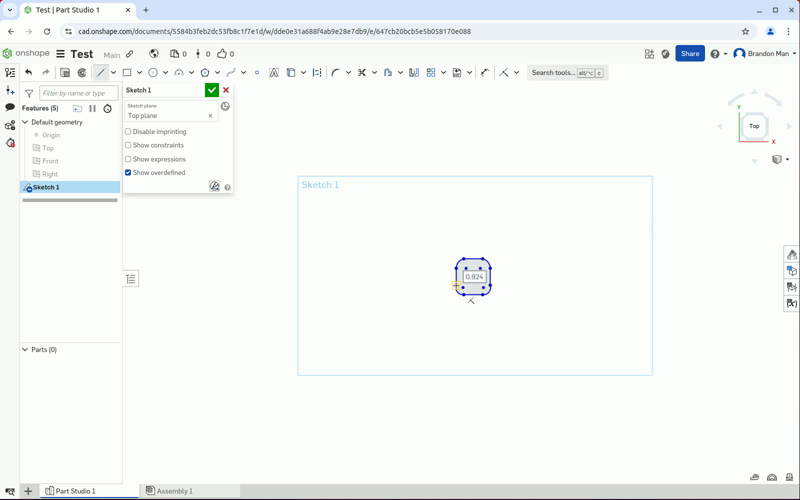
scroll(-6)
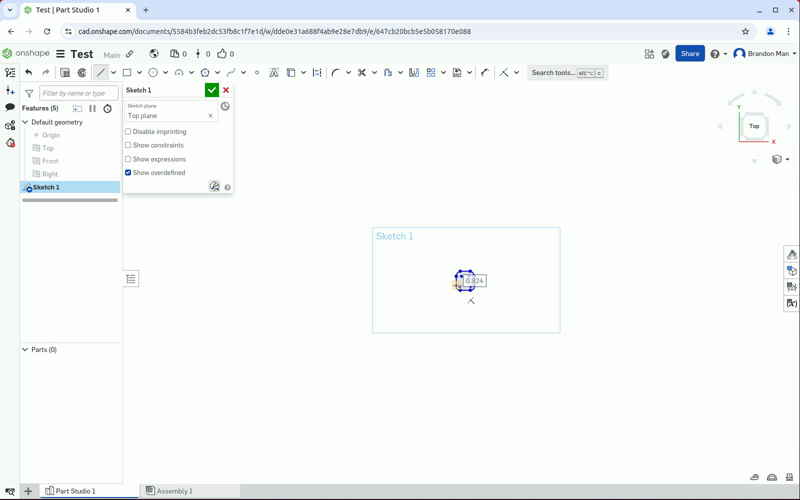
scroll(-6)
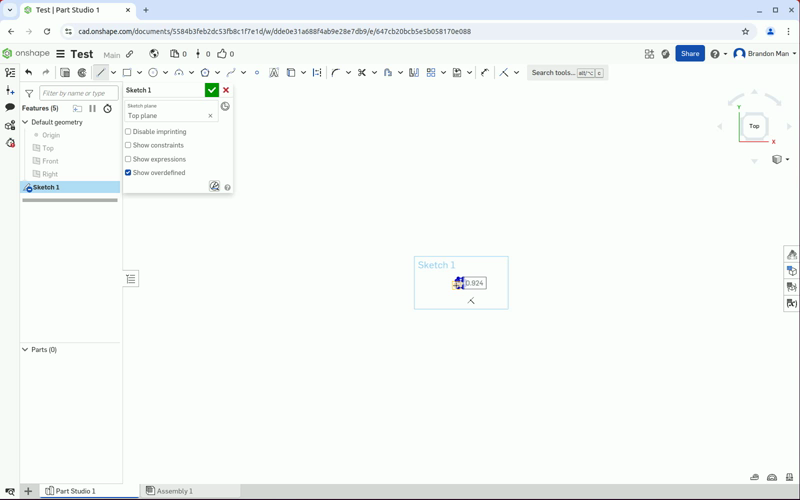
key(esc)
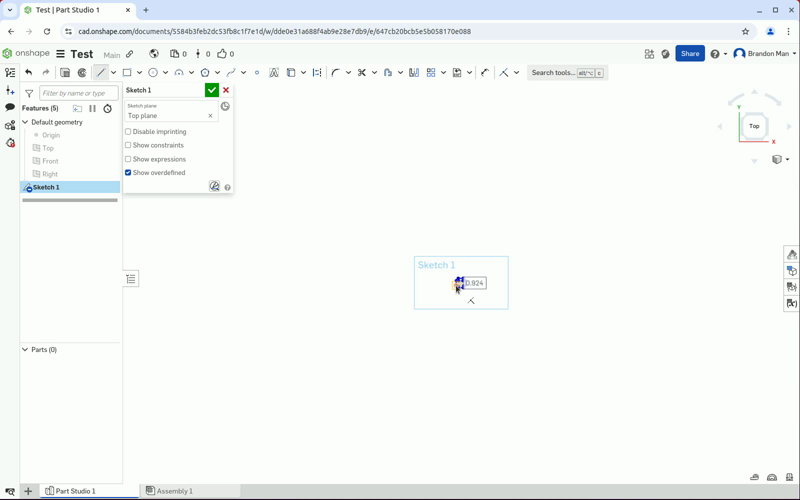
mouse_move(465, 282)
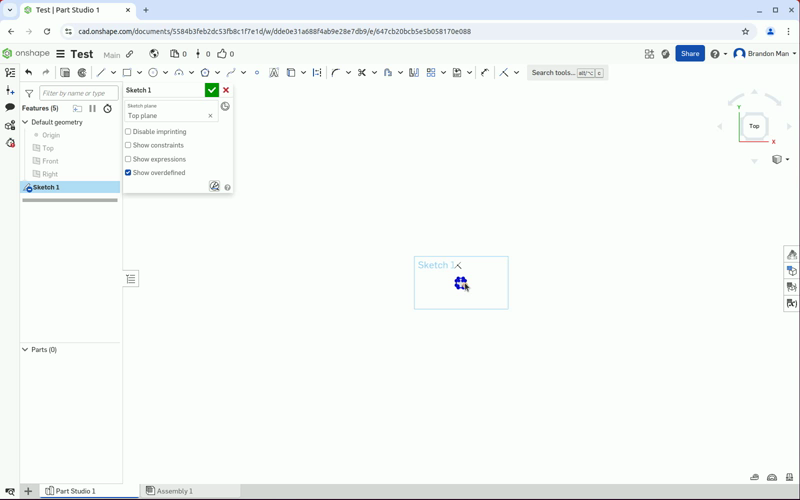
scroll(6)
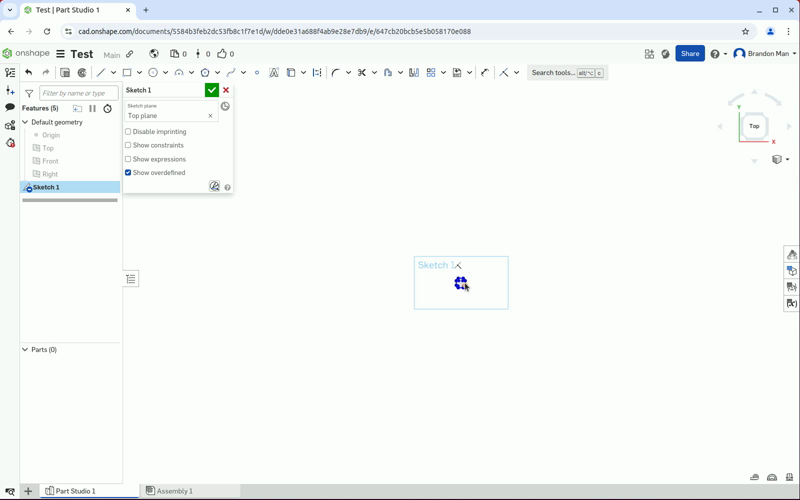
scroll(6)
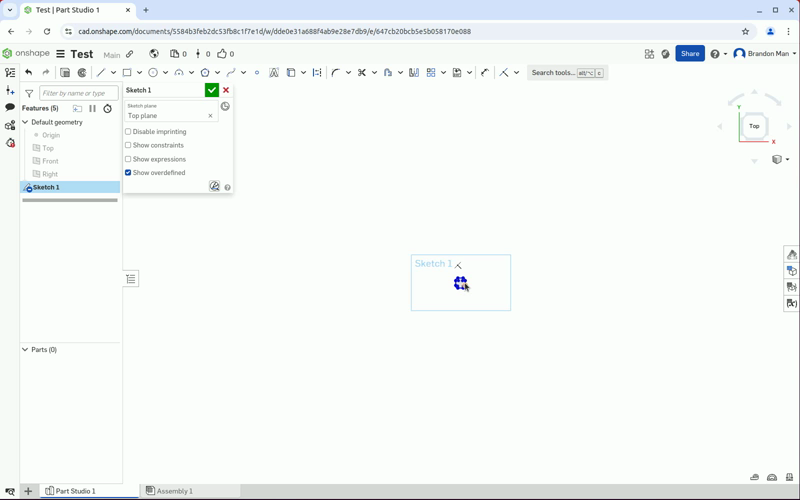
scroll(6)
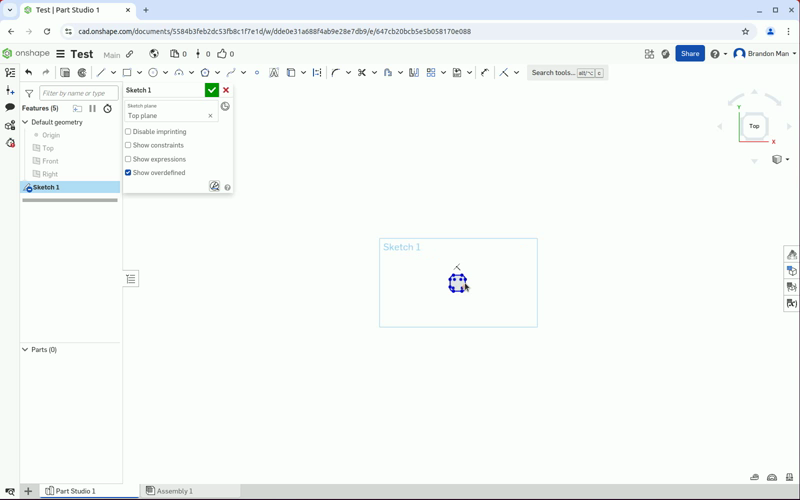
scroll(6)
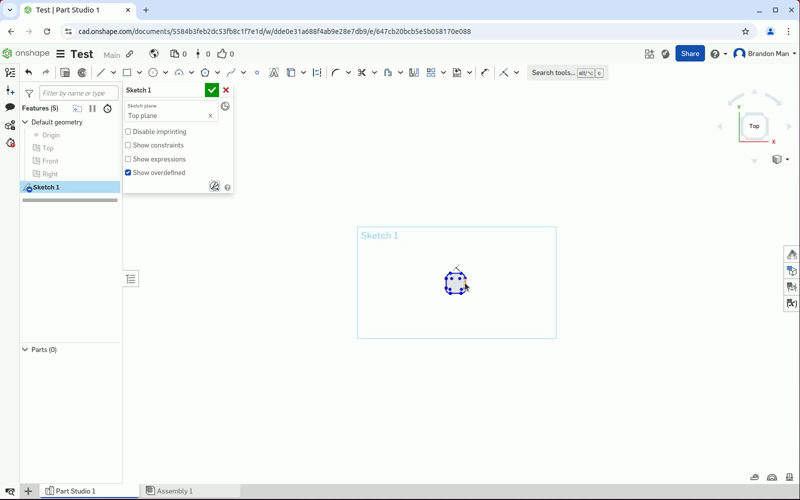
scroll(6)
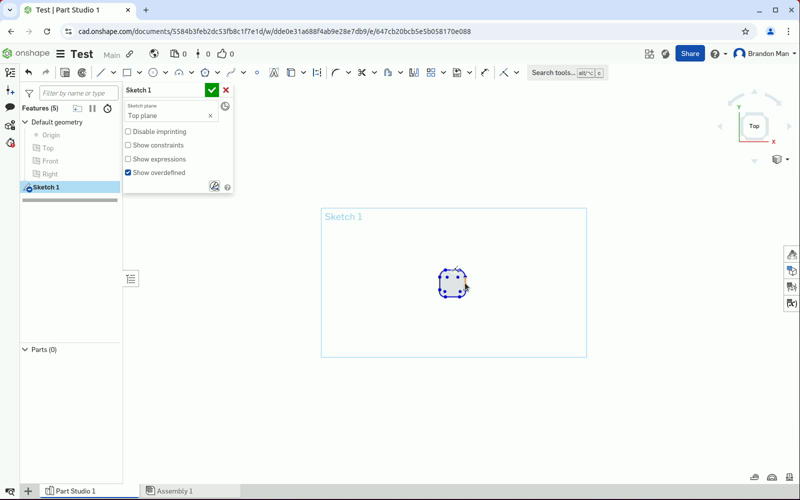
scroll(6)
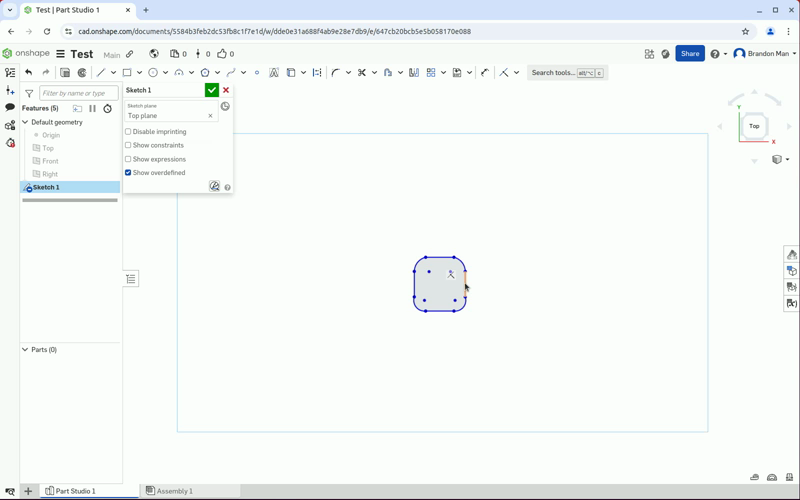
scroll(6)
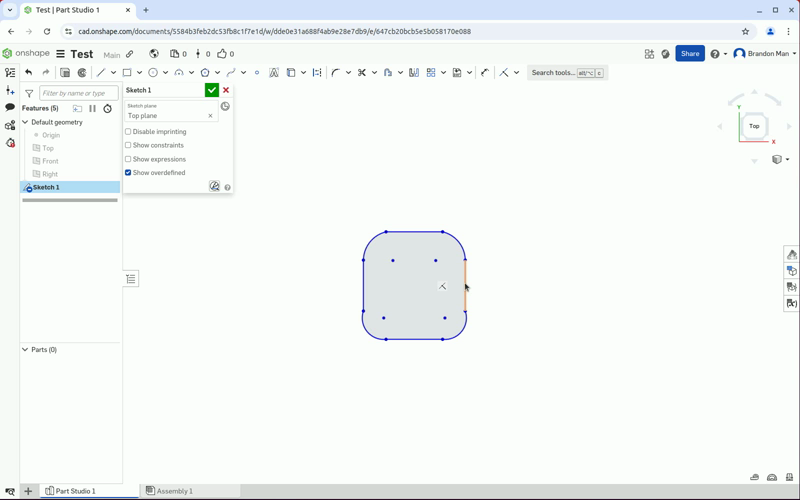
click(465, 282)
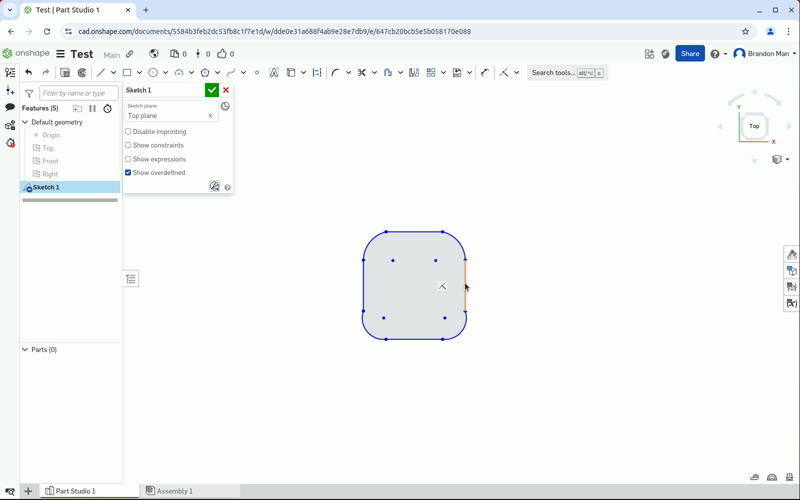
scroll(-6)
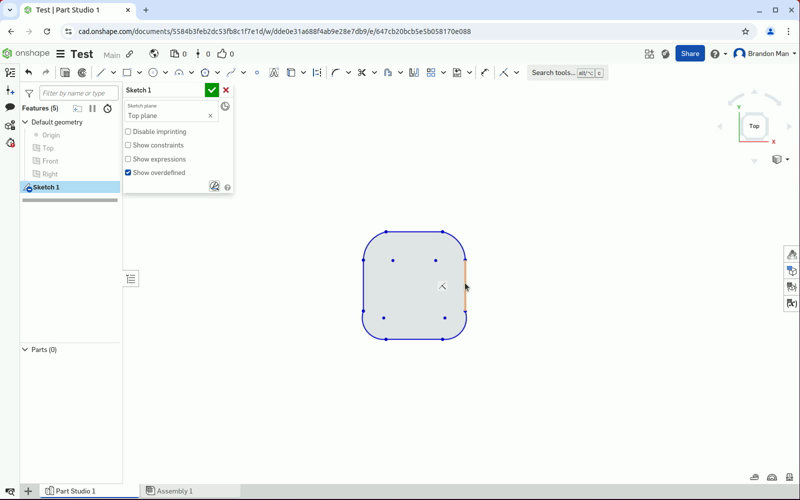
scroll(-6)
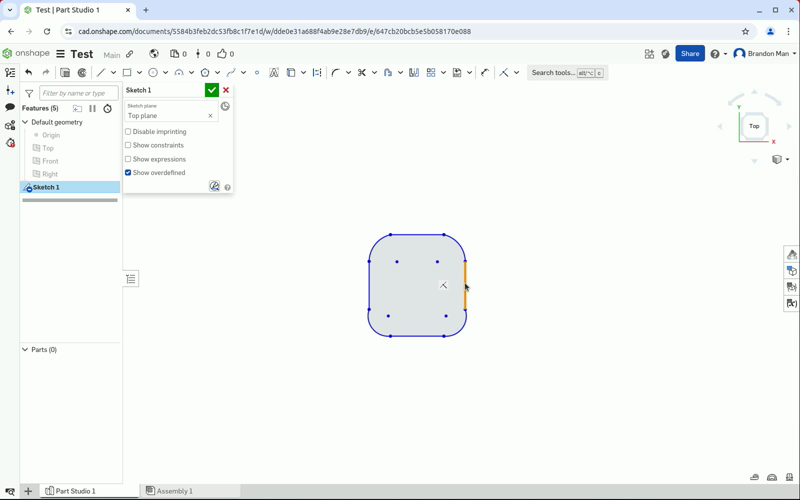
scroll(-6)
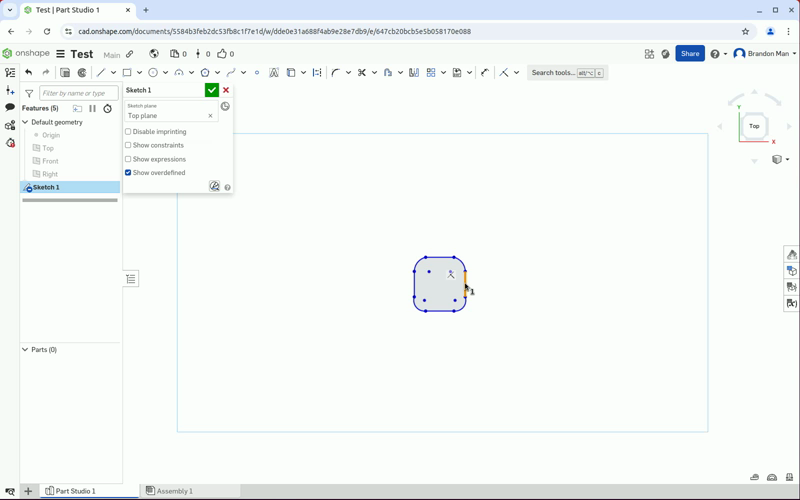
scroll(-6)
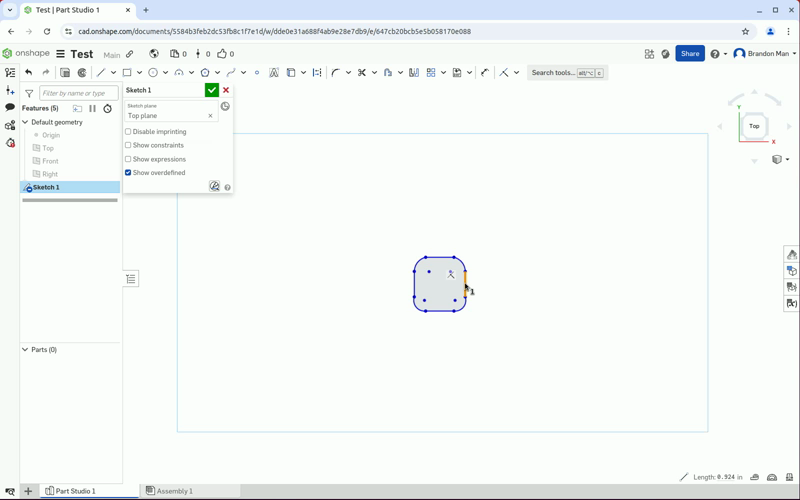
scroll(-6)
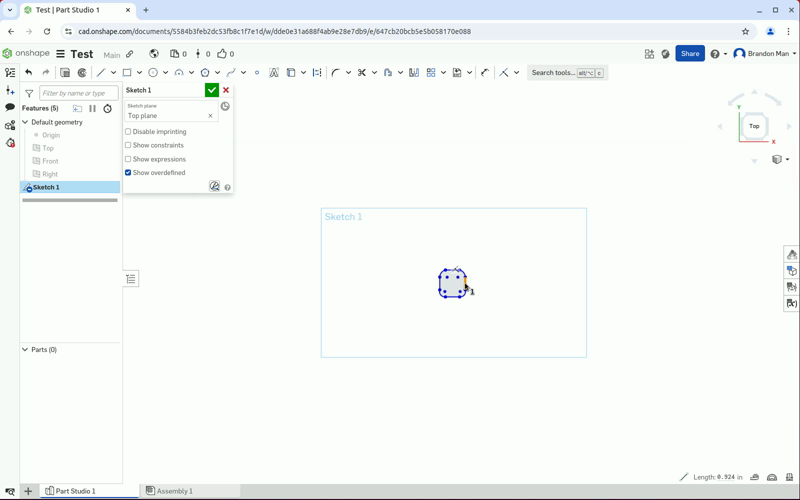
scroll(-6)
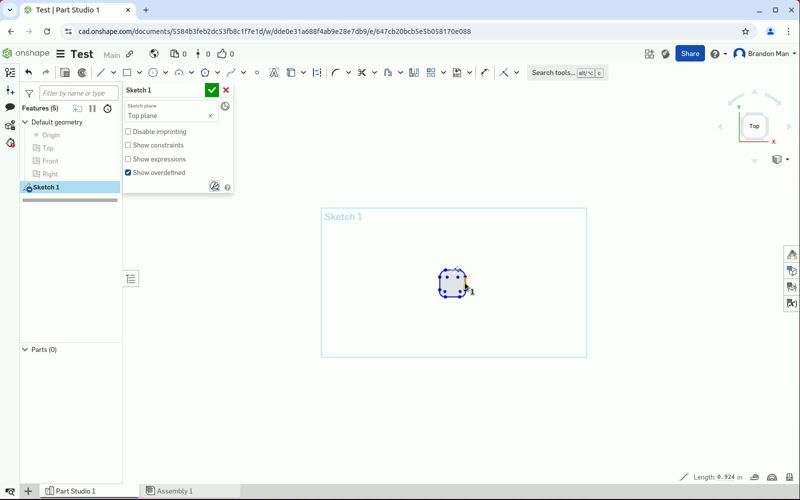
scroll(-6)
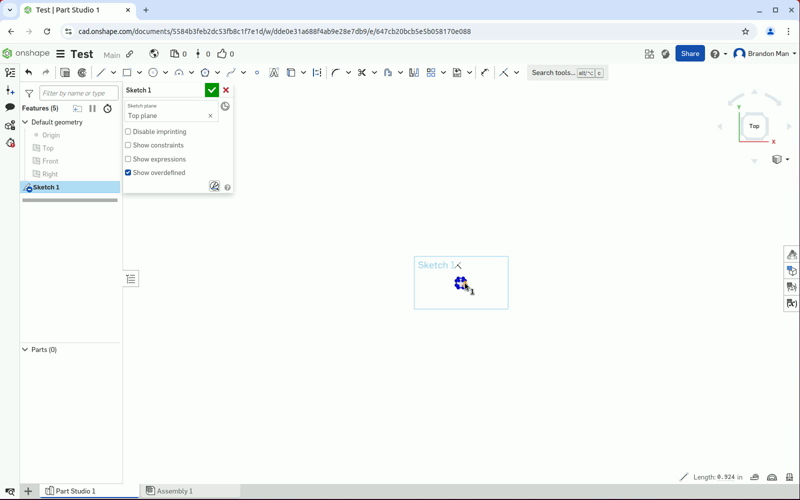
mouse_move(73, 352)
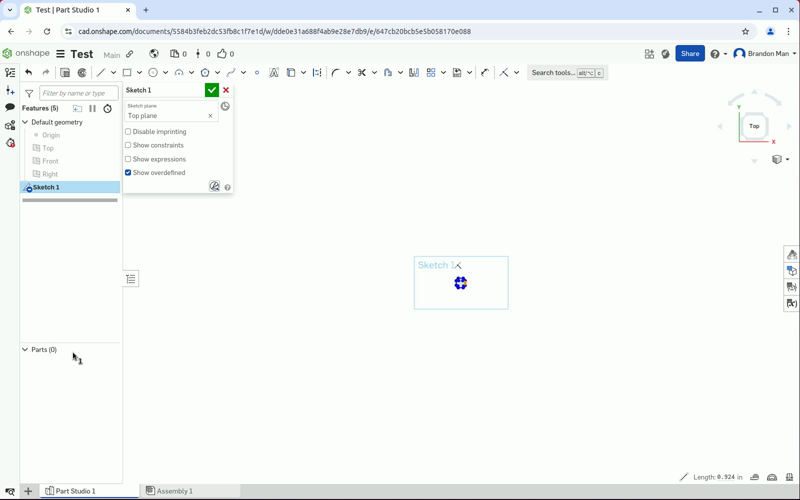
key(shift+y)
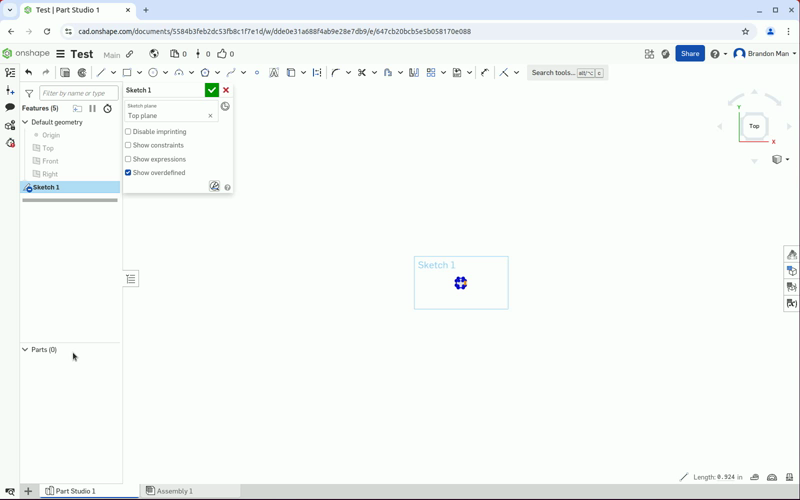
key(shift+e)
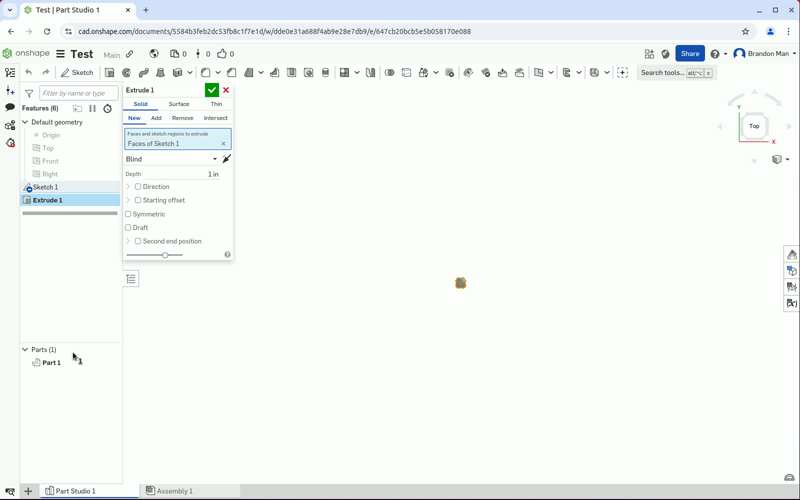
mouse_move(143, 106)
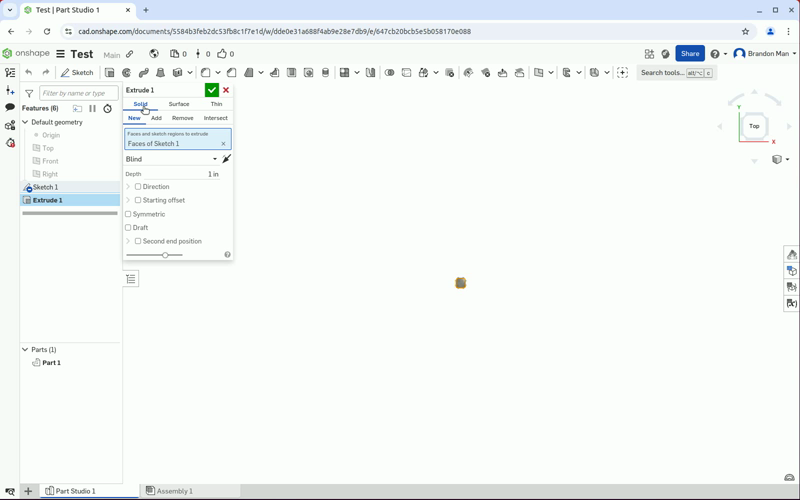
click(143, 106)
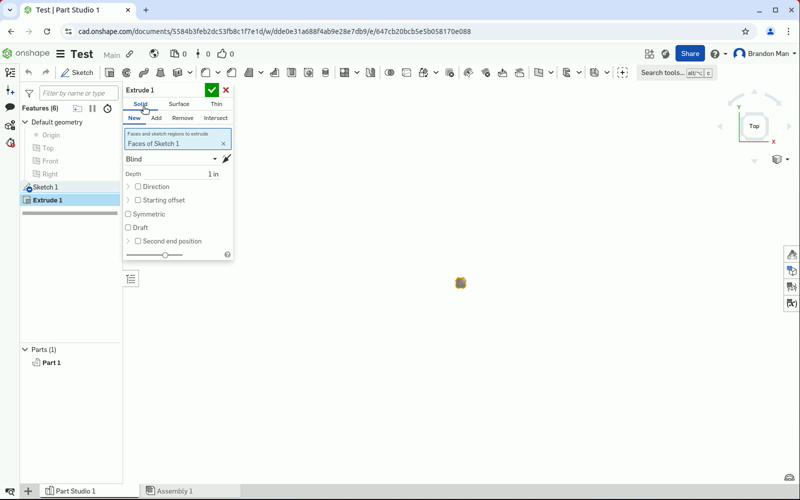
mouse_move(137, 120)
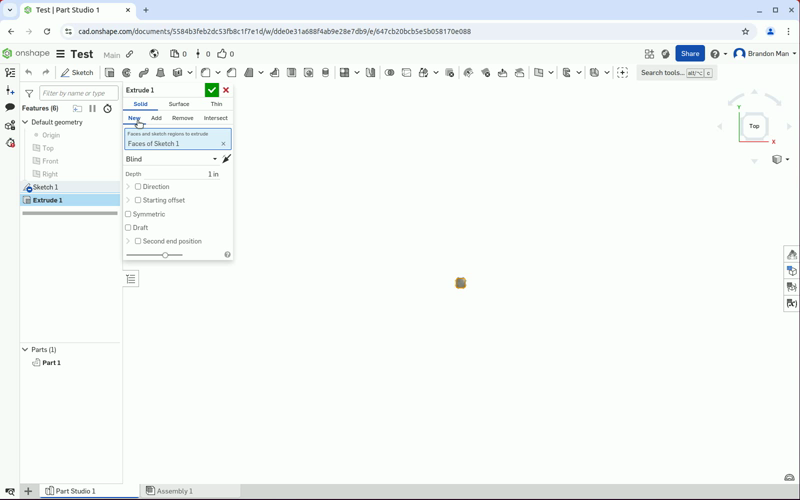
click(137, 120)
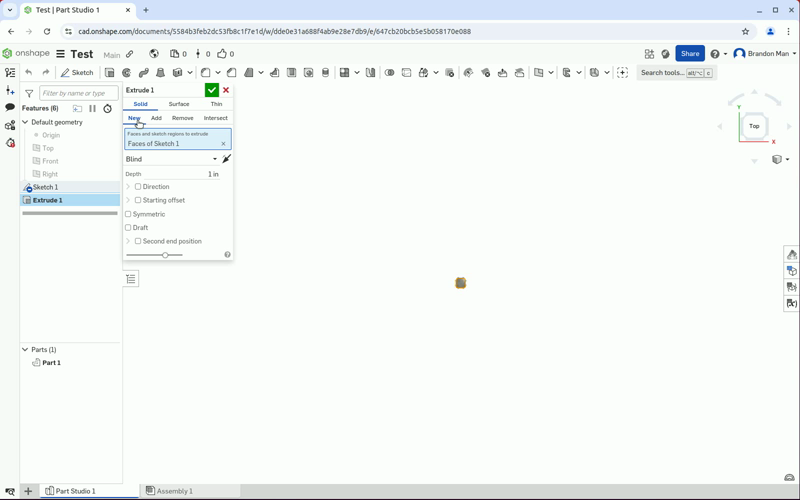
key(tab, 4)
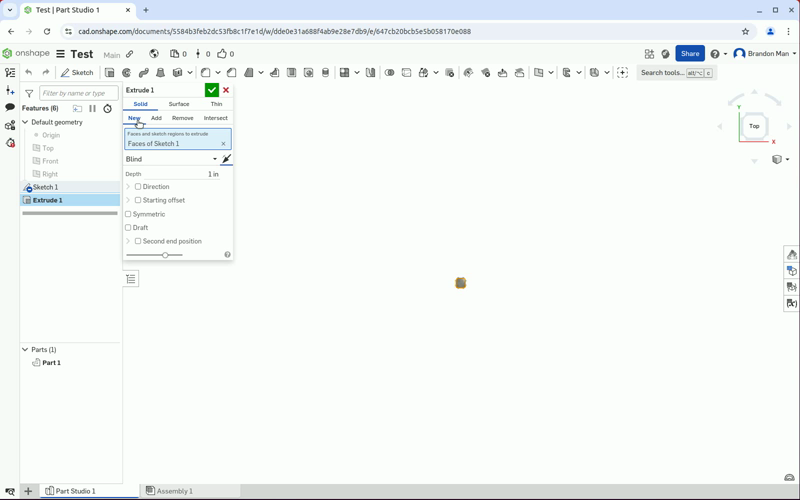
text(23.108)
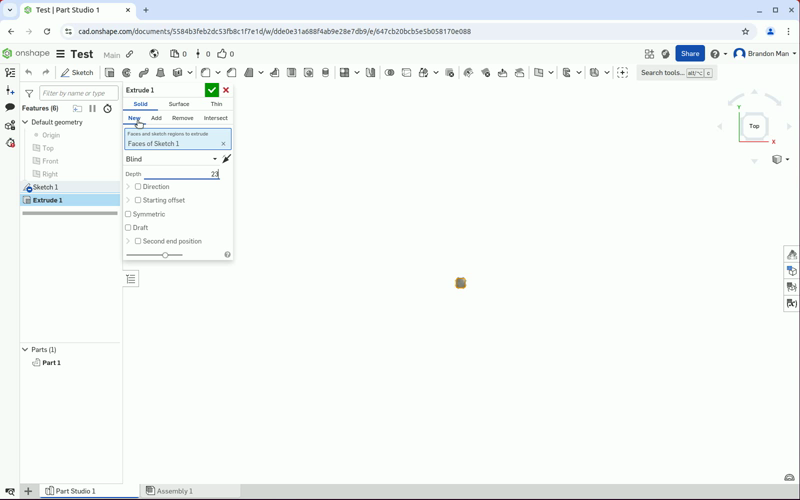
key(enter)
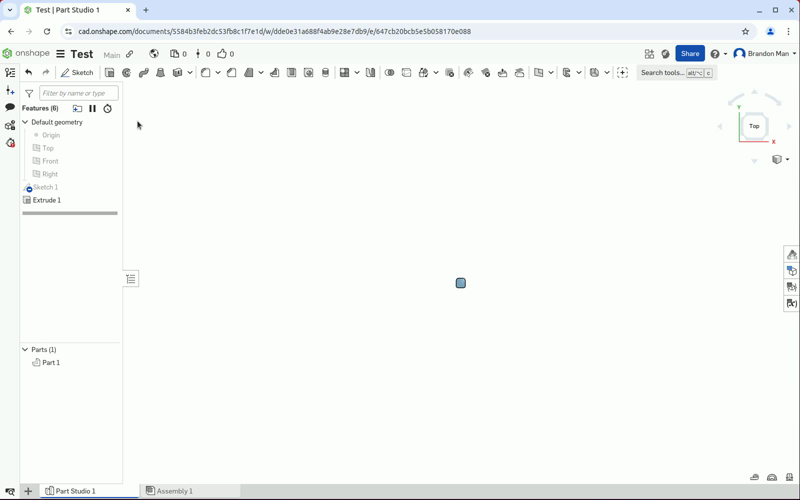
key(shift+h)
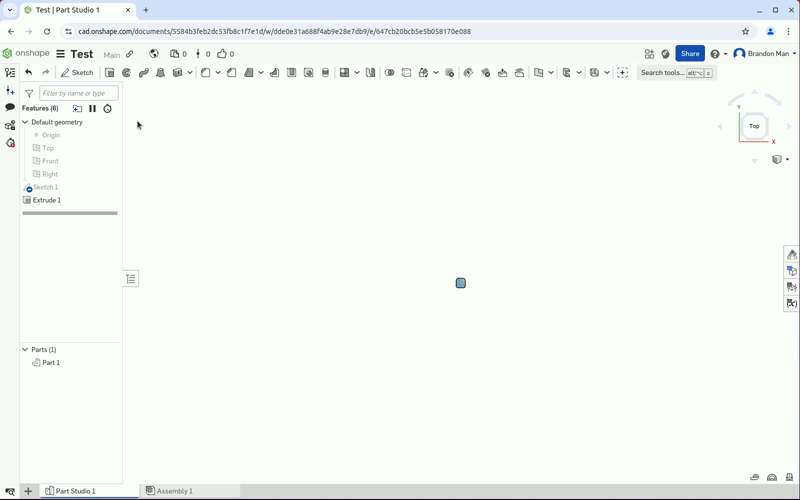
key(shift+h)
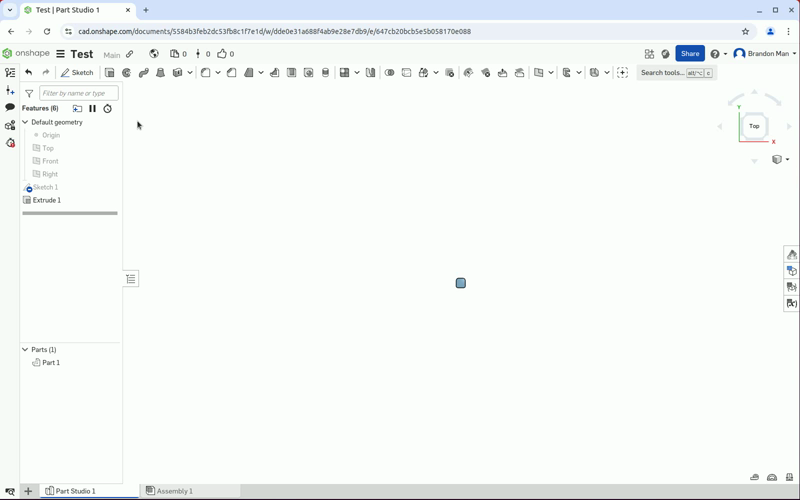
mouse_move(73, 189)
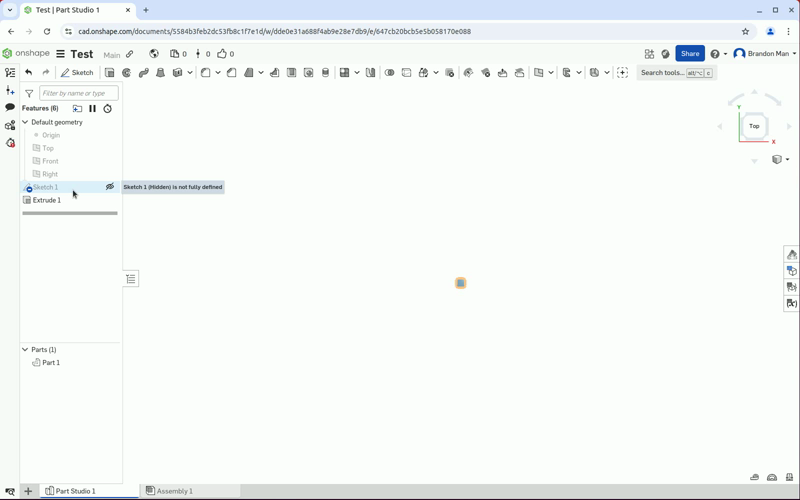
click(73, 189)
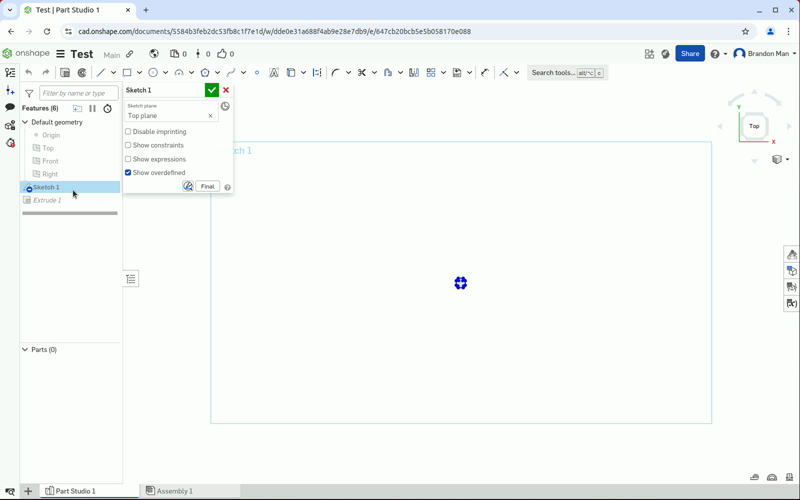
mouse_move(229, 92)
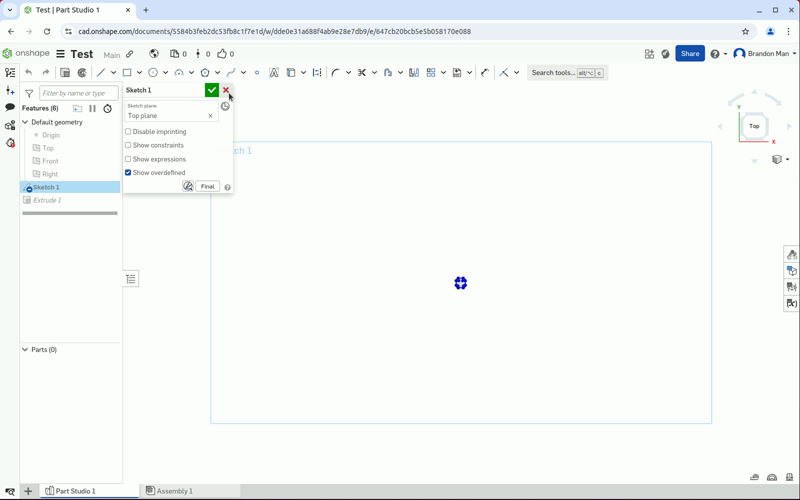
click(229, 92)
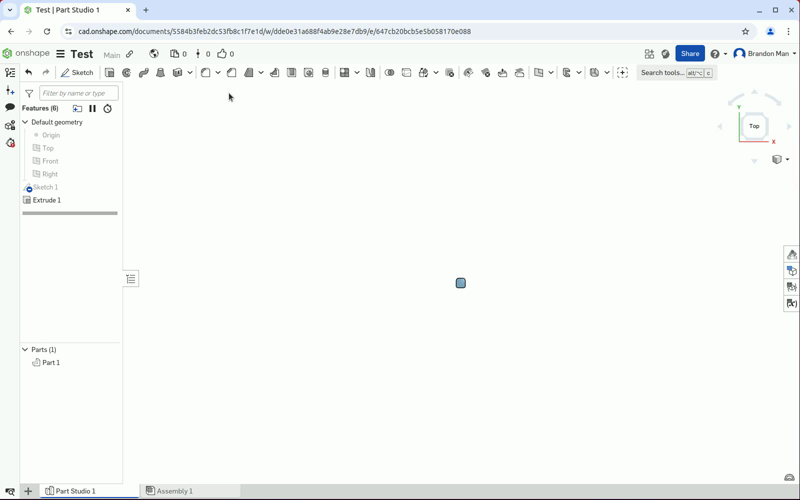
mouse_move(73, 352)
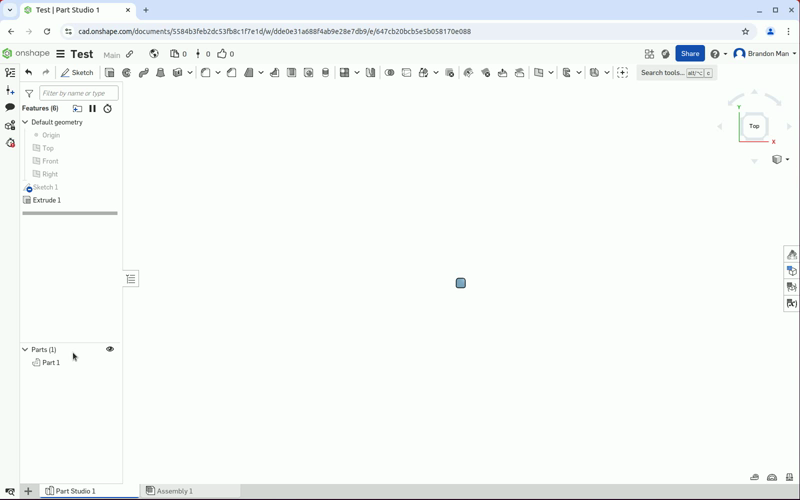
key(y)
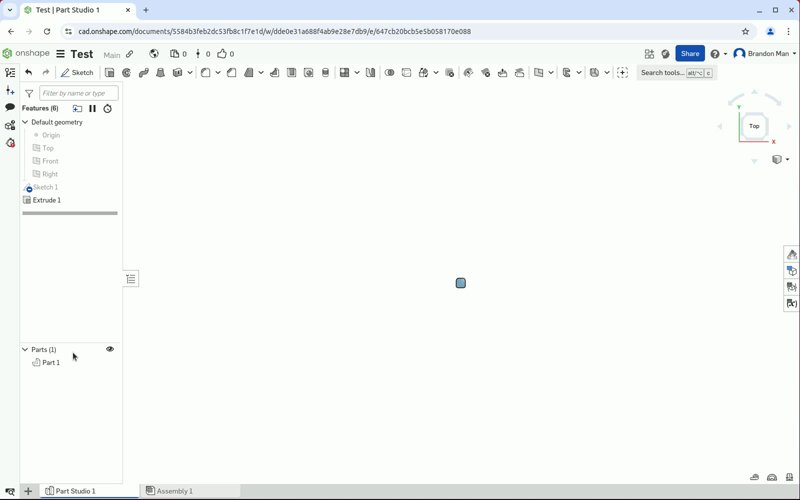
key(shift+p)
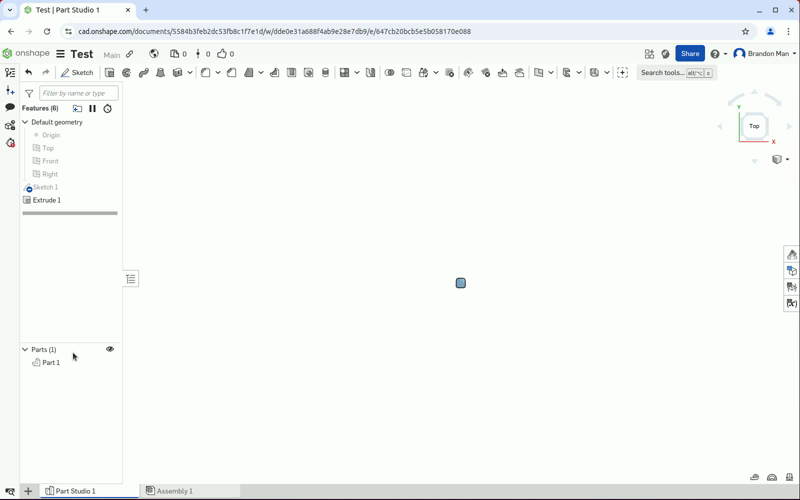
key(space)
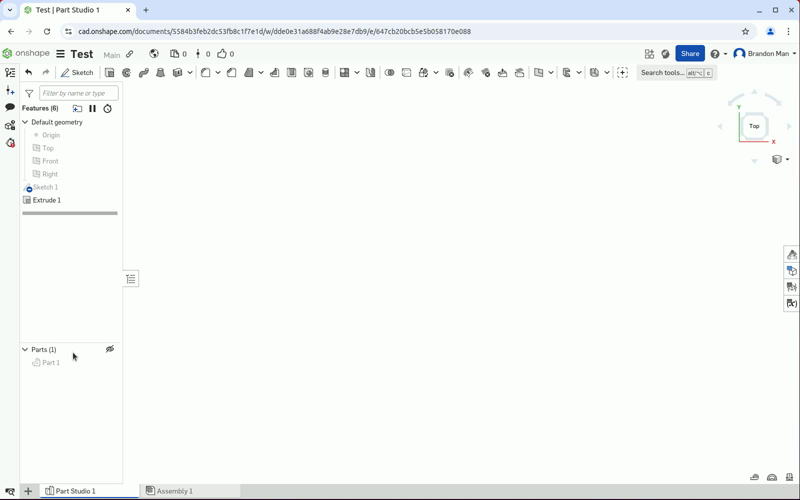
key_down(shift)
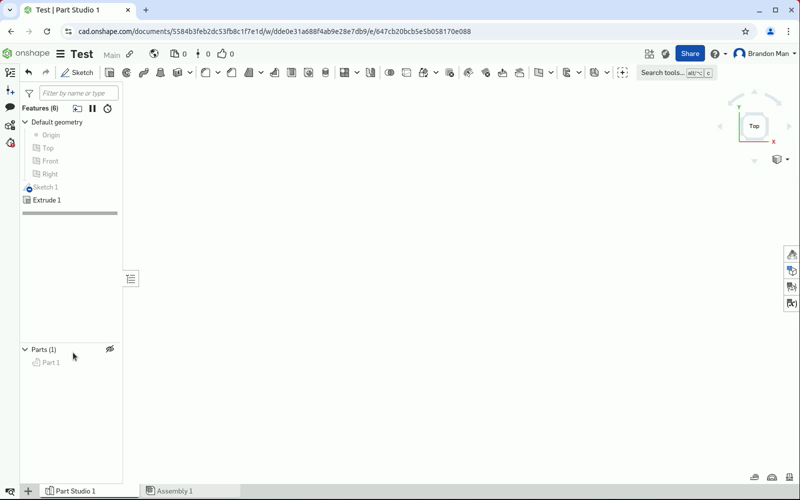
key(up)
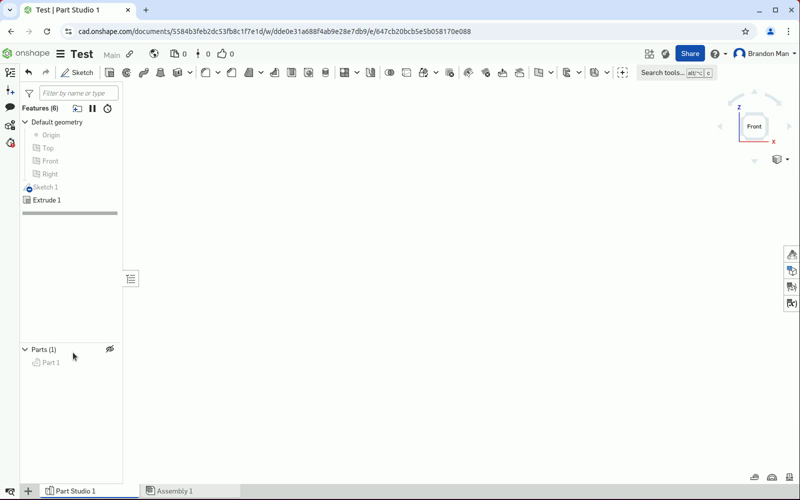
key_up(shift)
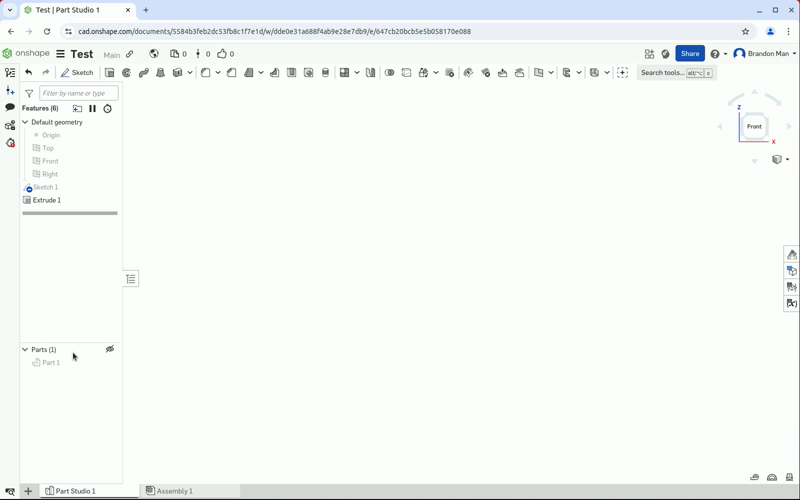
key(space)
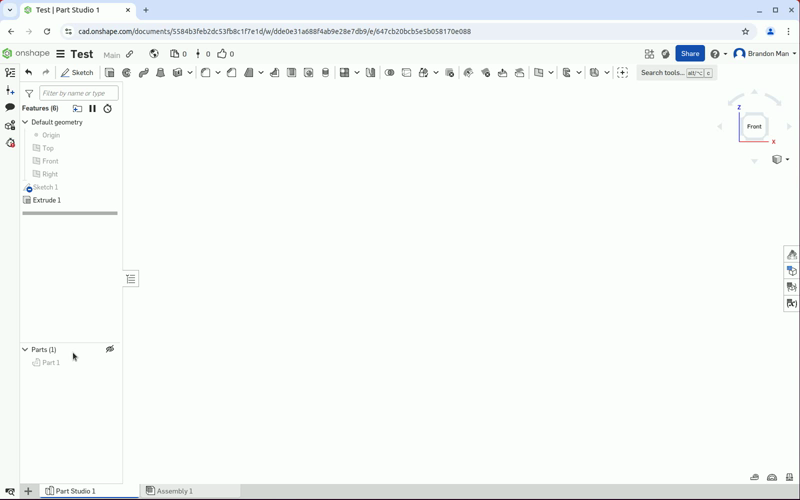
key_down(shift)
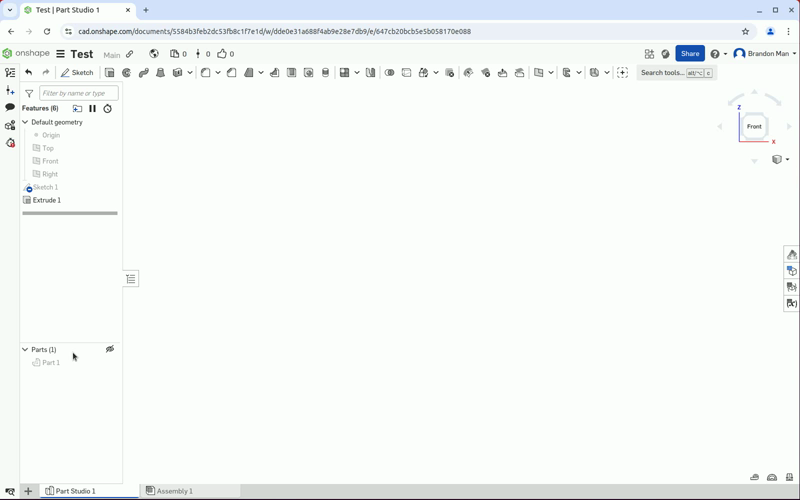
key(left)
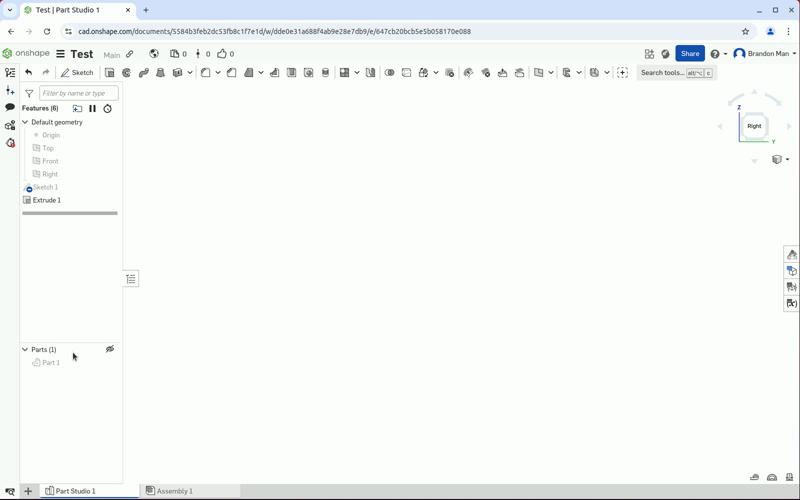
key_up(shift)
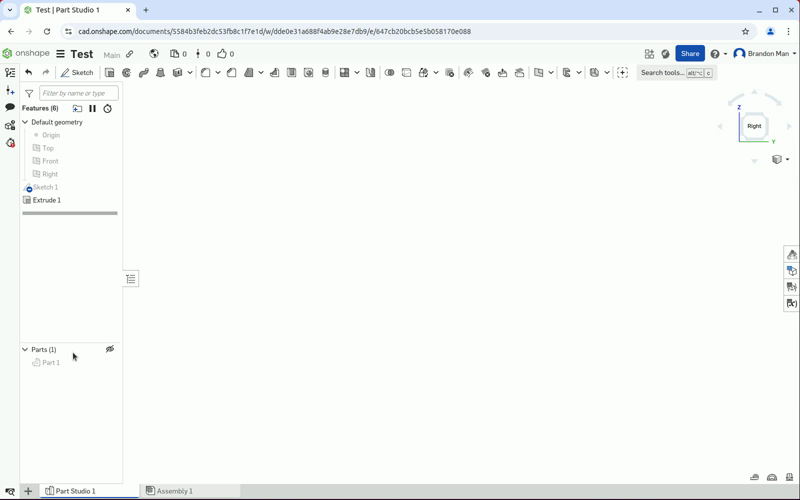
mouse_move(73, 352)
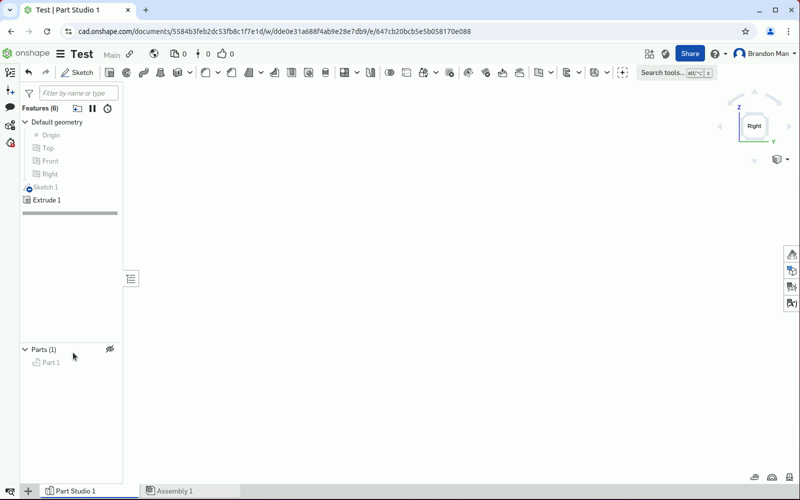
key(shift+y)
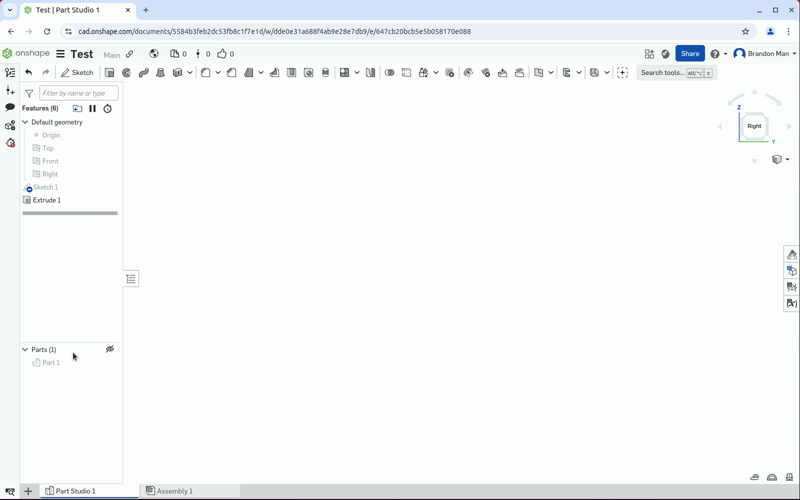
key(shift+s)
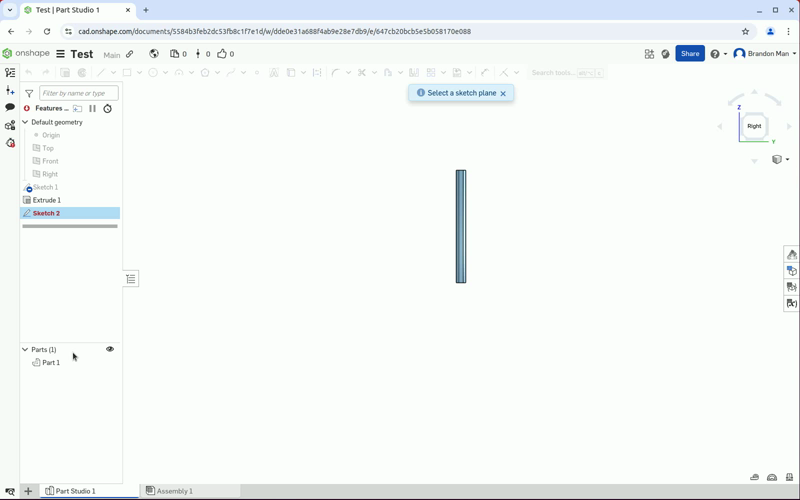
mouse_move(73, 176)
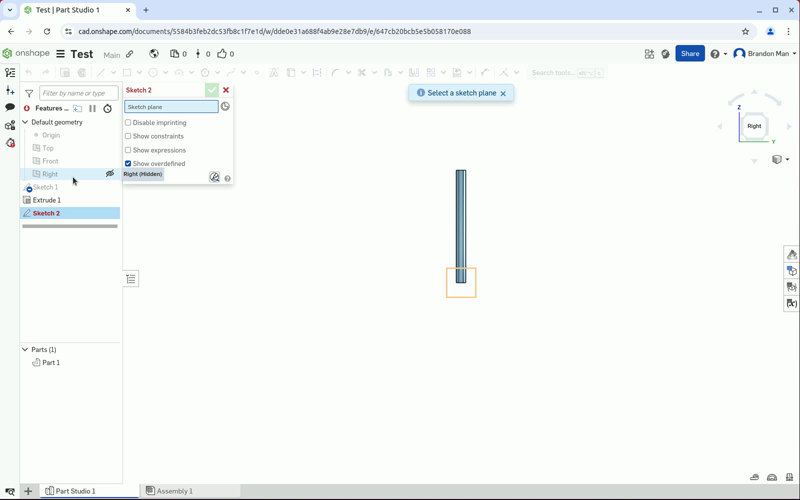
click(73, 176)
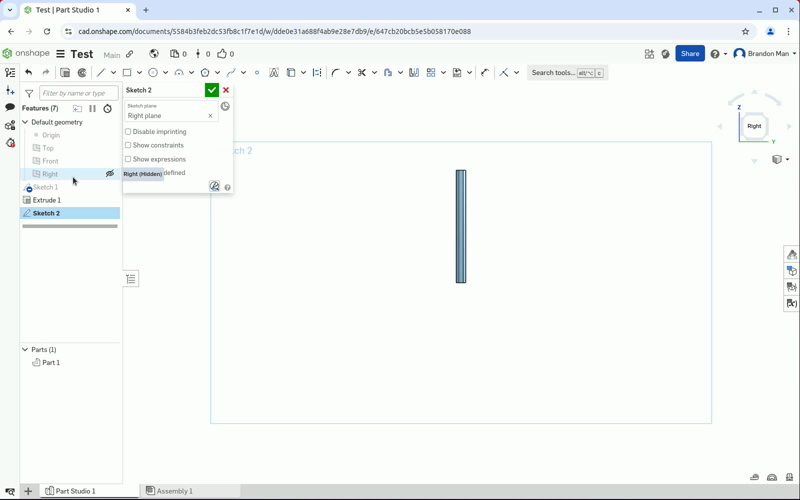
mouse_move(73, 352)
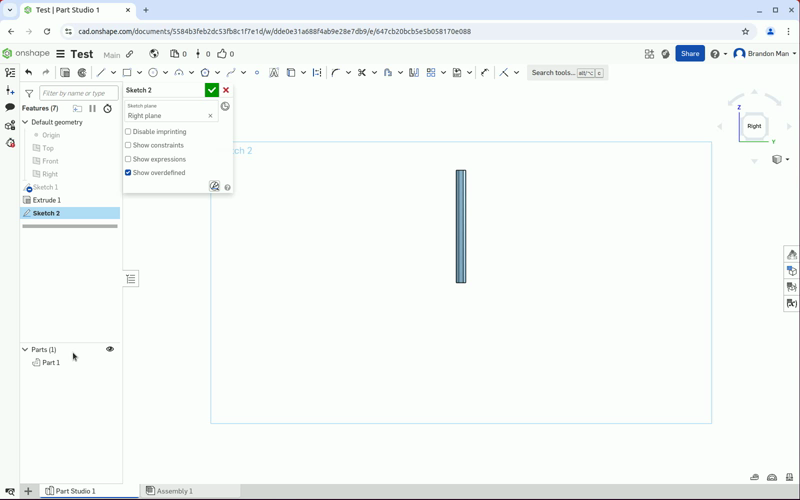
key(y)
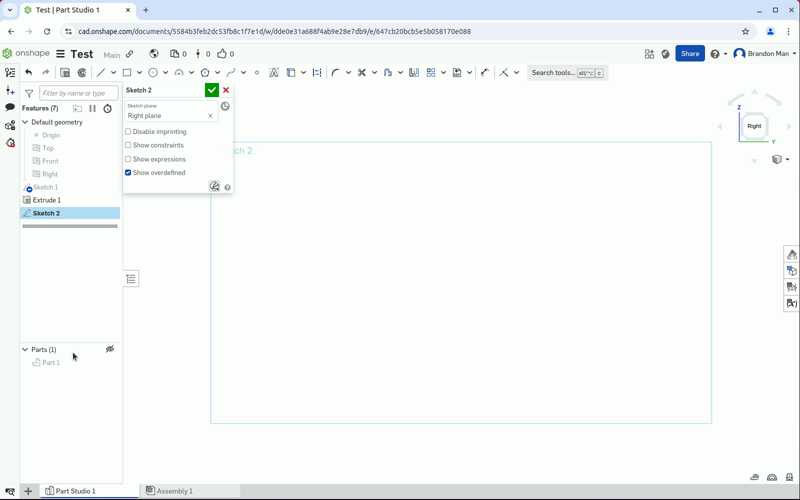
key(l)
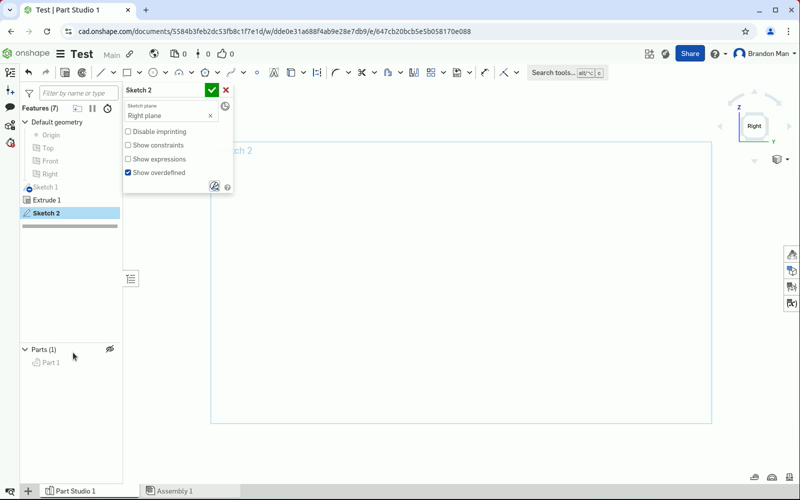
key_down(shift)
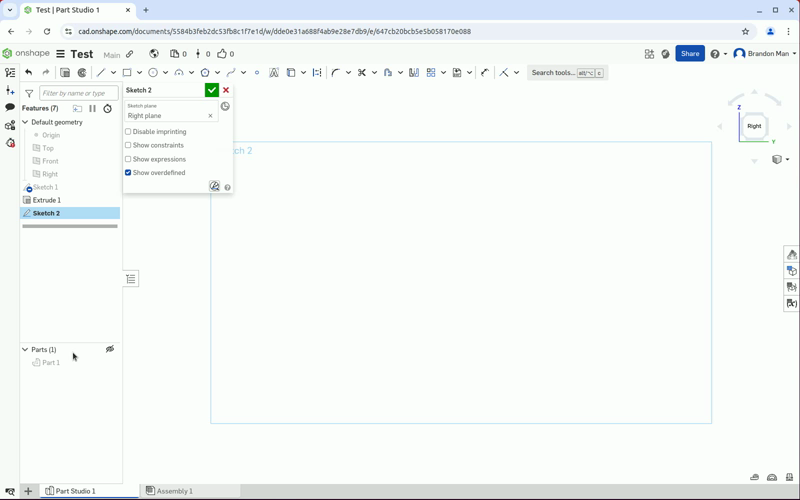
mouse_move(405, 326)
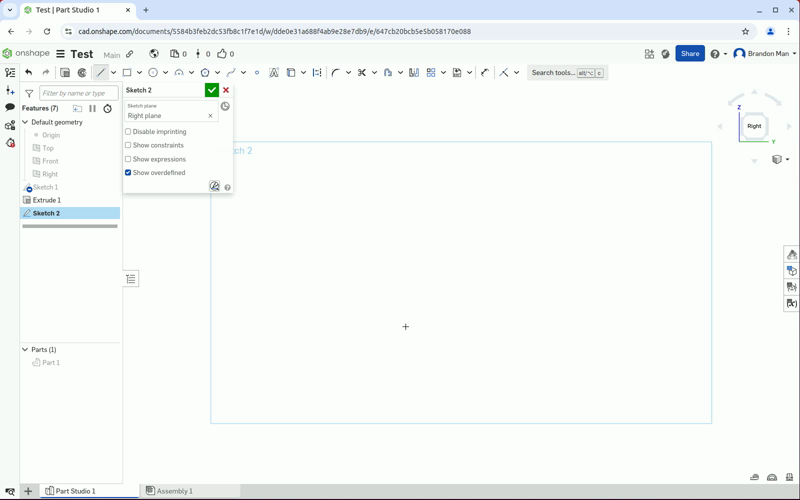
click(405, 326)
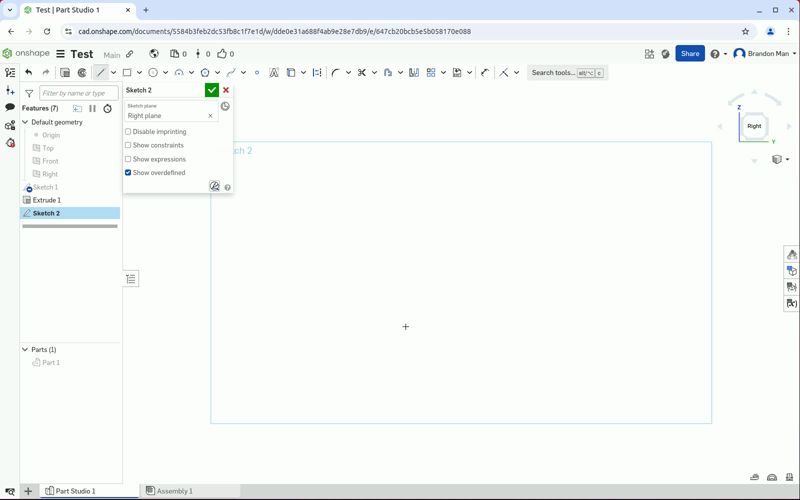
key_up(shift)
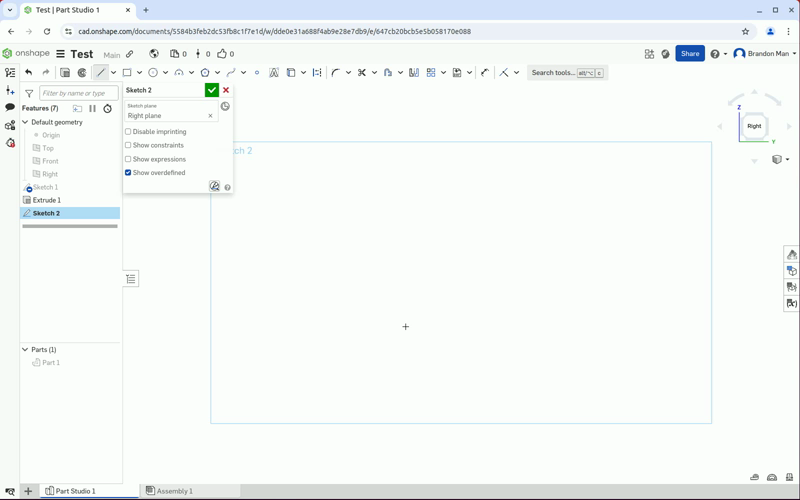
key_down(shift)
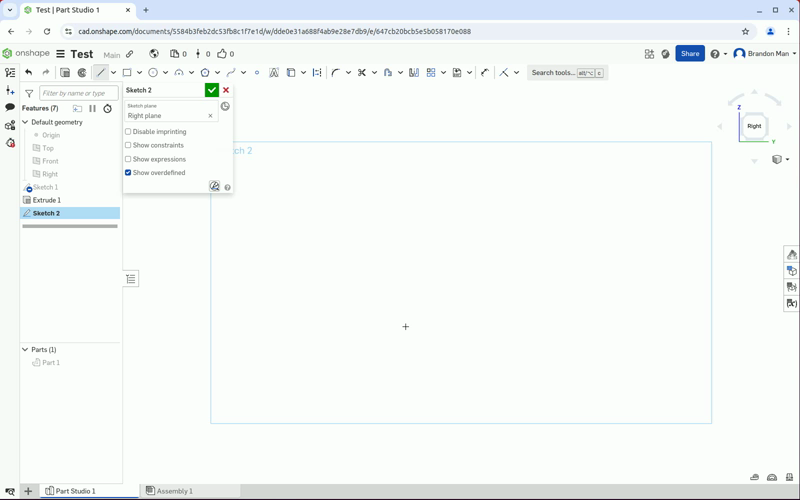
mouse_move(435, 326)
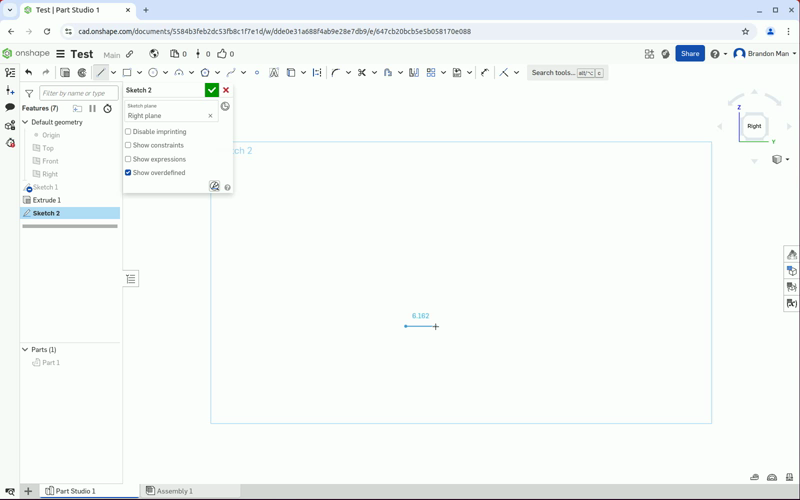
mouse_move(407, 326)
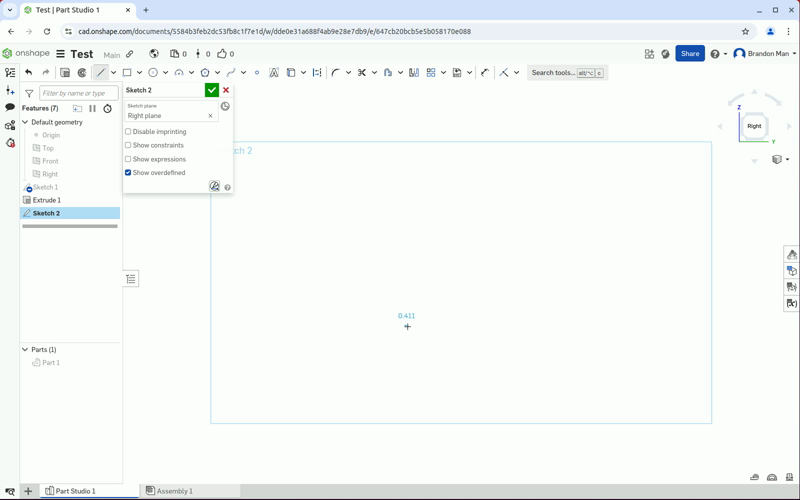
scroll(6)
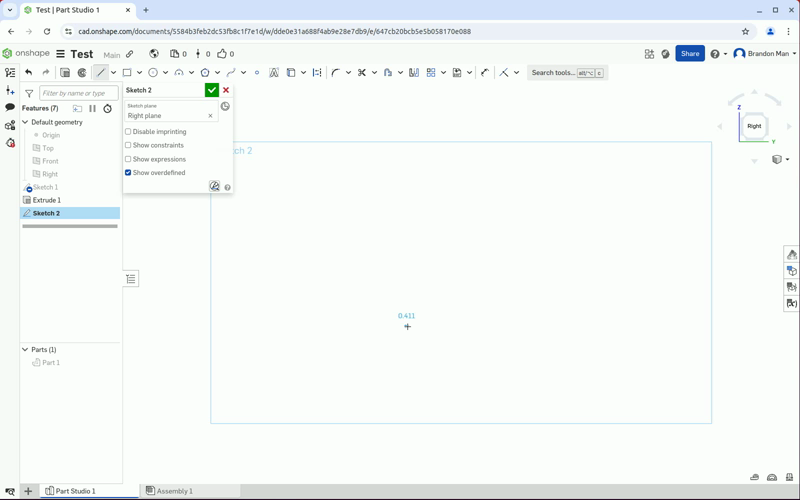
scroll(6)
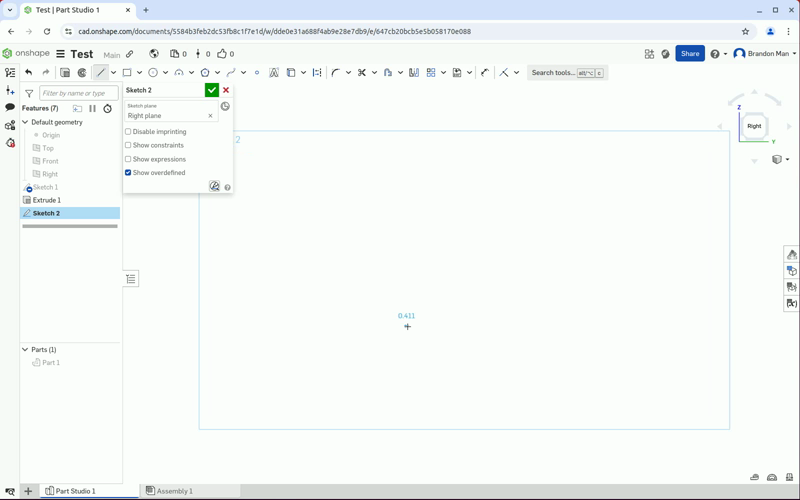
scroll(6)
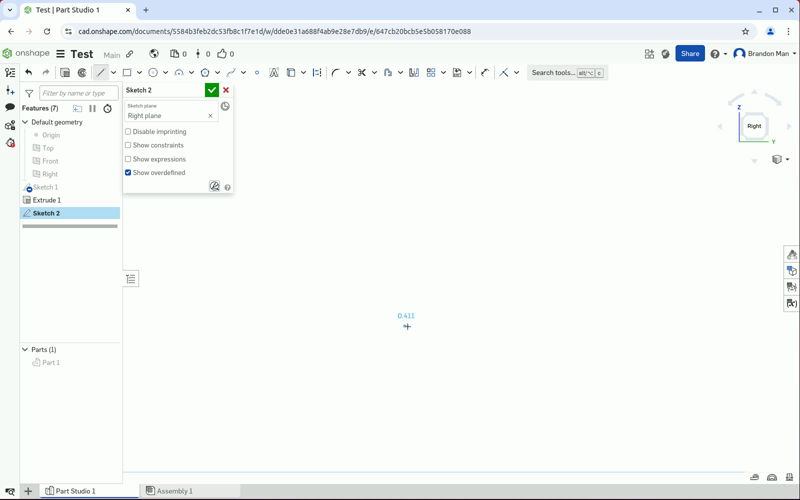
scroll(6)
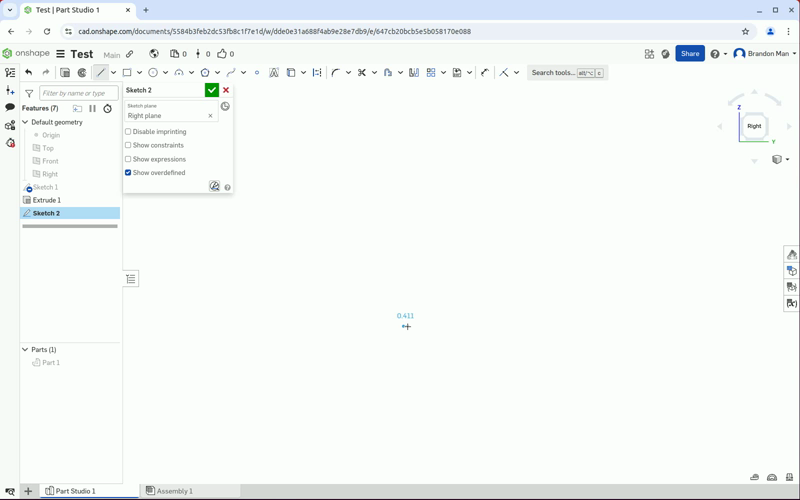
scroll(6)
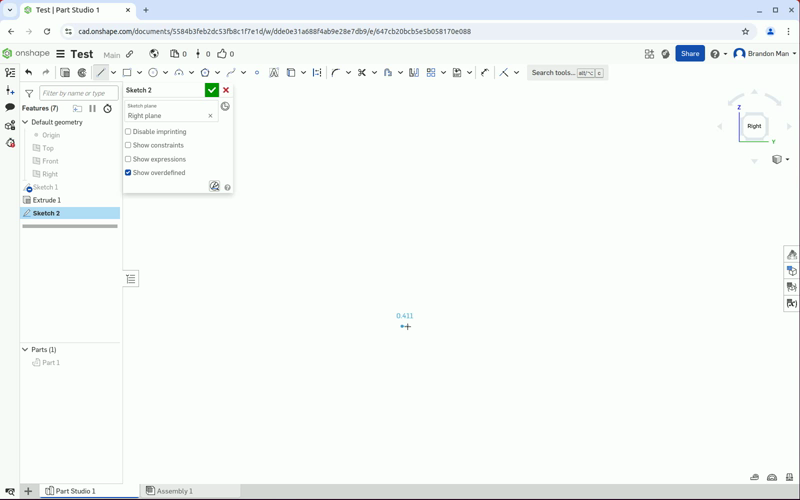
scroll(6)
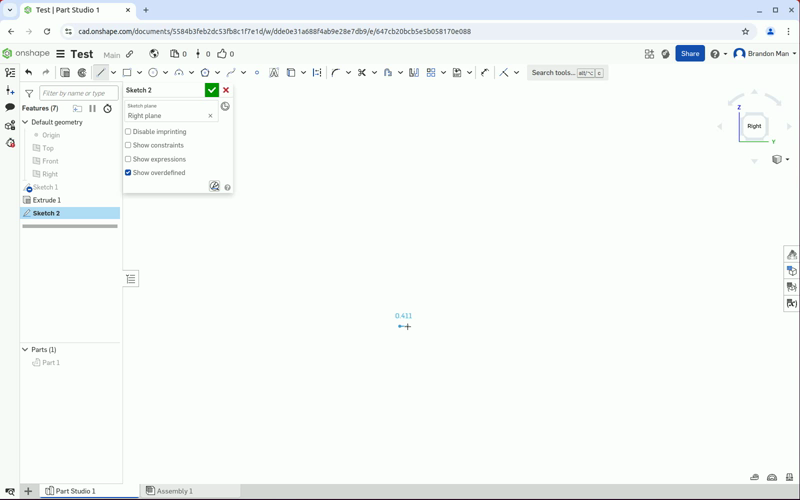
scroll(6)
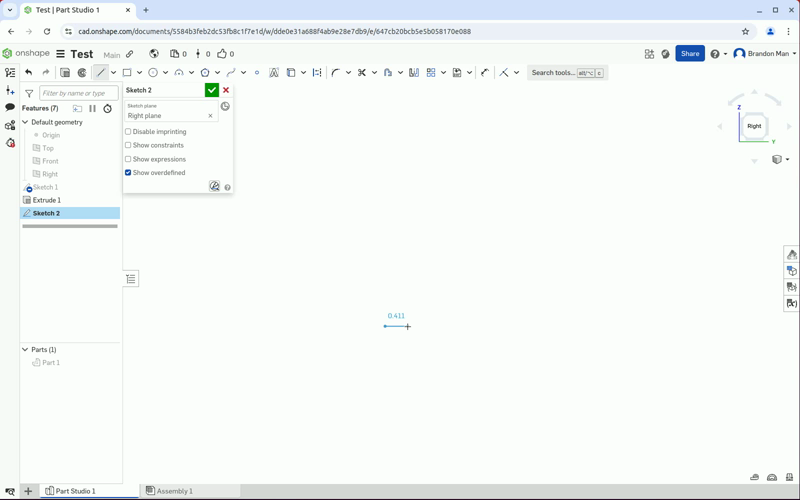
click(407, 326)
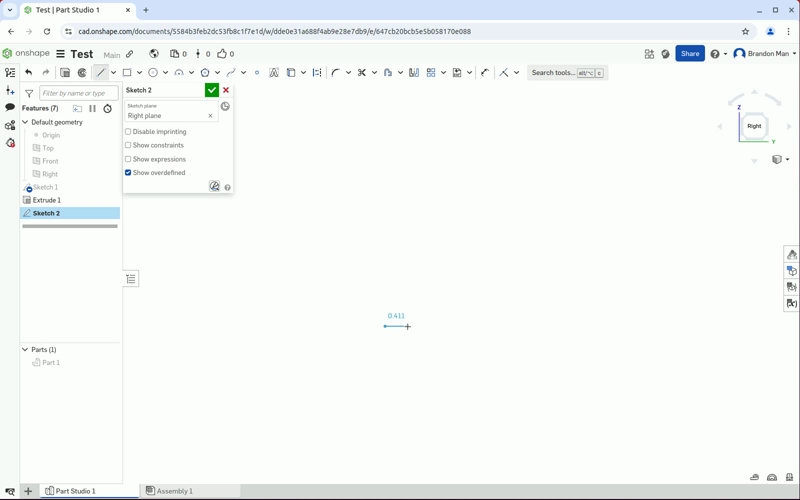
scroll(-6)
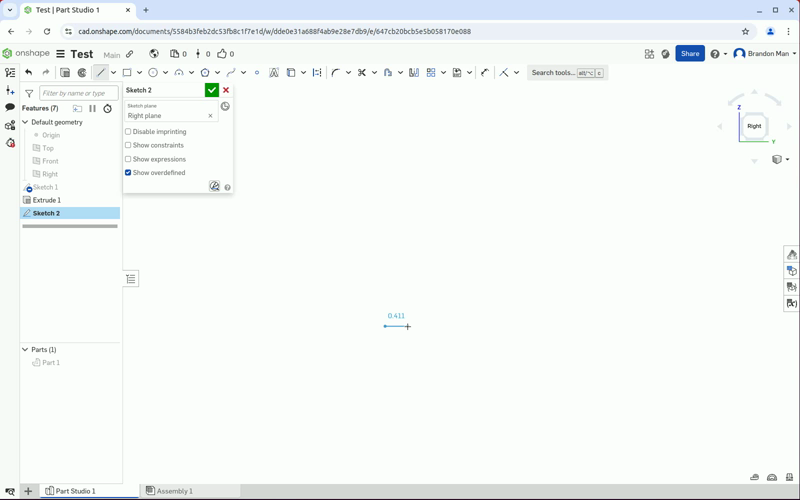
scroll(-6)
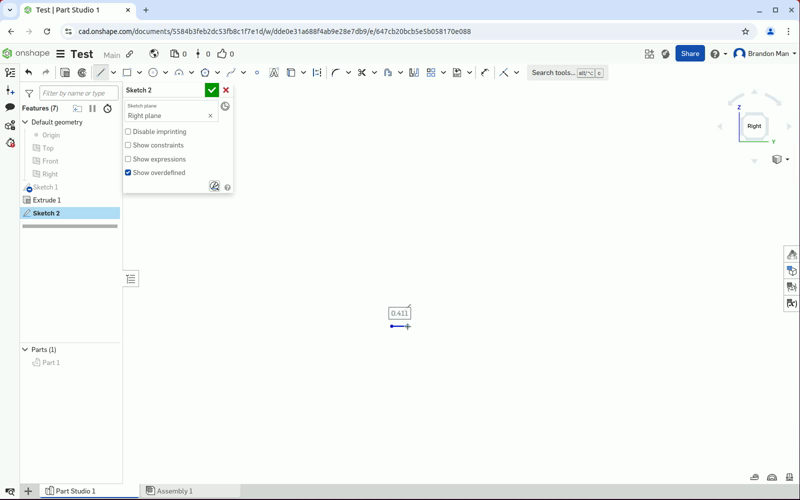
scroll(-6)
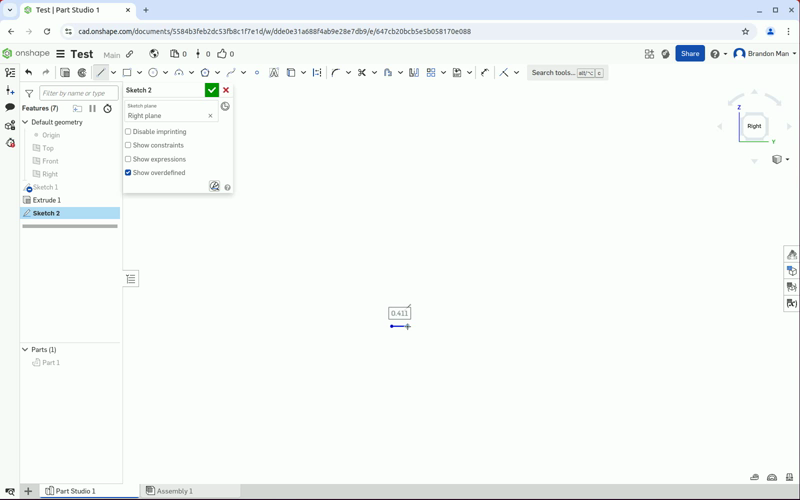
scroll(-6)
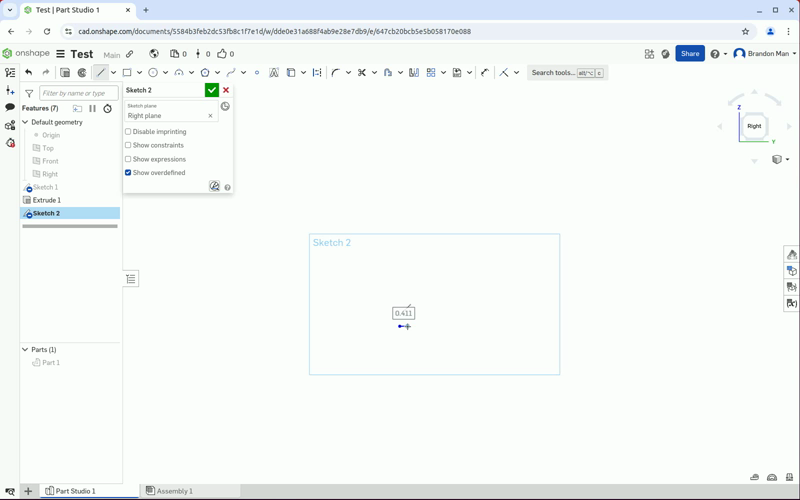
scroll(-6)
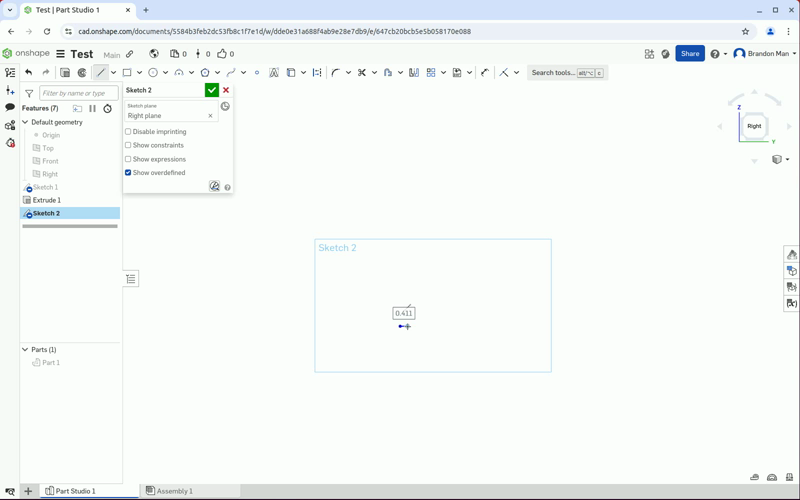
scroll(-6)
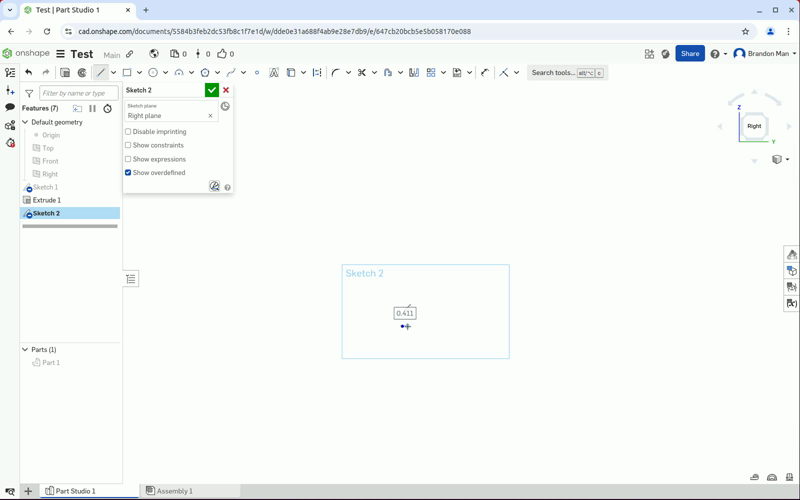
scroll(-6)
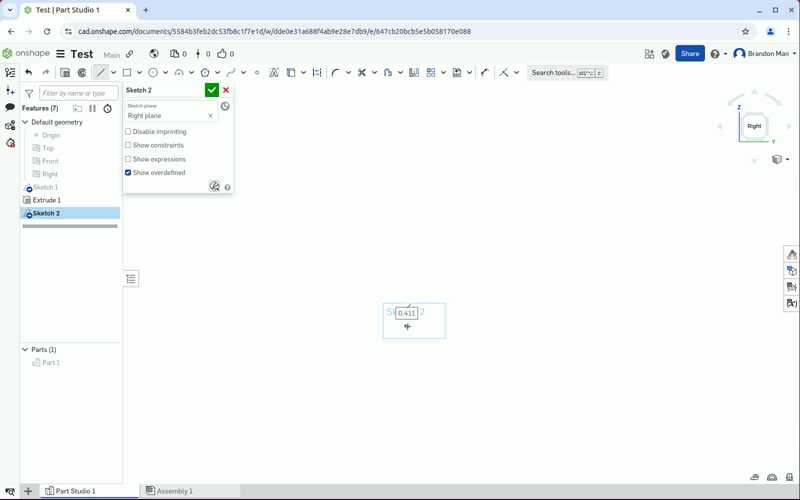
key_up(shift)
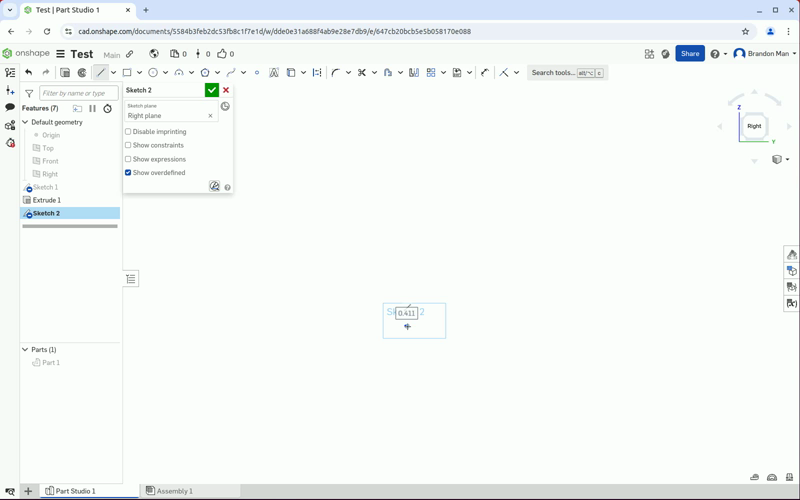
key_down(shift)
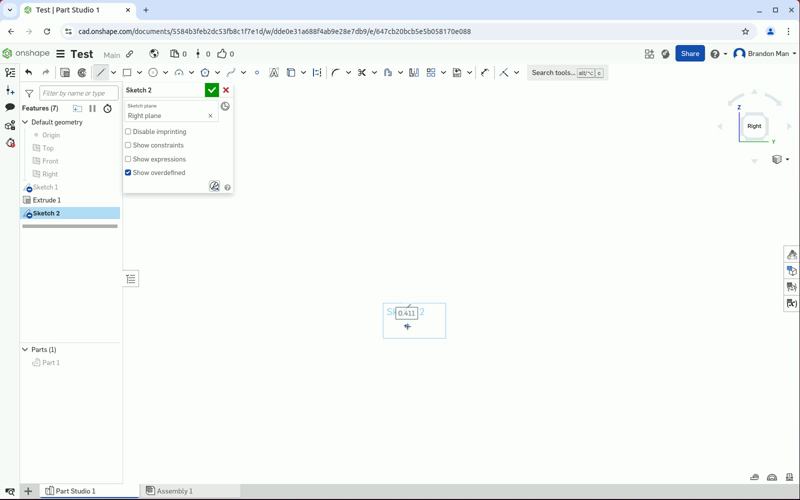
mouse_move(407, 213)
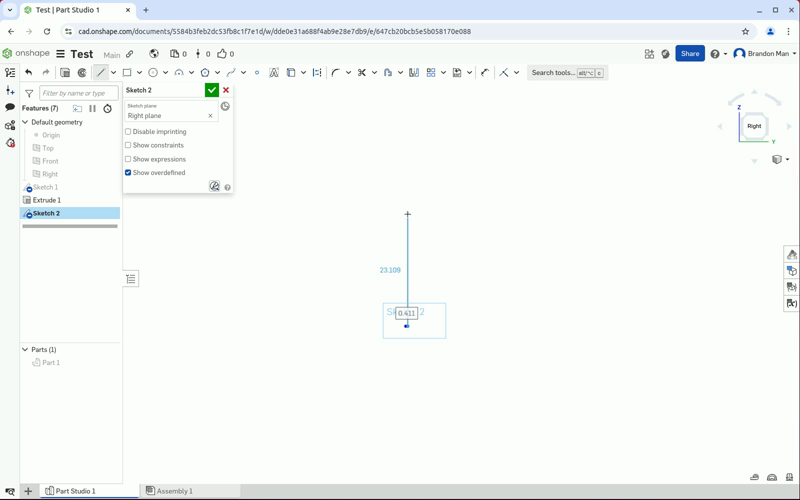
click(407, 213)
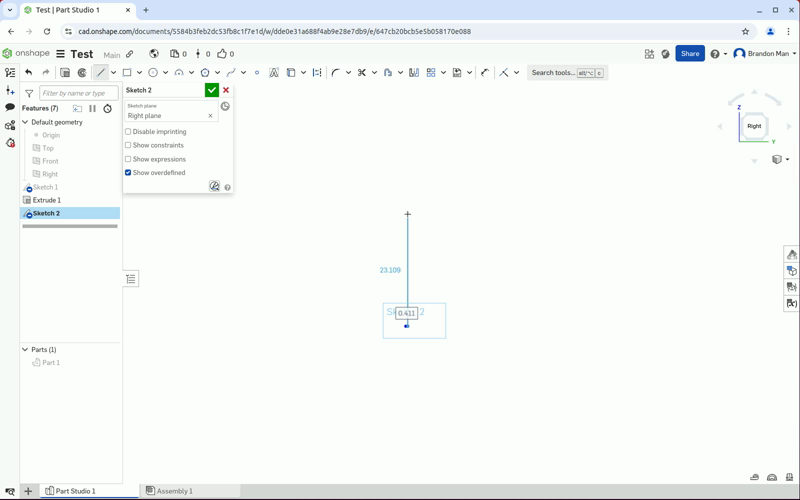
key_up(shift)
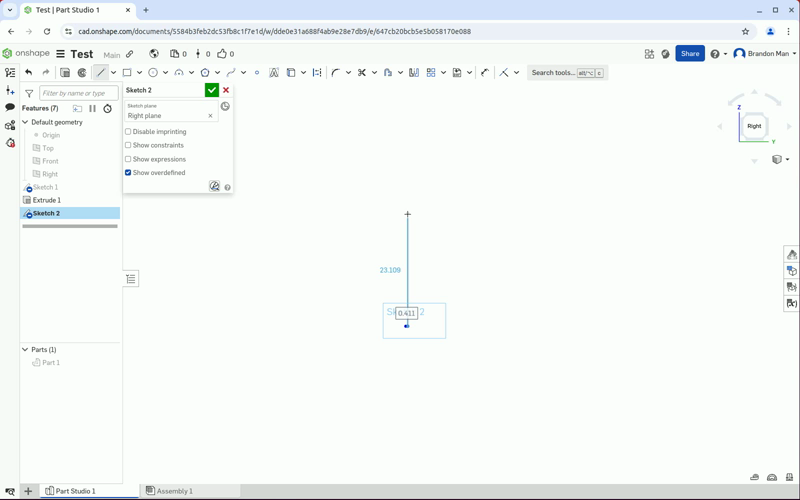
key_down(shift)
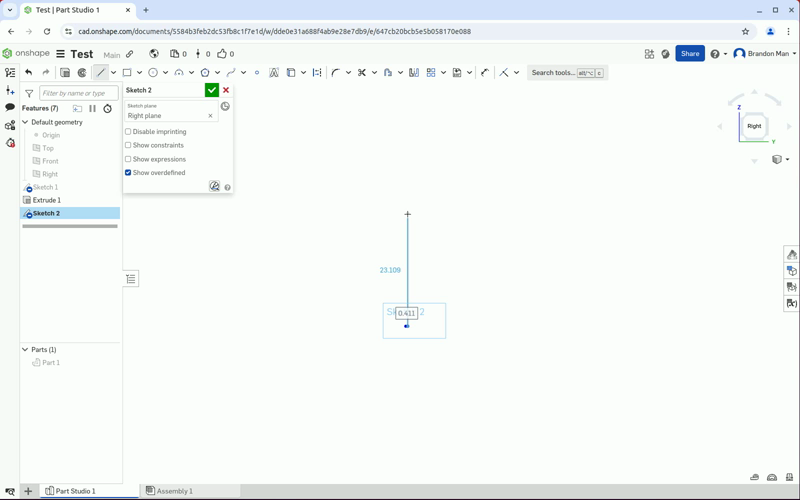
mouse_move(437, 213)
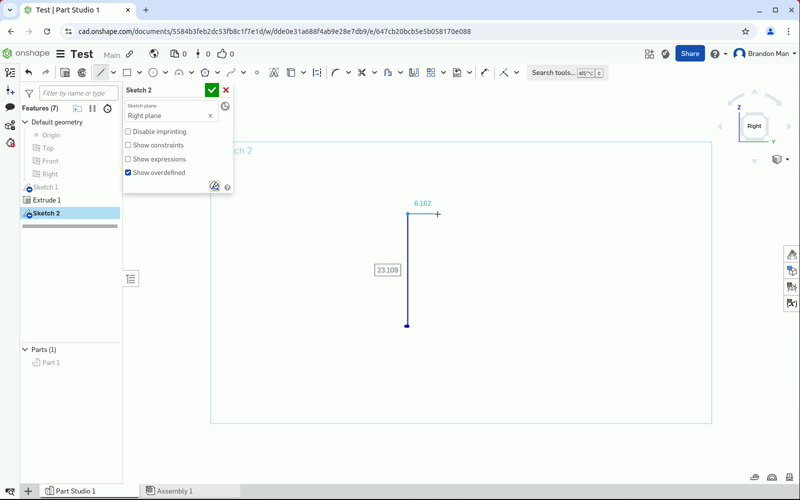
mouse_move(405, 213)
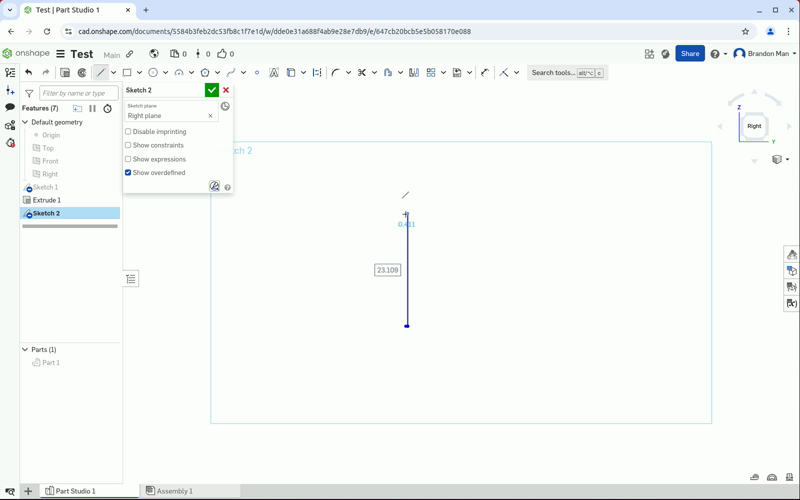
scroll(6)
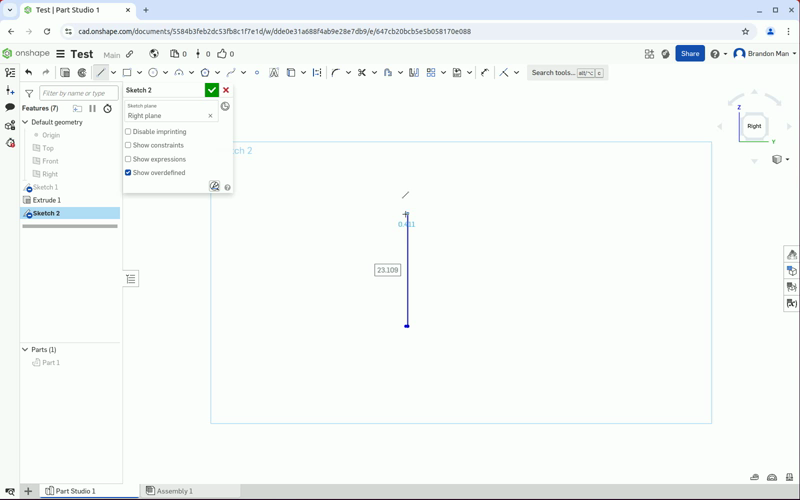
scroll(6)
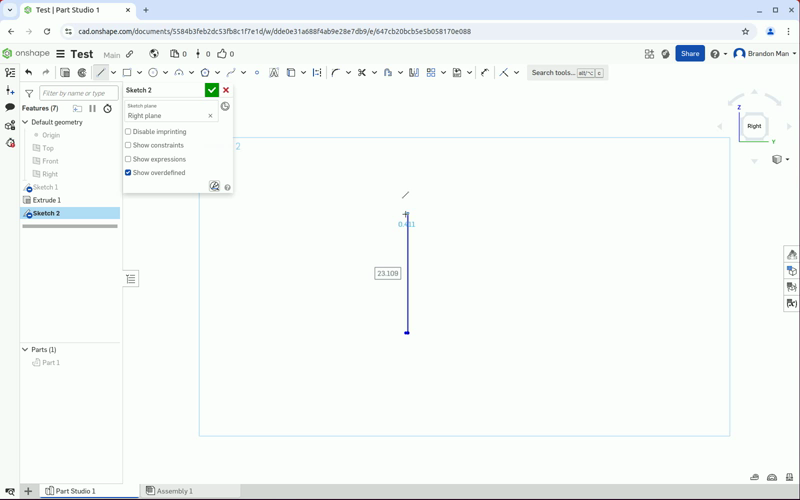
scroll(6)
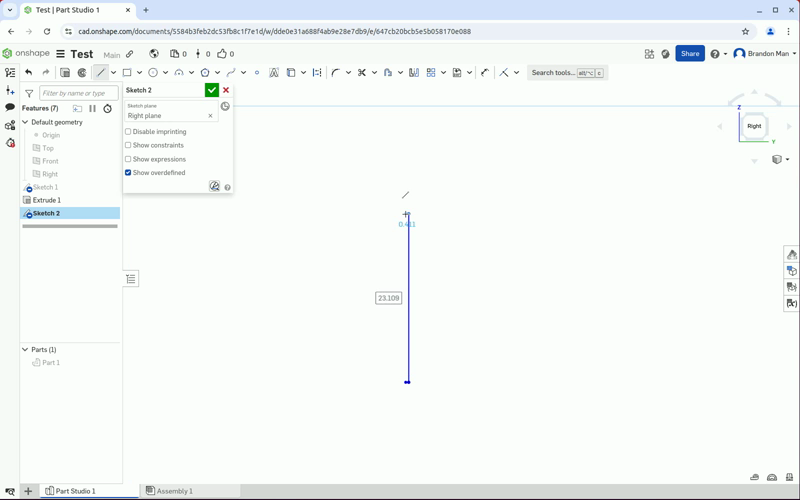
scroll(6)
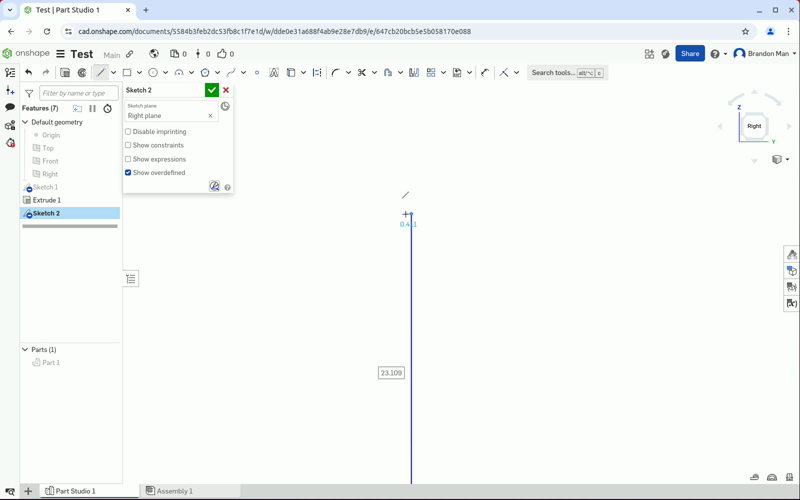
scroll(6)
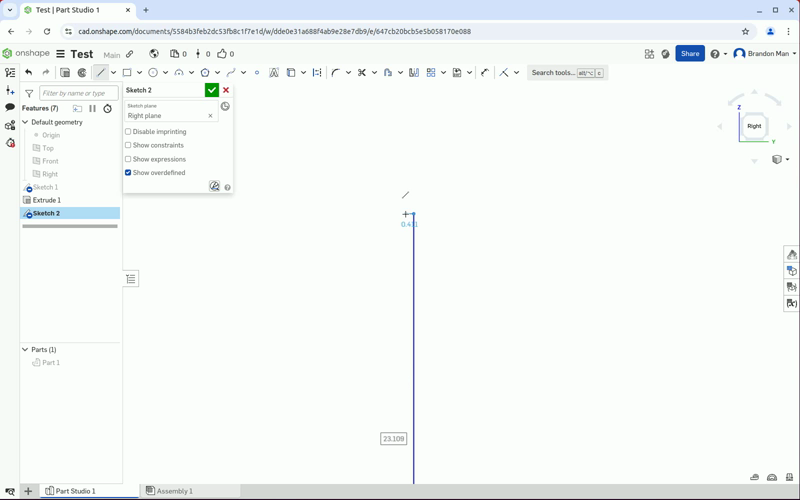
scroll(6)
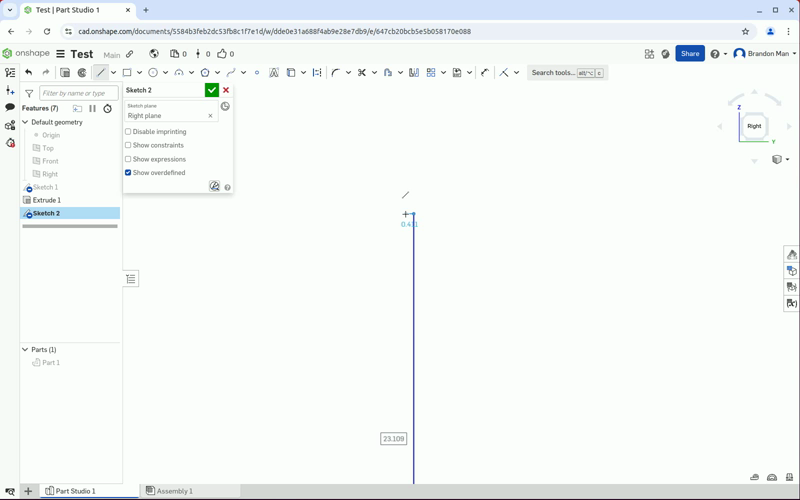
scroll(6)
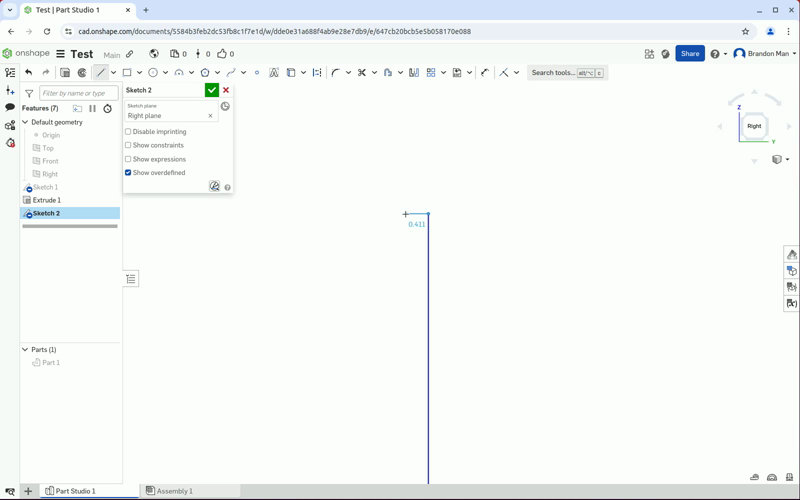
click(405, 213)
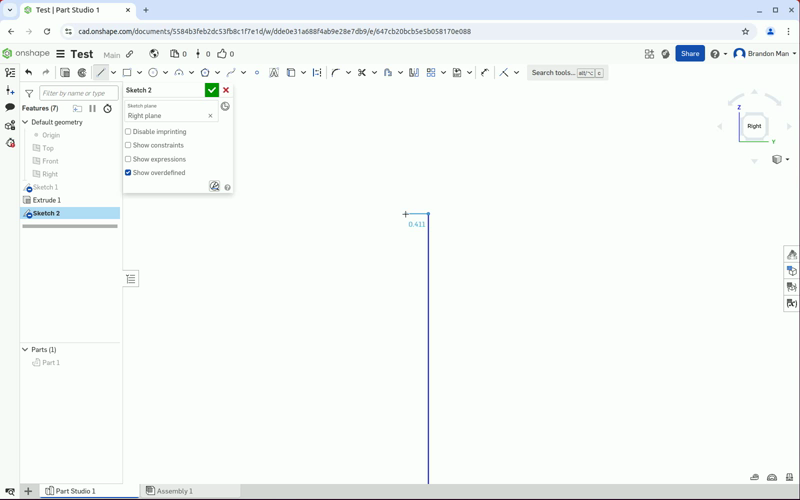
scroll(-6)
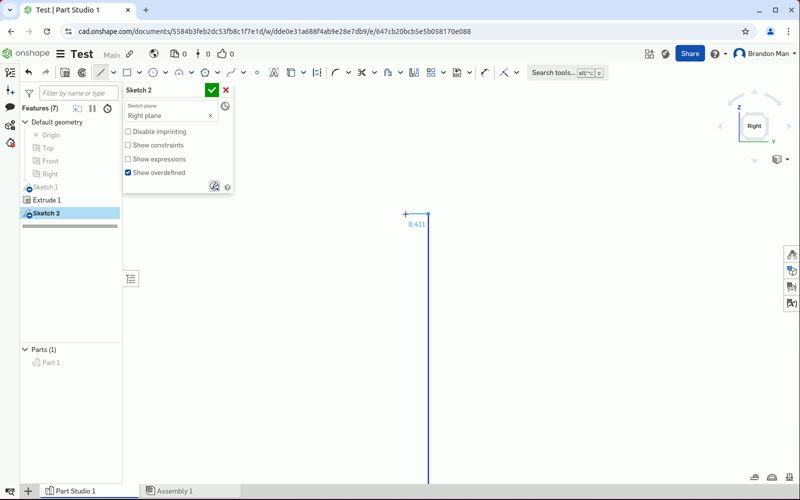
scroll(-6)
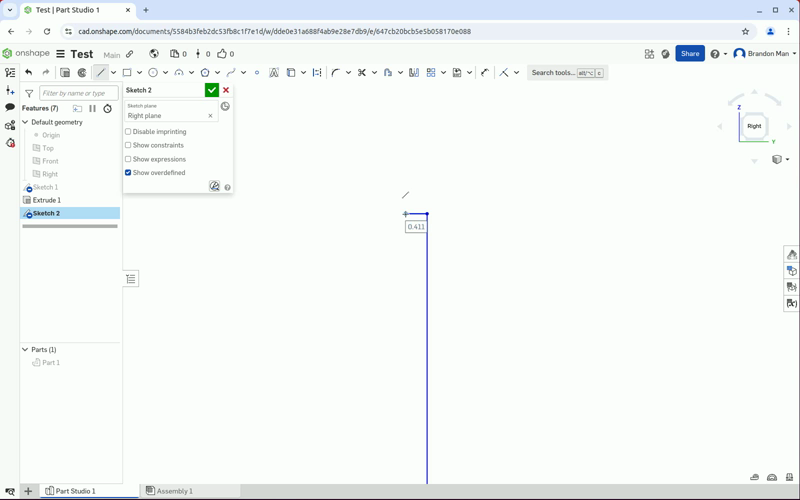
scroll(-6)
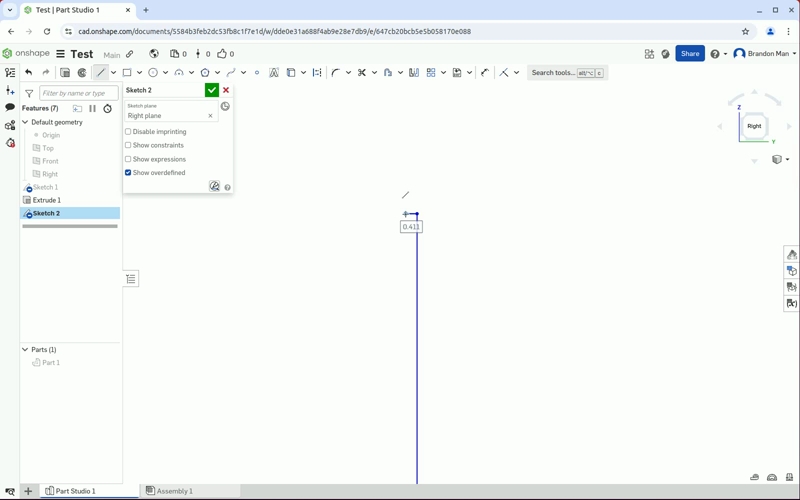
scroll(-6)
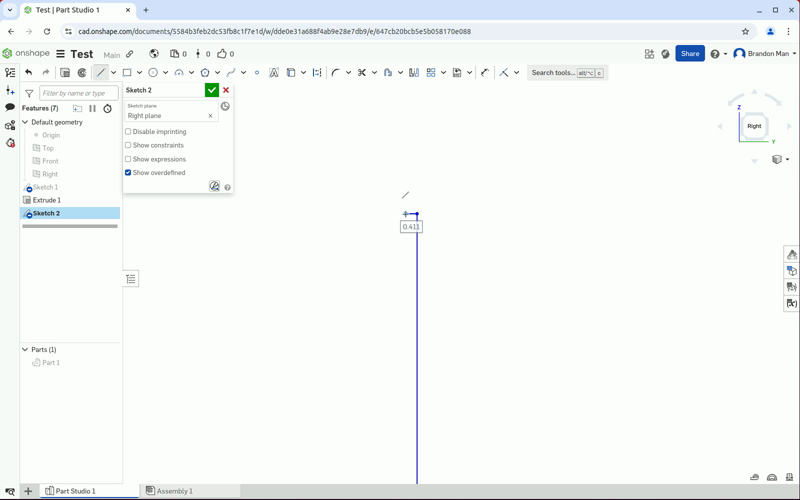
scroll(-6)
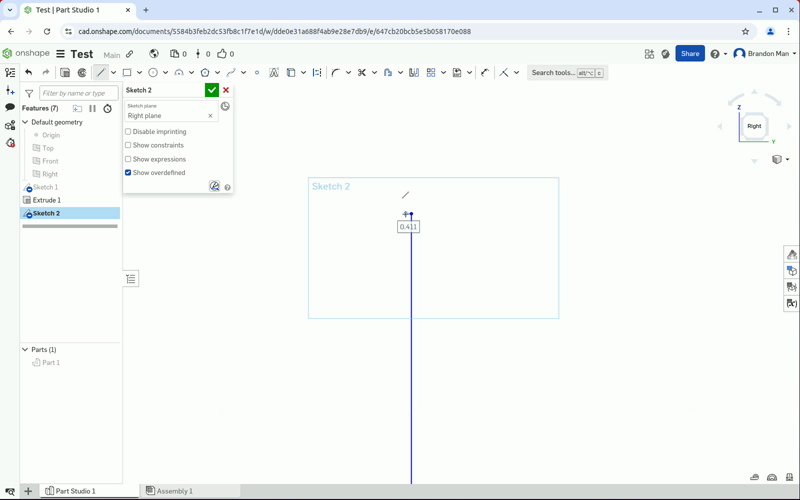
scroll(-6)
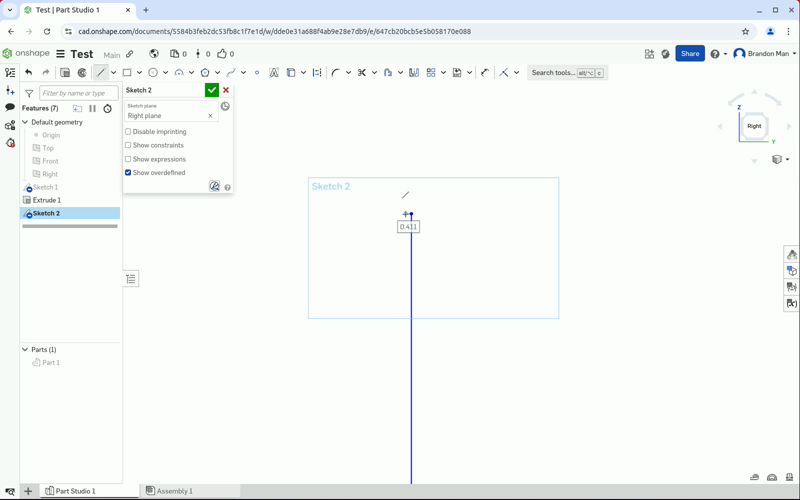
scroll(-6)
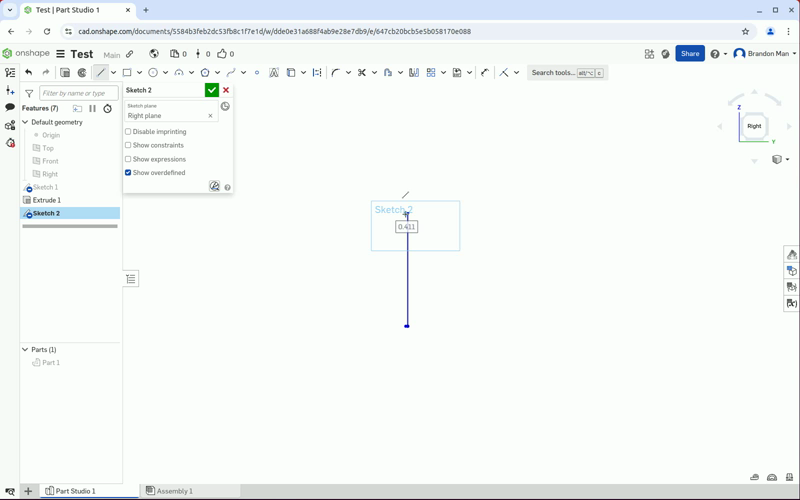
key_up(shift)
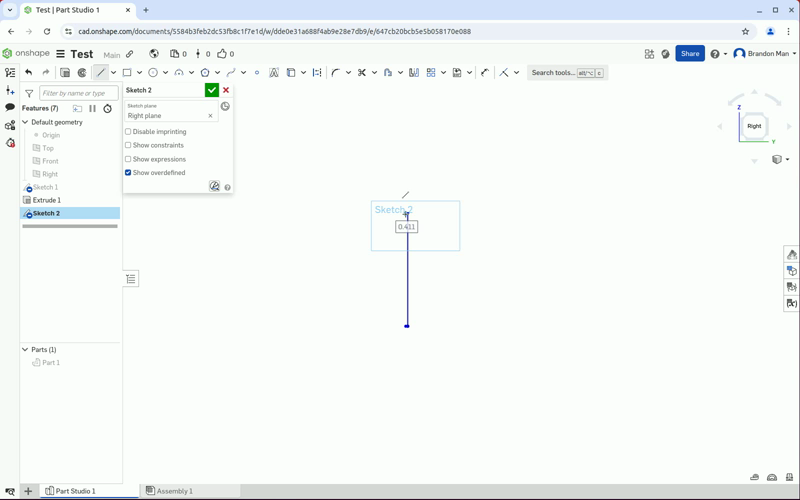
key_down(shift)
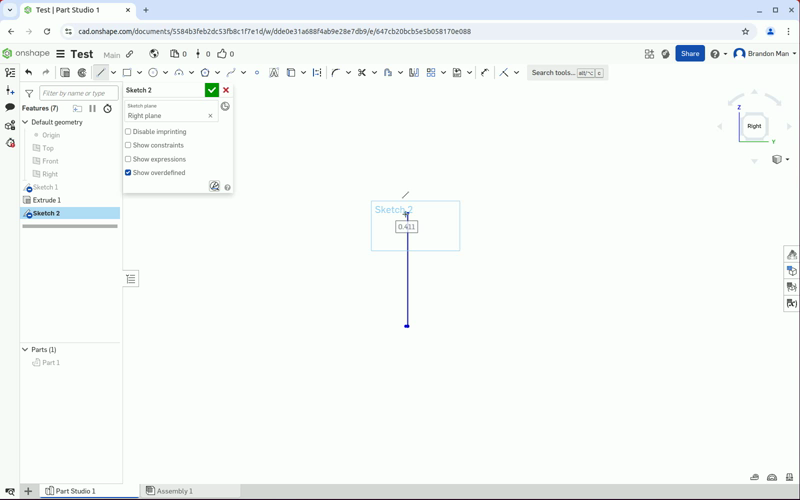
mouse_move(405, 326)
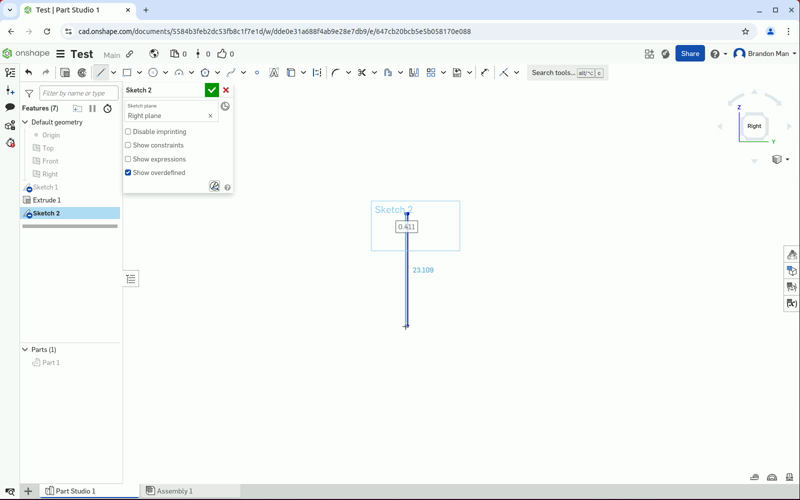
scroll(6)
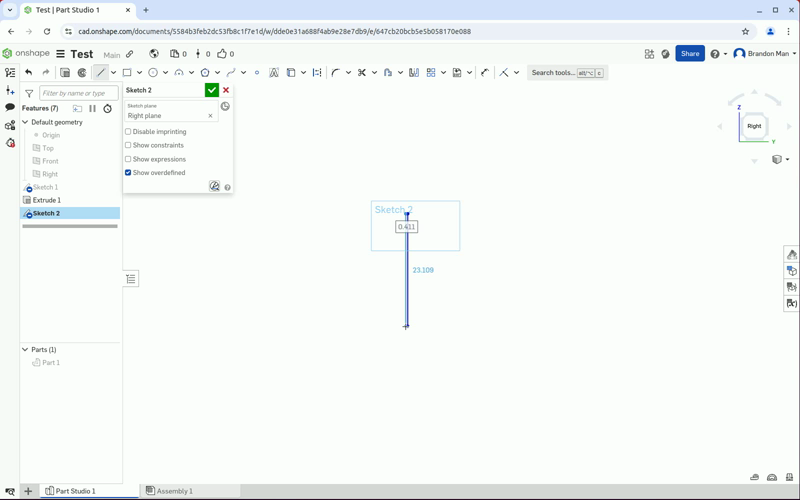
scroll(6)
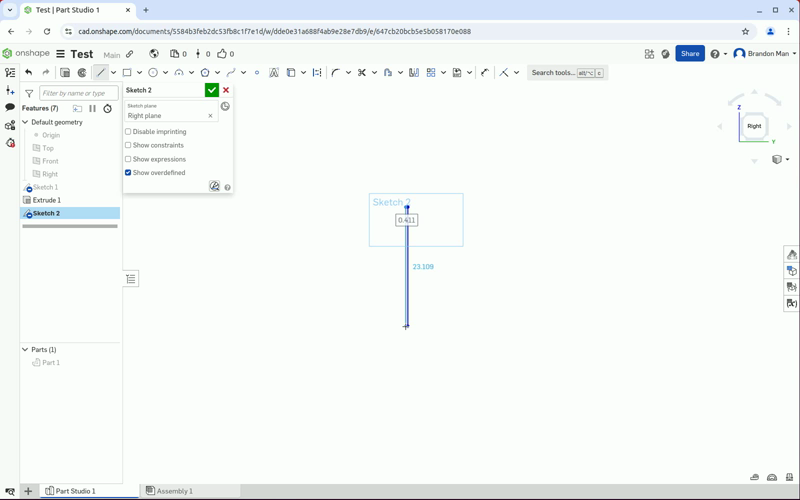
scroll(6)
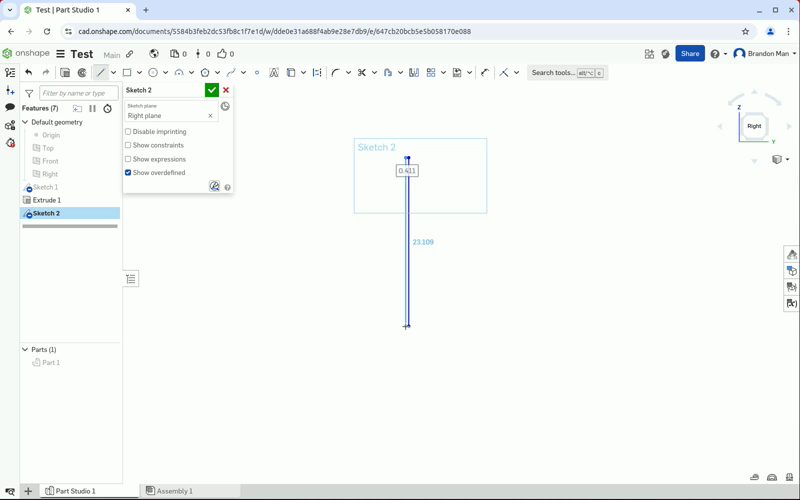
scroll(6)
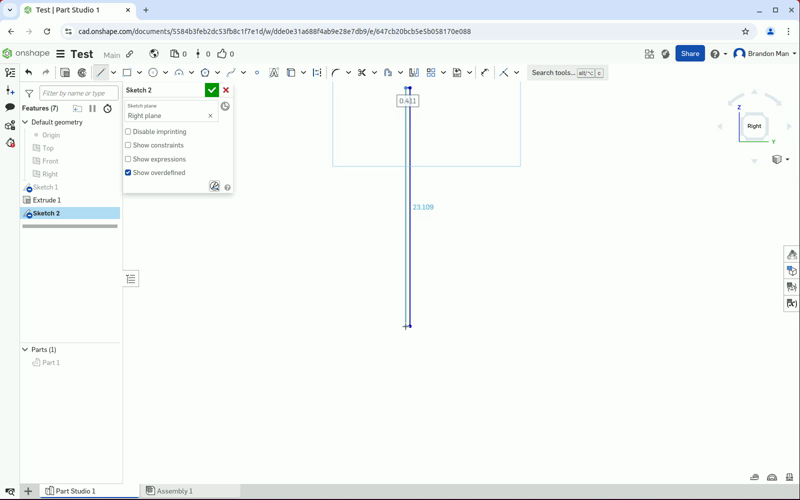
scroll(6)
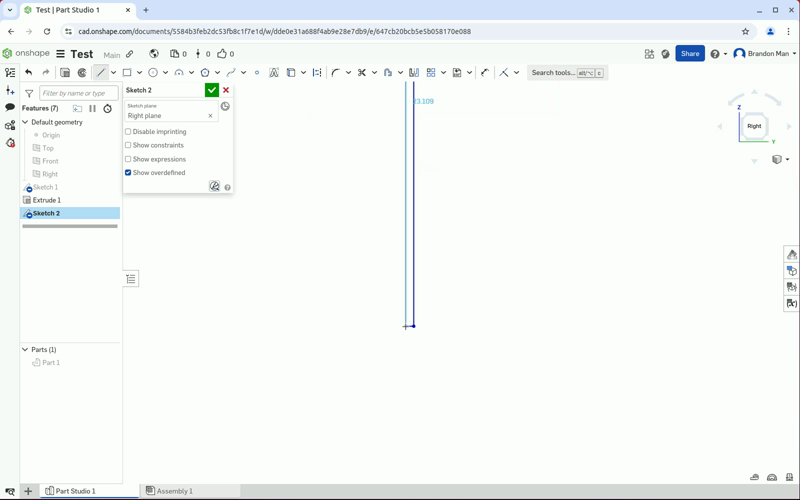
scroll(6)
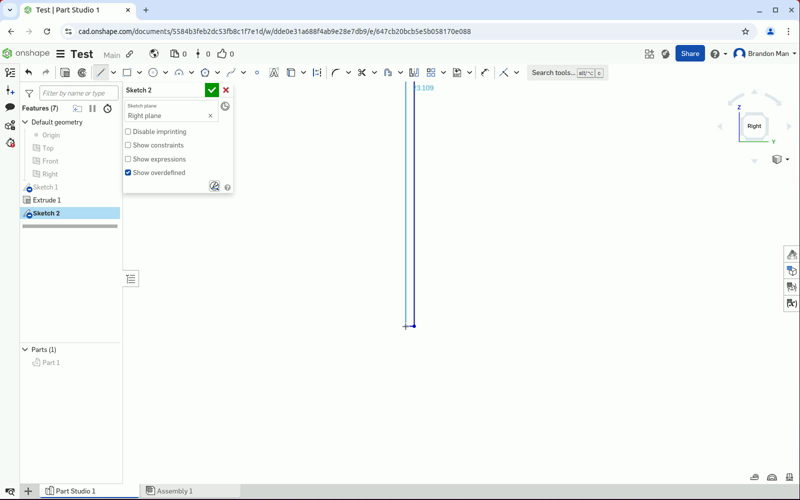
scroll(6)
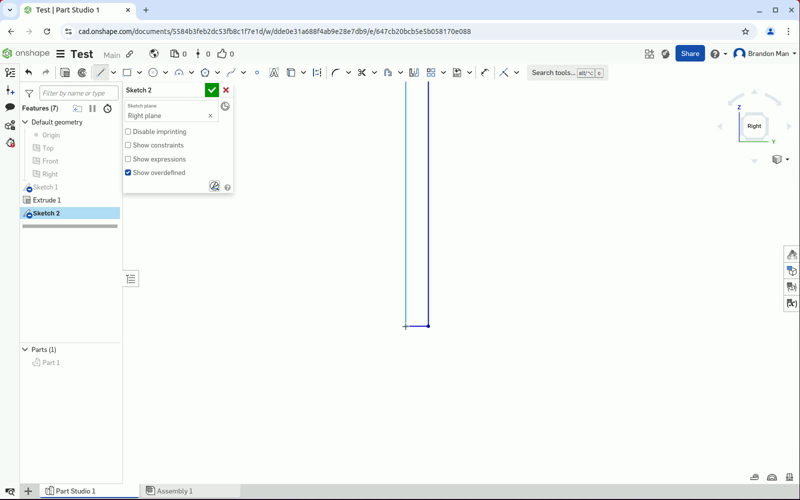
key_up(shift)
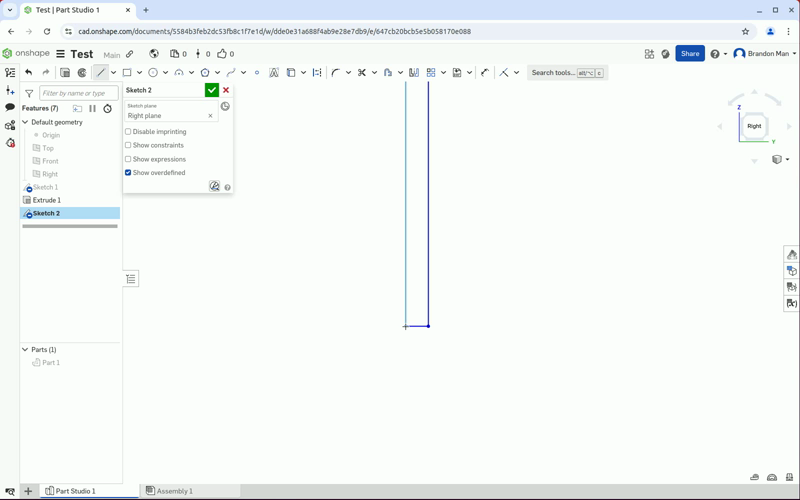
click(405, 326)
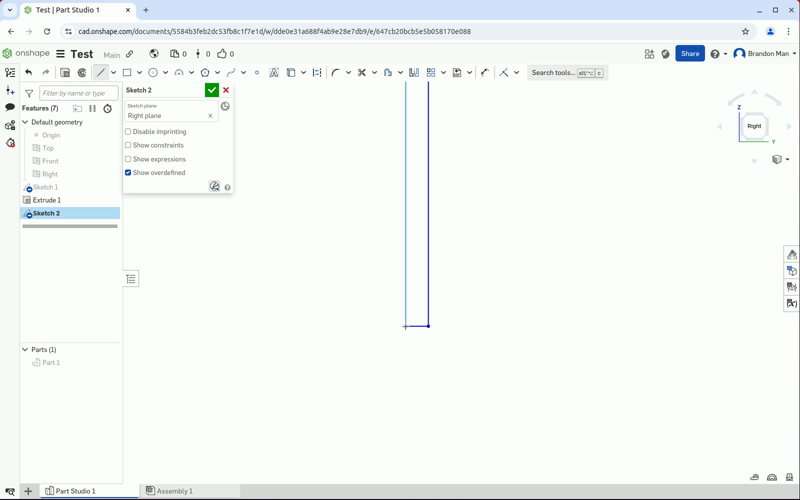
scroll(-6)
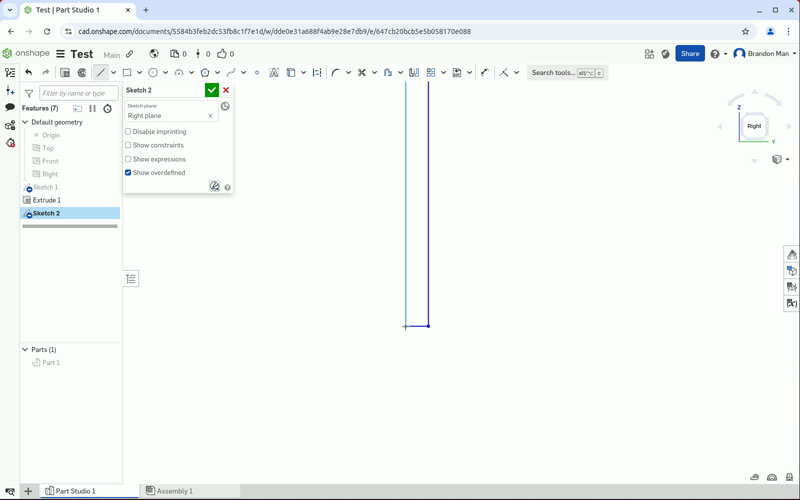
scroll(-6)
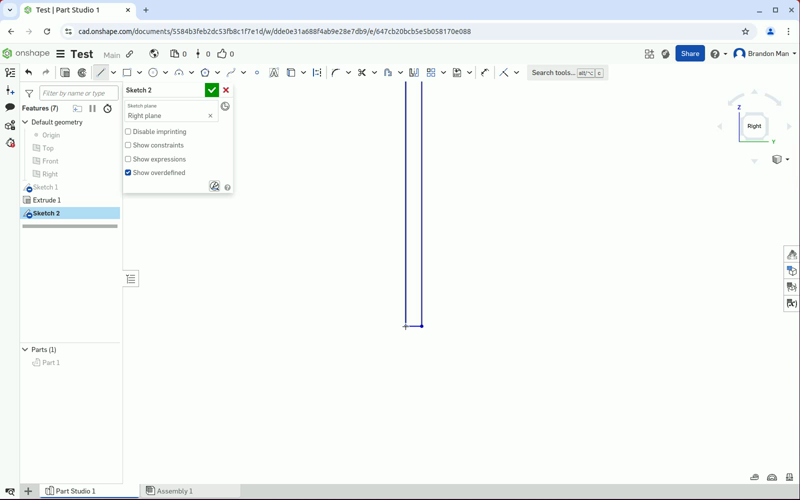
scroll(-6)
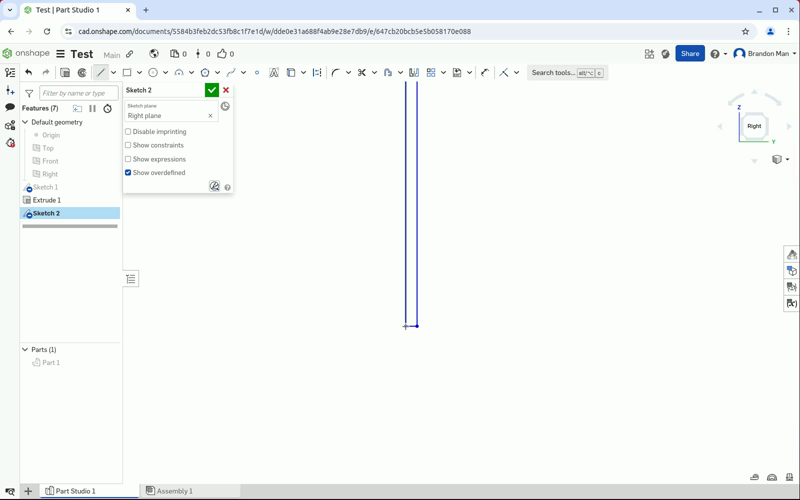
scroll(-6)
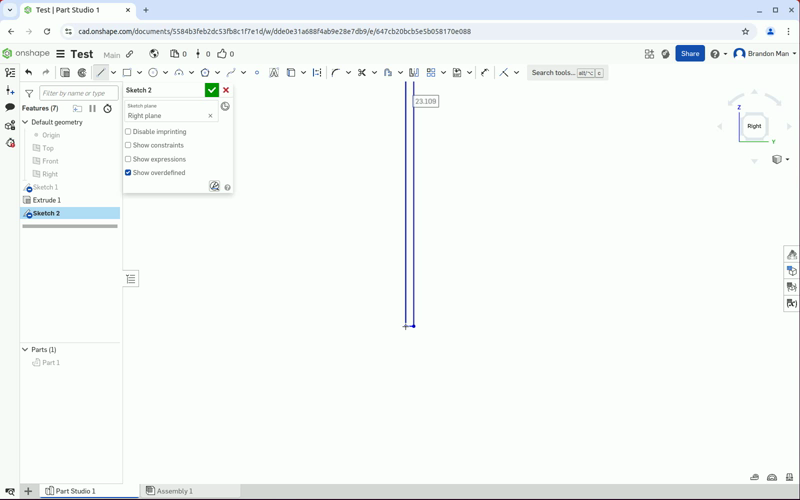
scroll(-6)
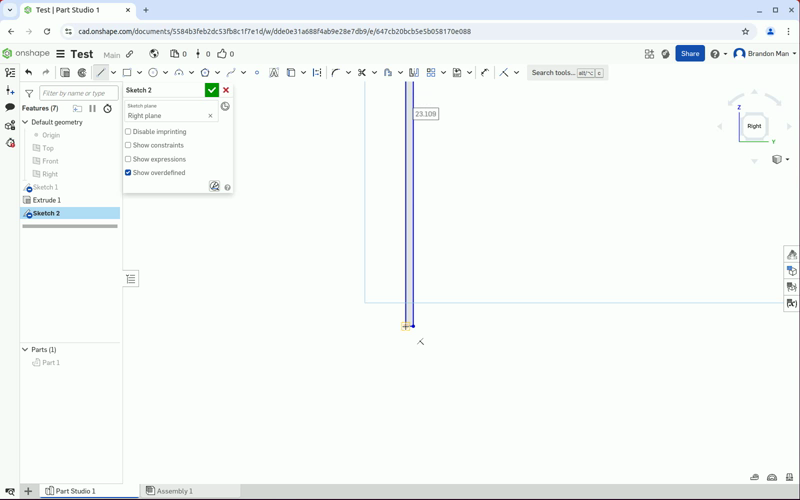
scroll(-6)
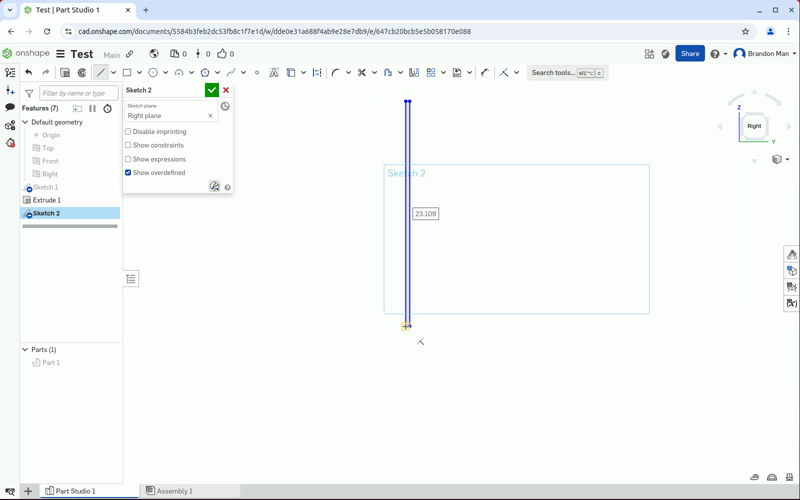
scroll(-6)
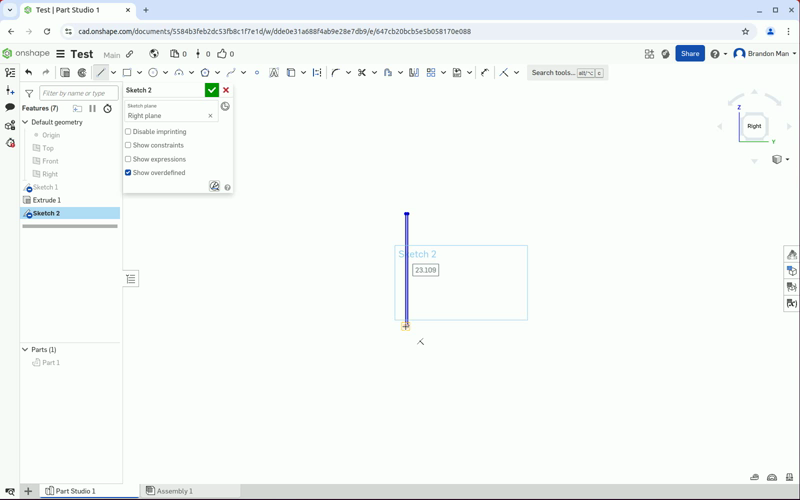
key(esc)
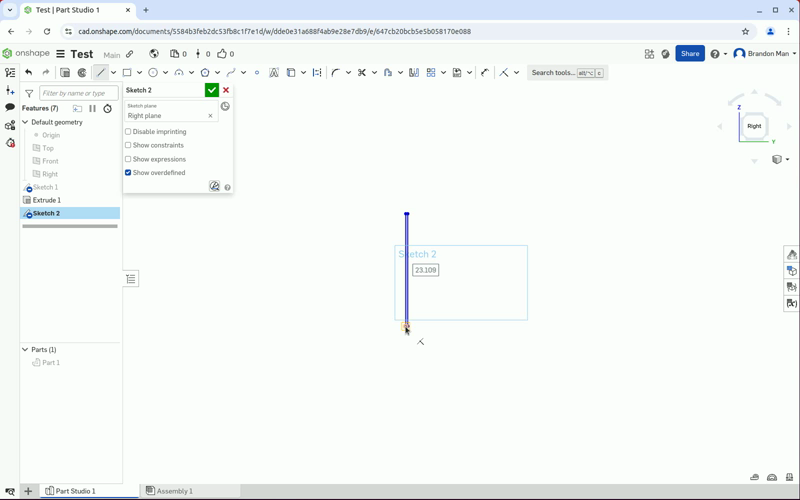
mouse_move(406, 250)
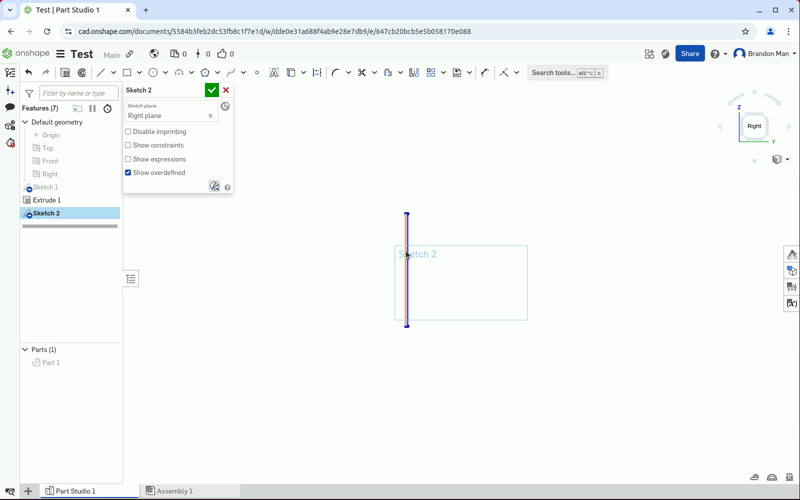
scroll(6)
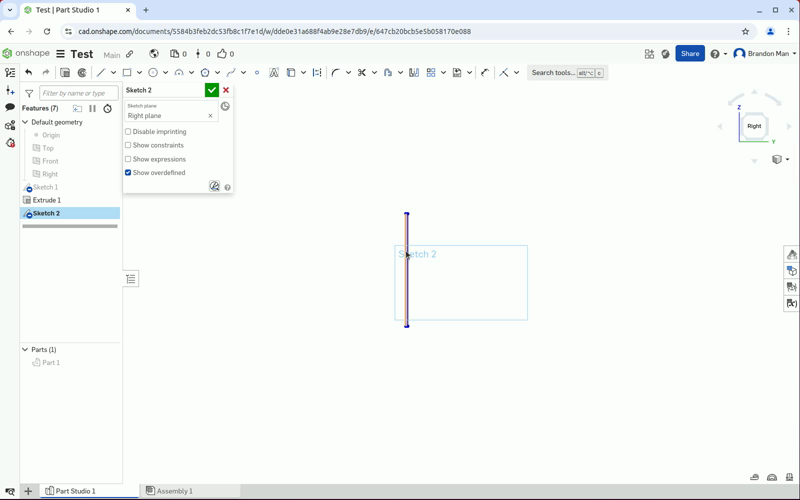
scroll(6)
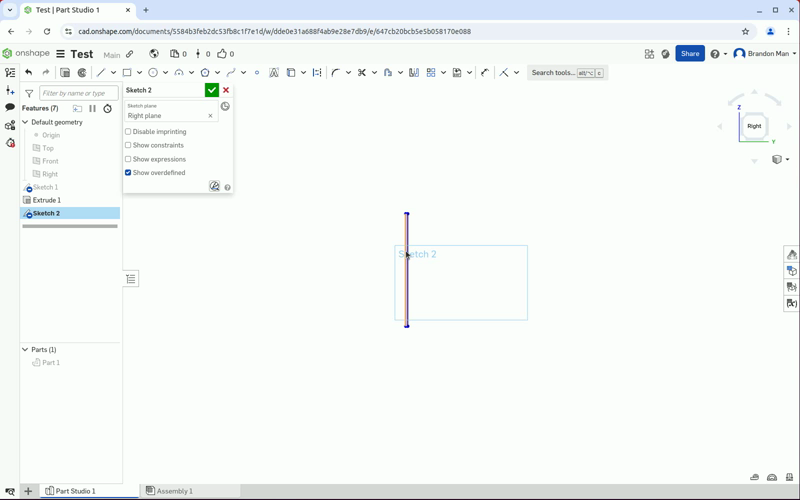
scroll(6)
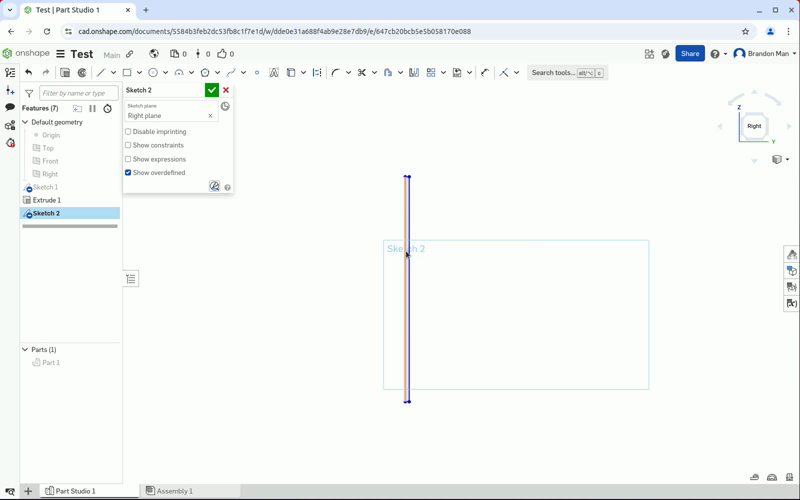
scroll(6)
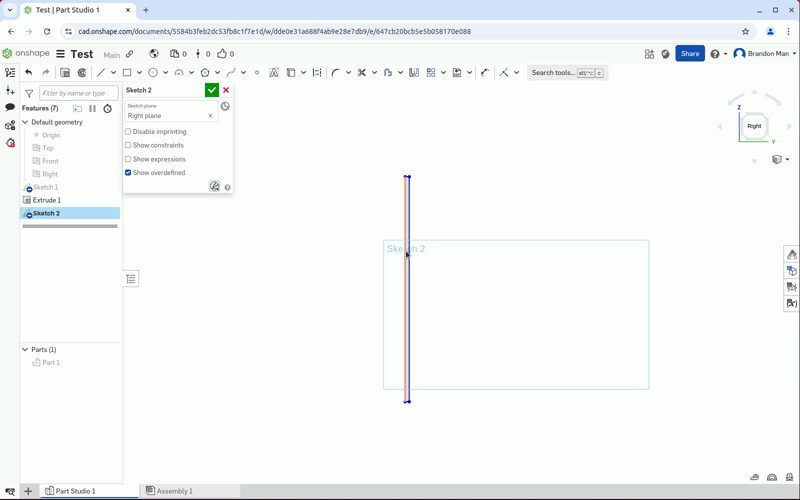
scroll(6)
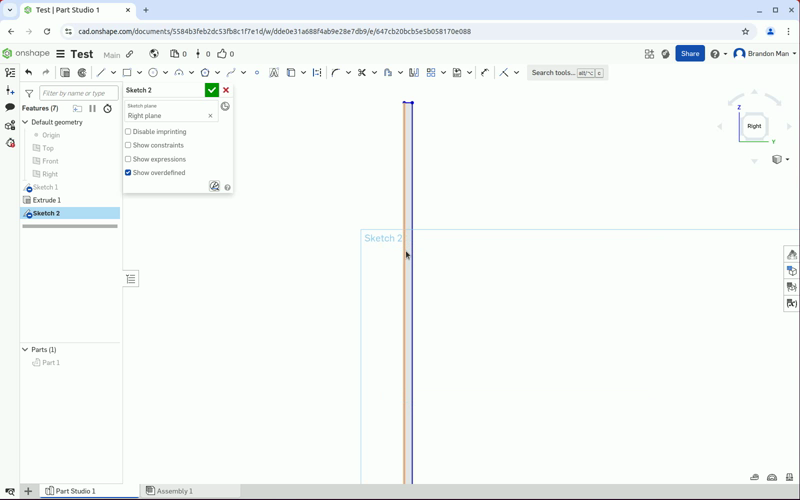
scroll(6)
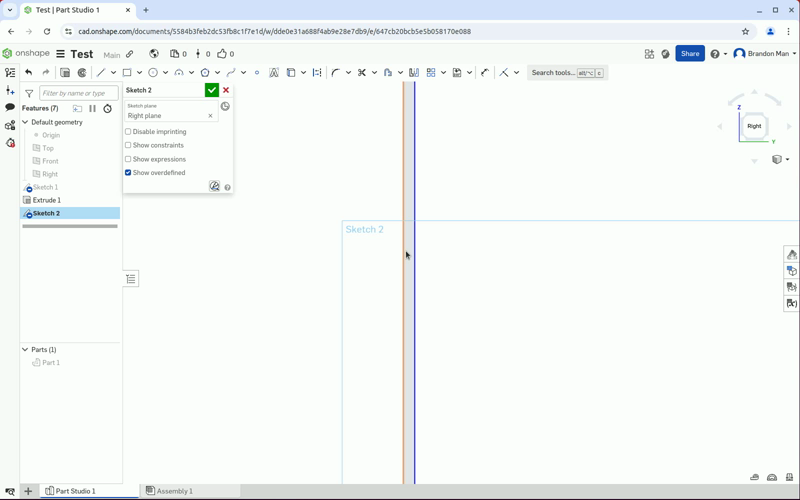
scroll(6)
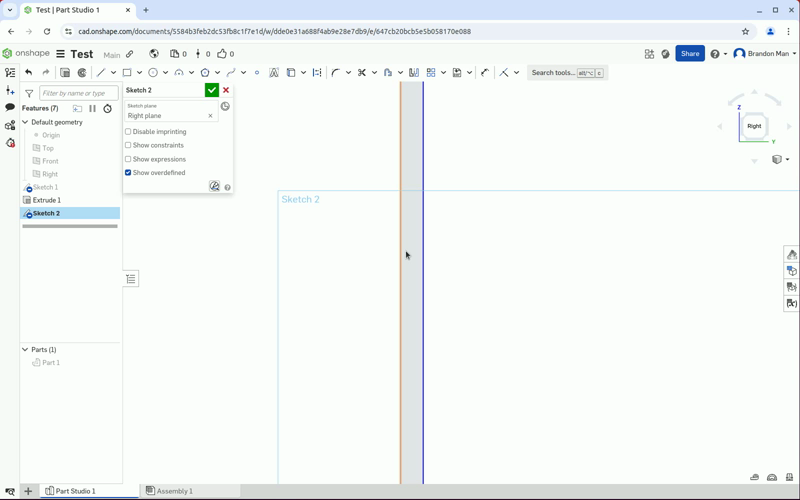
click(406, 250)
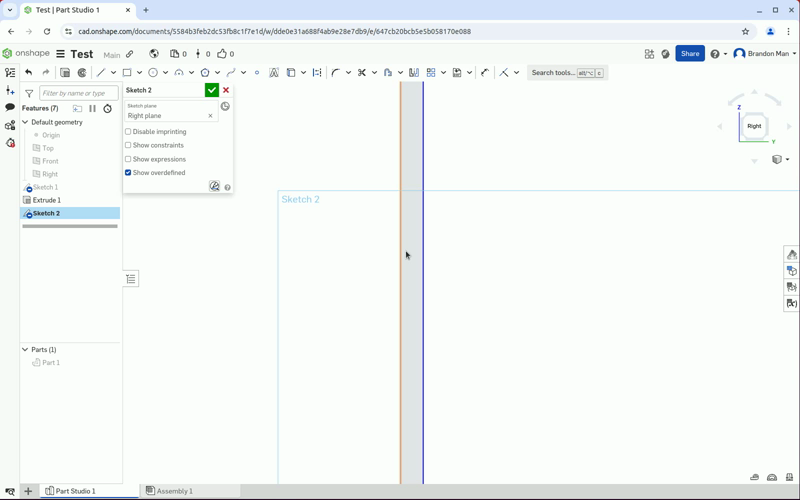
scroll(-6)
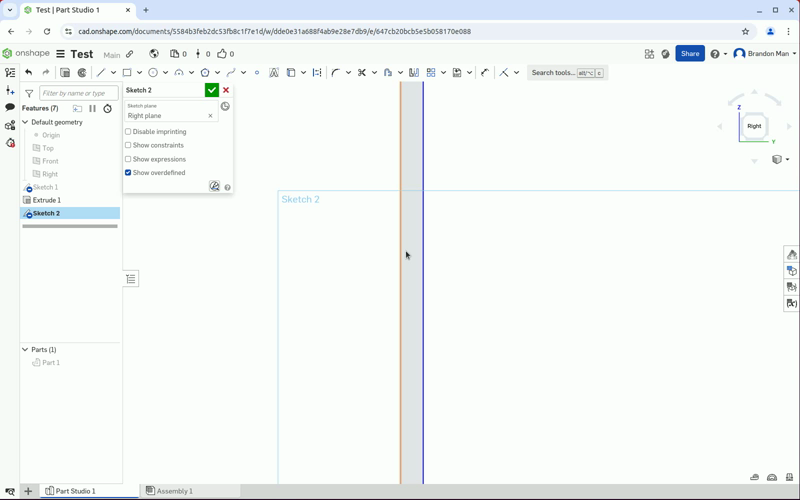
scroll(-6)
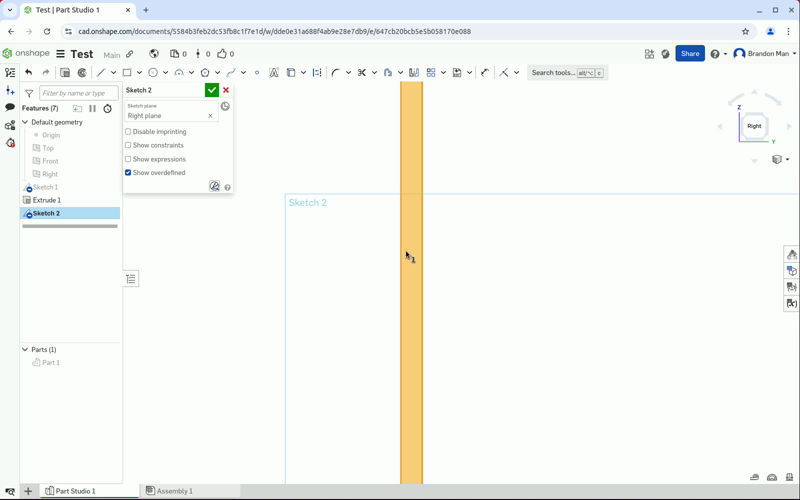
scroll(-6)
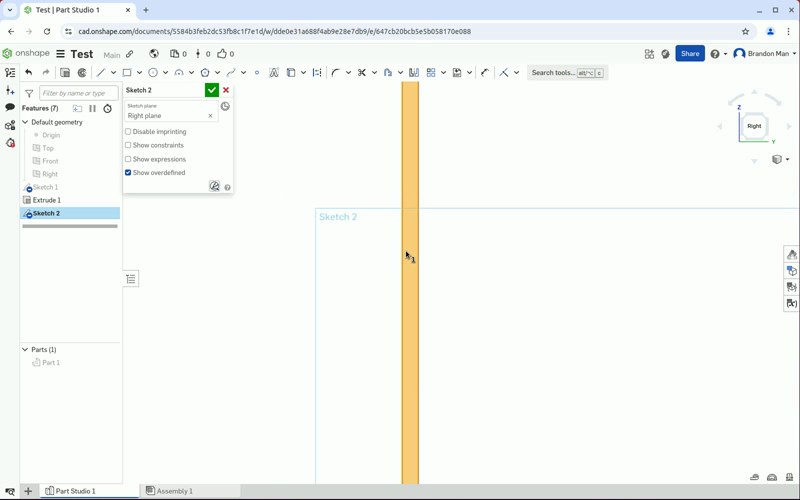
scroll(-6)
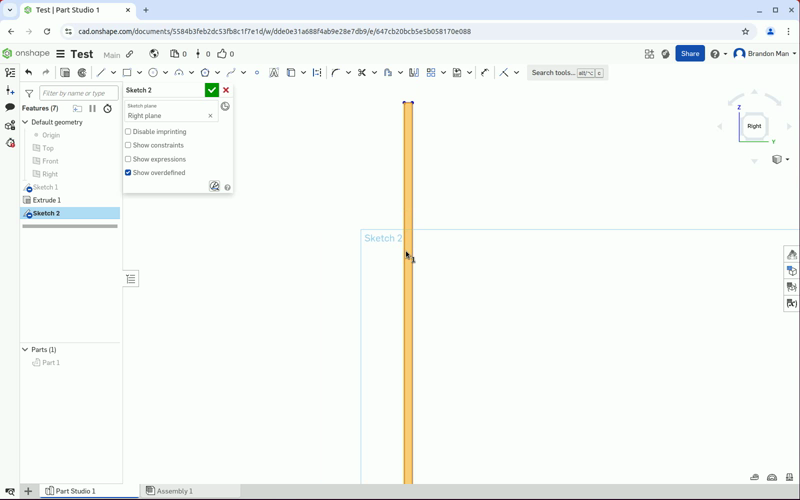
scroll(-6)
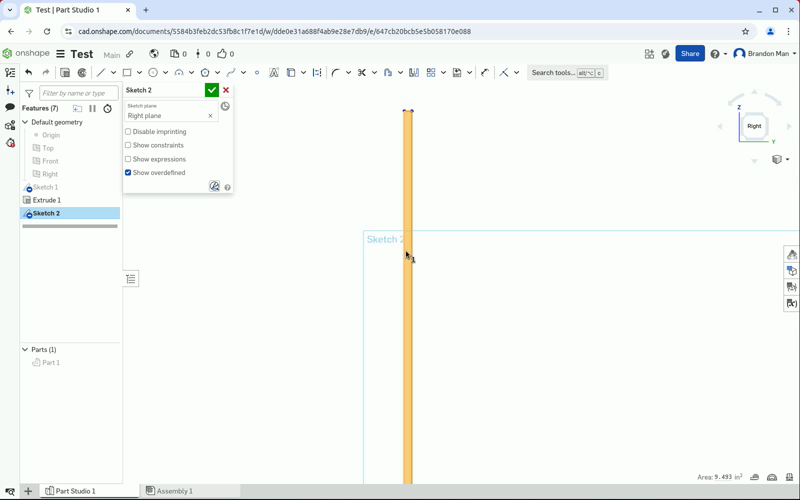
scroll(-6)
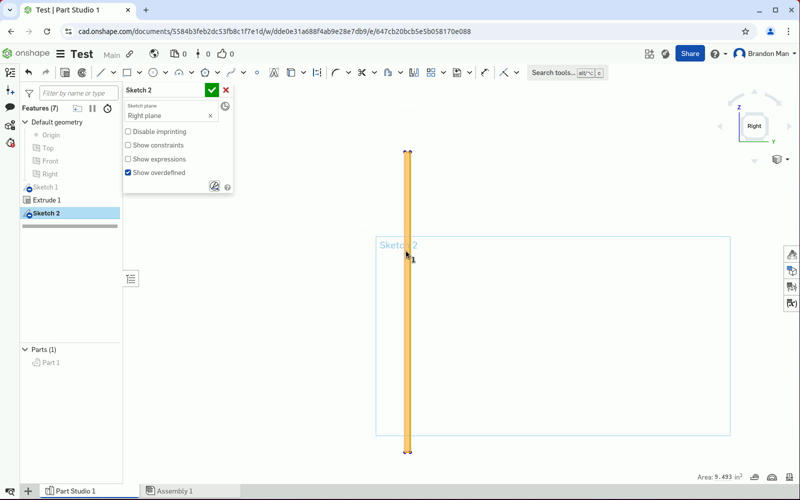
scroll(-6)
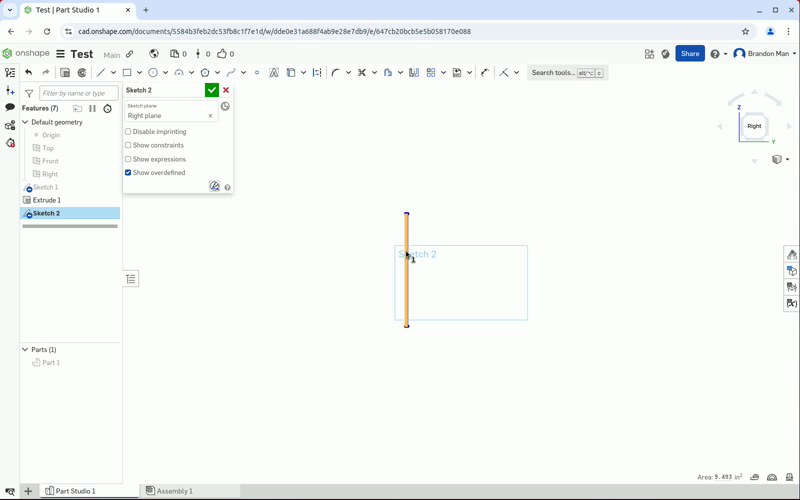
mouse_move(73, 352)
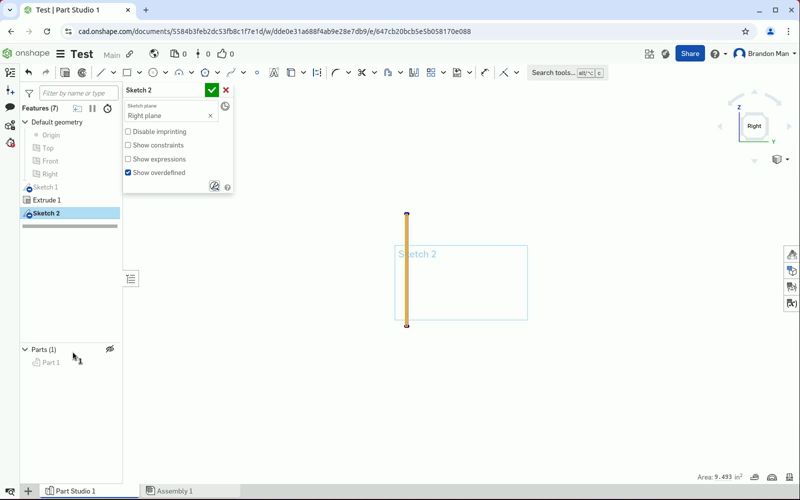
key(shift+y)
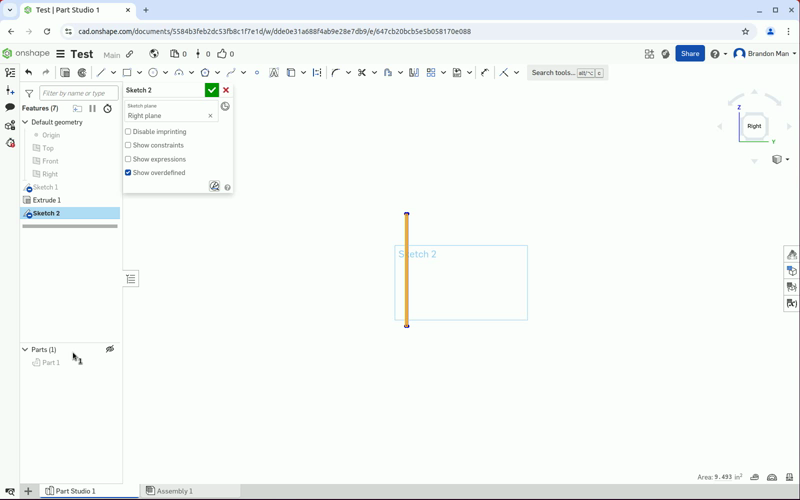
key(shift+e)
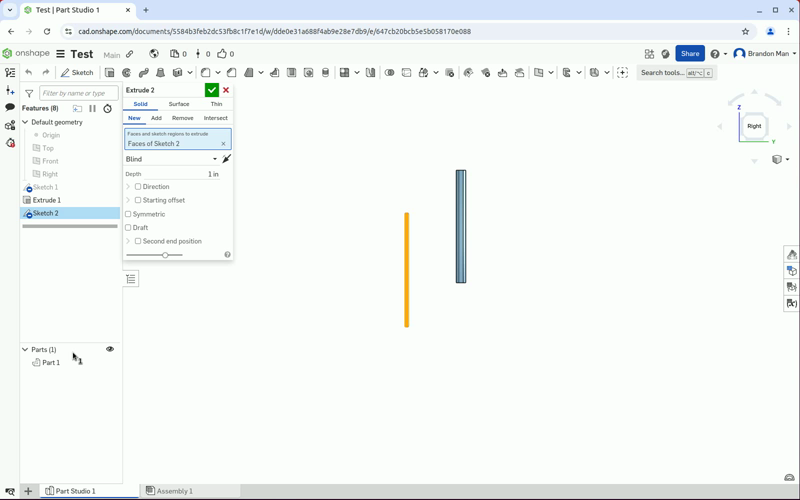
mouse_move(143, 106)
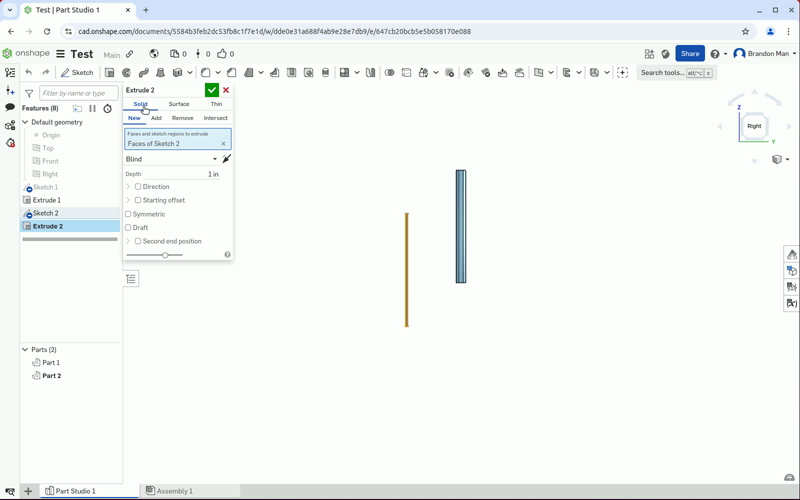
click(143, 106)
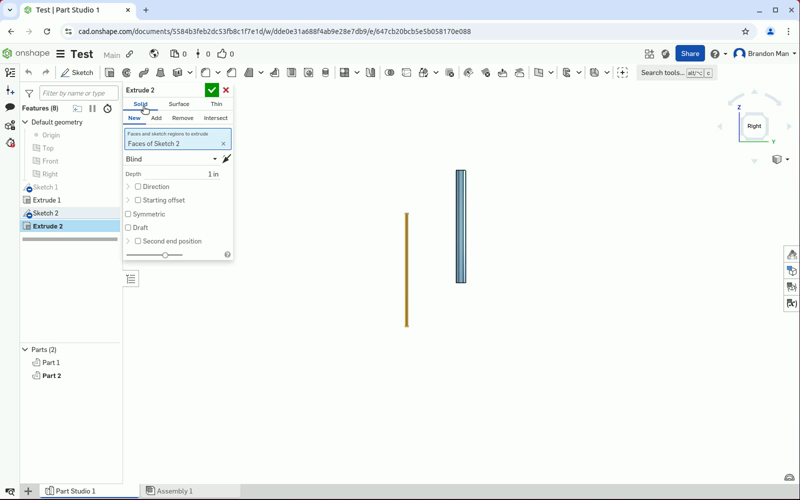
mouse_move(137, 120)
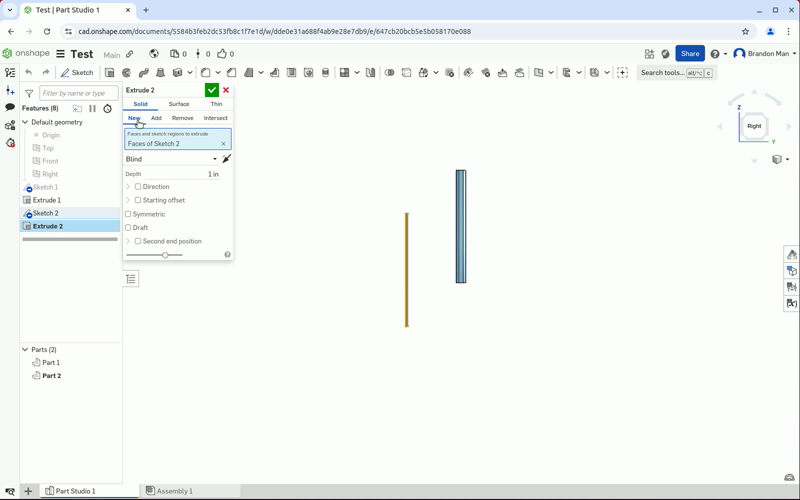
click(137, 120)
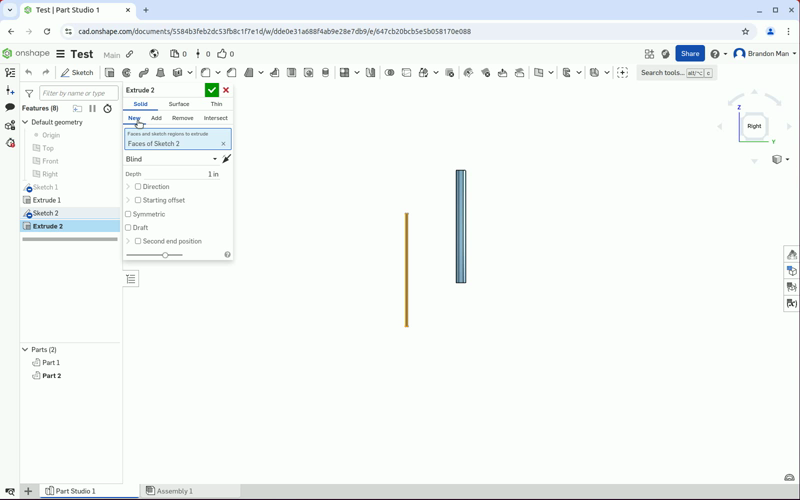
key(tab, 4)
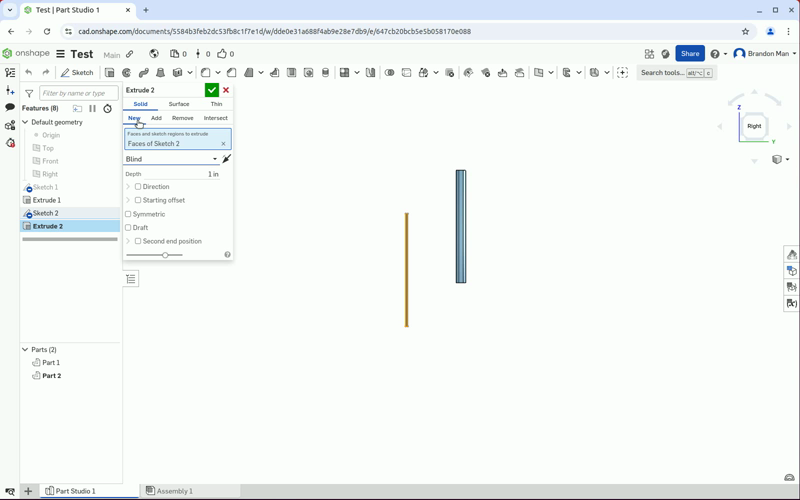
text(-0.241)
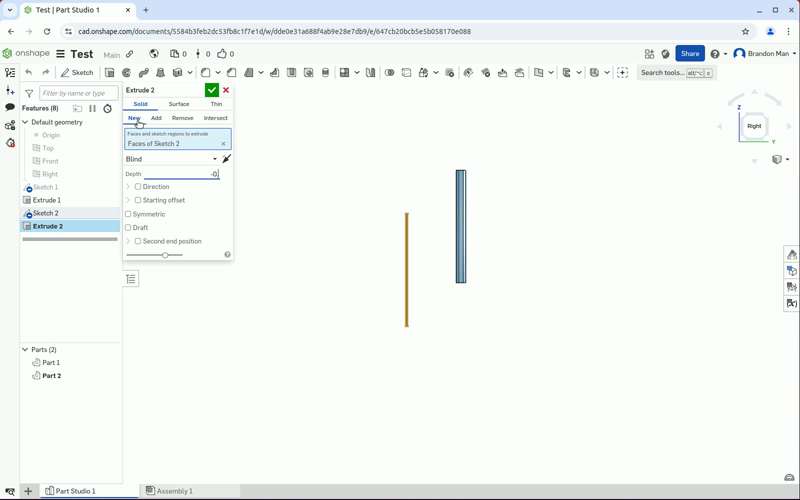
key(enter)
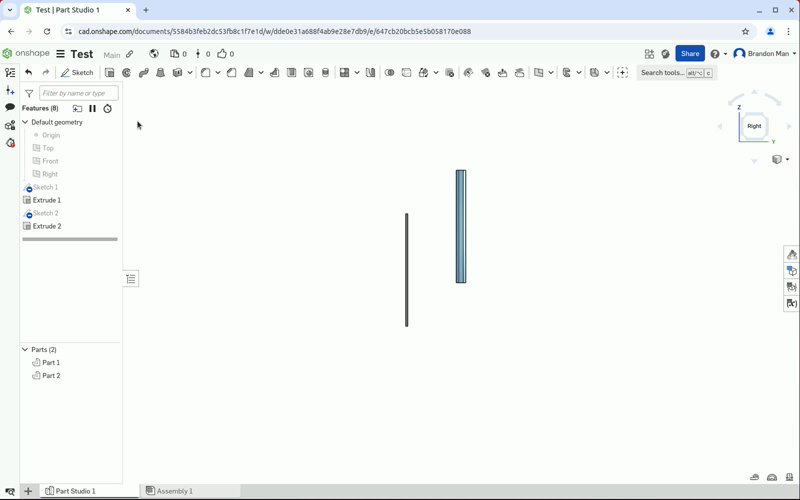
key(shift+h)
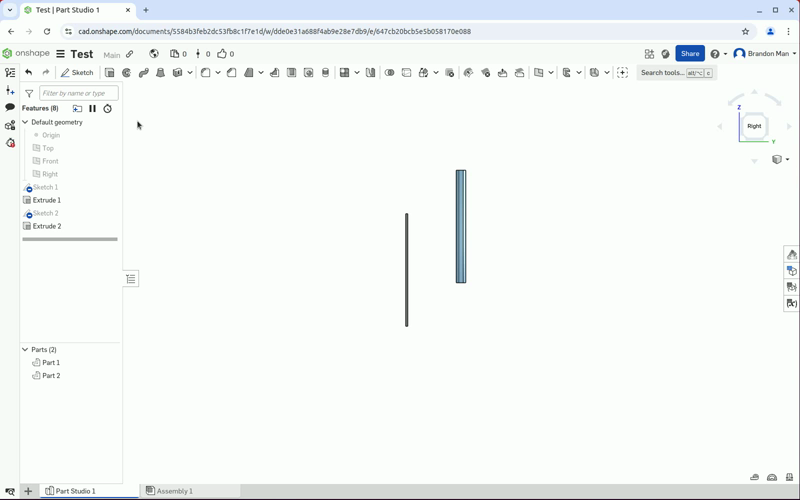
key(shift+h)
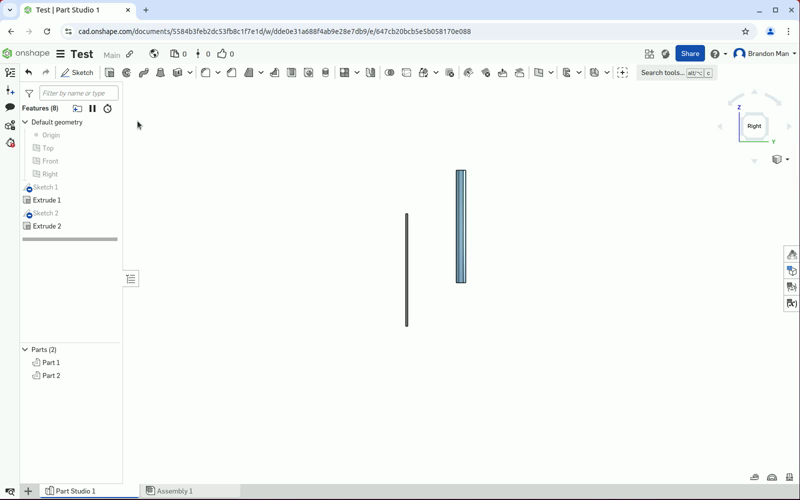
mouse_move(73, 189)
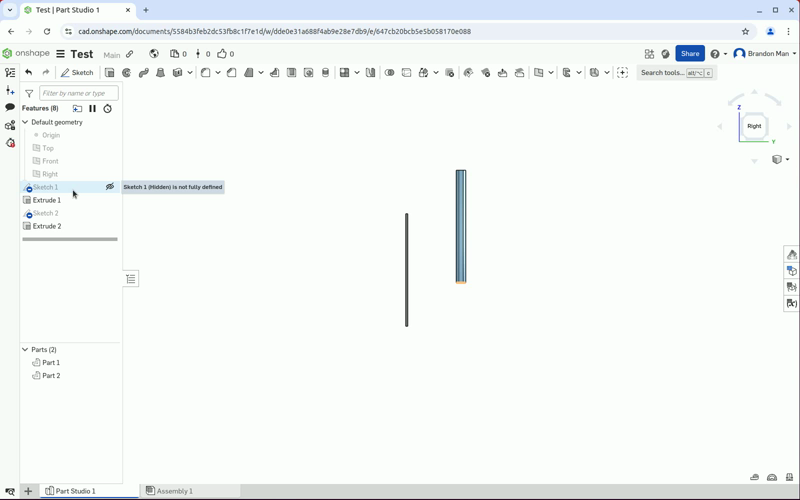
click(73, 189)
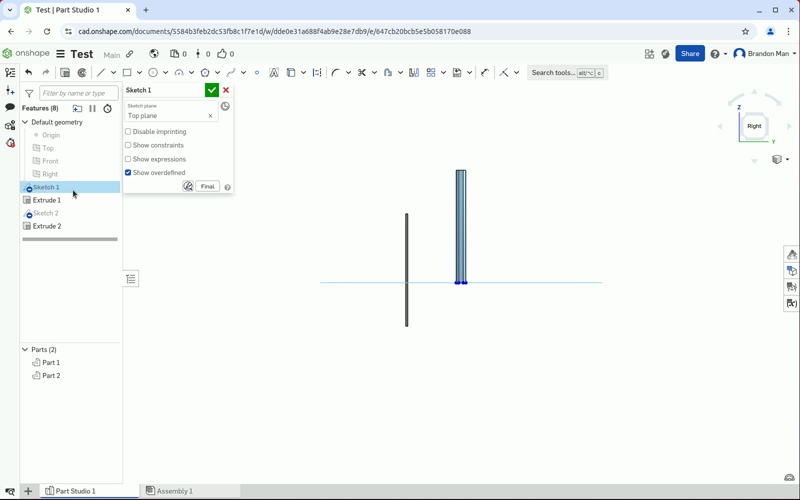
mouse_move(229, 92)
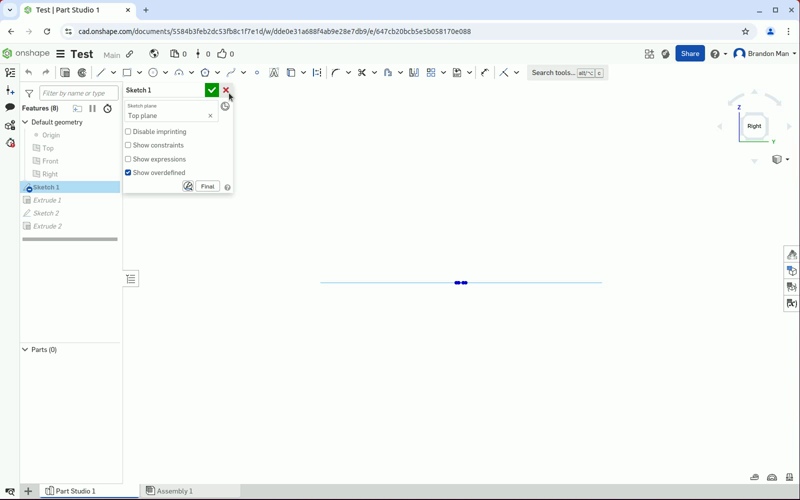
click(229, 92)
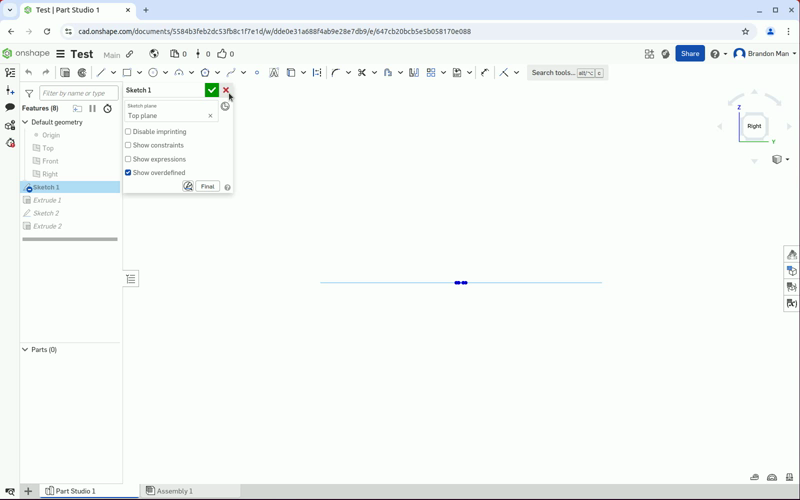
key(shift+s)
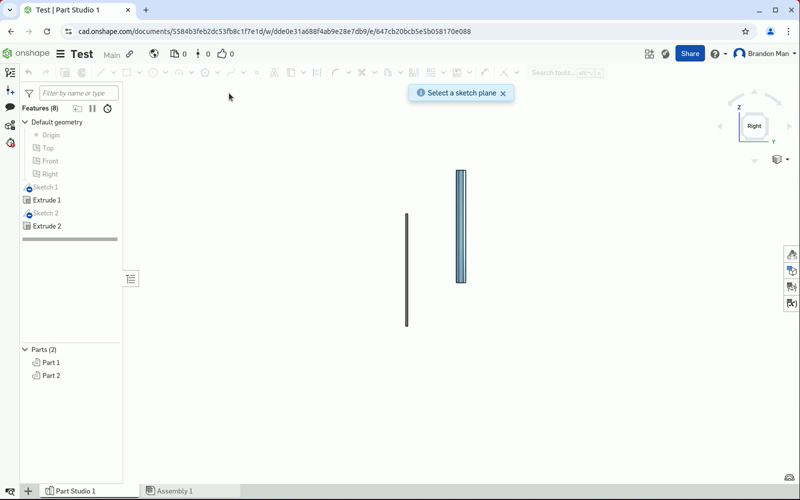
mouse_move(73, 176)
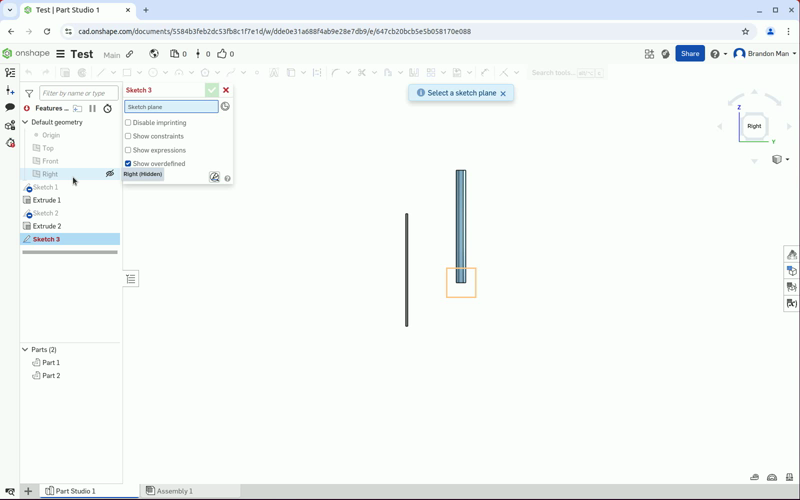
click(73, 176)
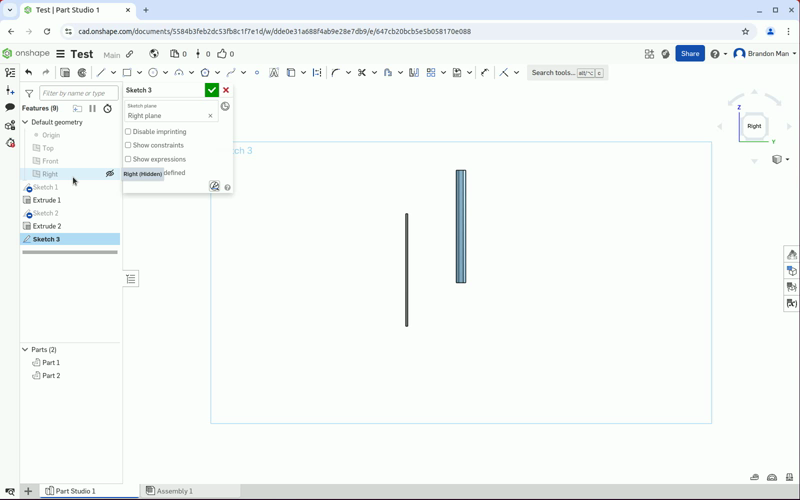
mouse_move(73, 352)
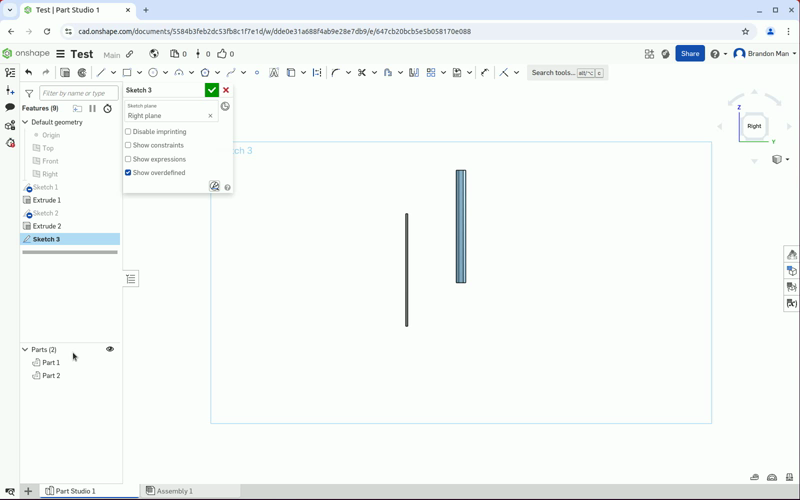
key(y)
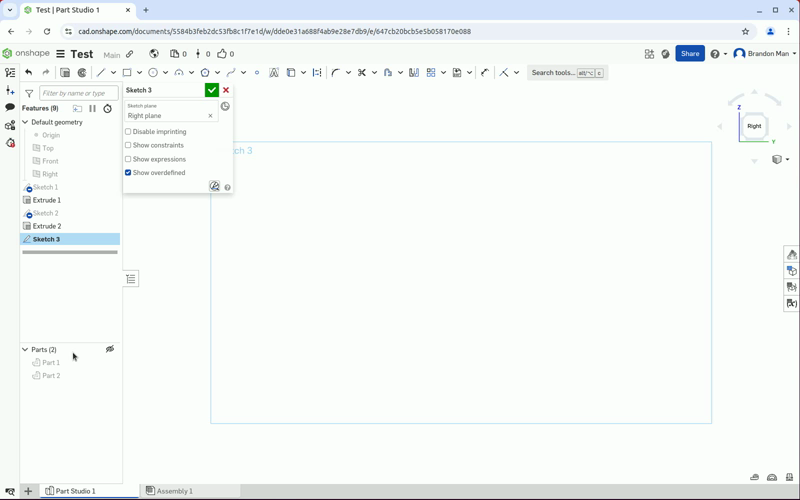
key(l)
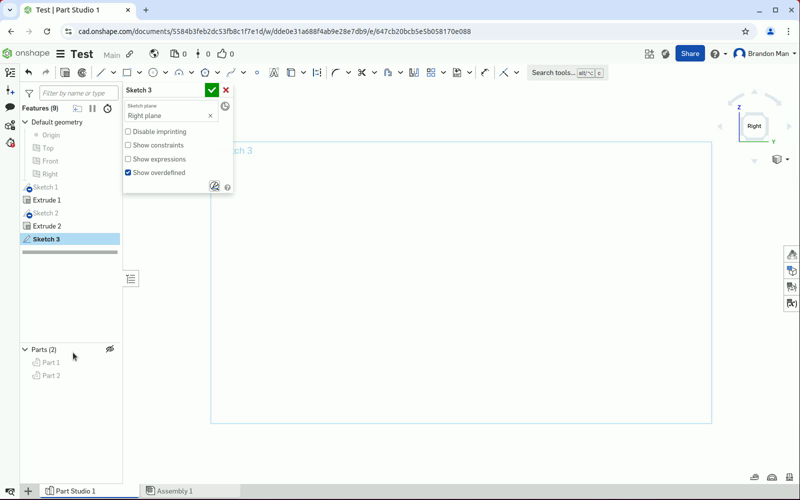
key_down(shift)
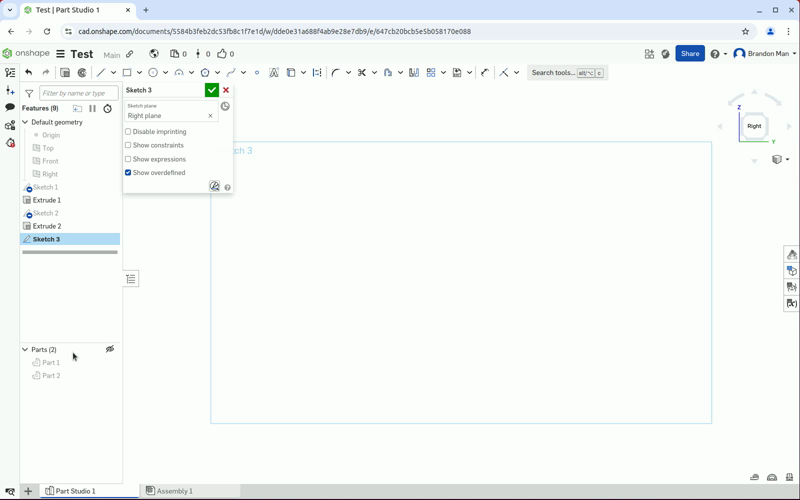
mouse_move(502, 328)
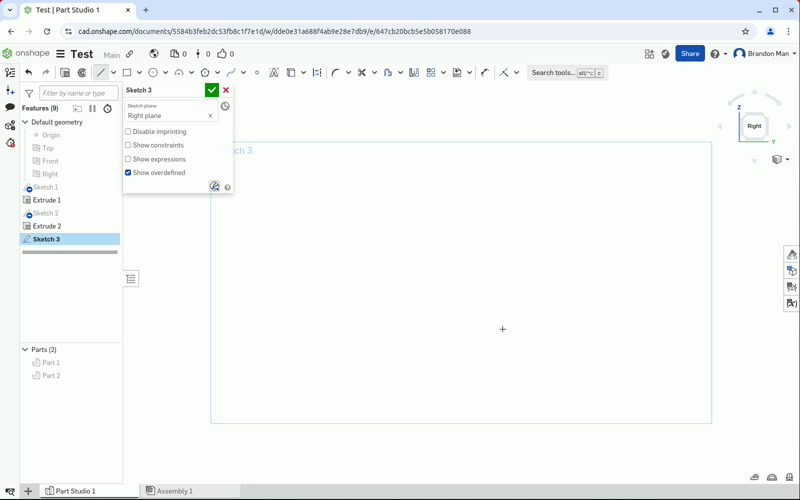
click(502, 328)
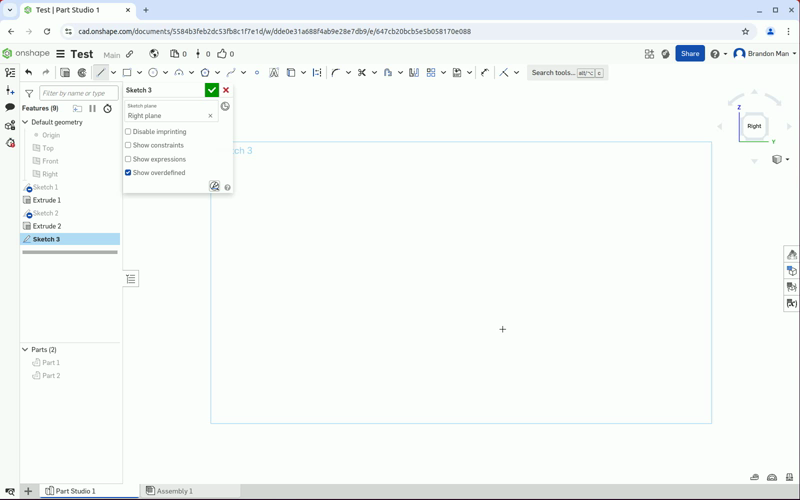
key_up(shift)
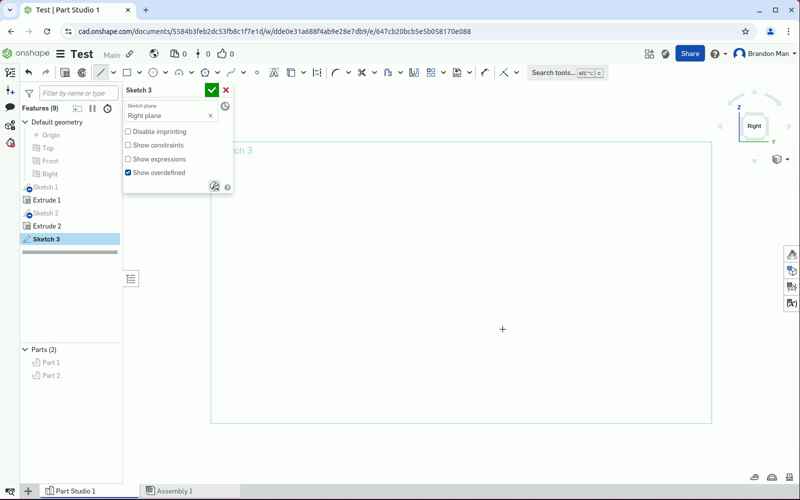
key_down(shift)
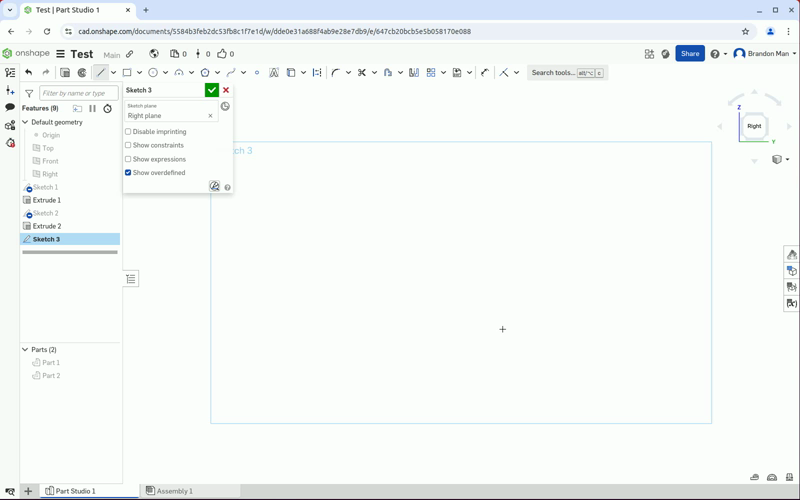
mouse_move(532, 328)
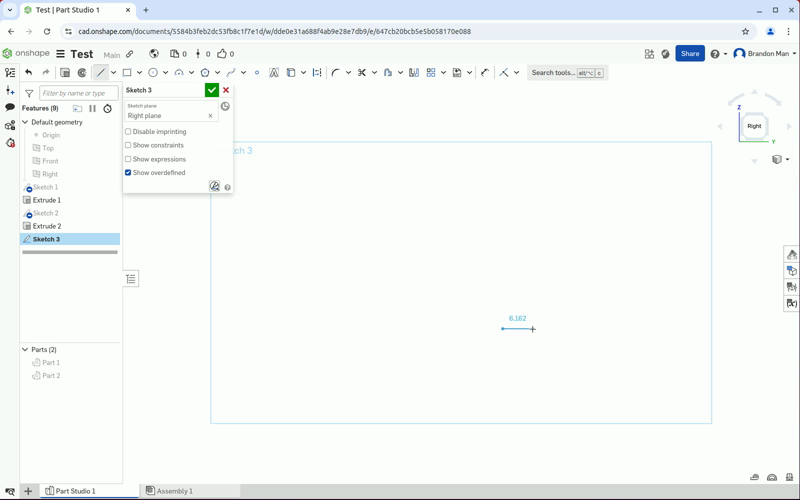
mouse_move(505, 328)
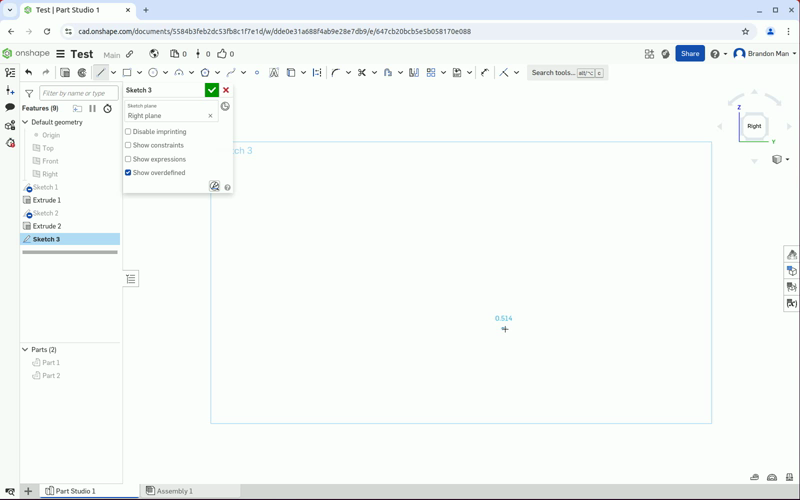
scroll(6)
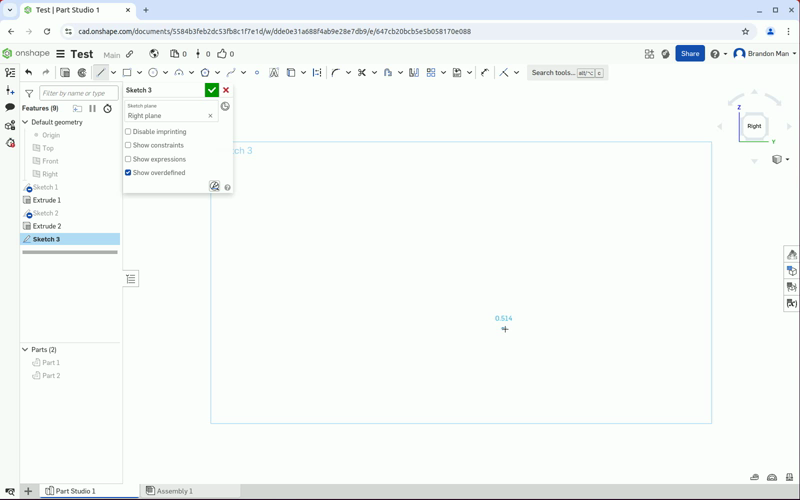
scroll(6)
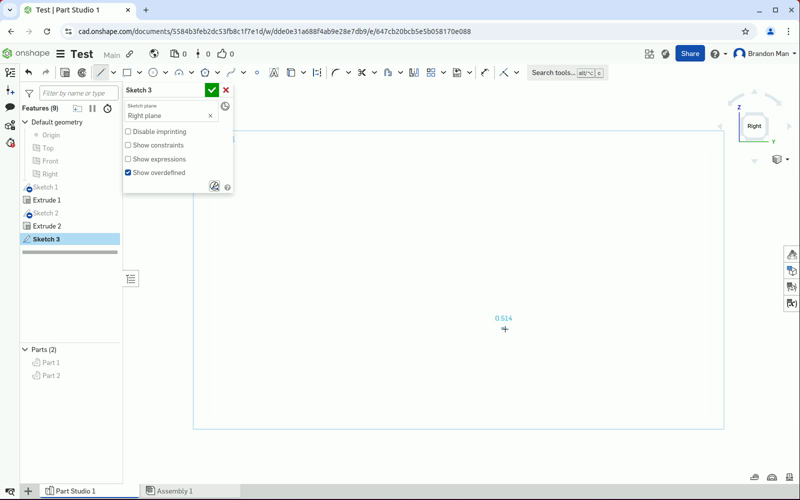
scroll(6)
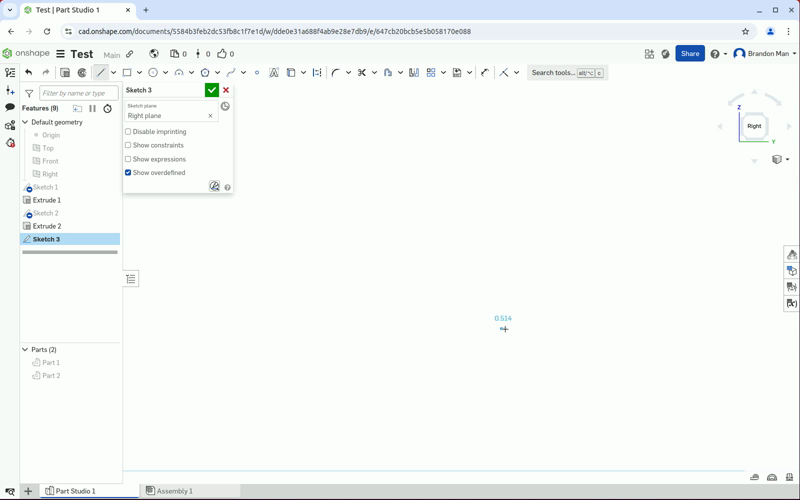
scroll(6)
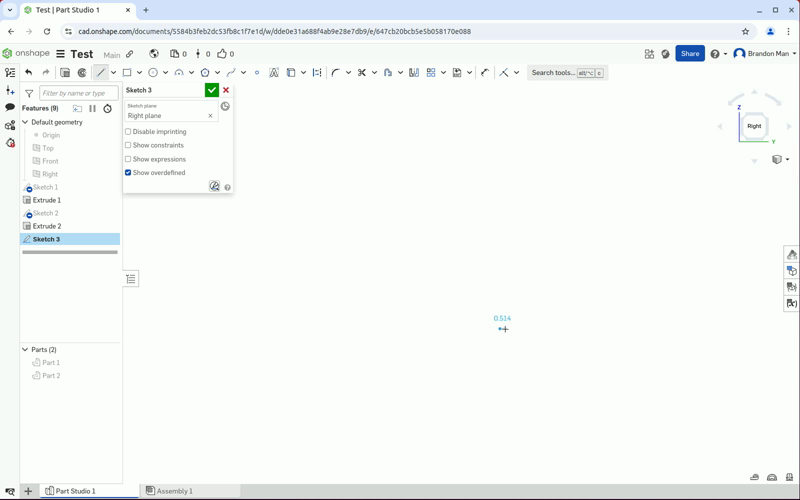
scroll(6)
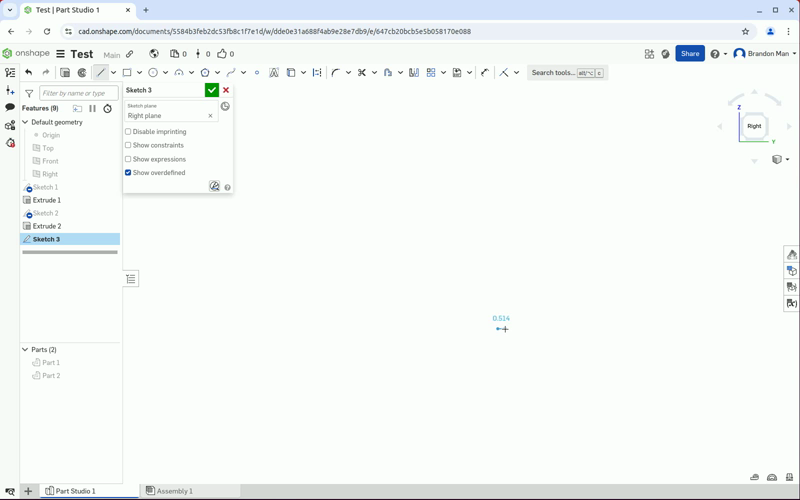
scroll(6)
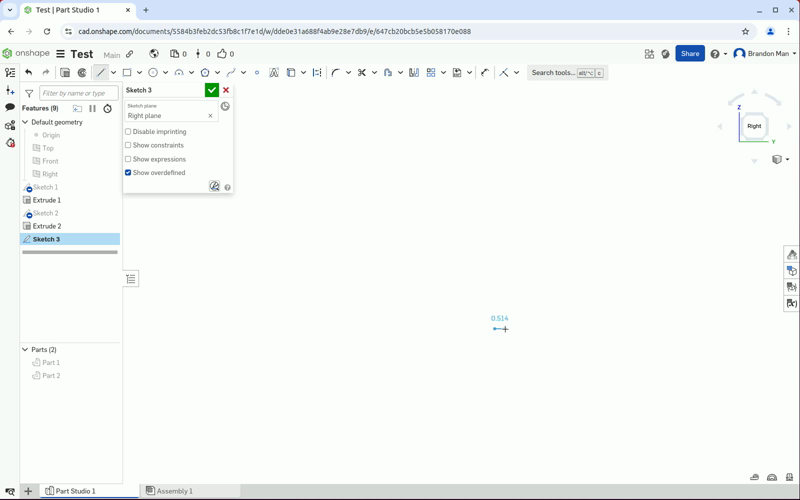
scroll(6)
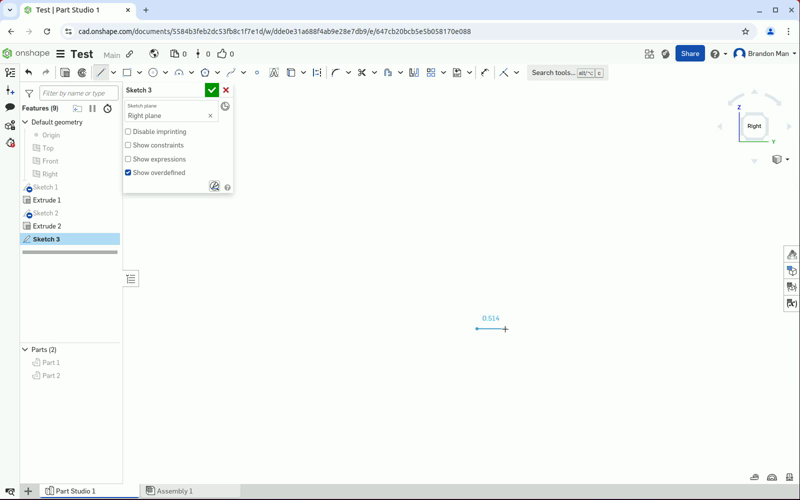
click(505, 328)
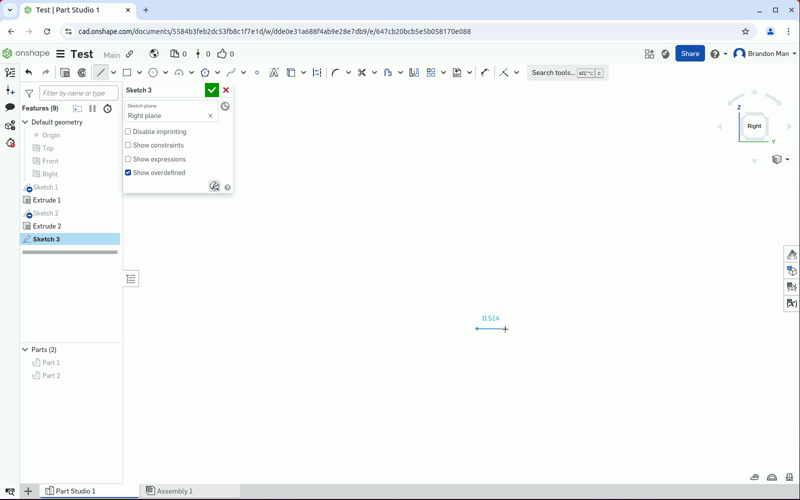
scroll(-6)
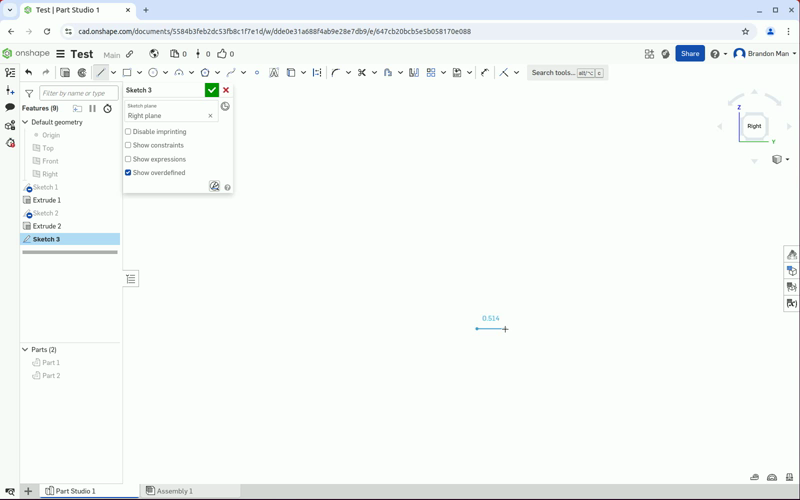
scroll(-6)
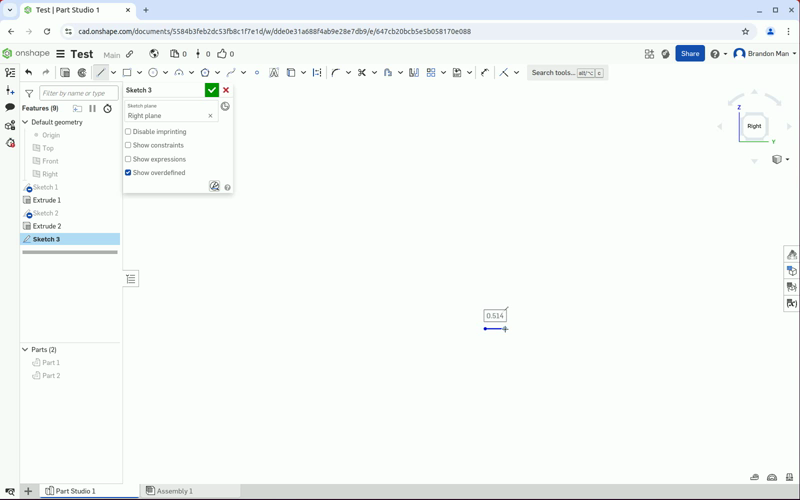
scroll(-6)
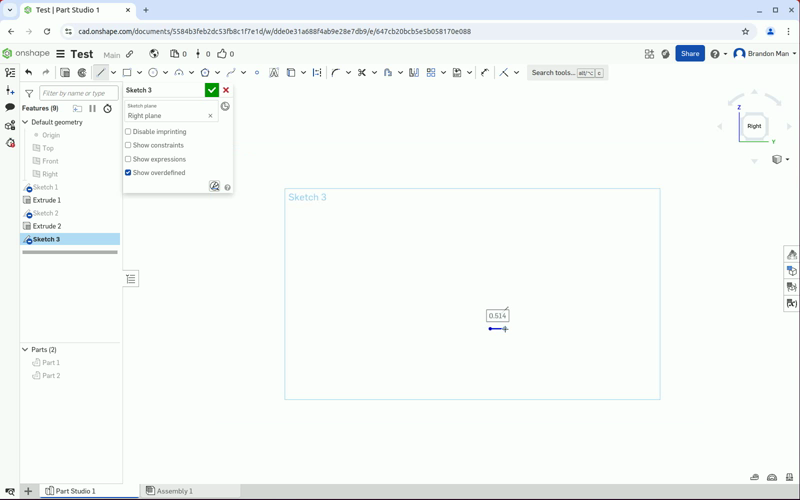
scroll(-6)
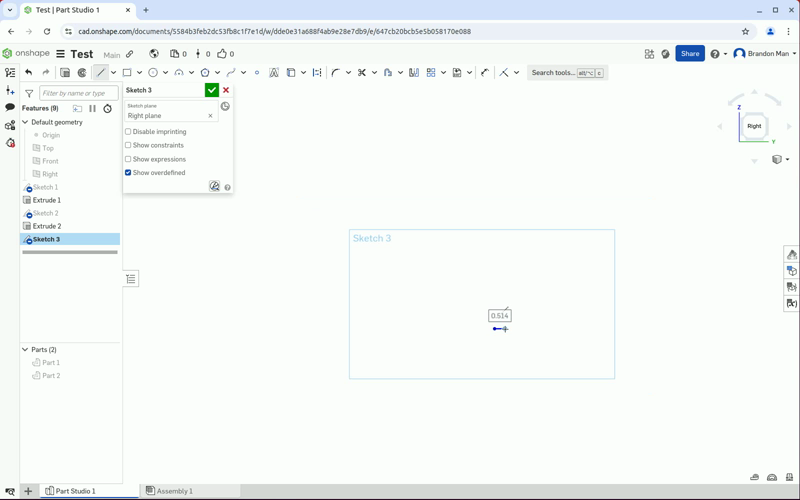
scroll(-6)
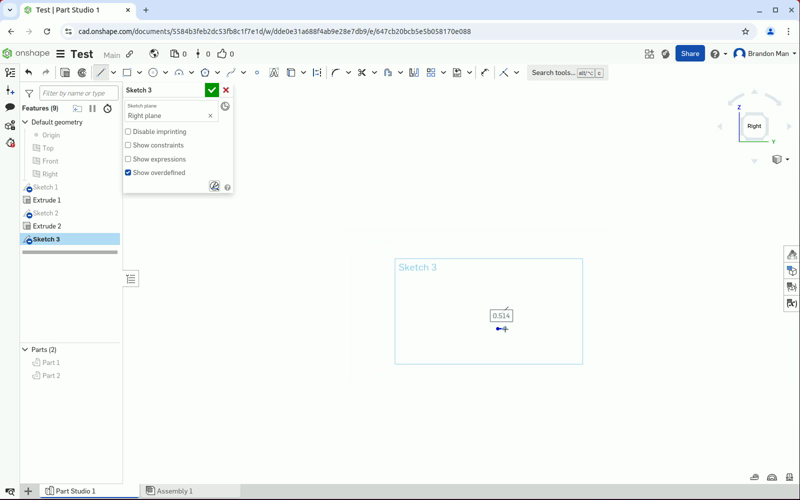
scroll(-6)
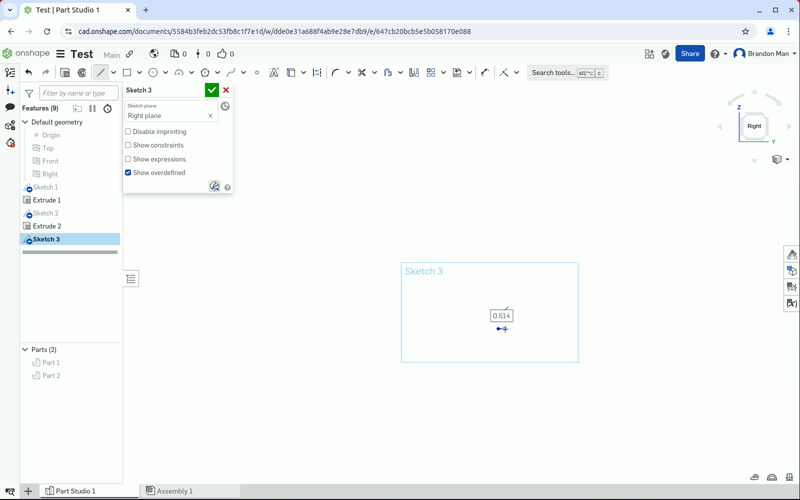
scroll(-6)
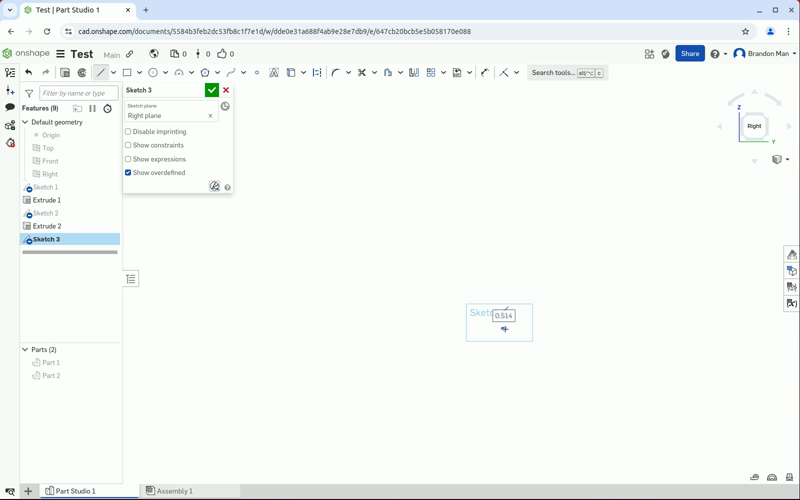
key_up(shift)
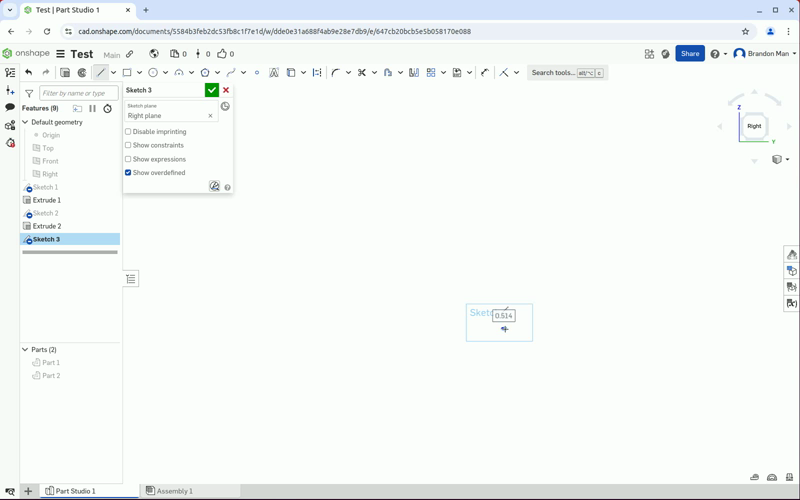
key_down(shift)
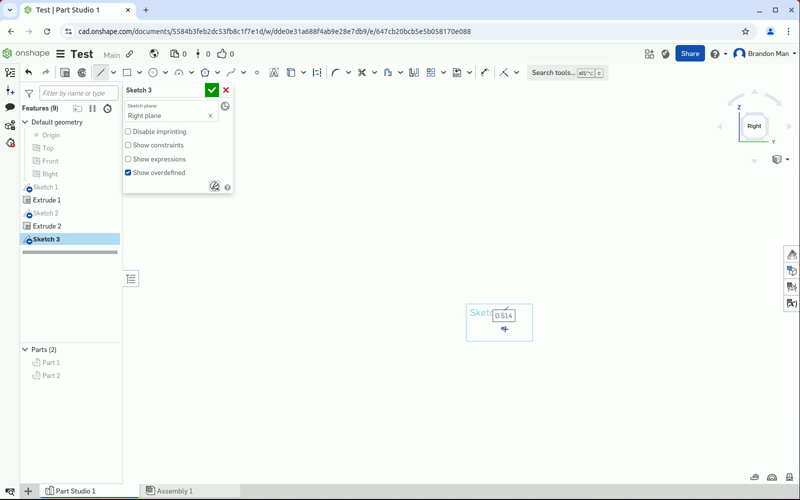
mouse_move(505, 216)
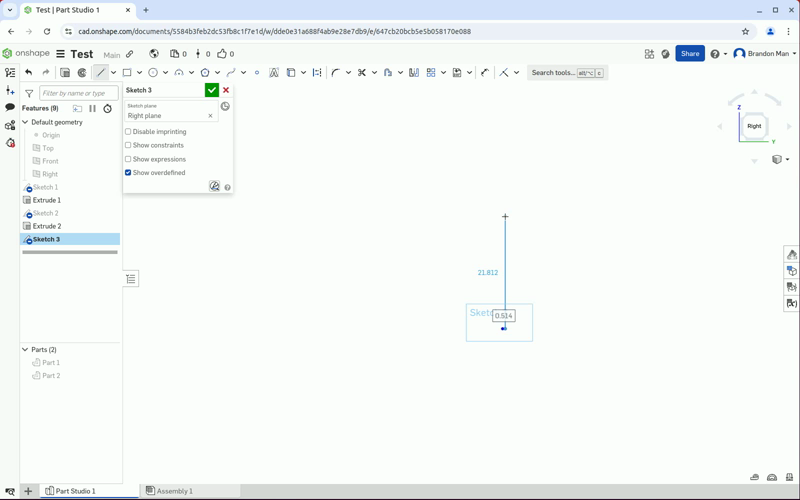
click(505, 216)
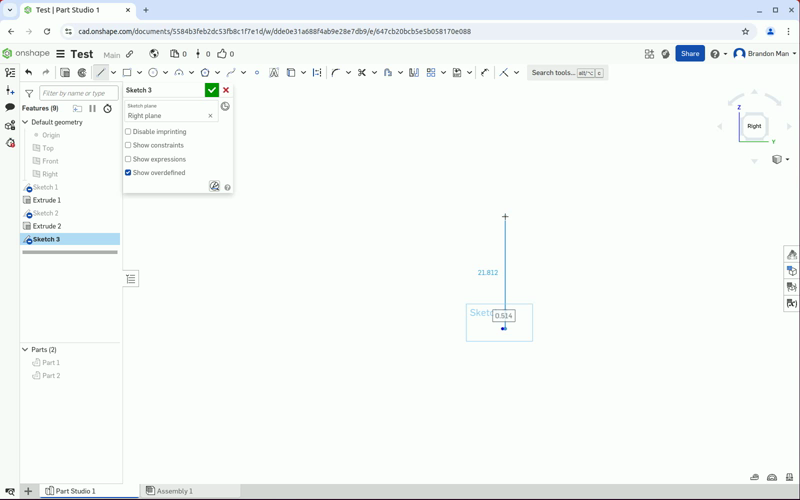
key_up(shift)
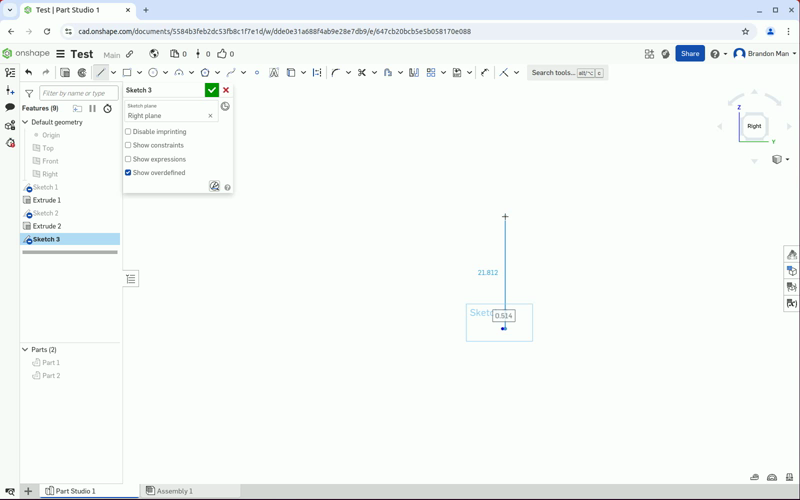
key_down(shift)
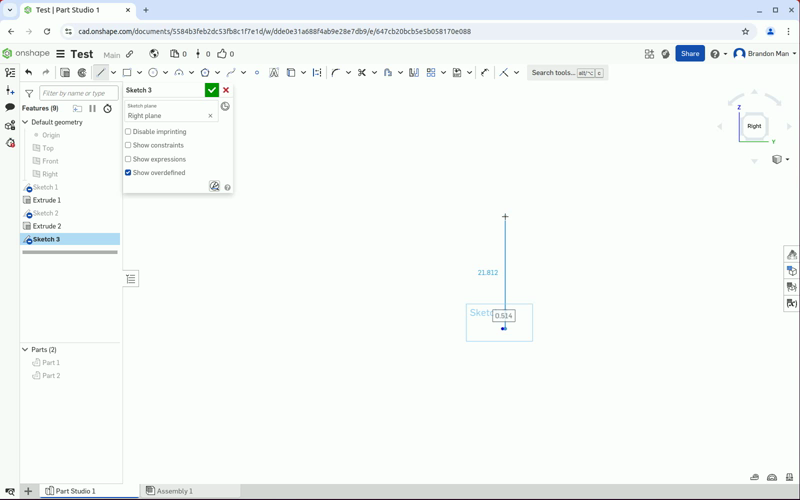
mouse_move(535, 216)
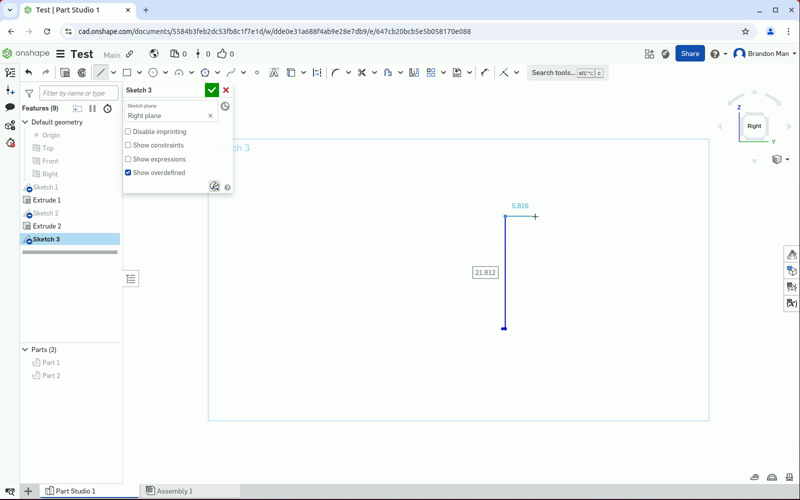
mouse_move(503, 216)
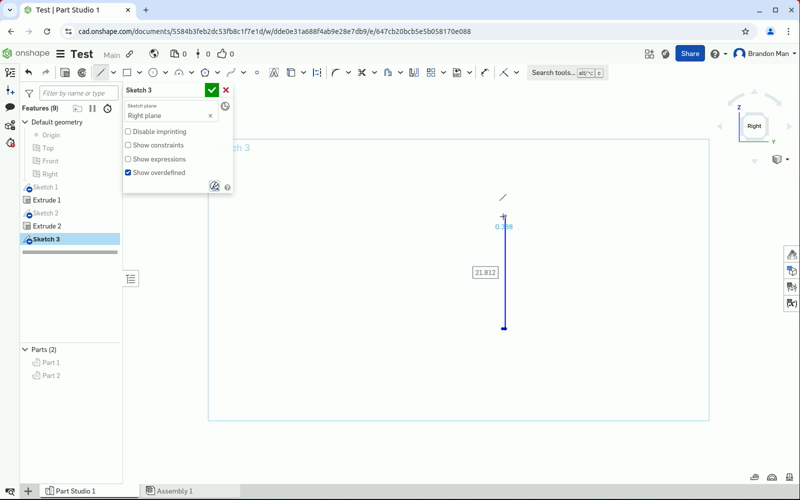
scroll(6)
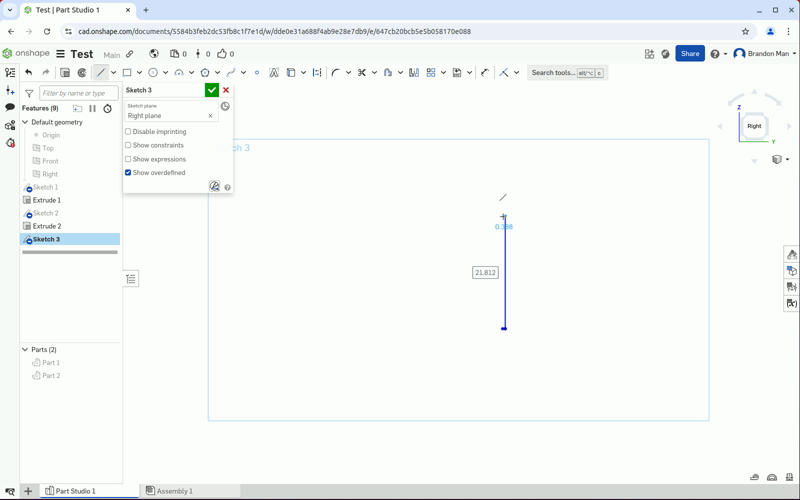
scroll(6)
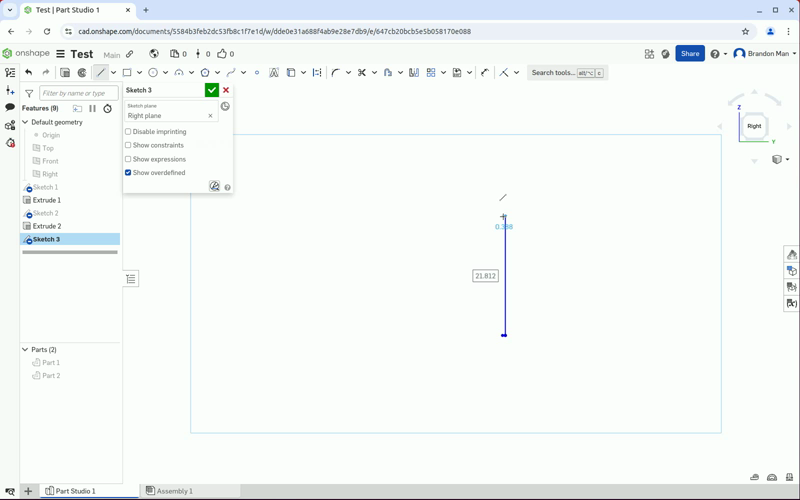
scroll(6)
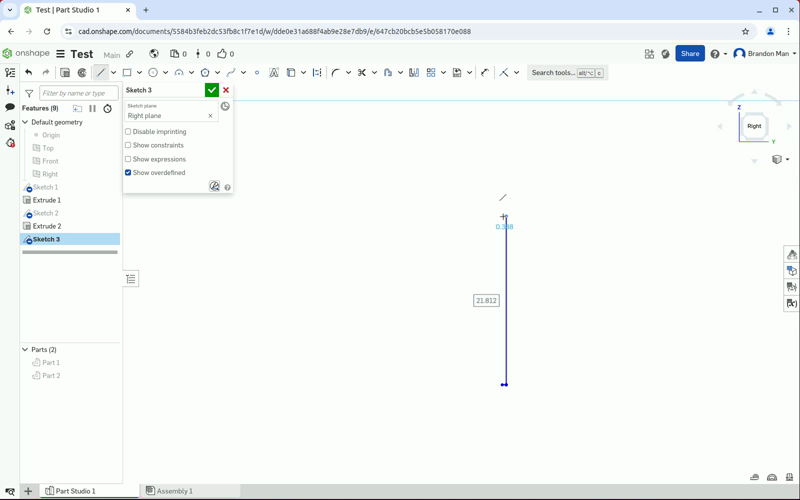
scroll(6)
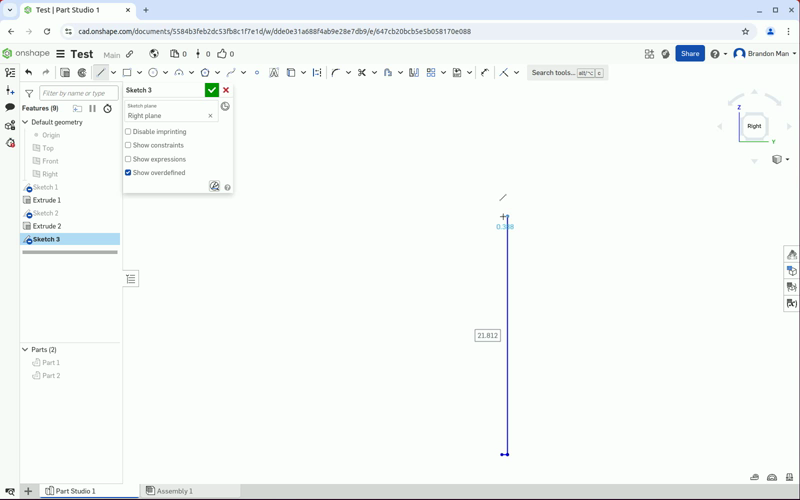
scroll(6)
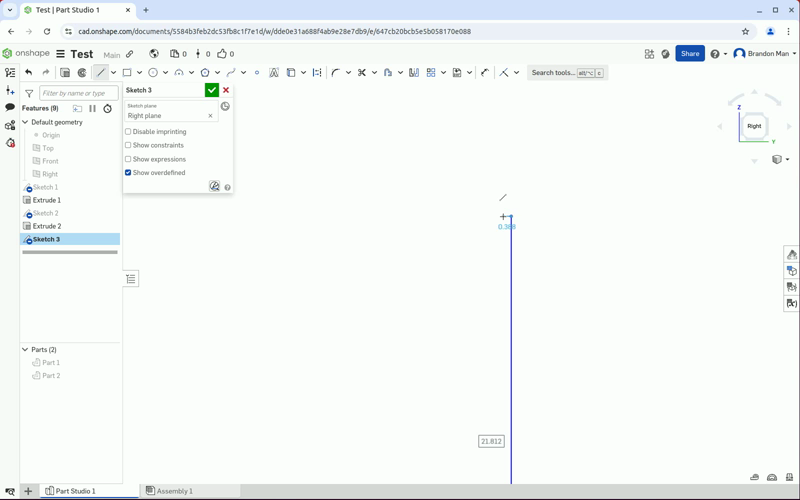
scroll(6)
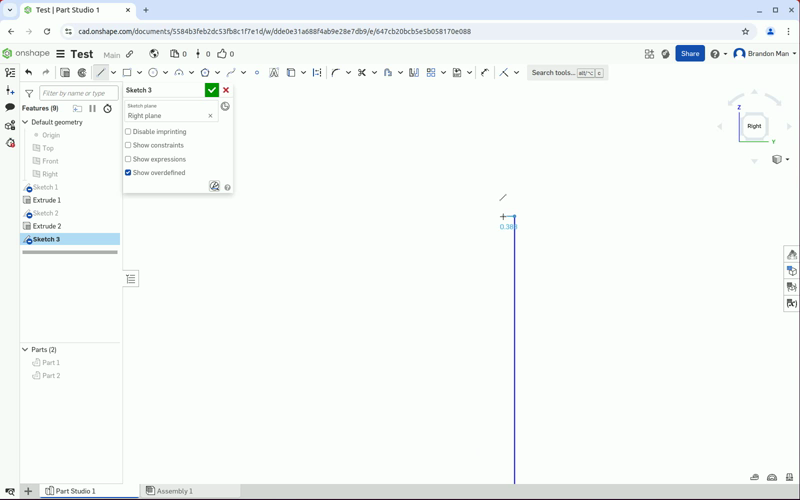
scroll(6)
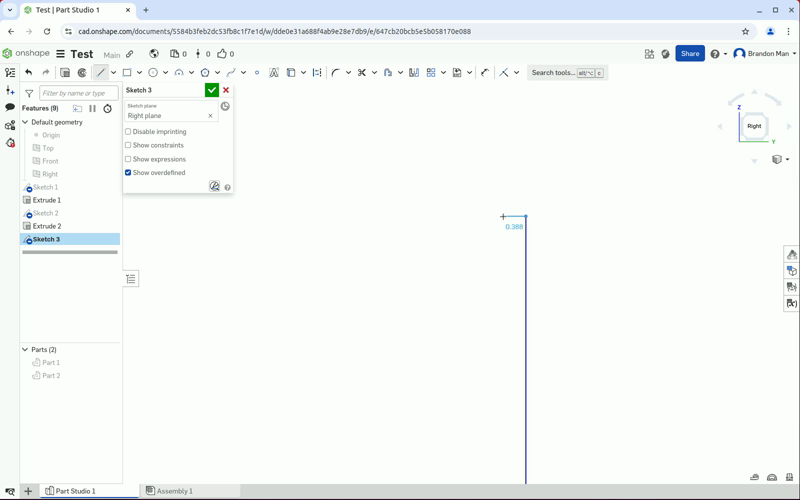
click(503, 216)
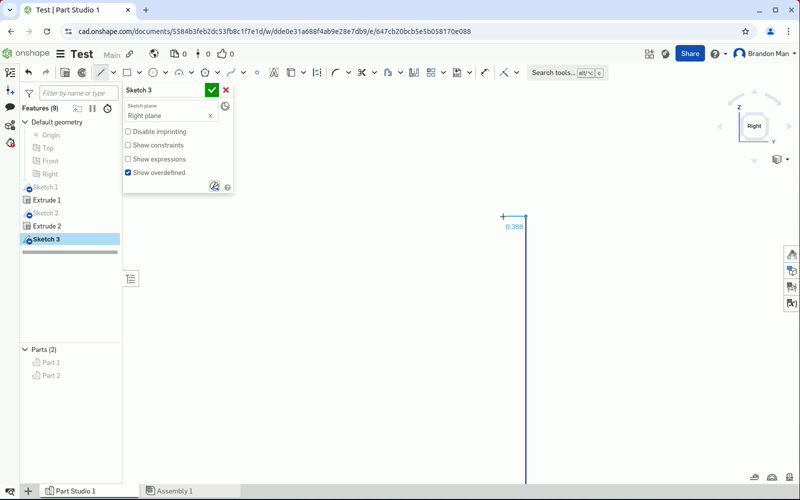
scroll(-6)
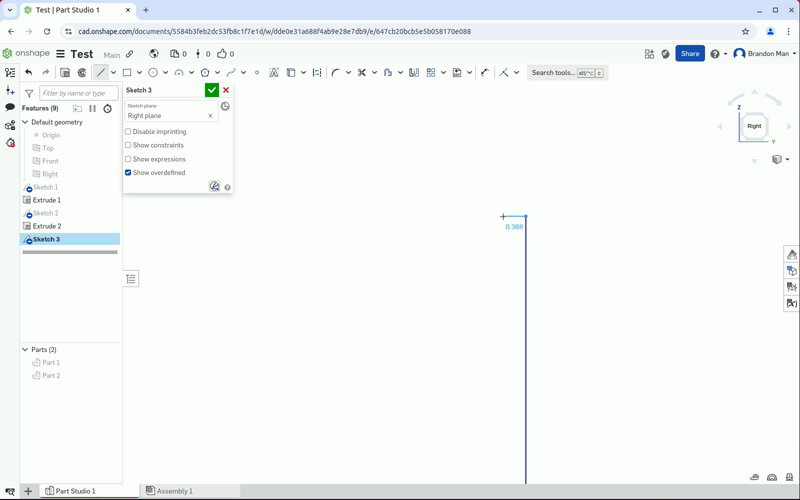
scroll(-6)
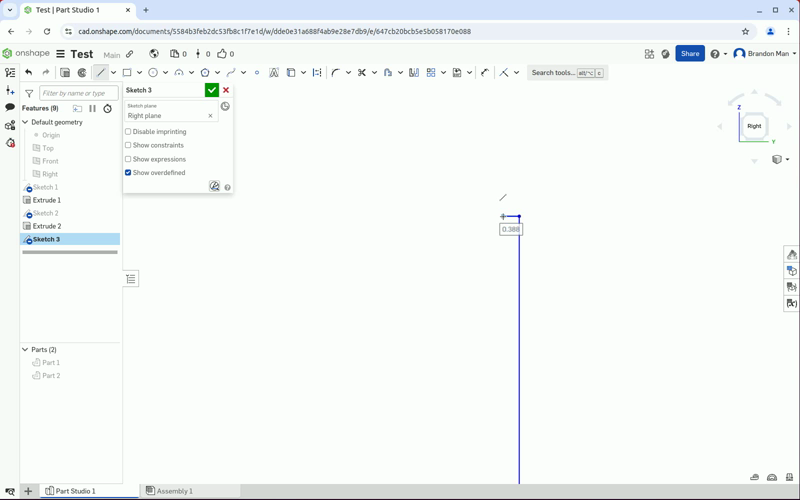
scroll(-6)
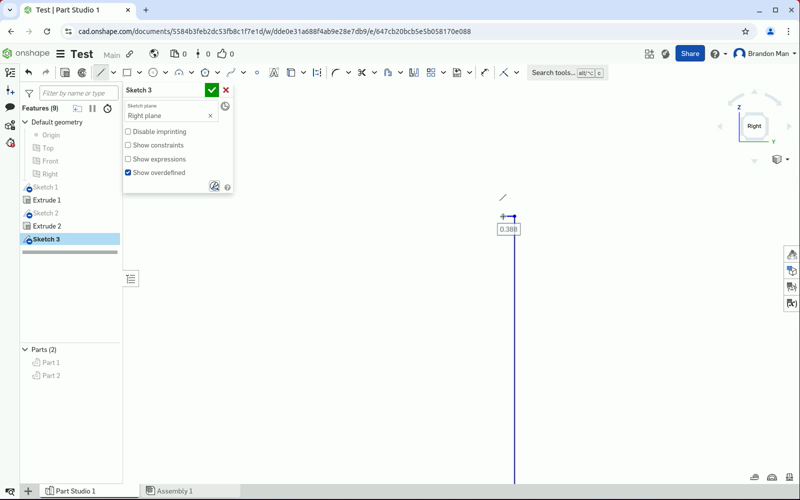
scroll(-6)
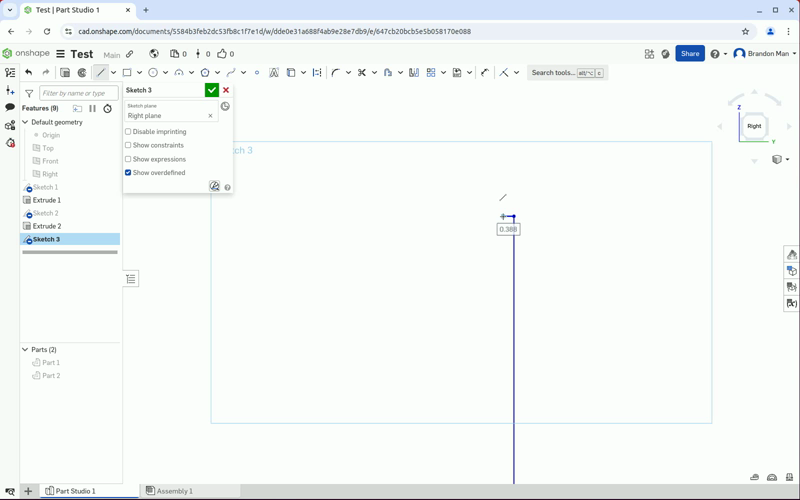
scroll(-6)
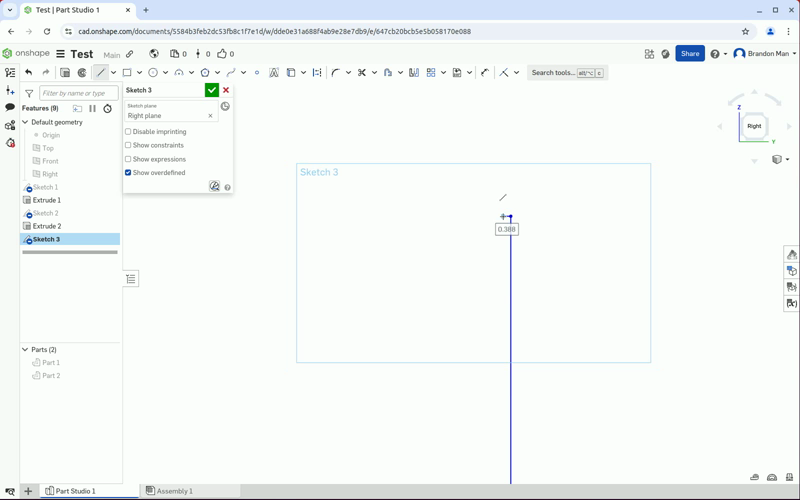
scroll(-6)
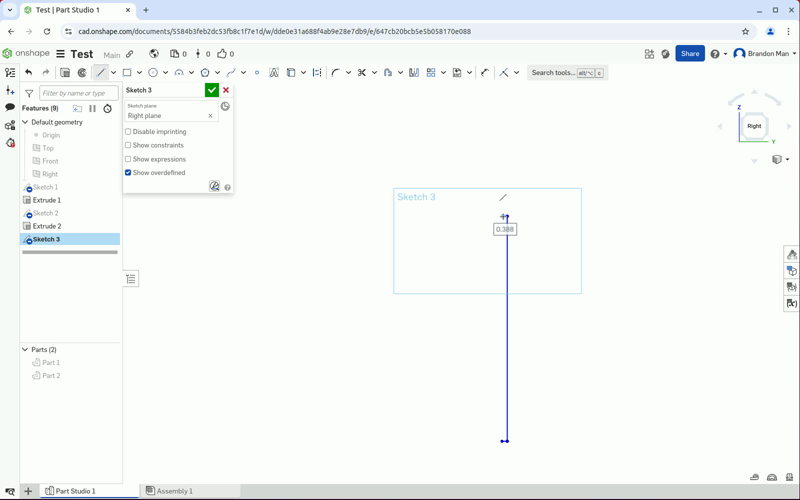
scroll(-6)
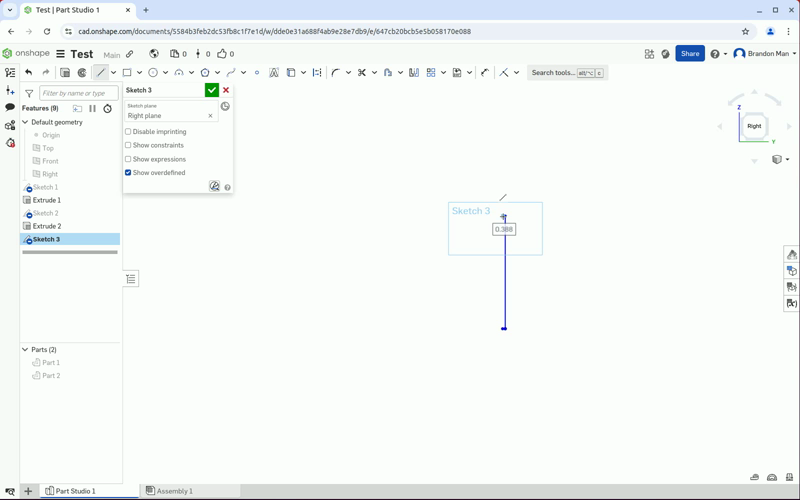
key_up(shift)
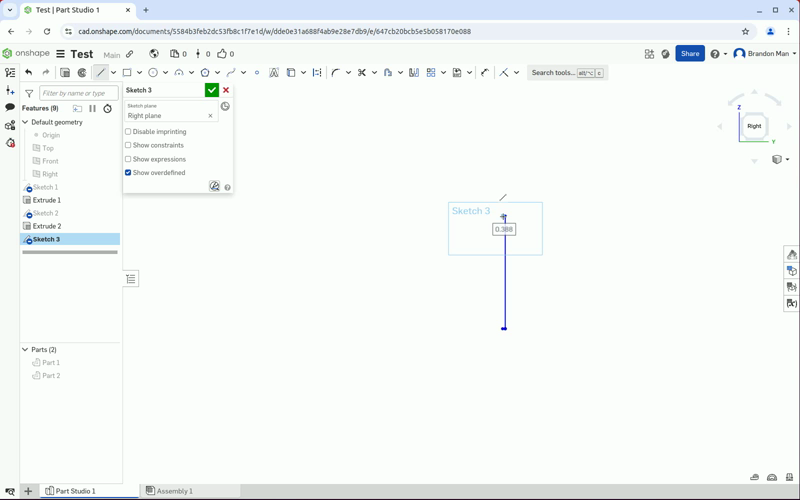
key_down(shift)
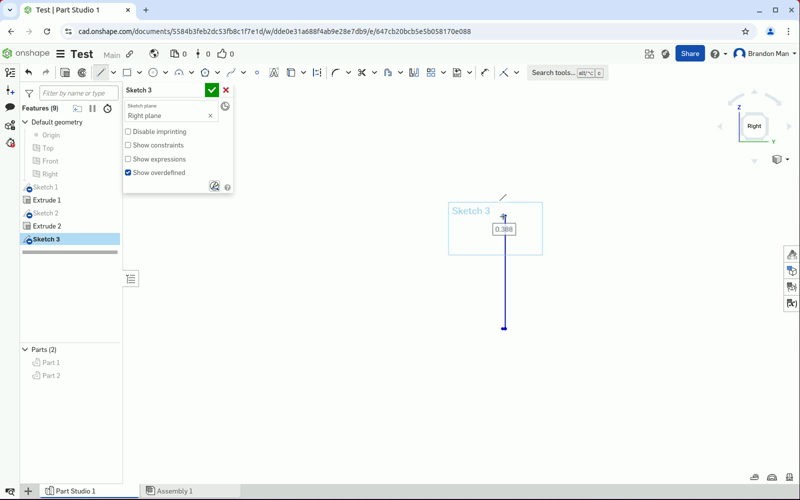
mouse_move(502, 328)
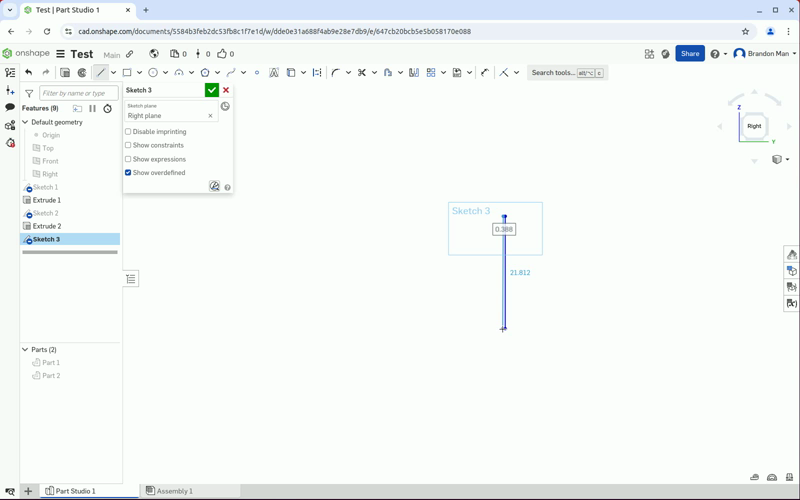
scroll(6)
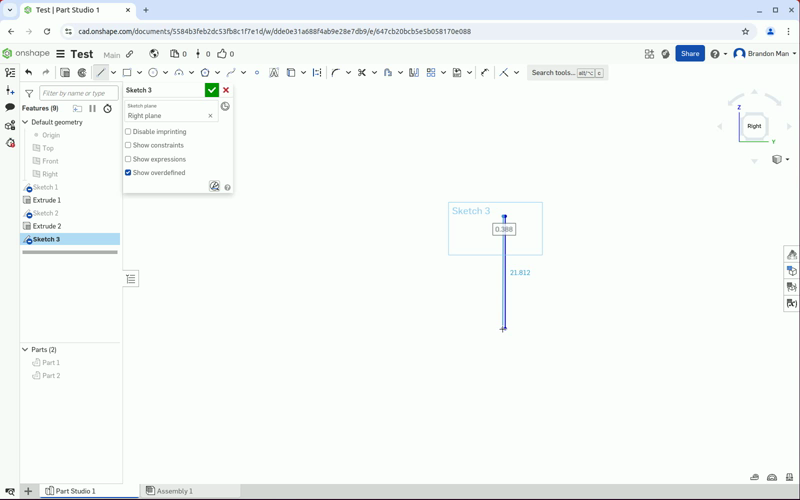
scroll(6)
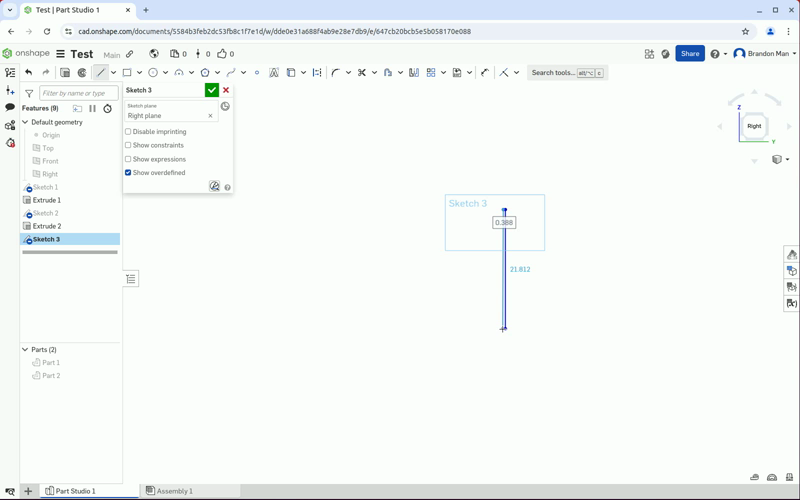
scroll(6)
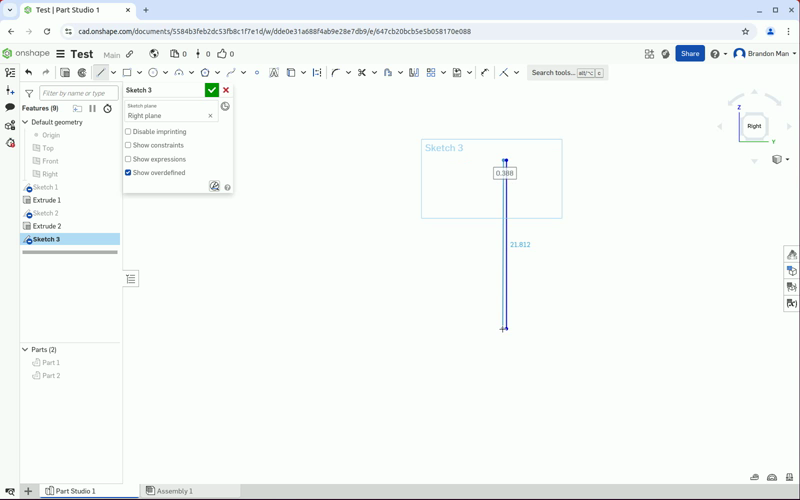
scroll(6)
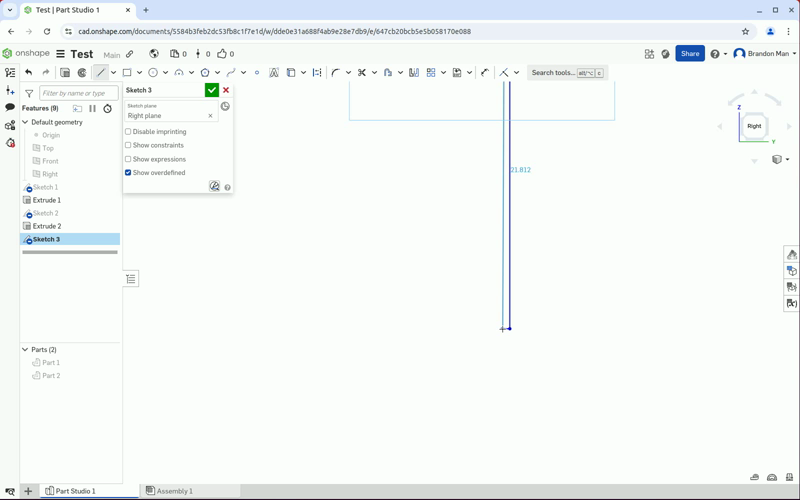
scroll(6)
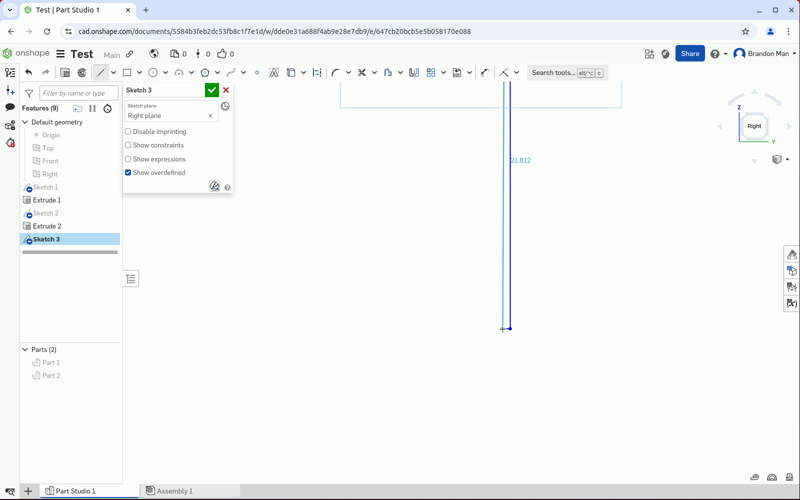
scroll(6)
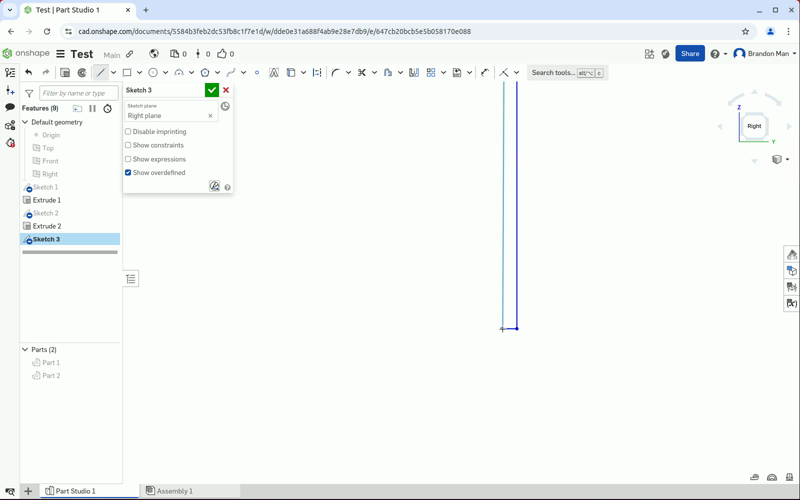
scroll(6)
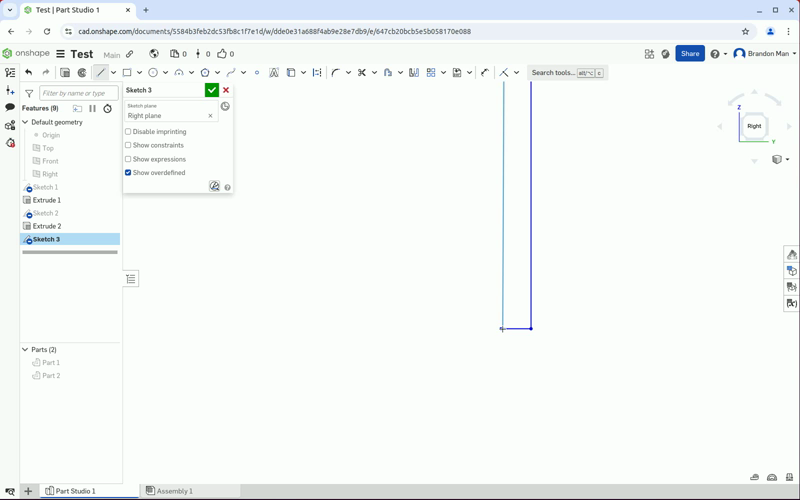
key_up(shift)
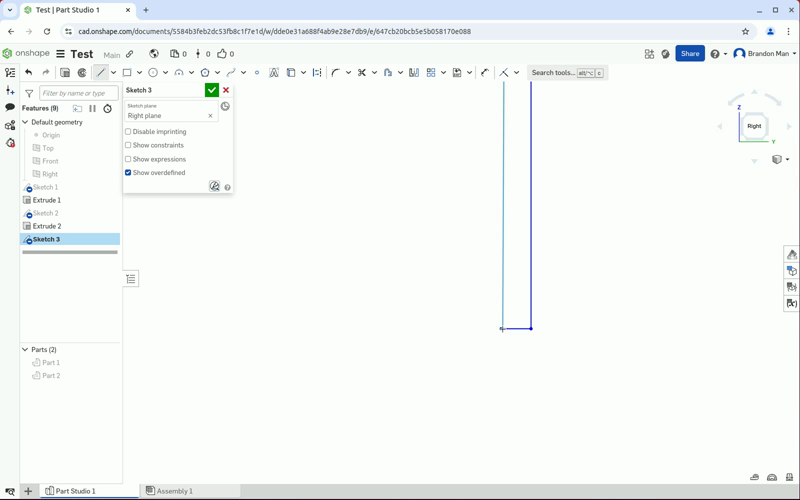
click(502, 328)
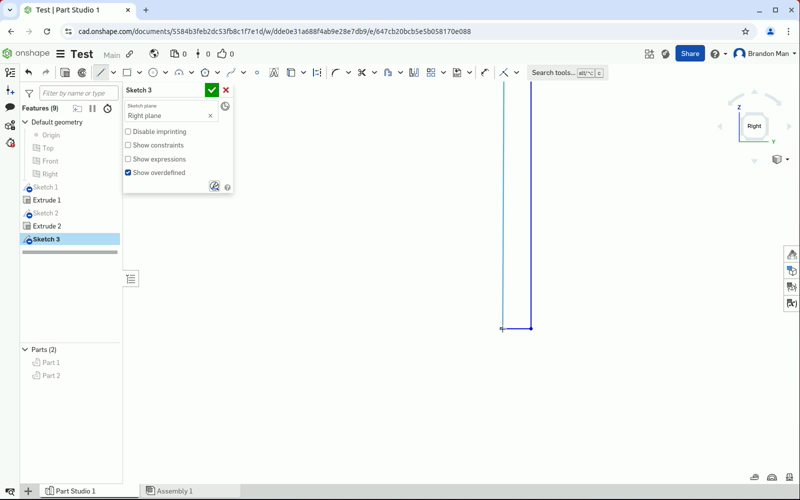
scroll(-6)
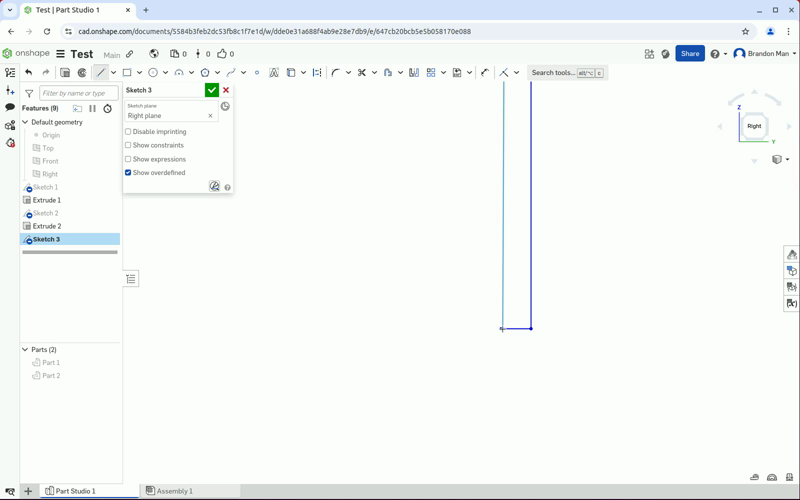
scroll(-6)
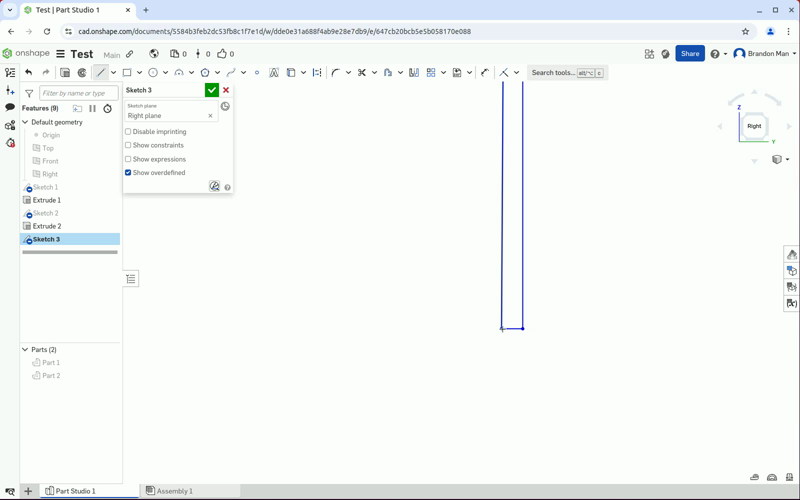
scroll(-6)
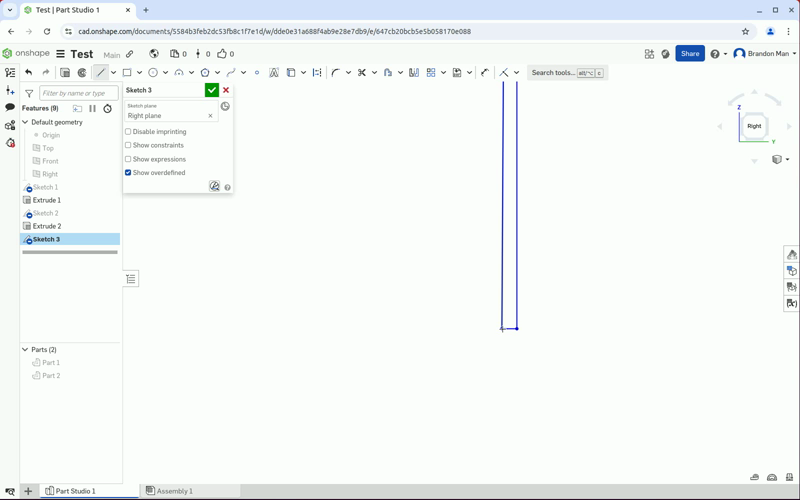
scroll(-6)
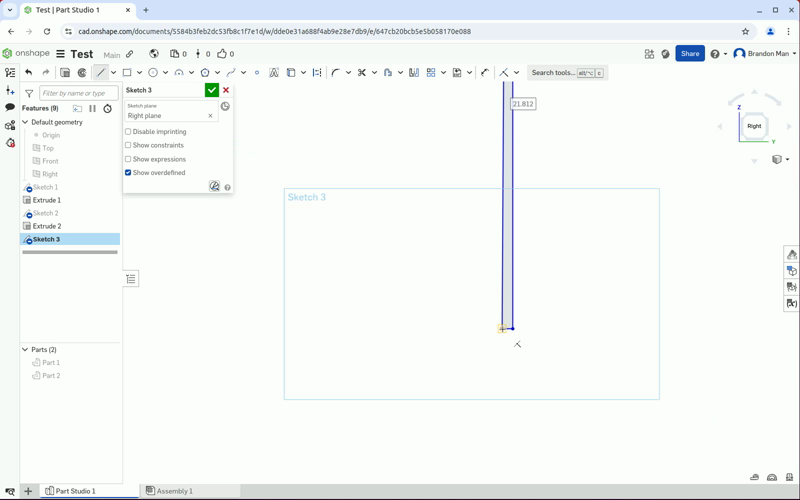
scroll(-6)
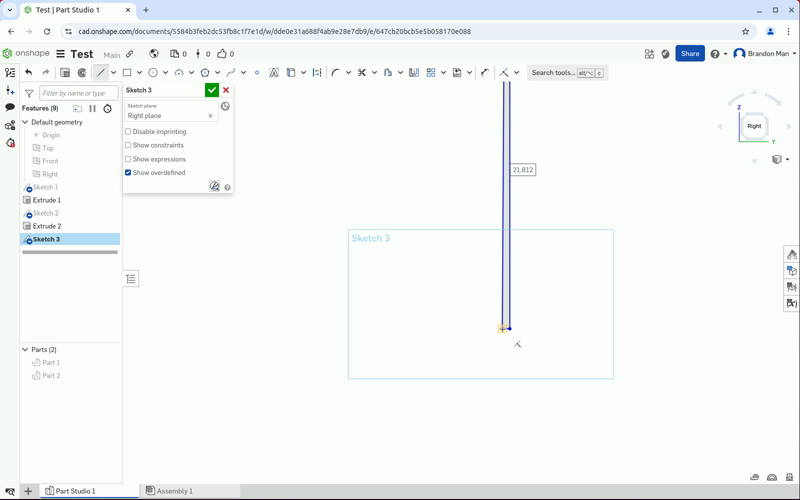
scroll(-6)
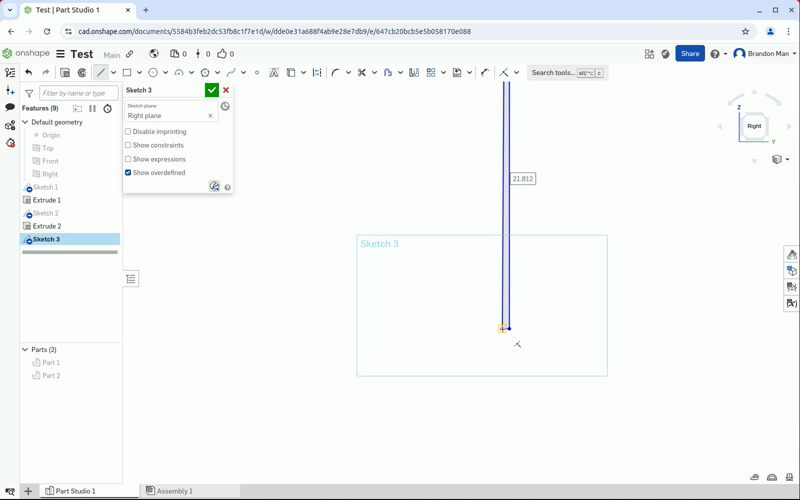
scroll(-6)
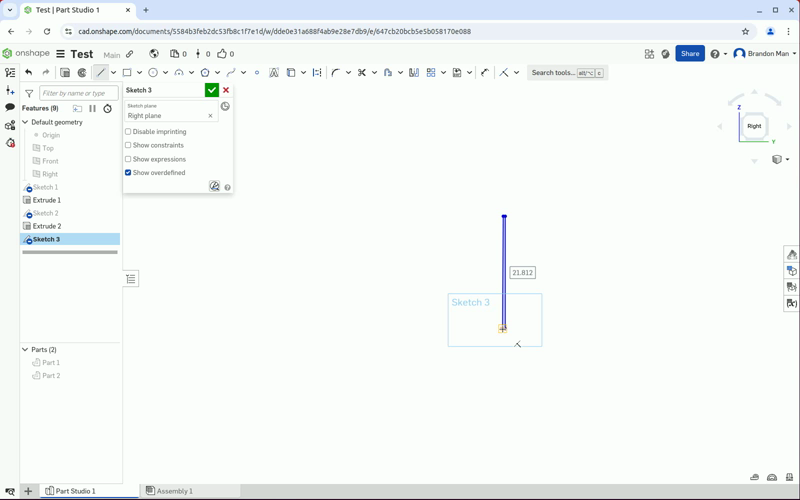
key(esc)
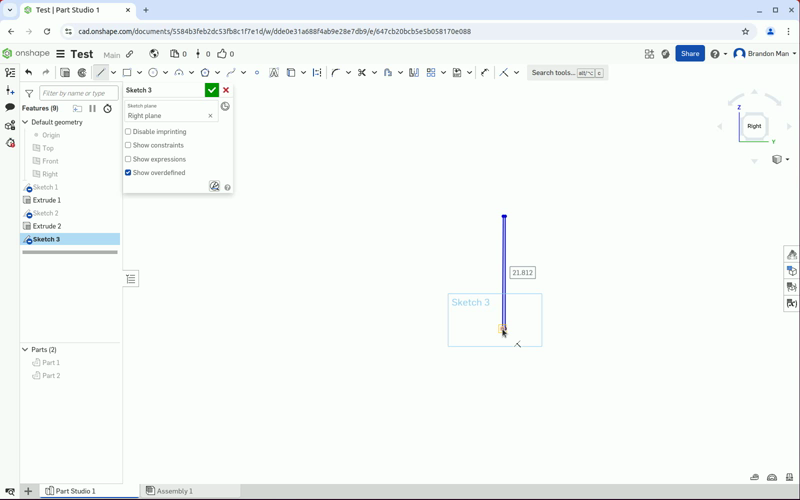
mouse_move(503, 267)
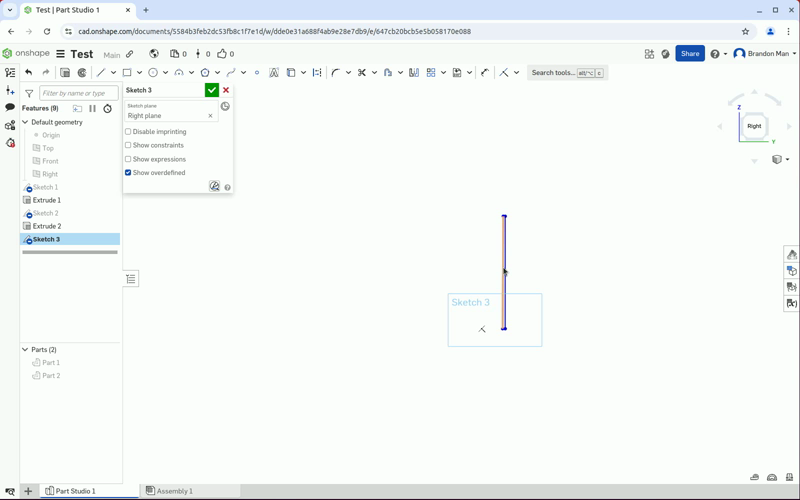
scroll(6)
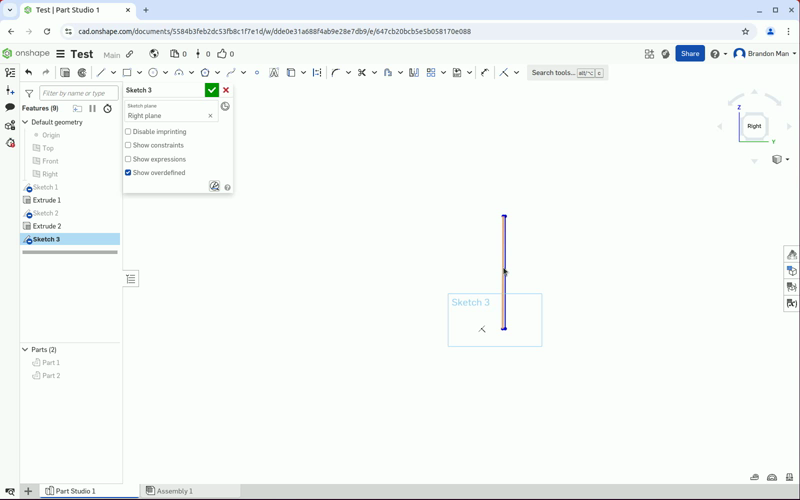
scroll(6)
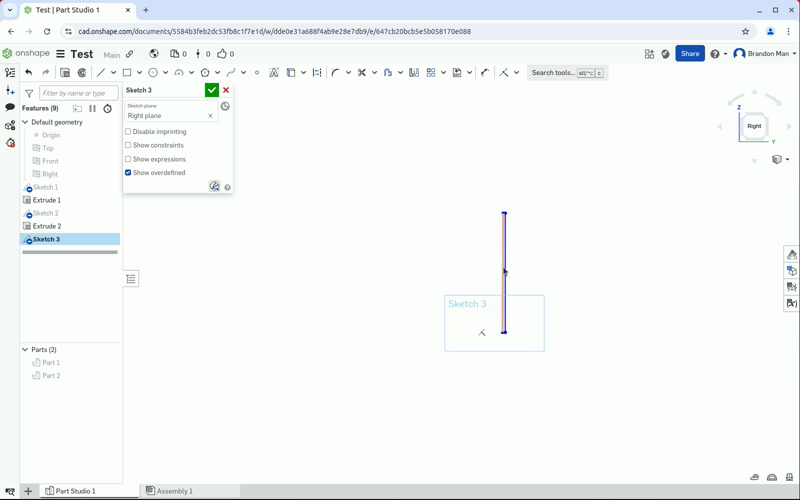
scroll(6)
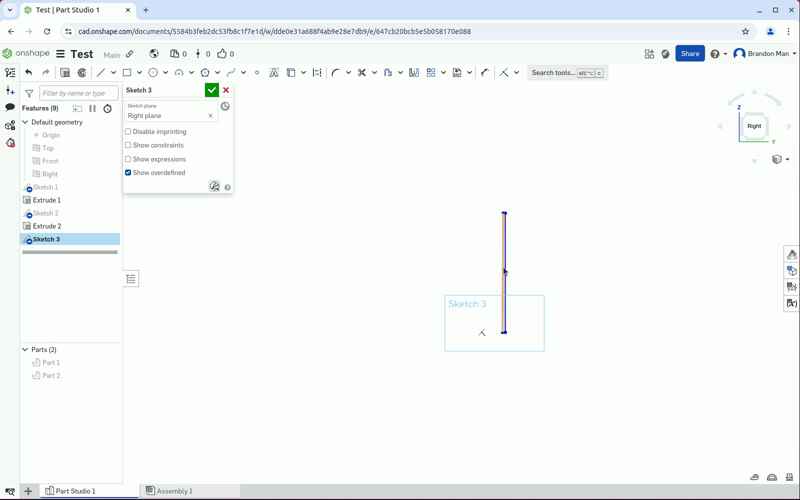
scroll(6)
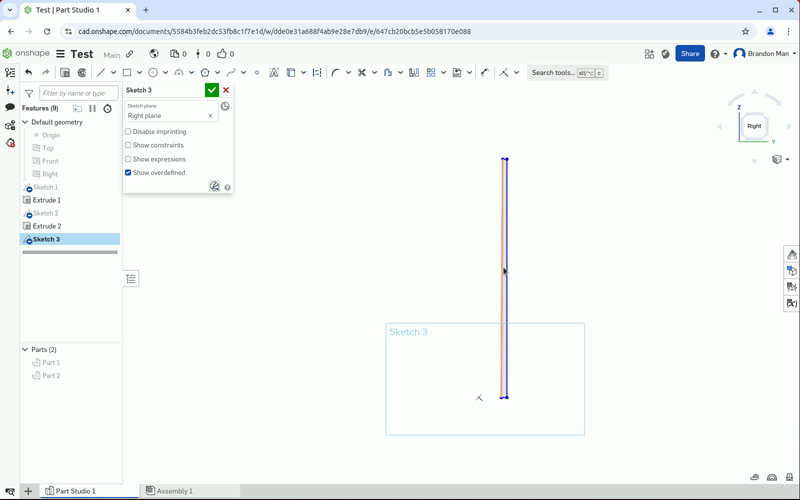
scroll(6)
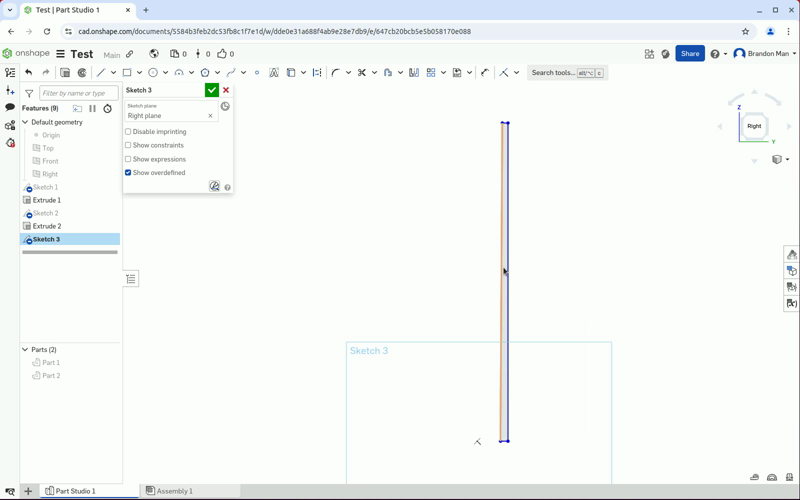
scroll(6)
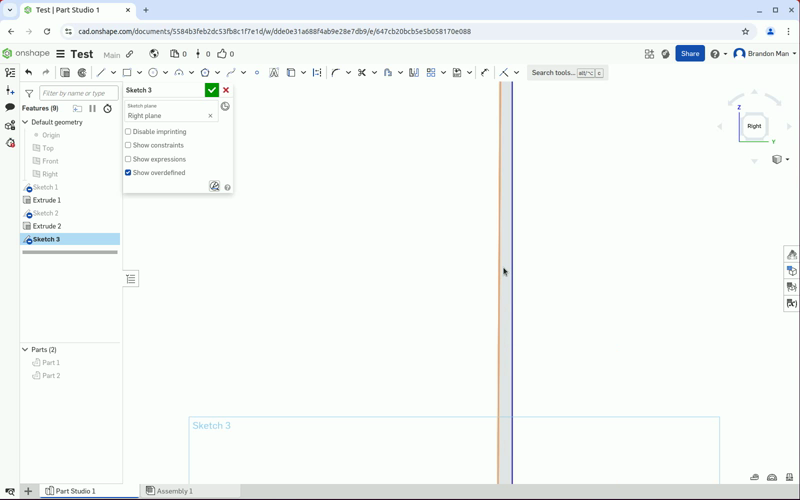
scroll(6)
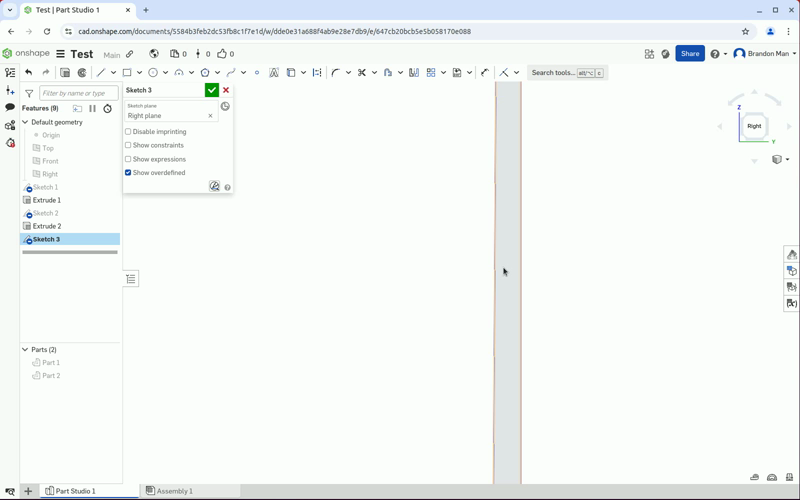
click(503, 267)
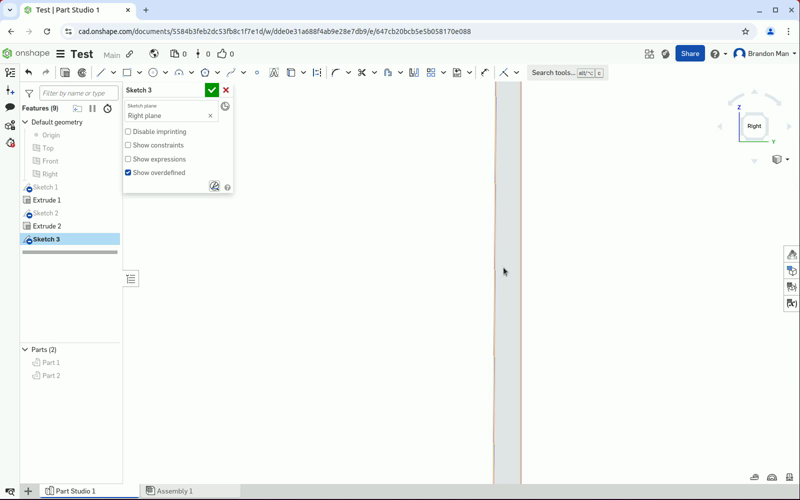
scroll(-6)
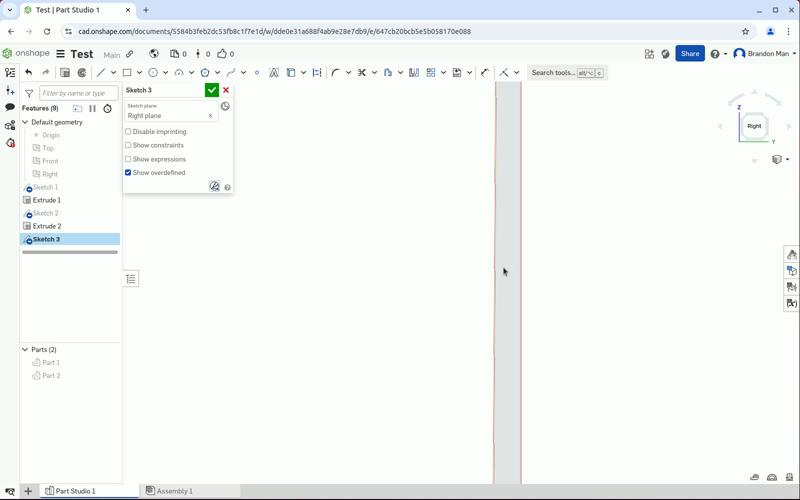
scroll(-6)
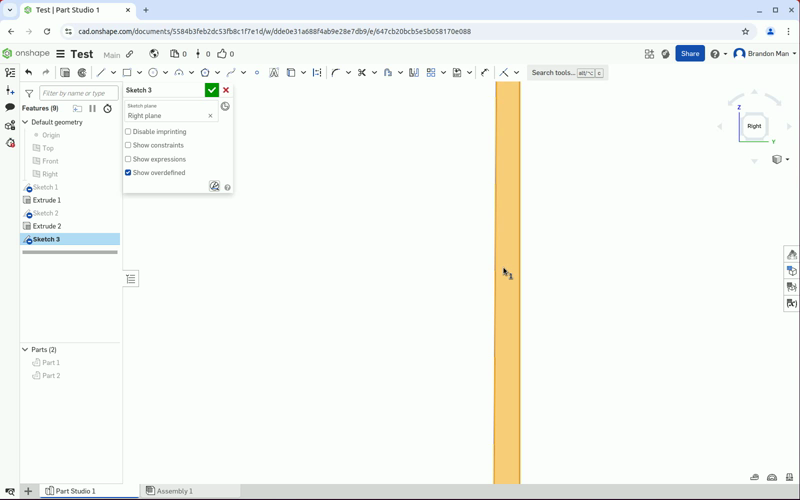
scroll(-6)
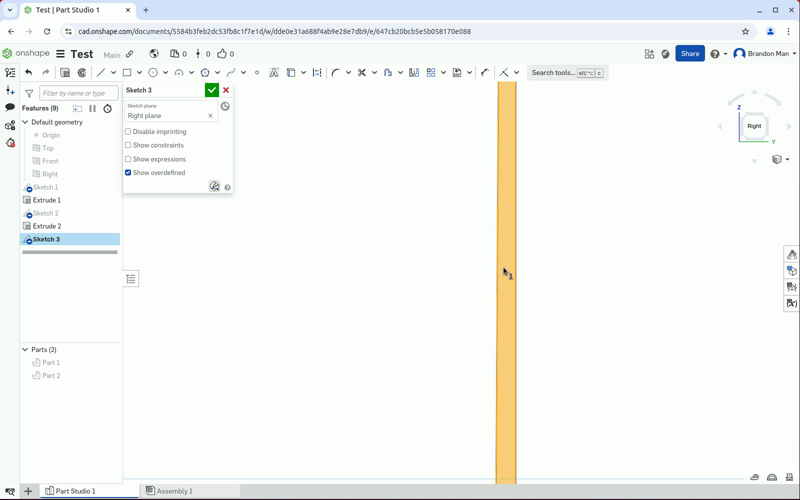
scroll(-6)
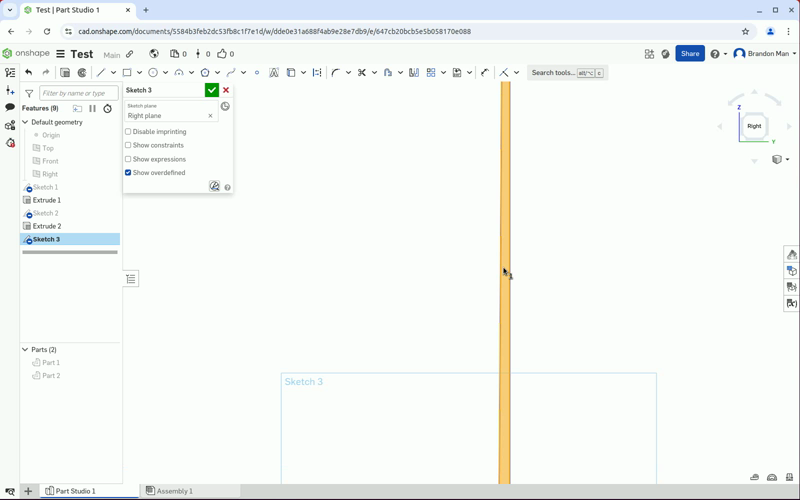
scroll(-6)
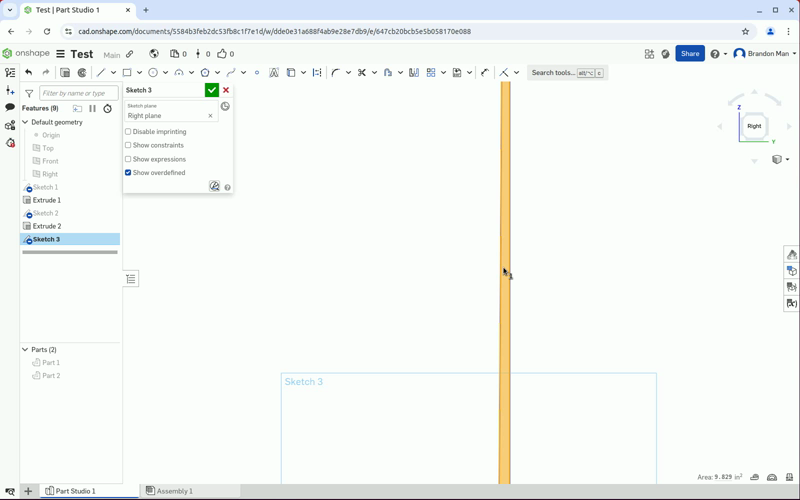
scroll(-6)
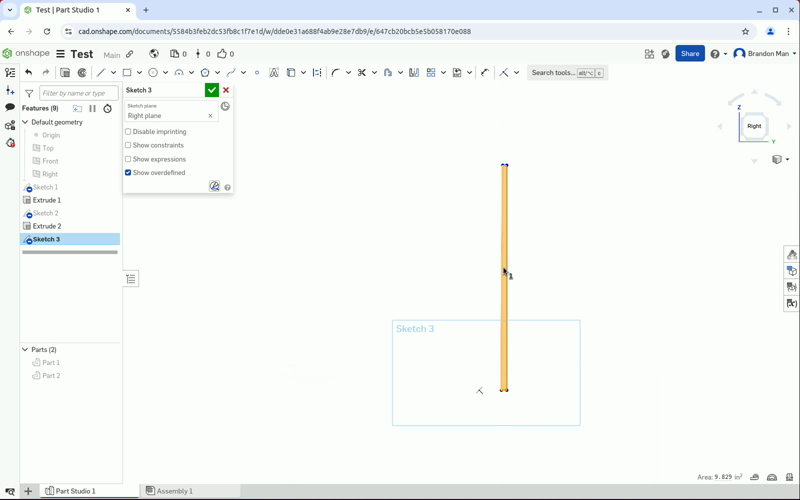
scroll(-6)
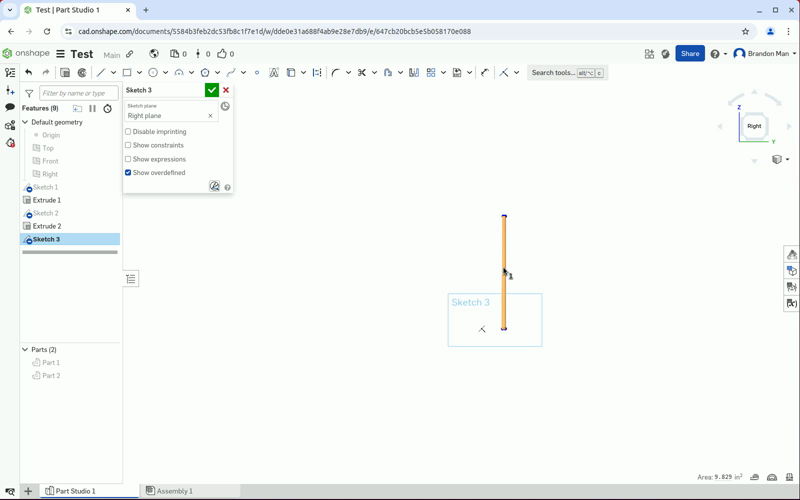
mouse_move(73, 352)
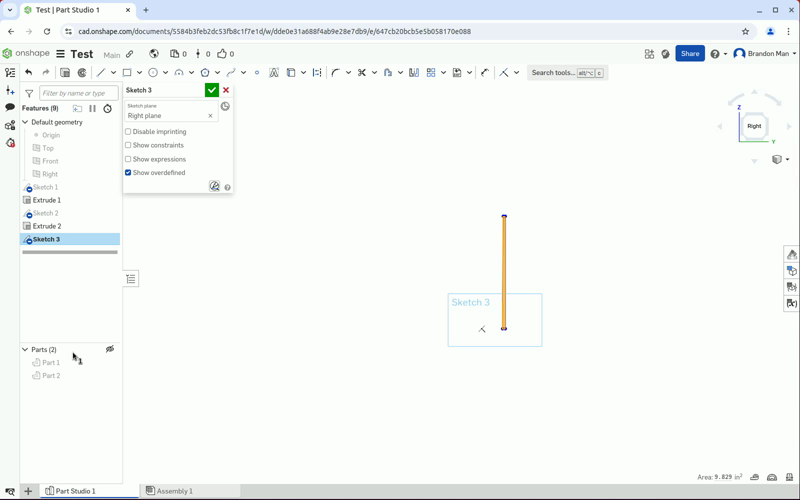
key(shift+y)
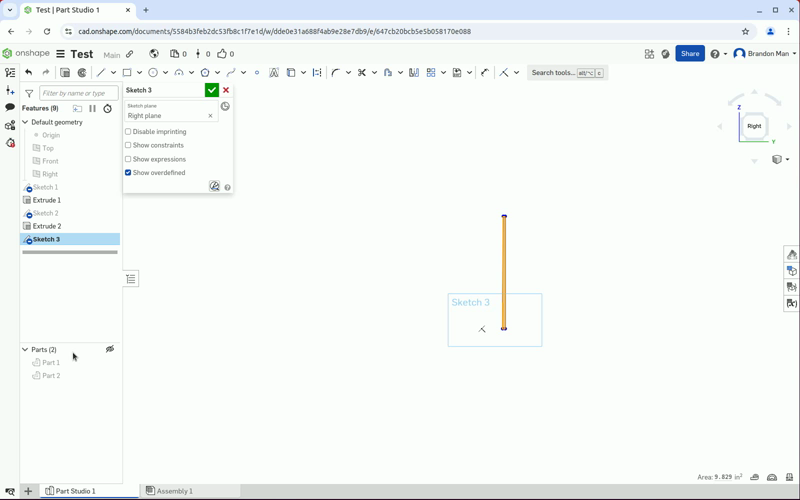
key(shift+e)
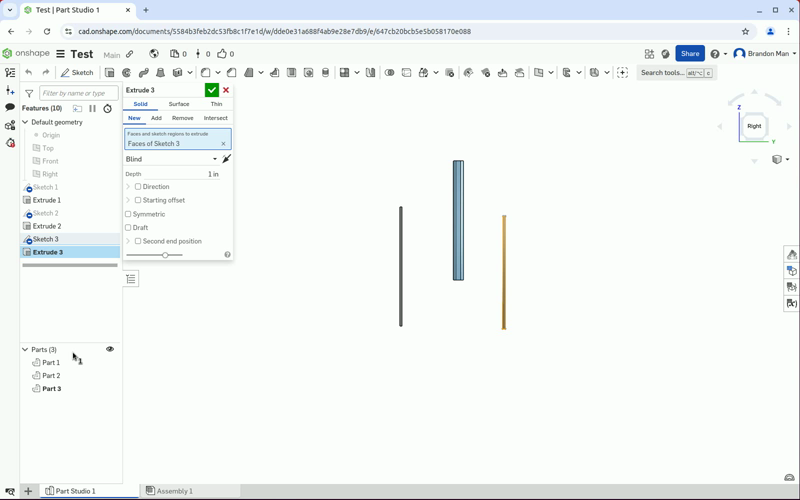
mouse_move(143, 106)
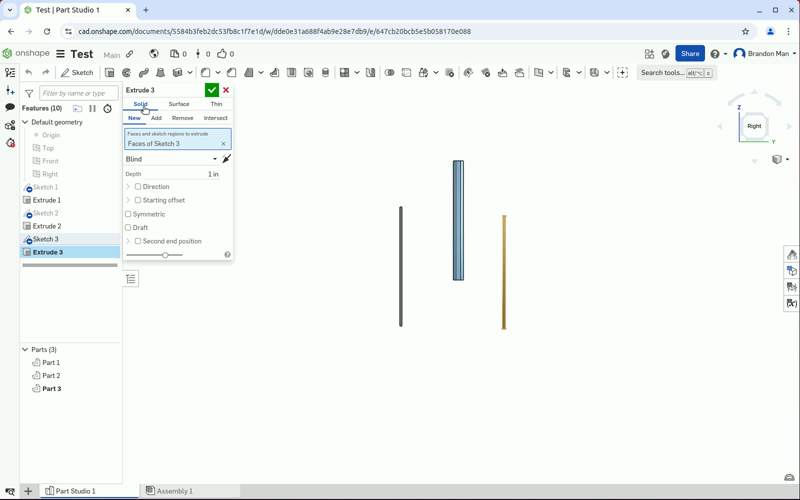
click(143, 106)
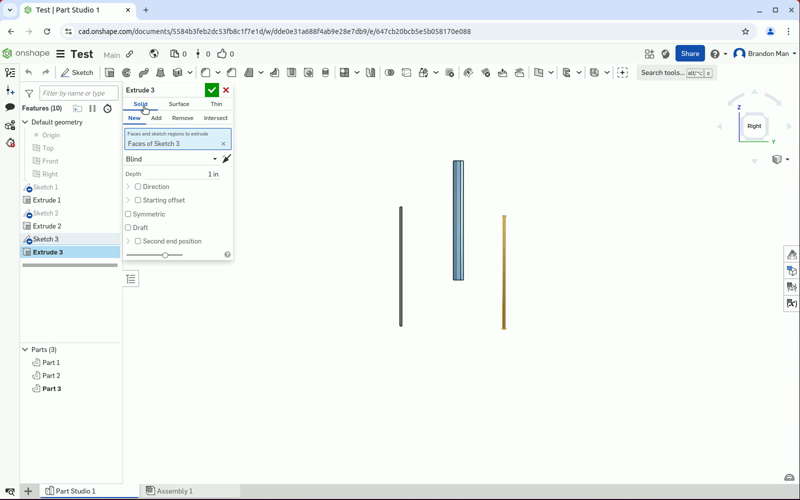
mouse_move(137, 120)
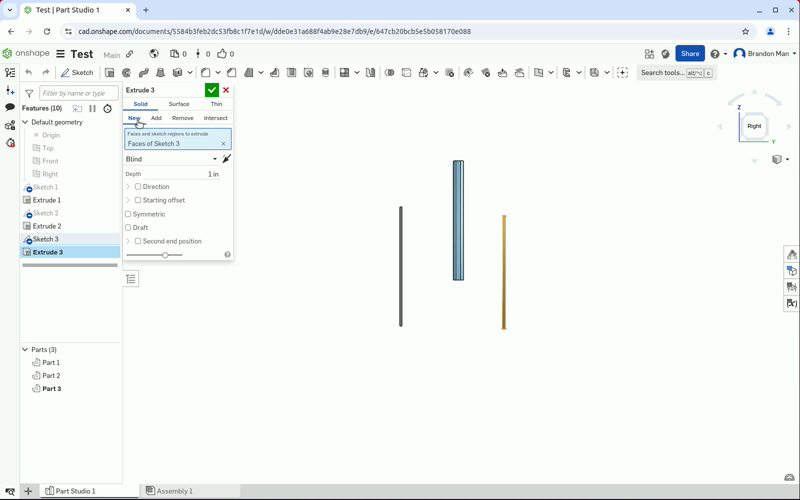
click(137, 120)
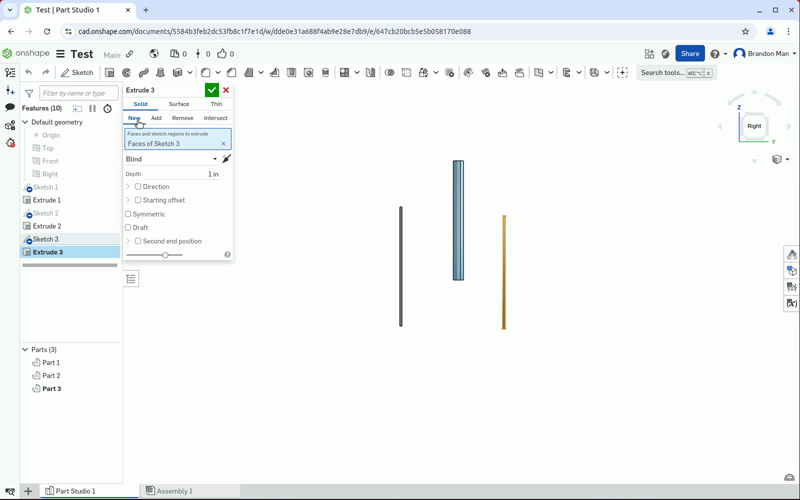
key(tab, 4)
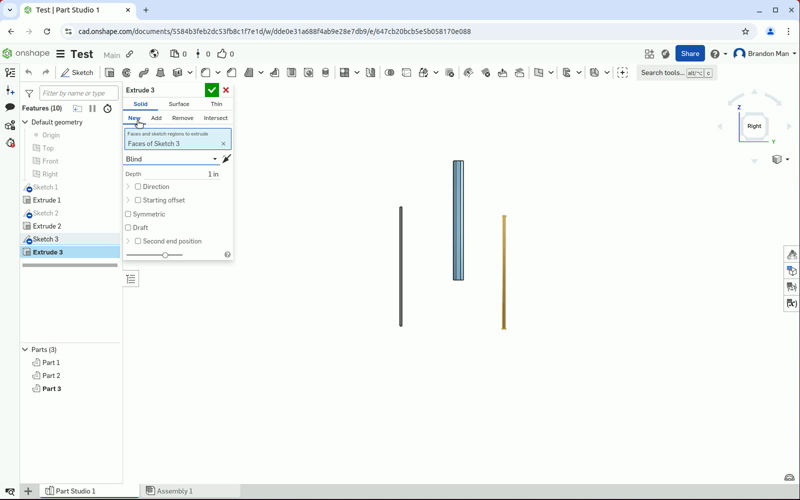
text(-0.241)
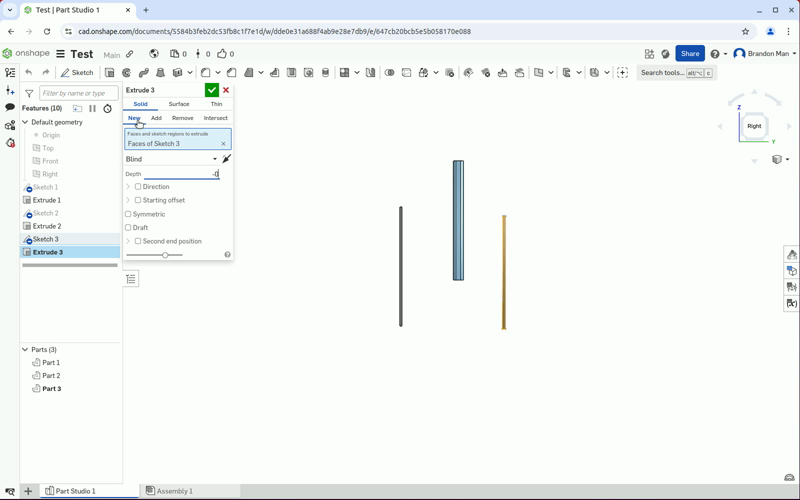
key(enter)
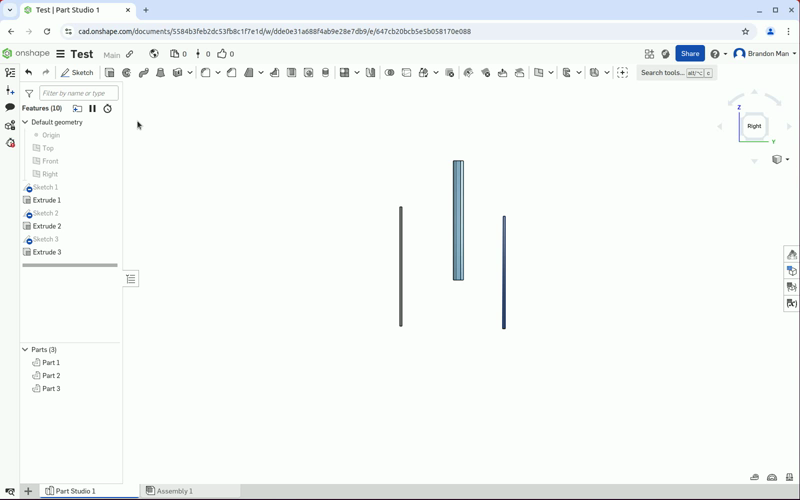
key(shift+h)
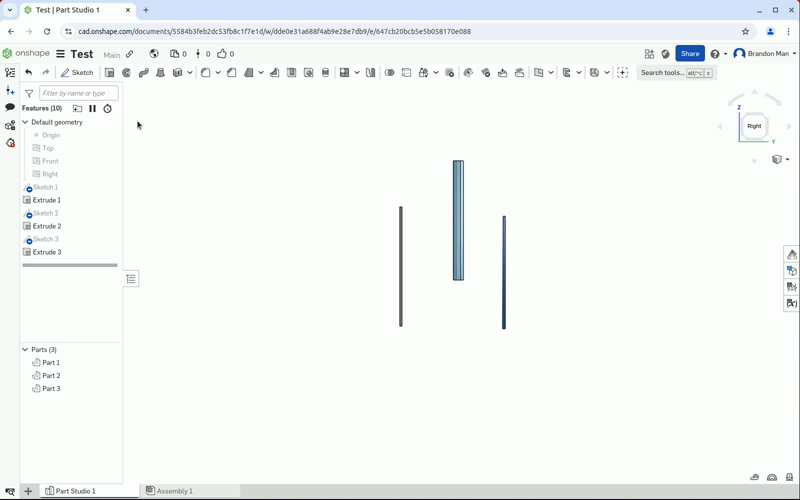
key(shift+h)
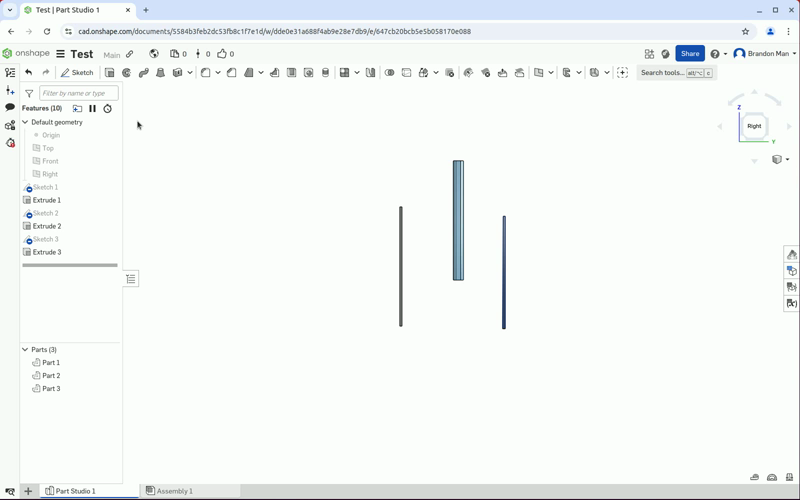
key(shift+7)
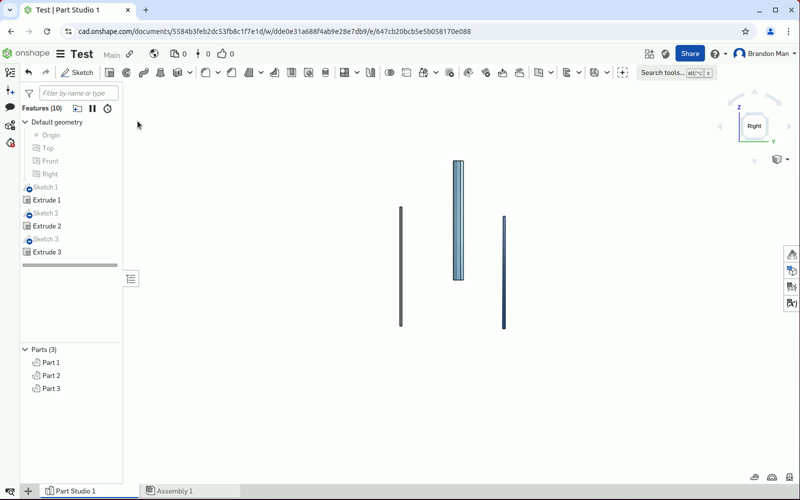
key(right, 2)
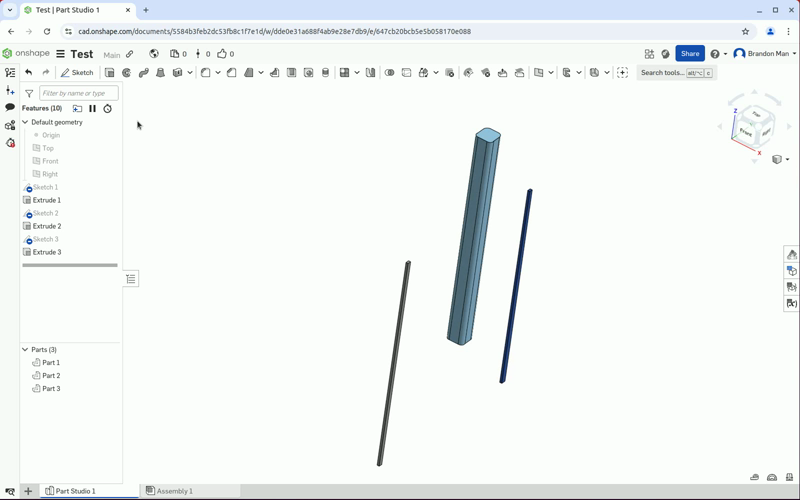
key(down, 2)
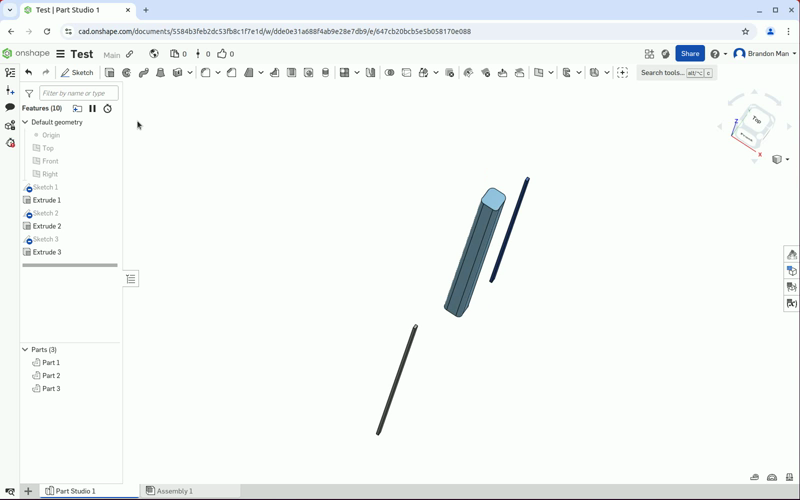
key(up, 2)
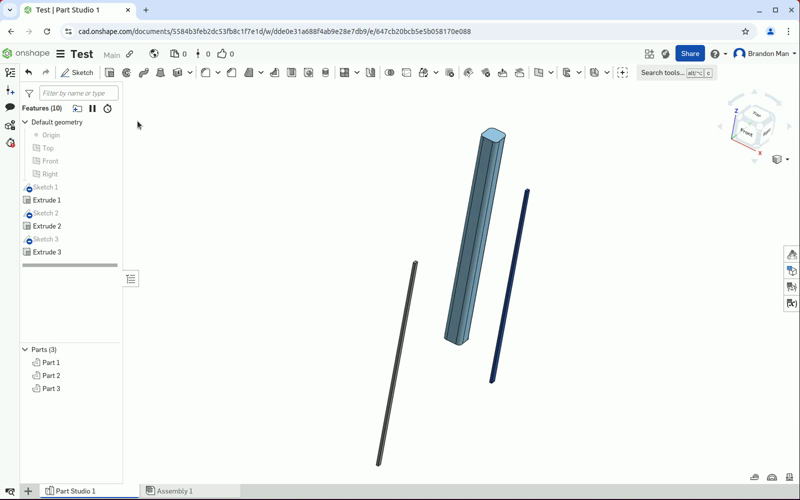
key(left, 2)
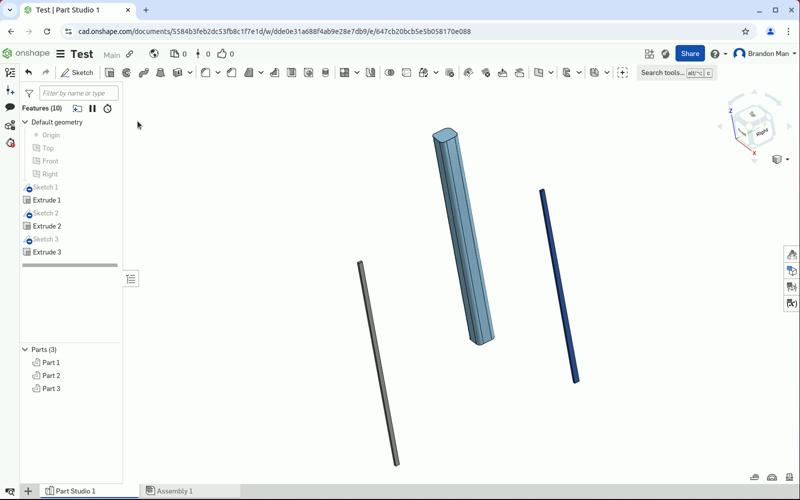
mouse_move(73, 189)
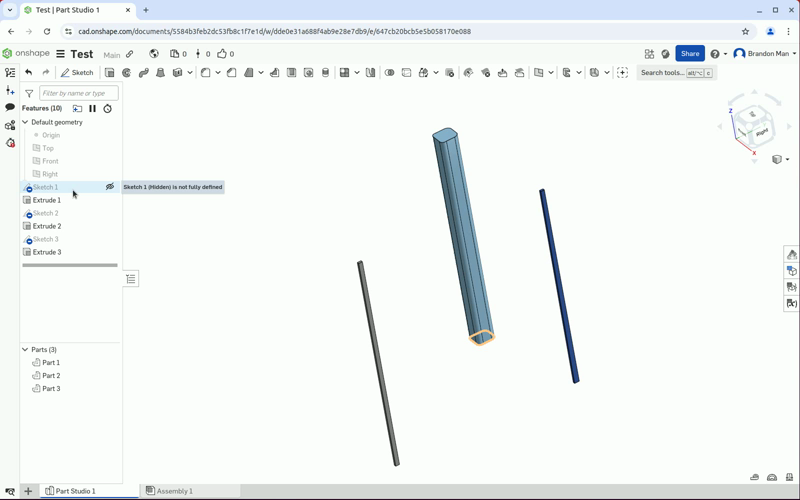
click(73, 189)